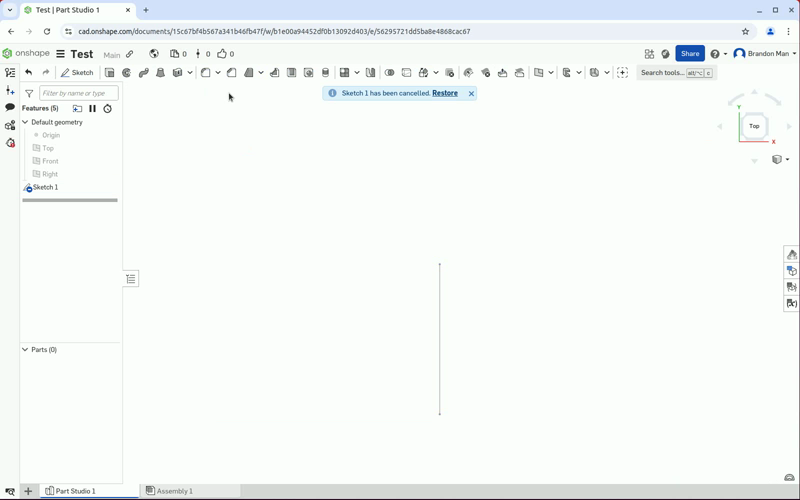
key(shift+h)
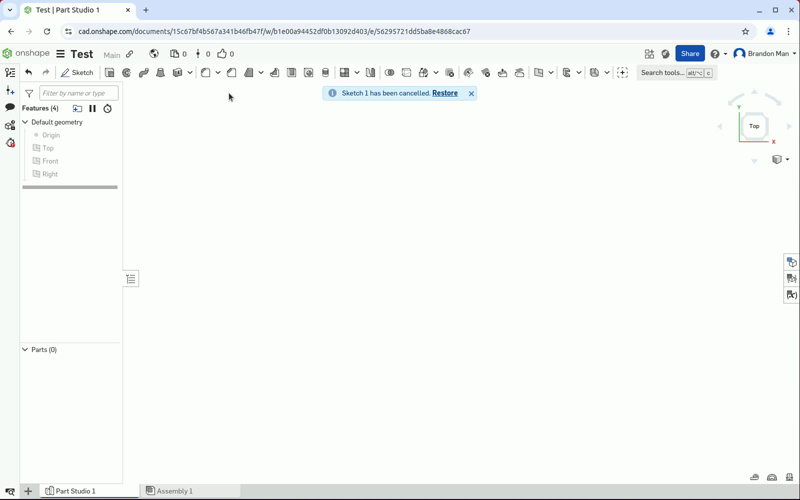
mouse_move(73, 352)
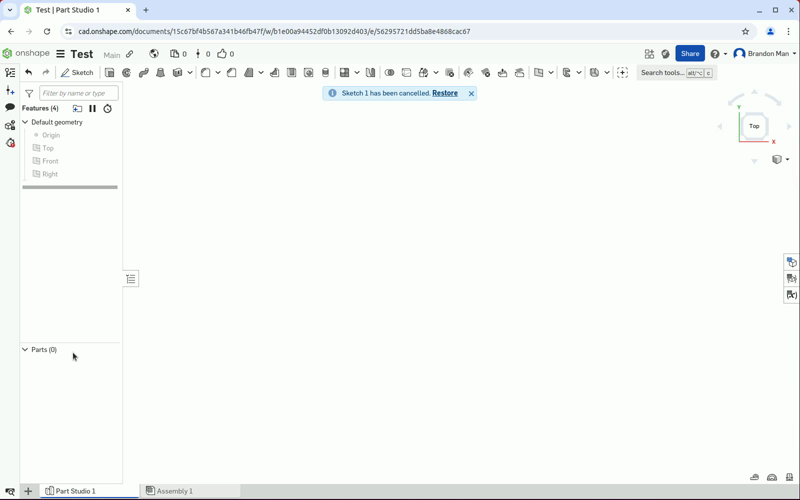
key(y)
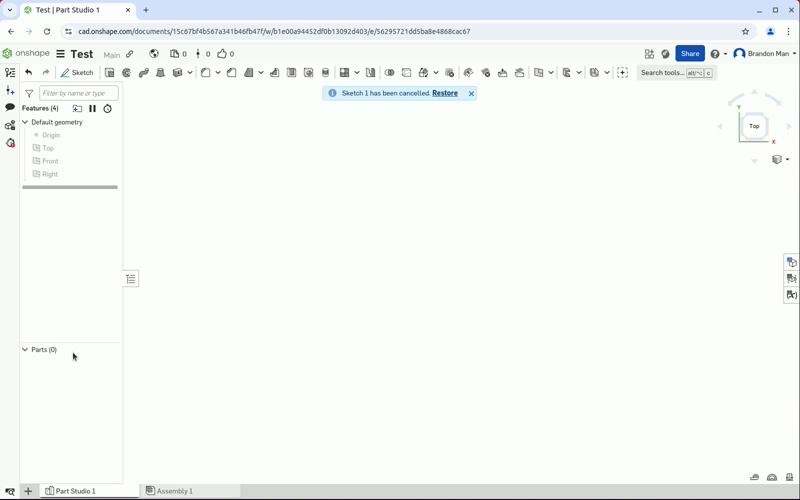
key(shift+p)
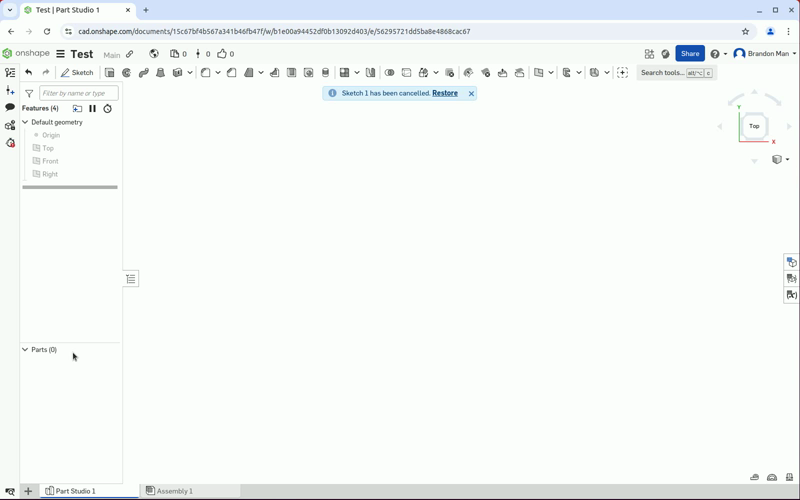
key(space)
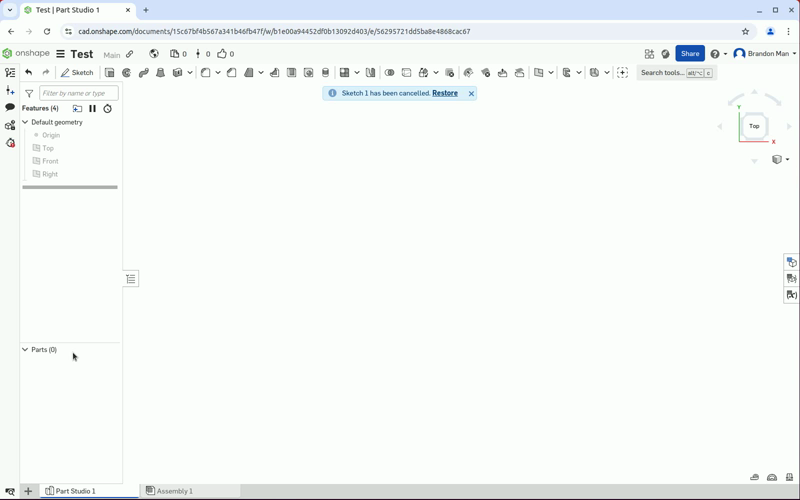
key_down(shift)
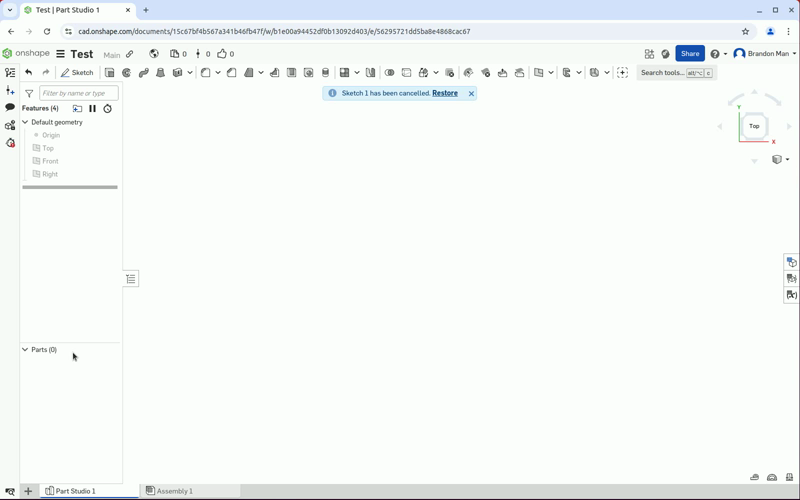
key(up)
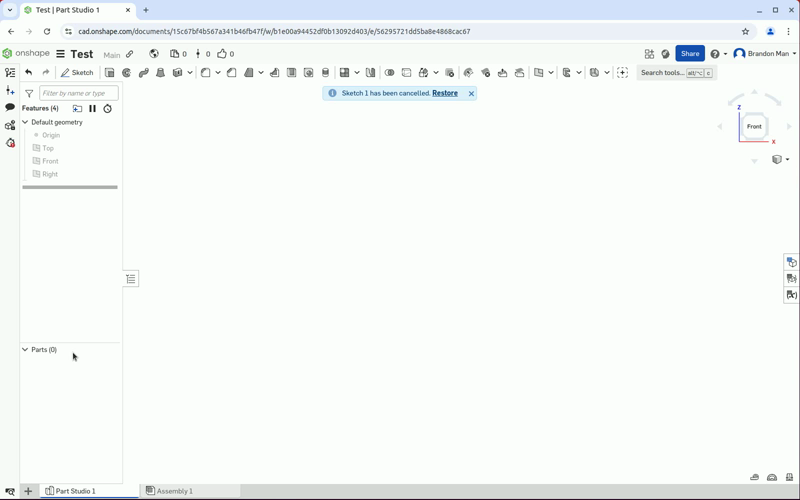
key_up(shift)
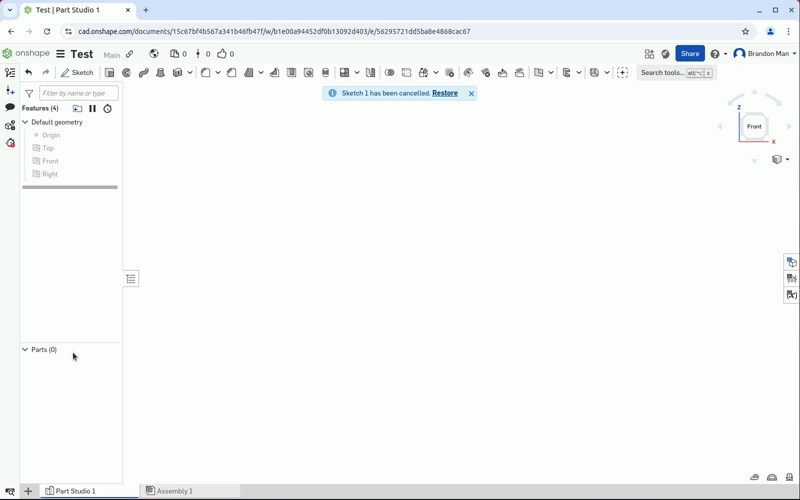
key(space)
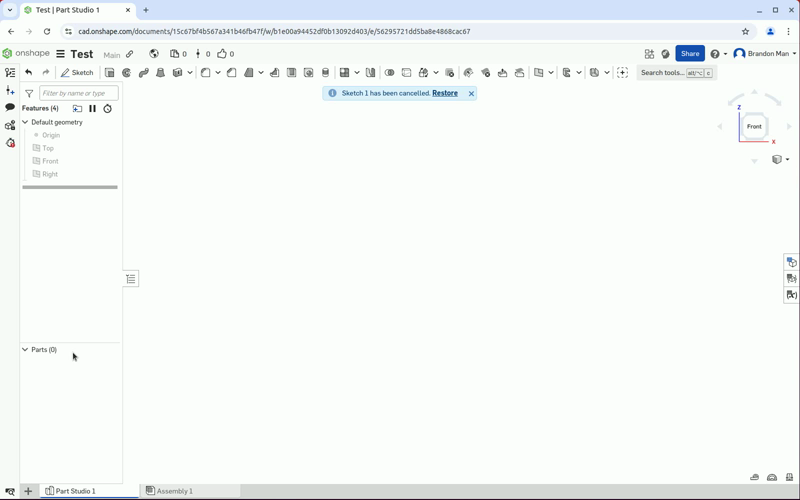
key_down(shift)
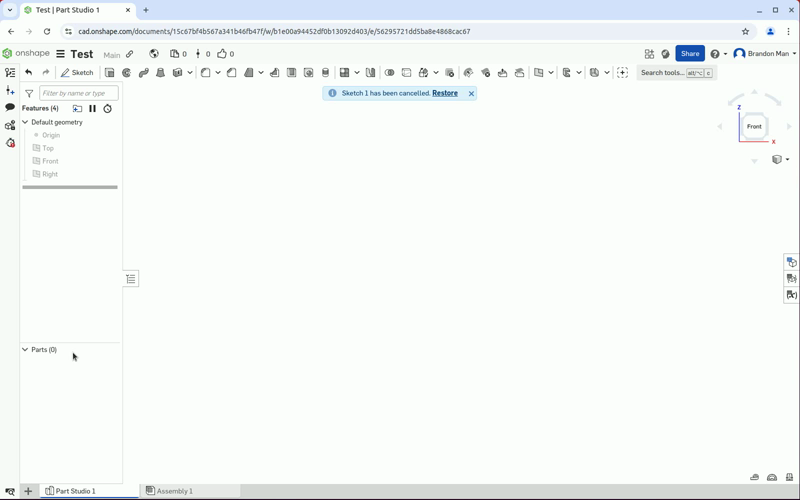
key(left)
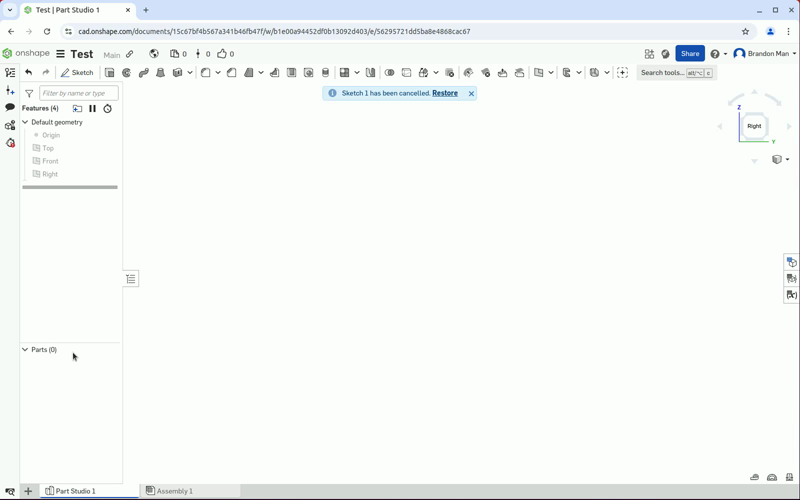
key_up(shift)
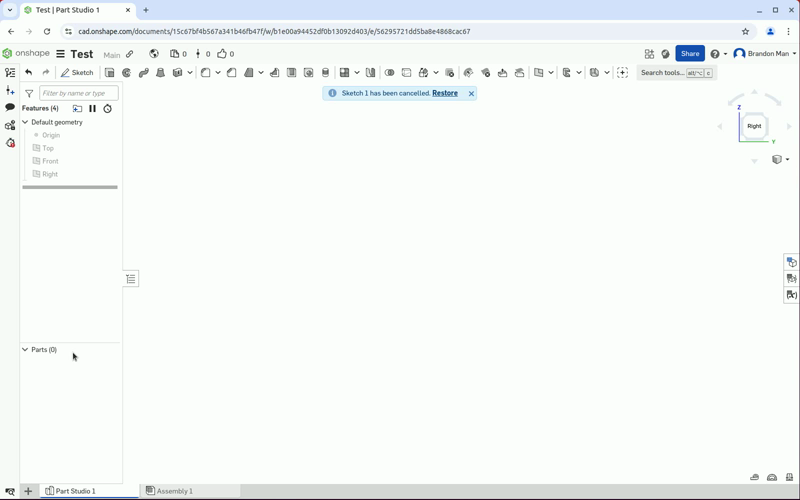
mouse_move(73, 352)
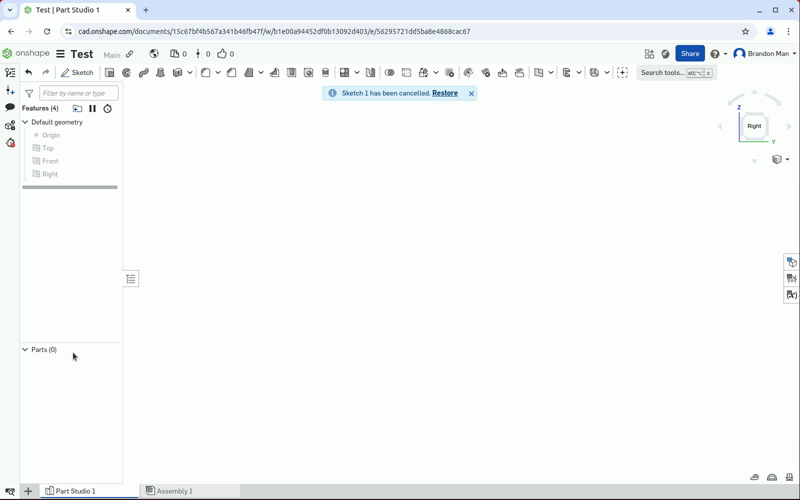
key(shift+y)
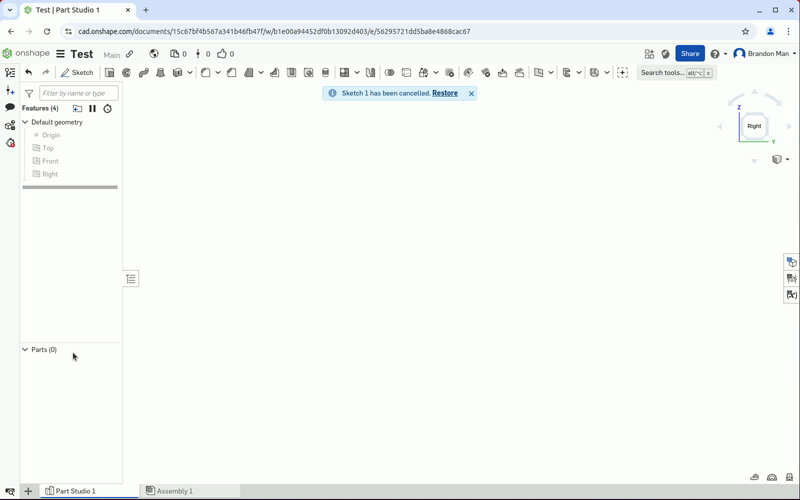
key(shift+s)
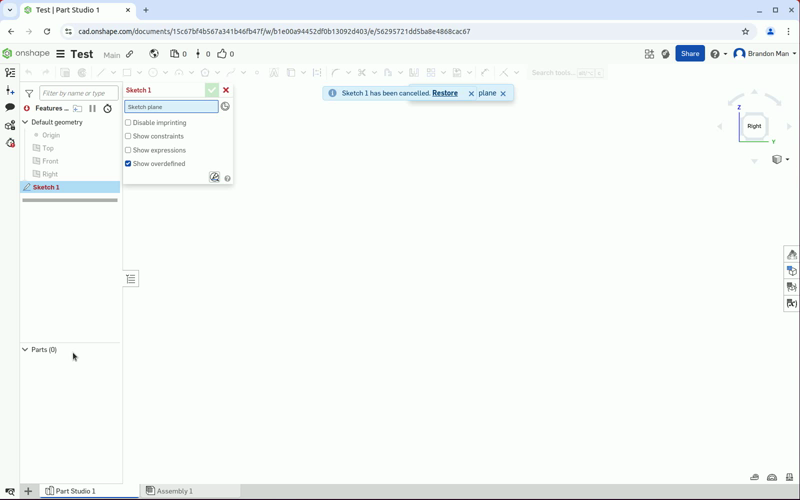
mouse_move(73, 176)
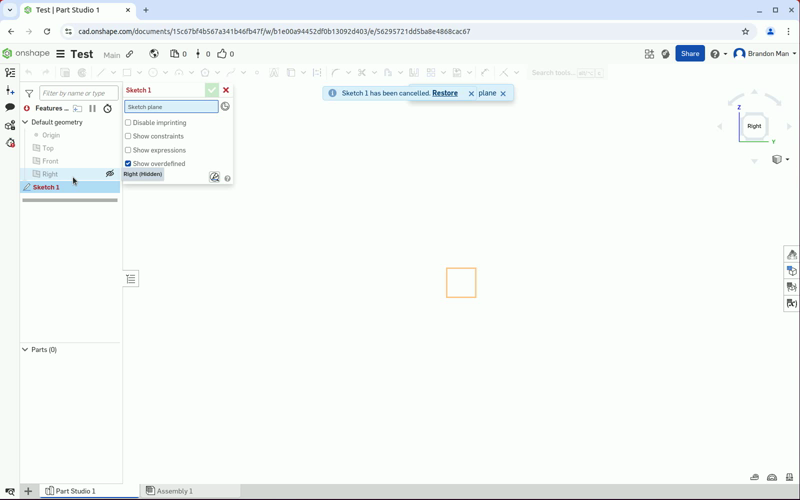
click(73, 176)
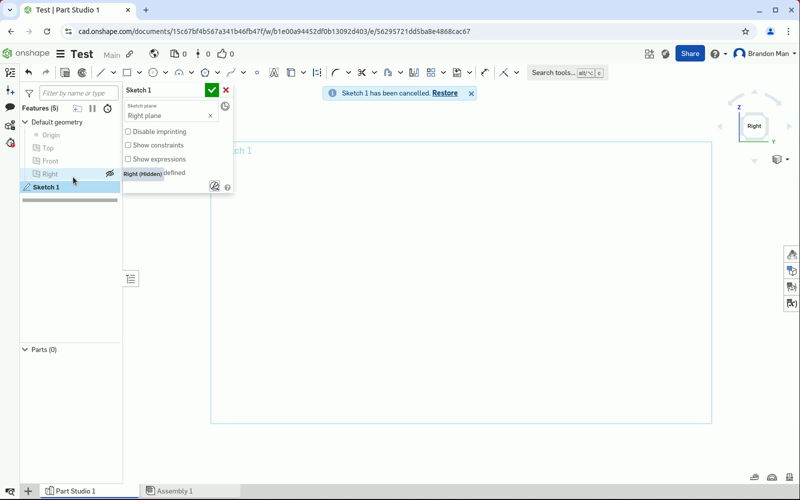
mouse_move(73, 352)
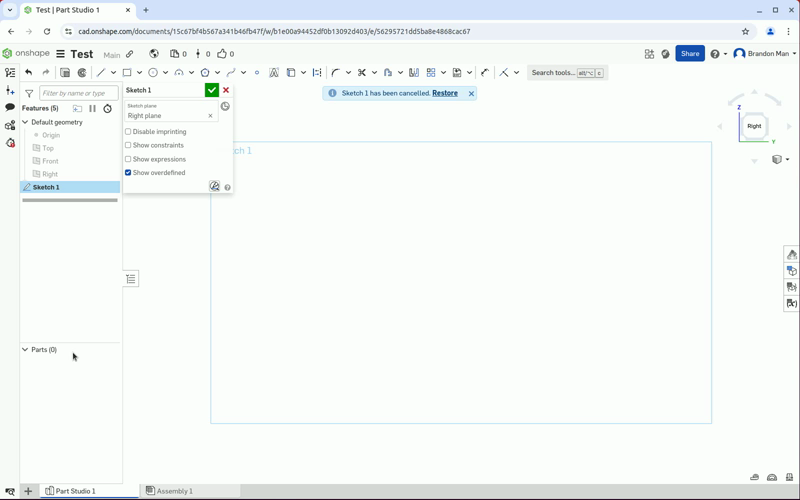
key(y)
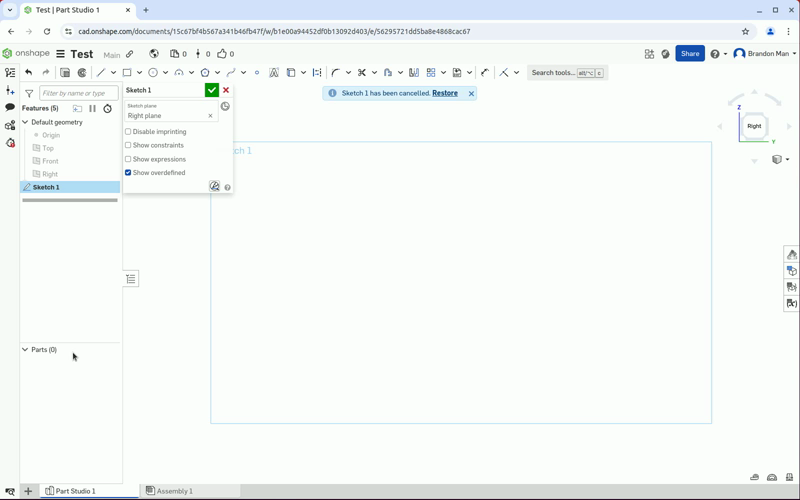
key(l)
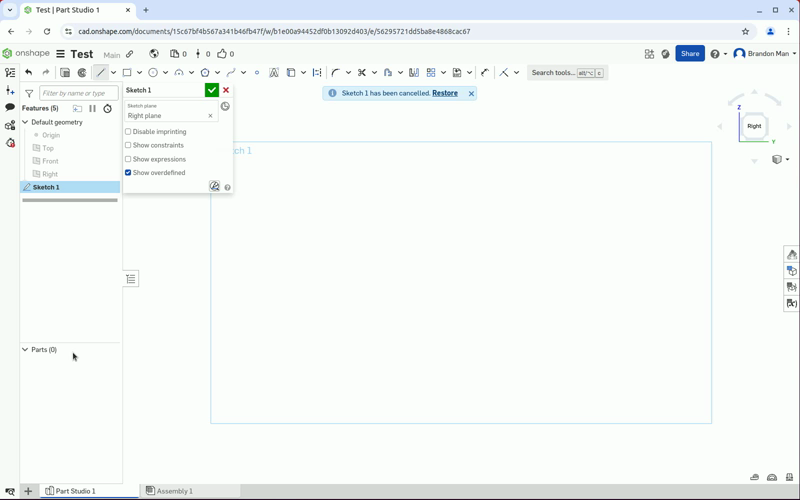
key_down(shift)
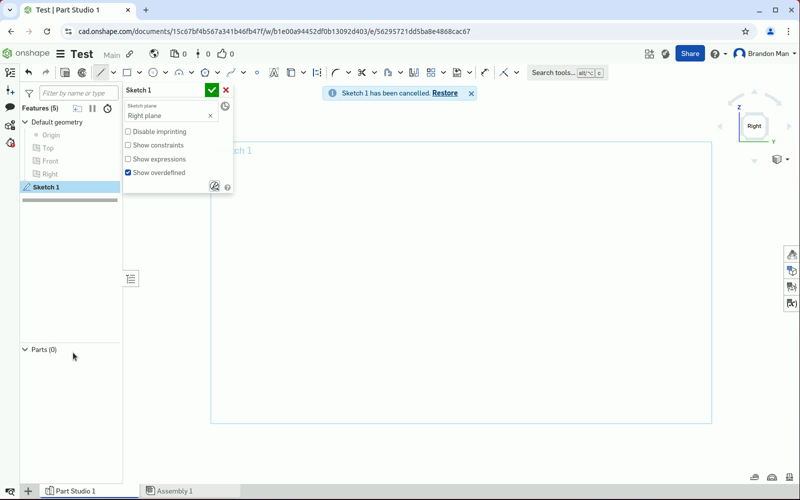
mouse_move(372, 282)
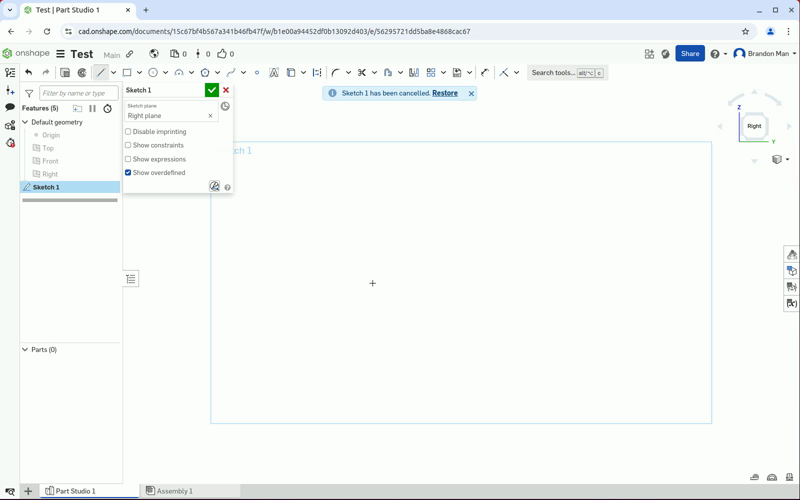
click(372, 282)
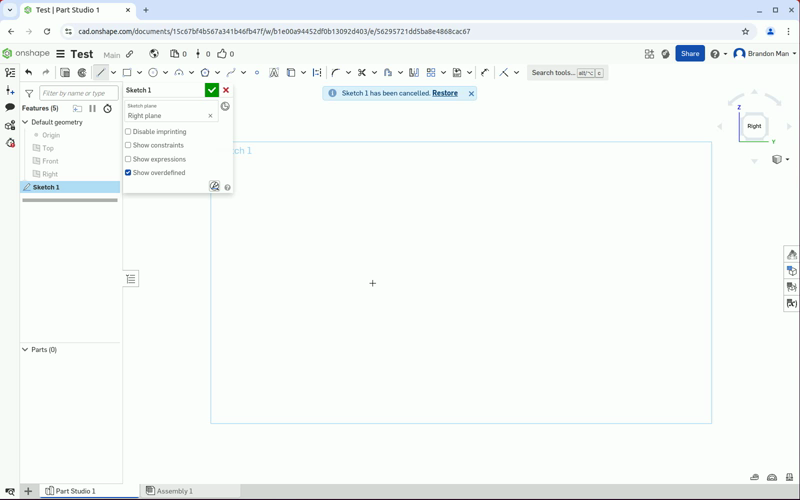
key_up(shift)
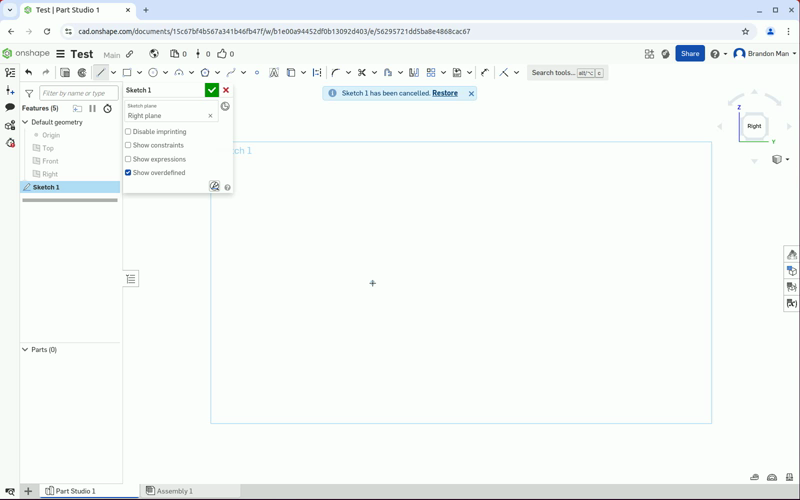
key_down(shift)
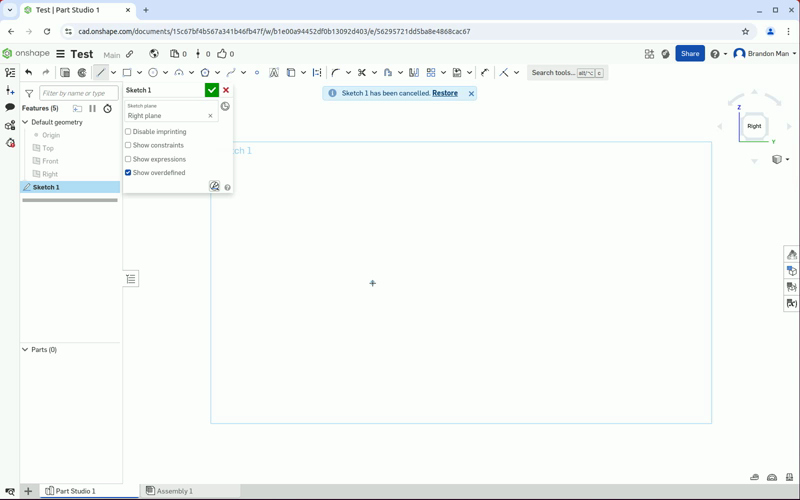
mouse_move(532, 282)
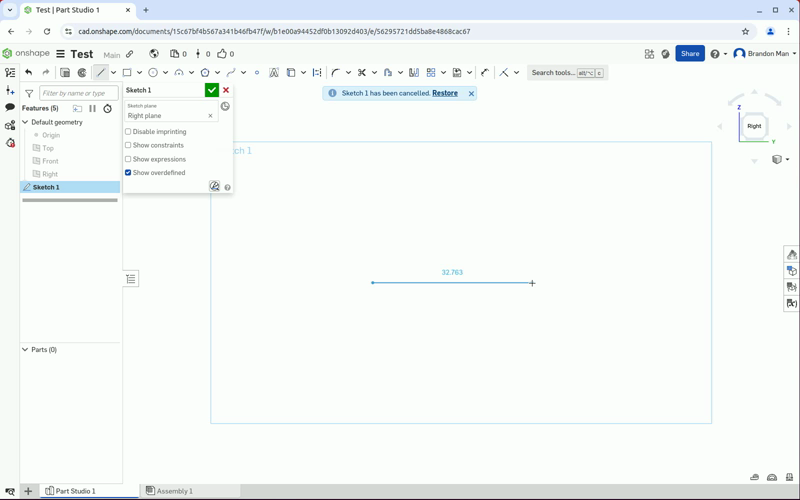
click(532, 282)
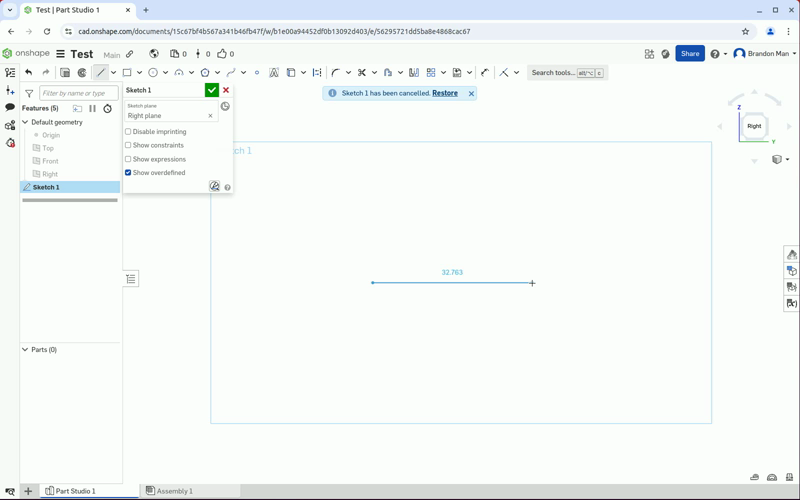
key_up(shift)
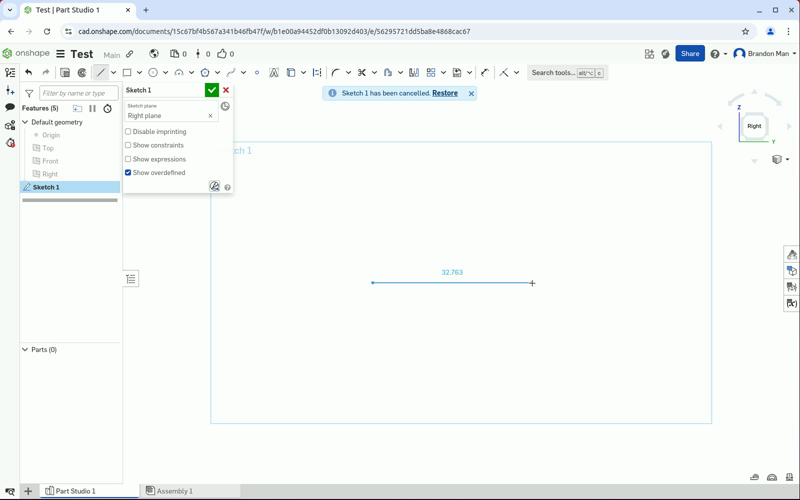
key_down(shift)
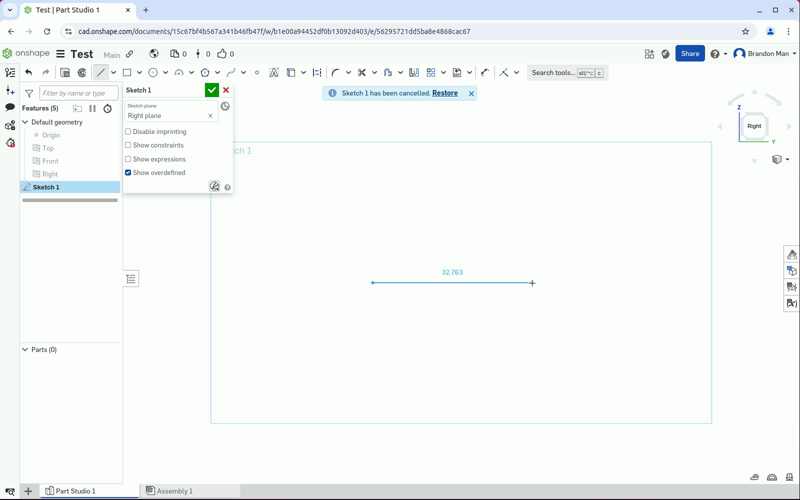
mouse_move(562, 282)
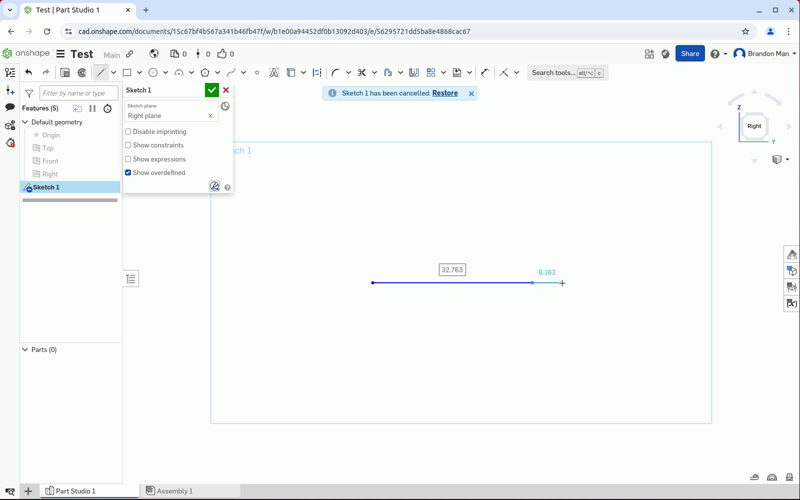
mouse_move(546, 282)
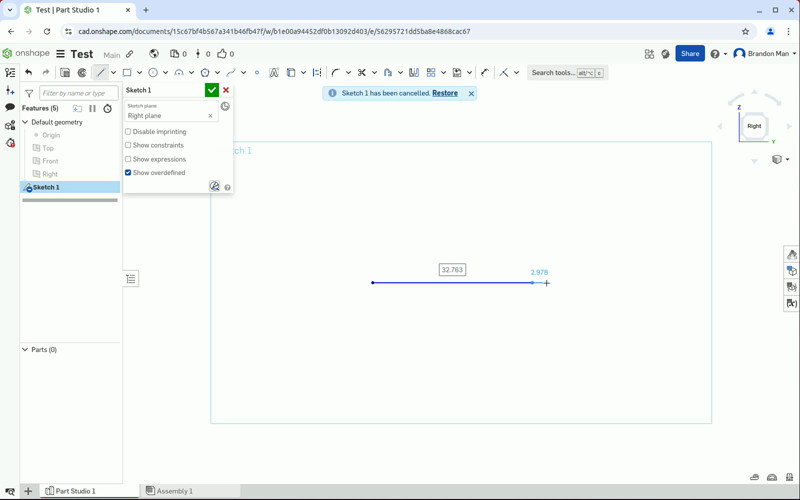
click(546, 282)
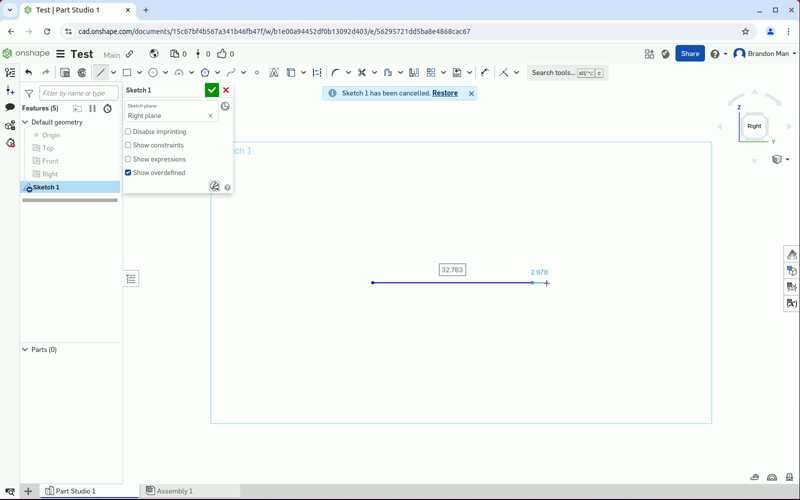
key_up(shift)
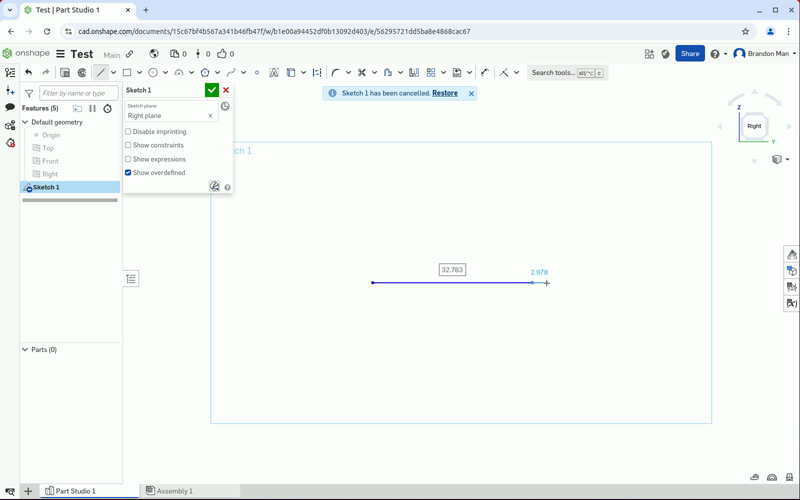
key_down(shift)
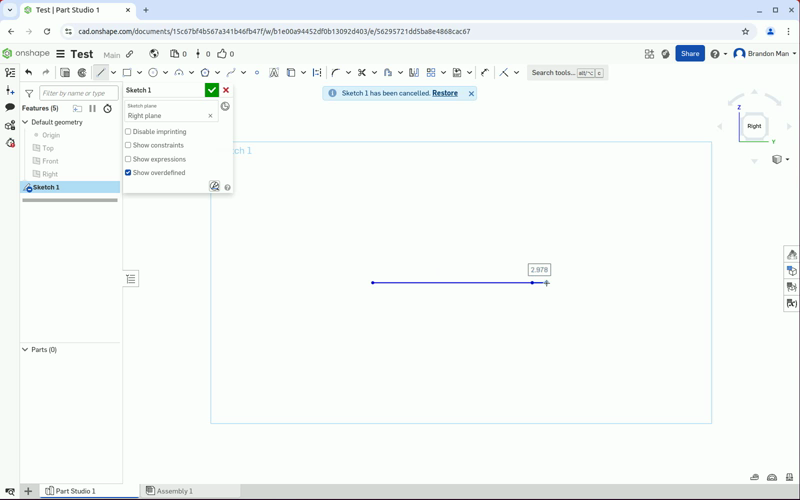
mouse_move(546, 171)
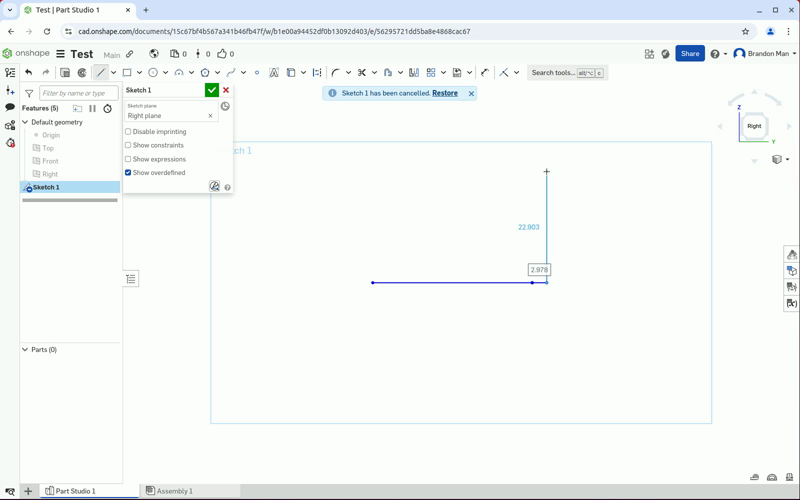
click(546, 171)
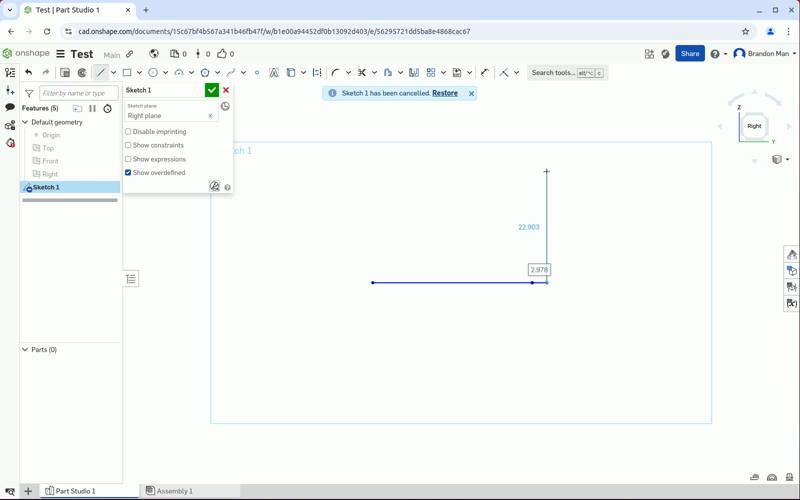
key_up(shift)
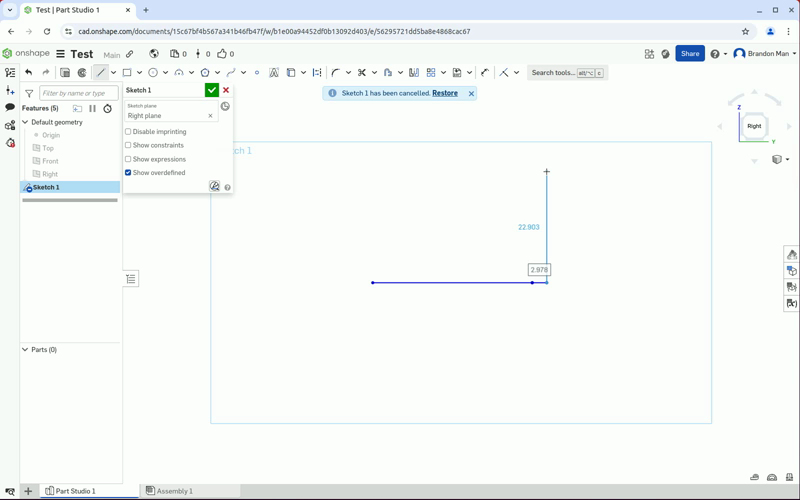
key_down(shift)
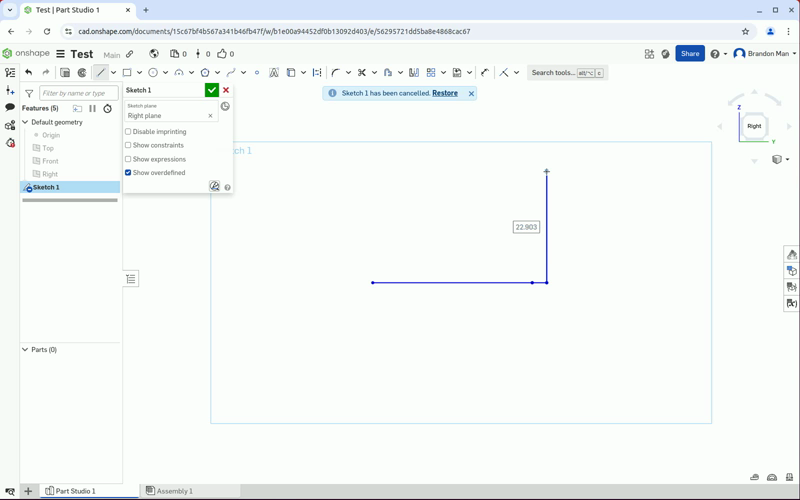
mouse_move(576, 171)
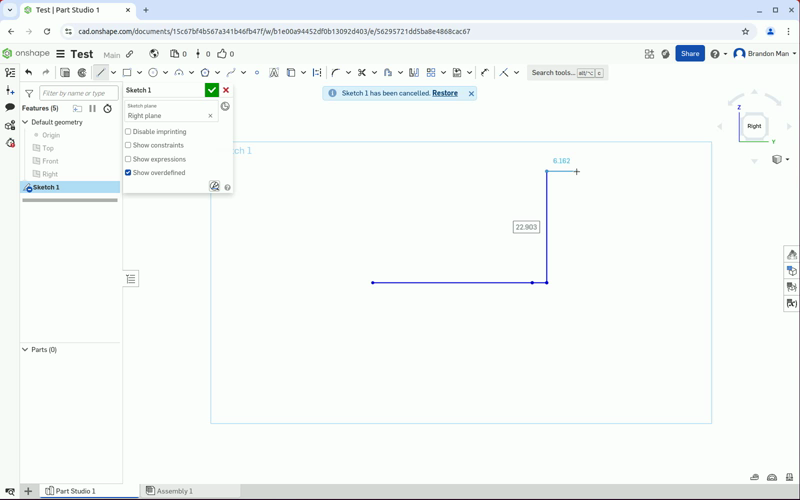
mouse_move(532, 171)
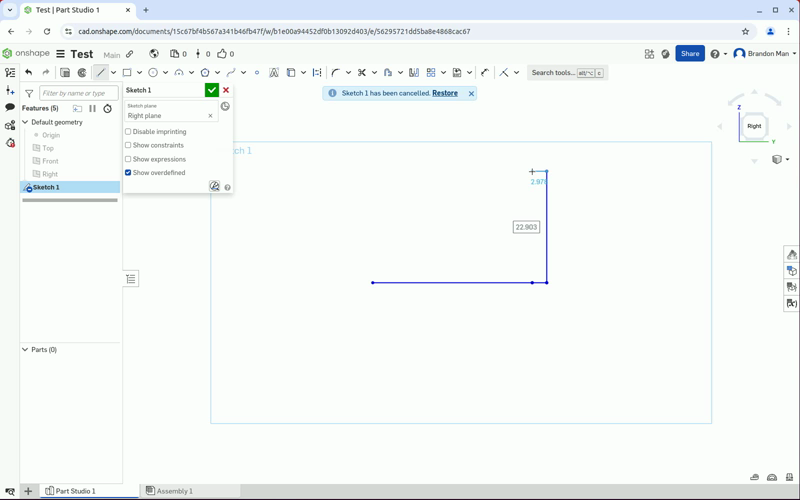
click(532, 171)
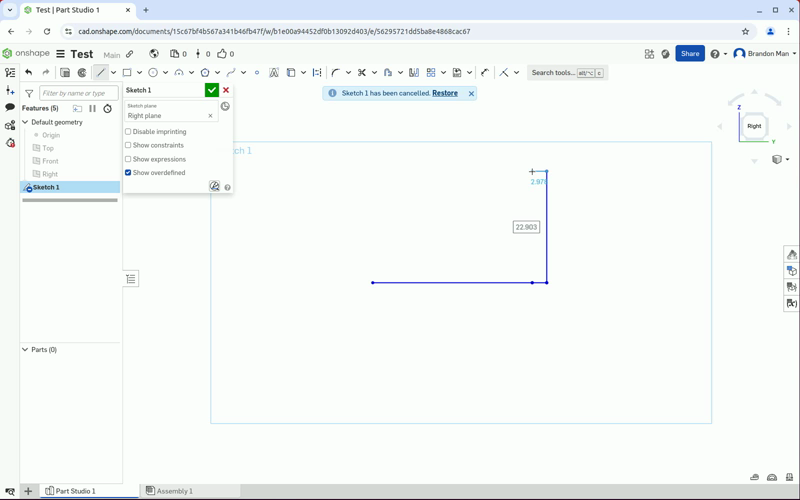
key_up(shift)
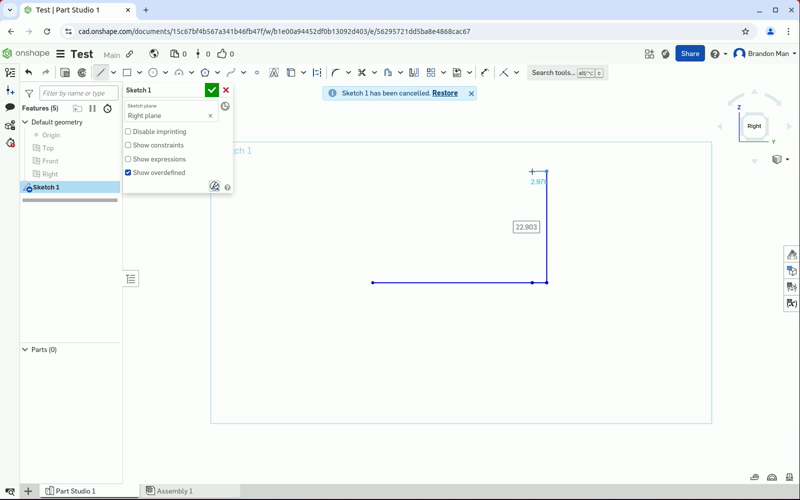
key_down(shift)
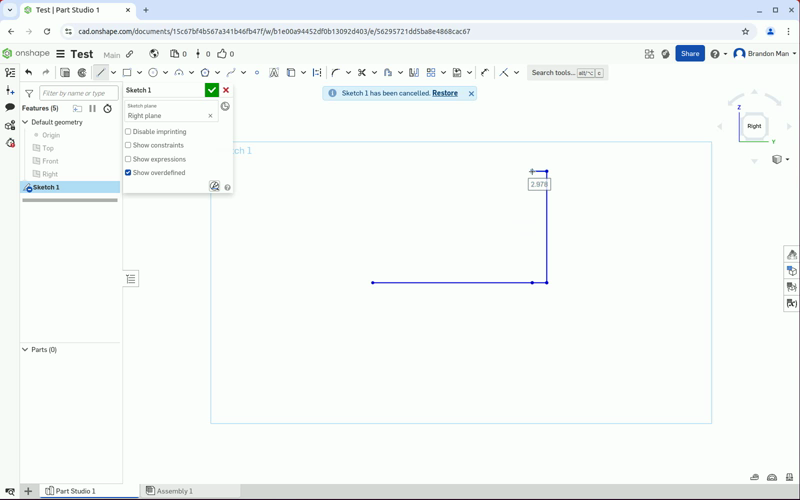
mouse_move(562, 171)
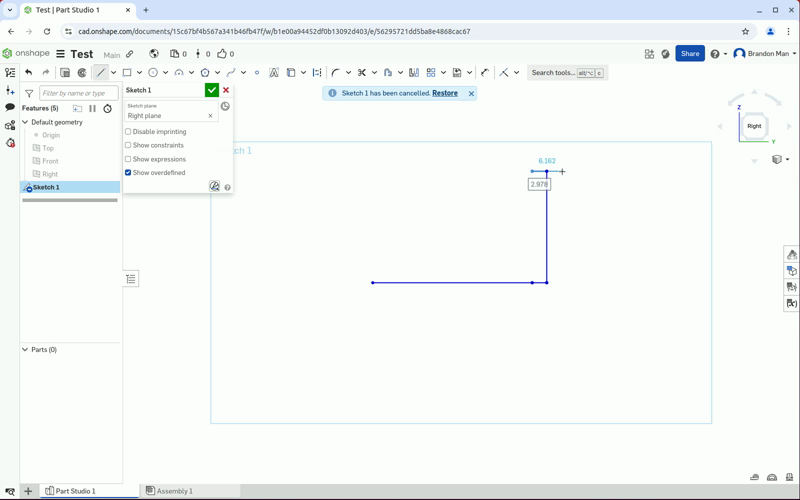
mouse_move(532, 229)
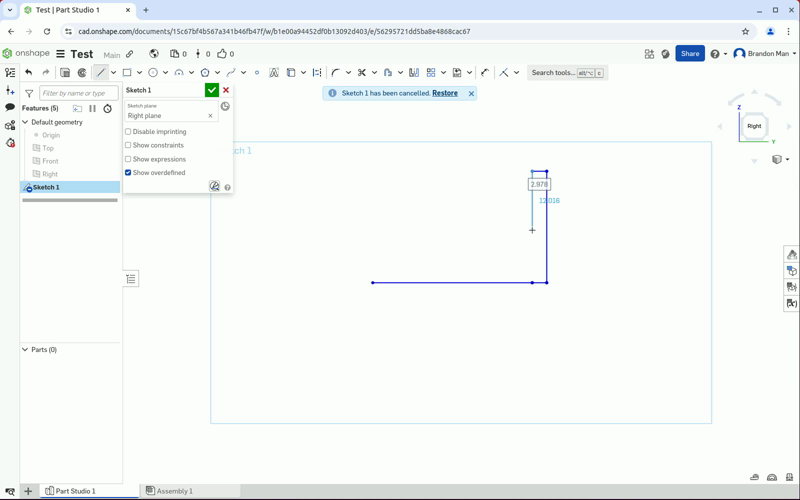
click(532, 229)
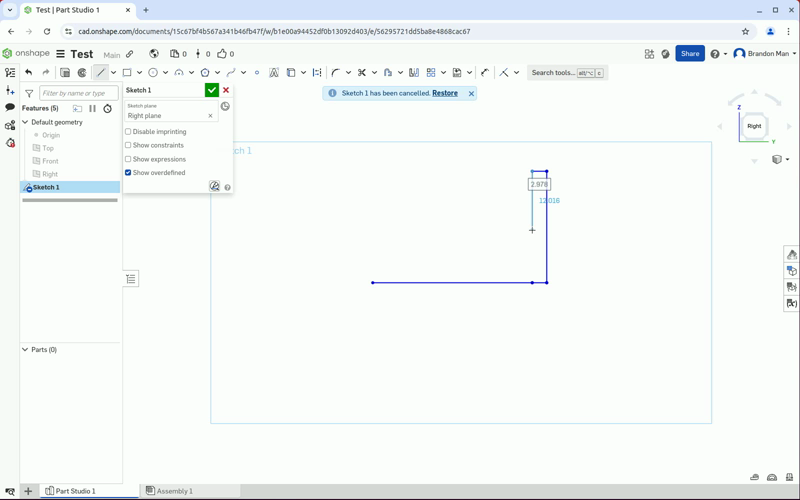
key_up(shift)
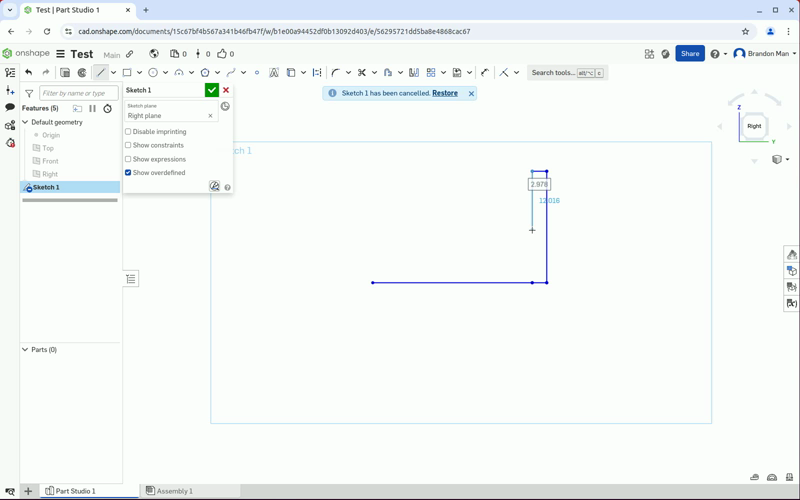
key_down(shift)
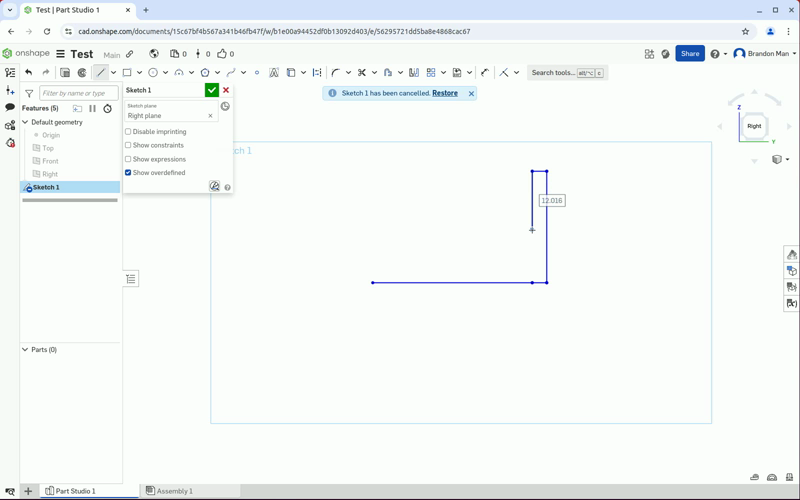
mouse_move(562, 229)
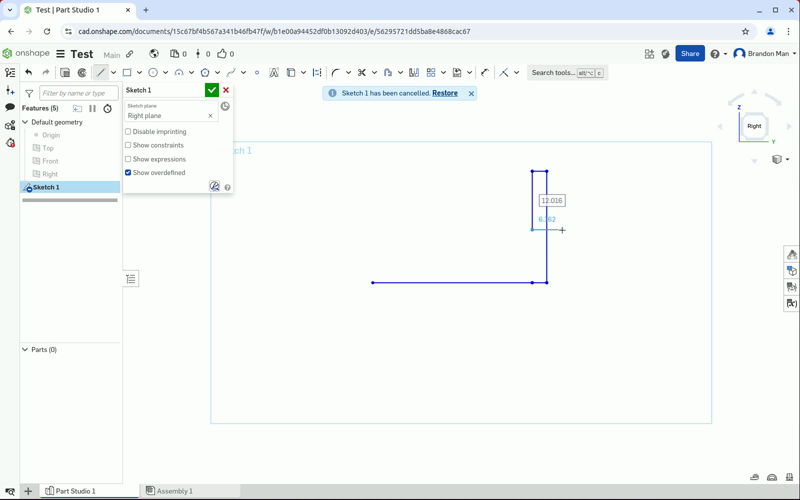
mouse_move(517, 244)
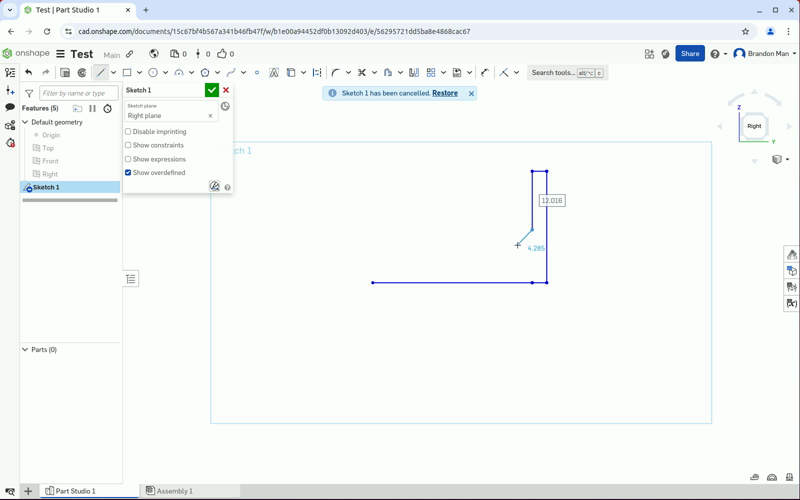
click(517, 244)
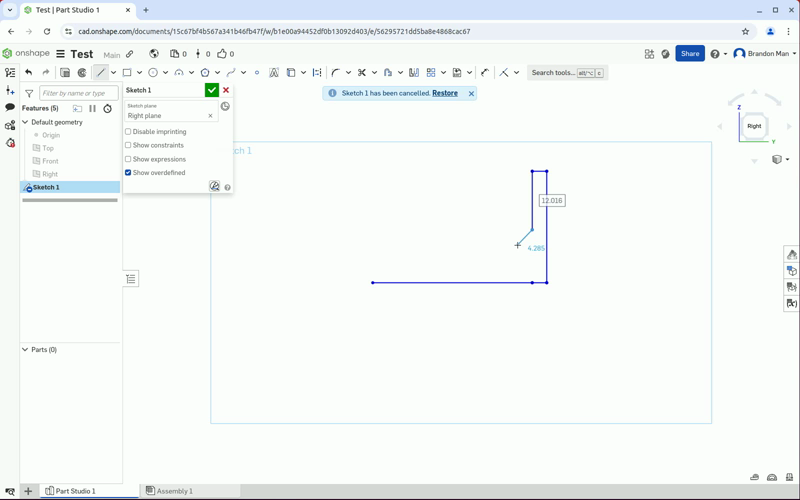
key_up(shift)
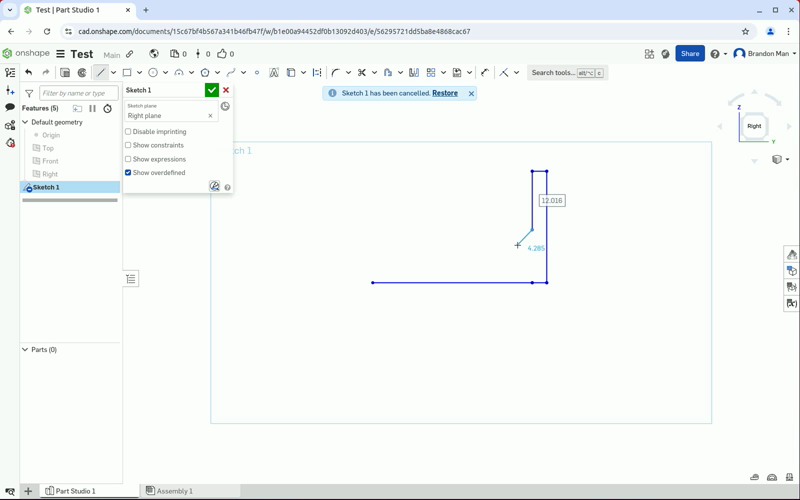
key_down(shift)
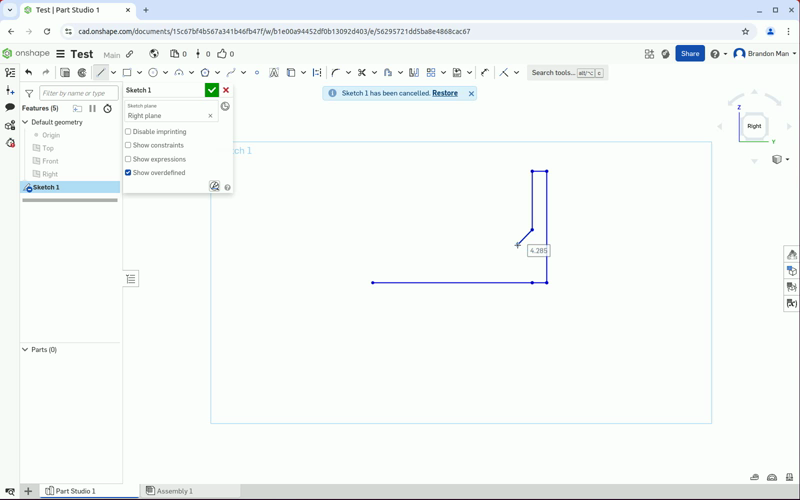
mouse_move(547, 244)
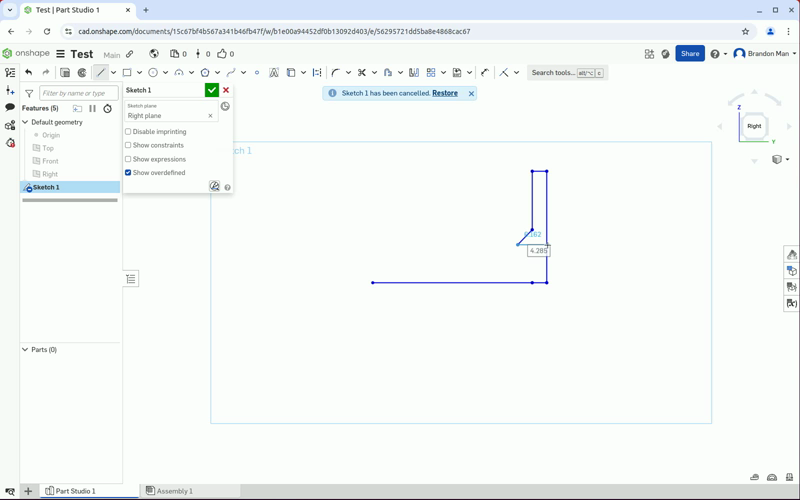
mouse_move(517, 268)
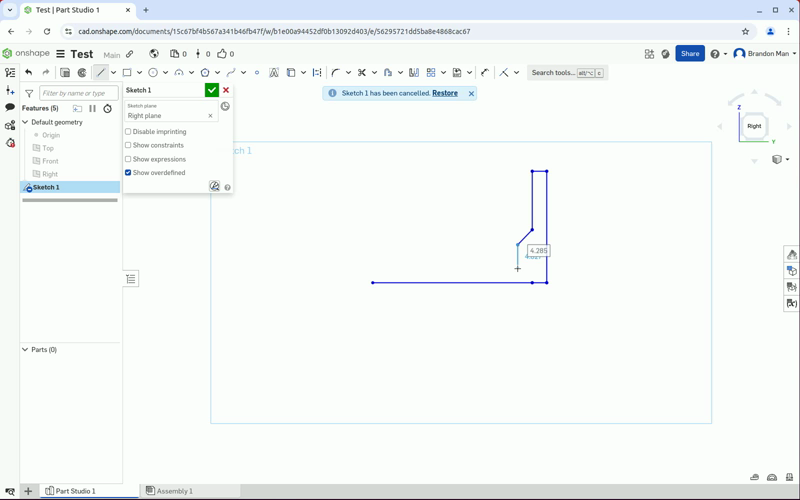
click(517, 268)
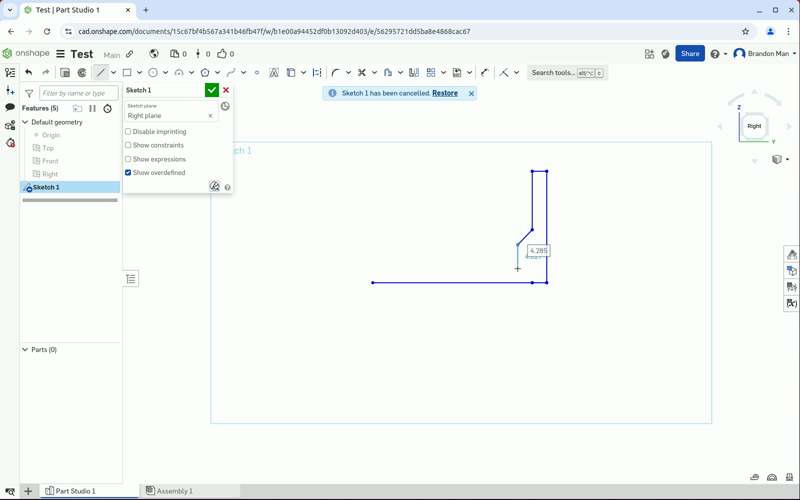
key_up(shift)
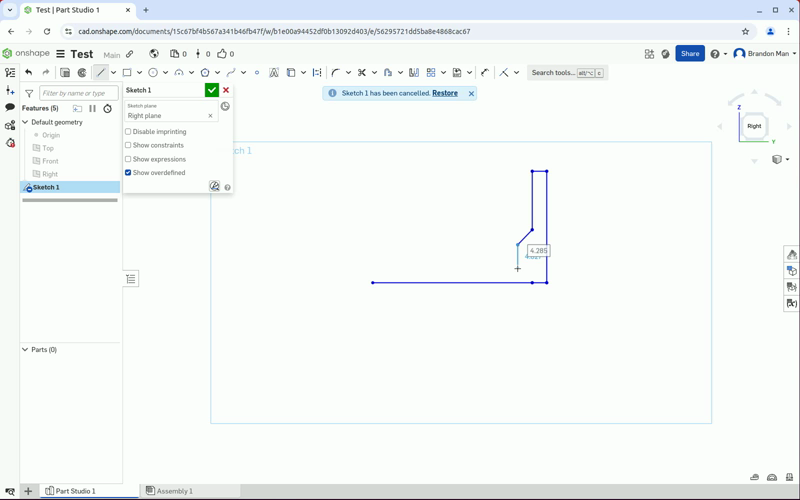
key(esc)
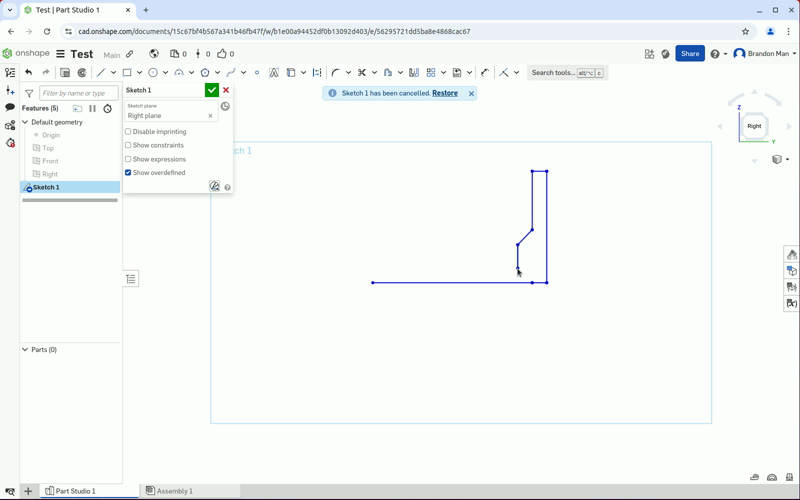
key(a)
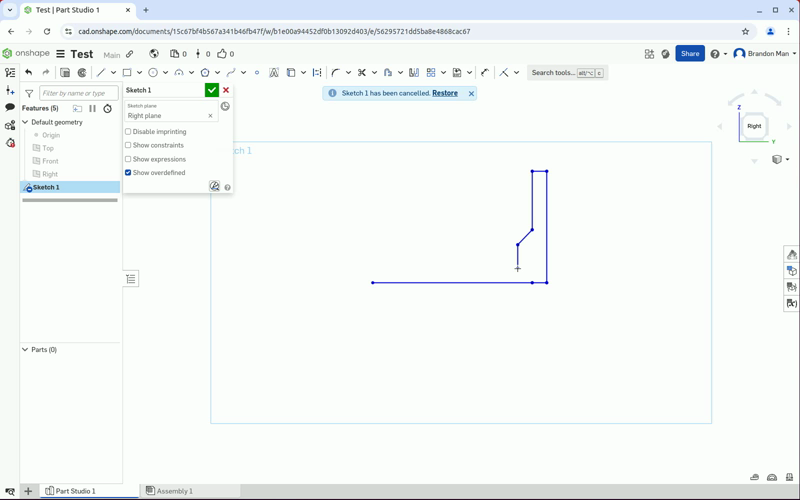
mouse_move(517, 268)
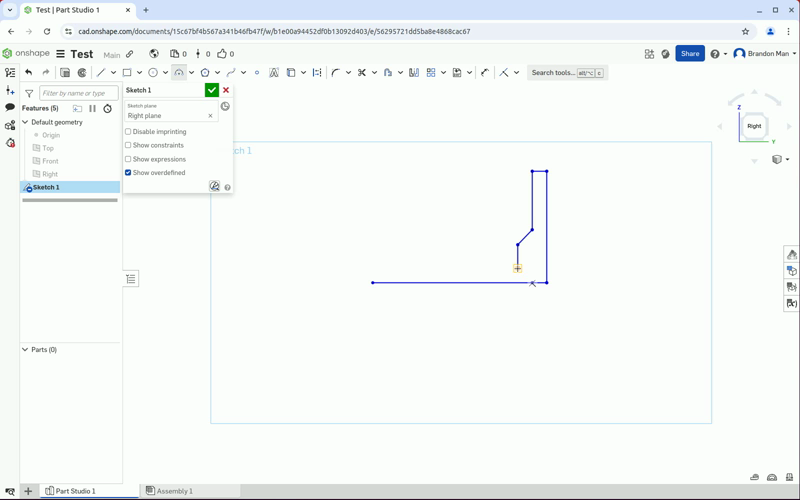
click(517, 268)
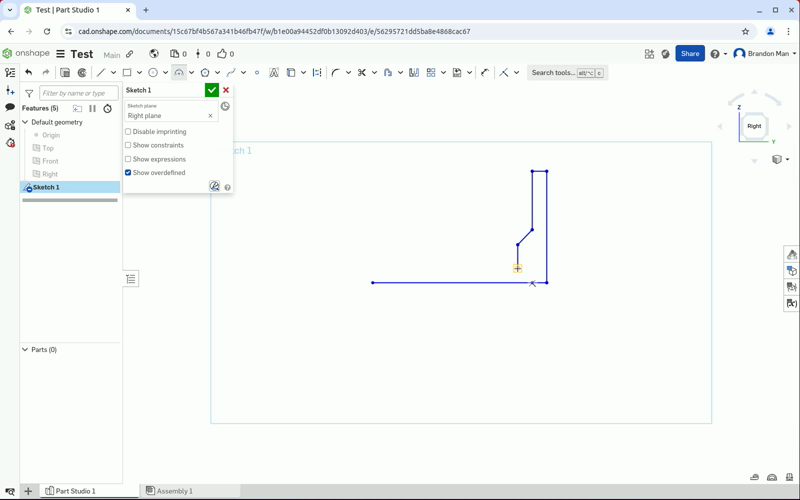
key_down(shift)
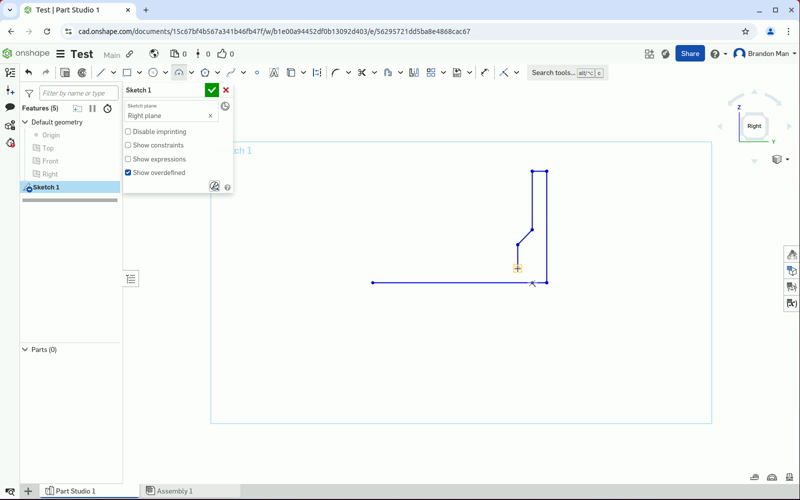
mouse_move(513, 270)
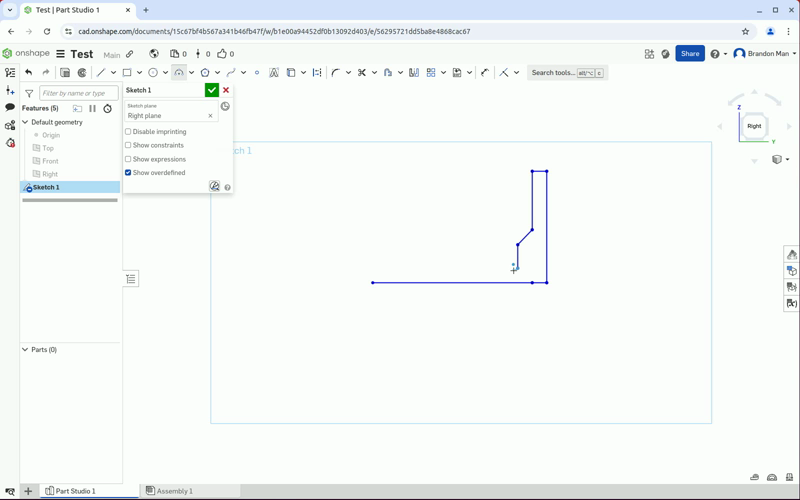
scroll(6)
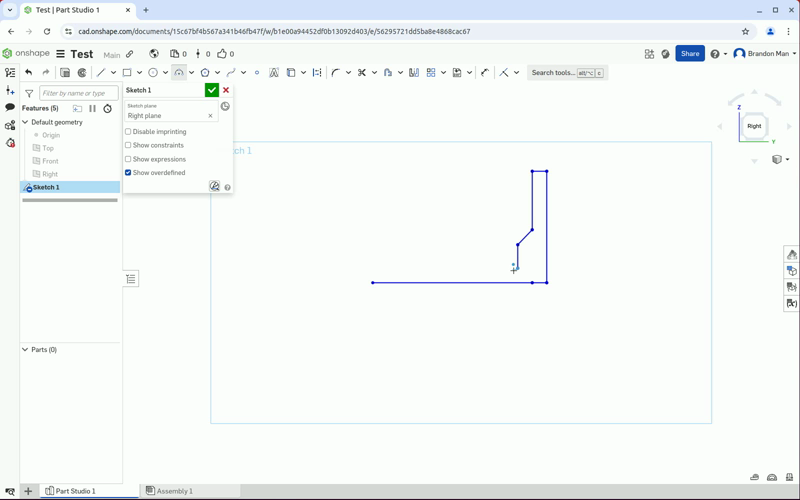
scroll(6)
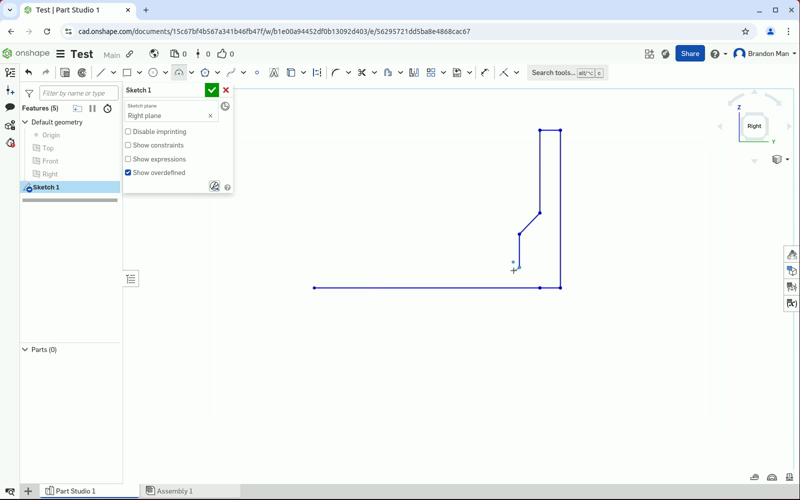
scroll(6)
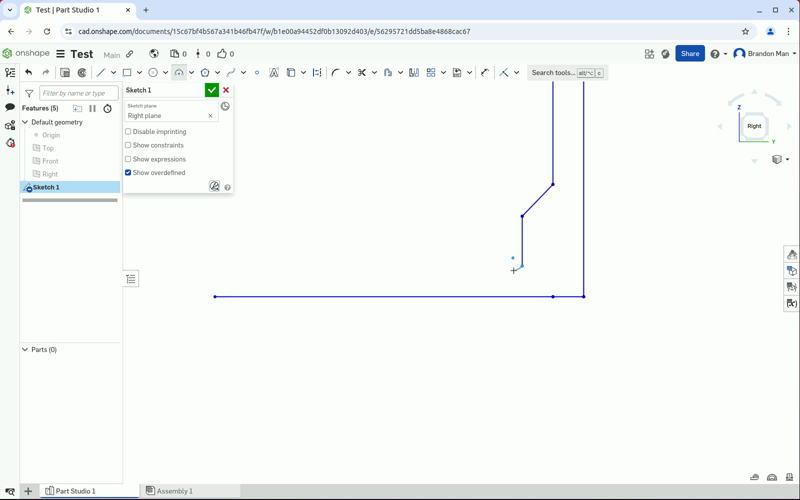
scroll(6)
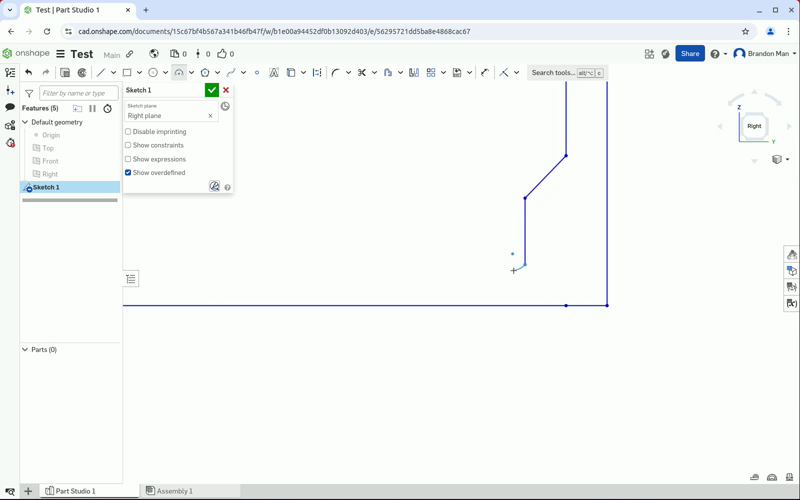
scroll(6)
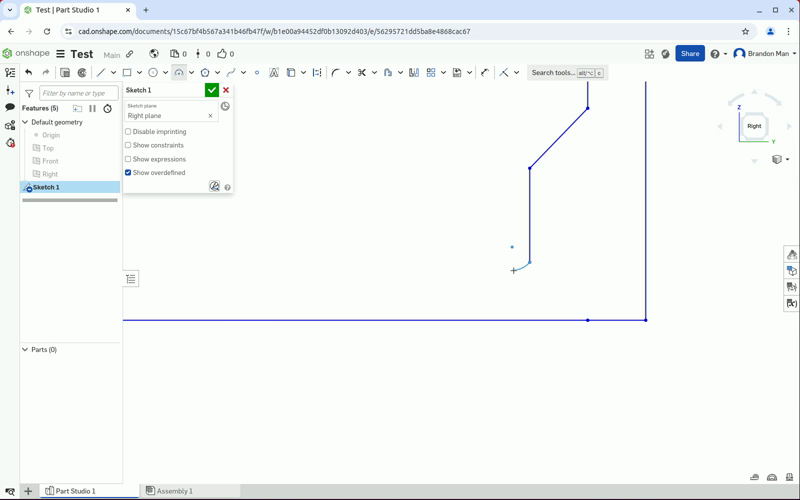
scroll(6)
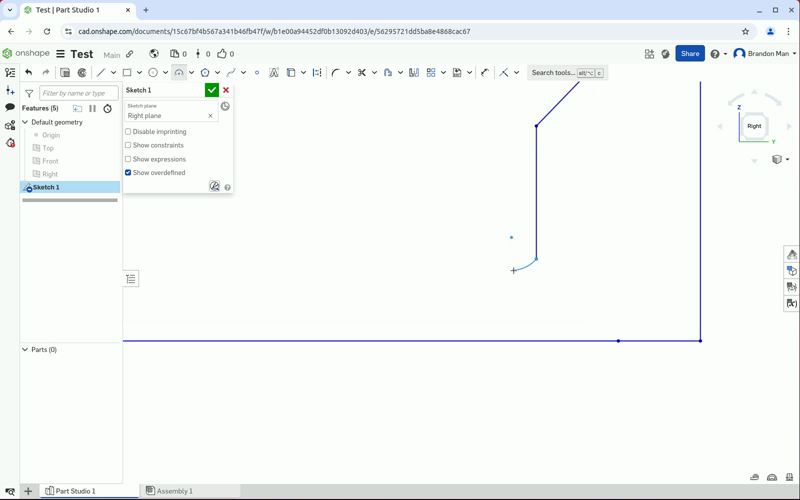
scroll(6)
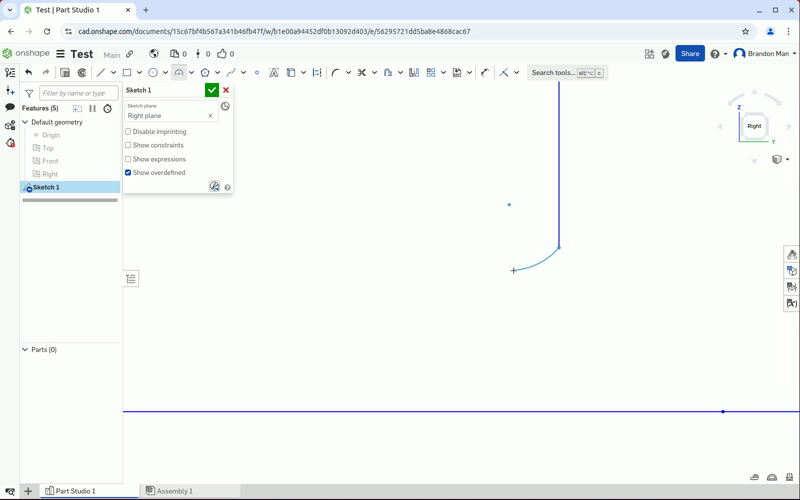
click(513, 270)
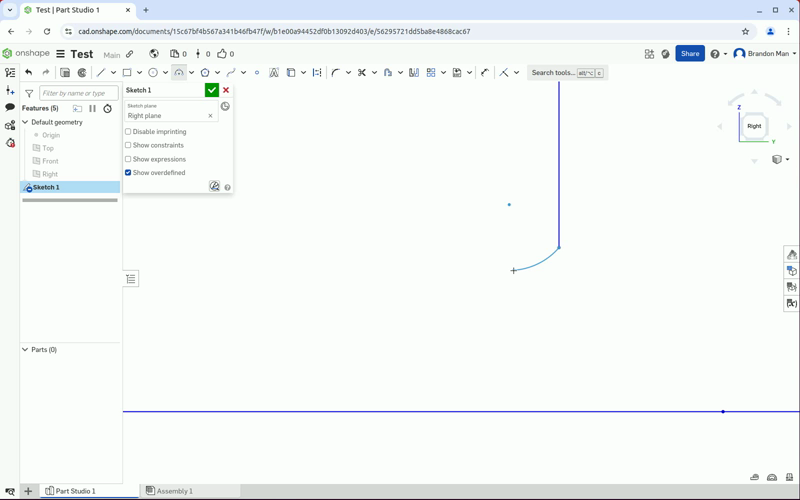
scroll(-6)
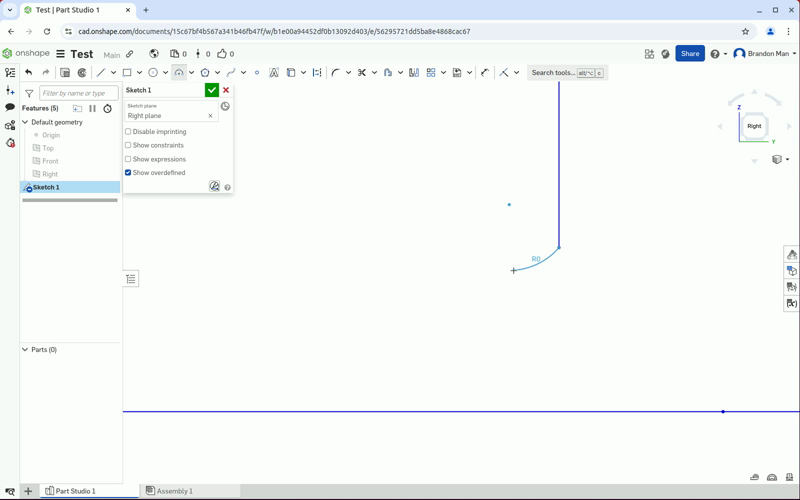
scroll(-6)
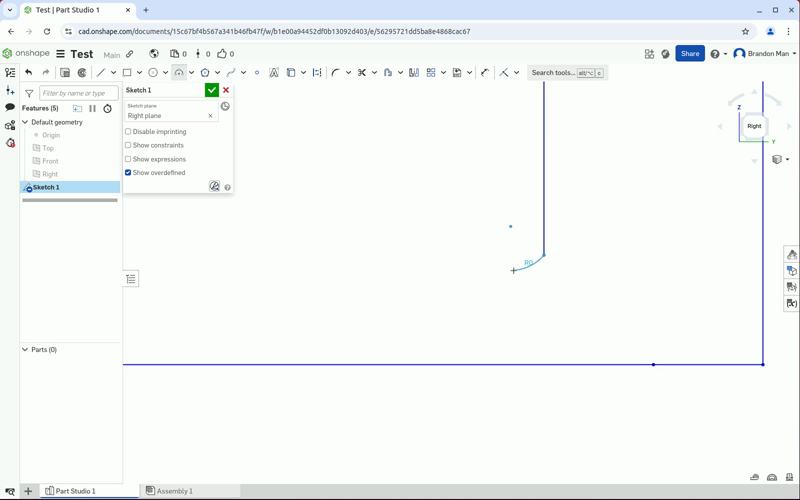
scroll(-6)
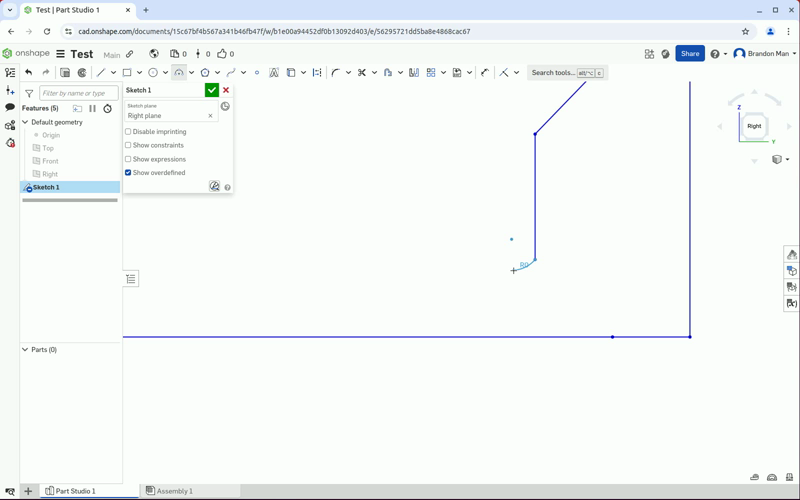
scroll(-6)
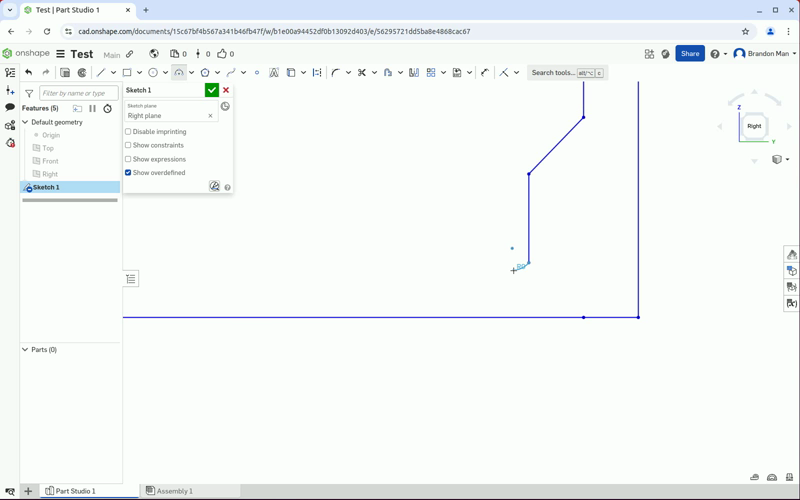
scroll(-6)
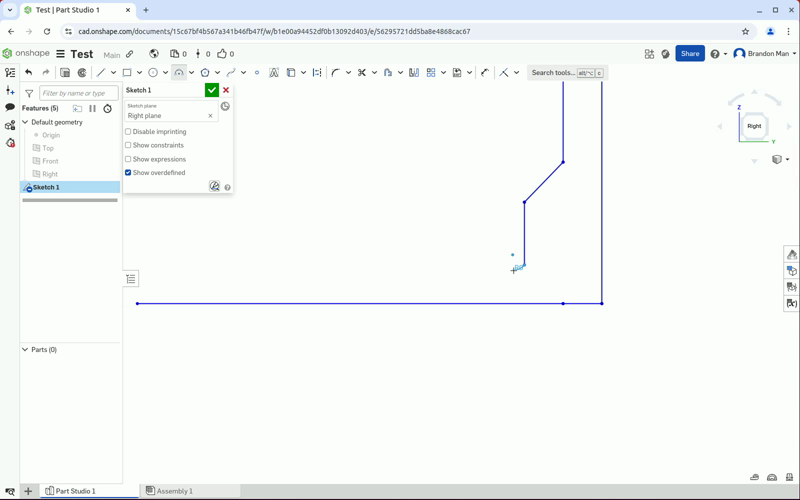
scroll(-6)
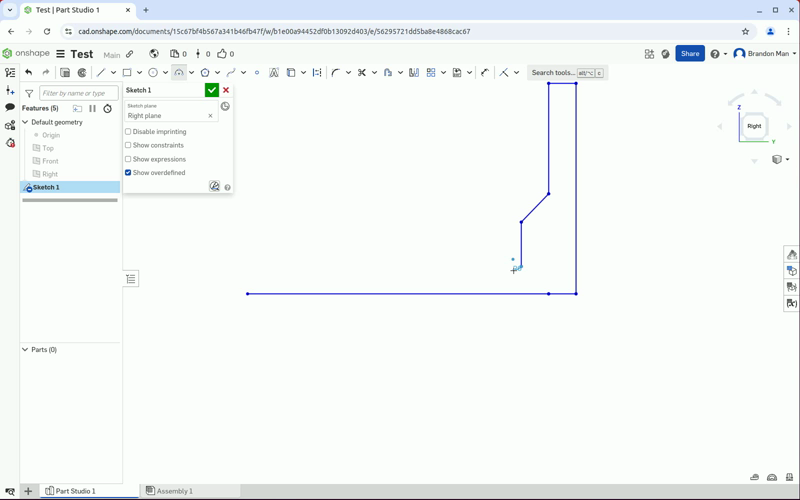
scroll(-6)
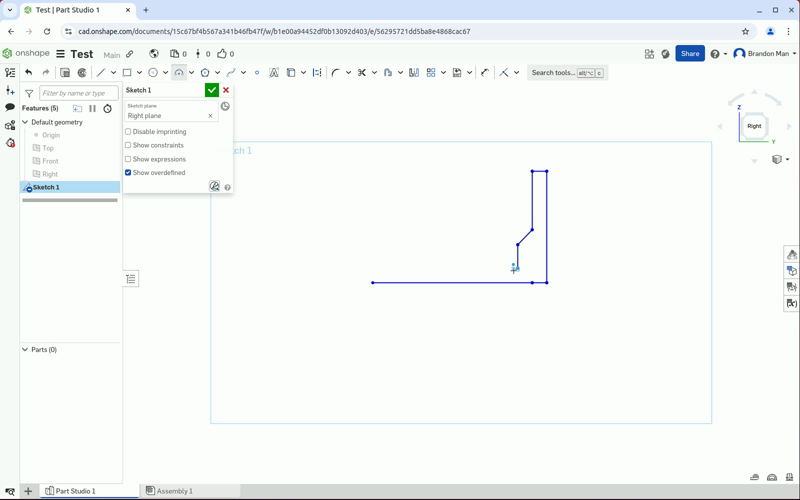
mouse_move(516, 270)
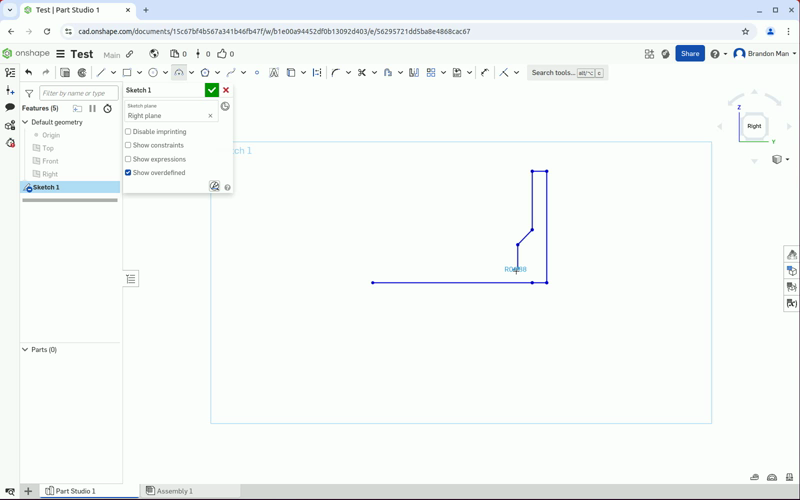
scroll(6)
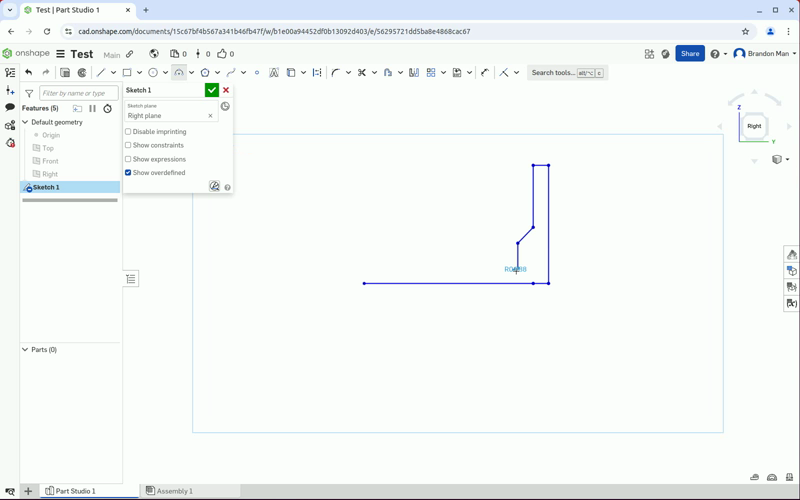
scroll(6)
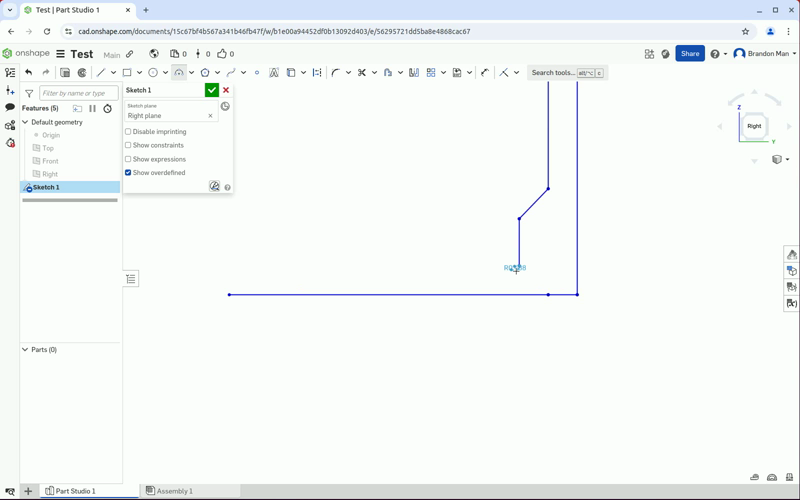
scroll(6)
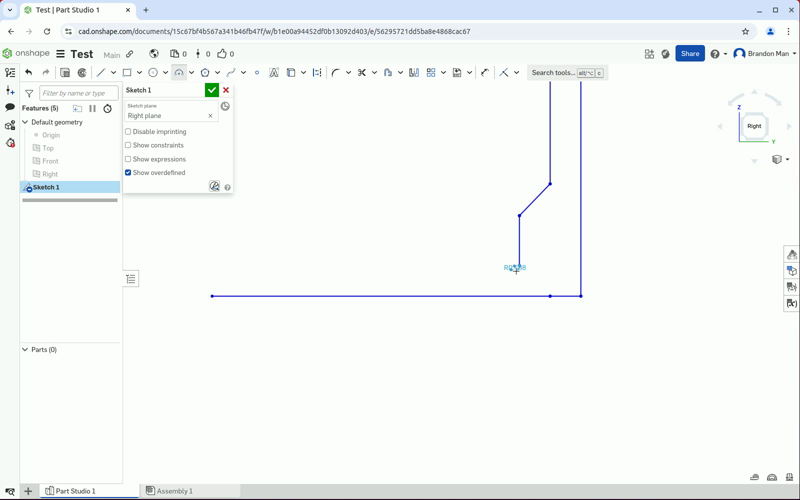
scroll(6)
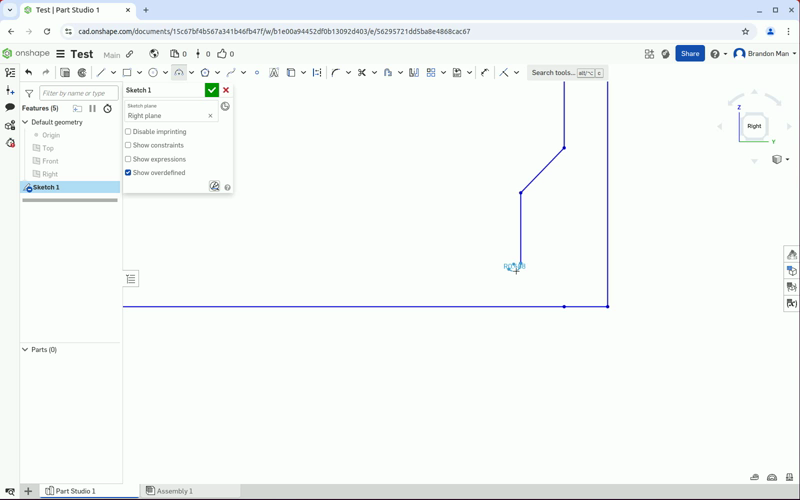
scroll(6)
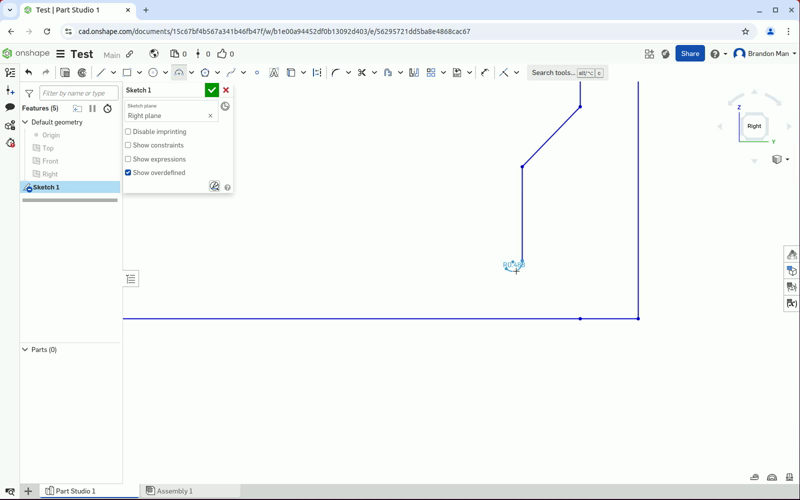
scroll(6)
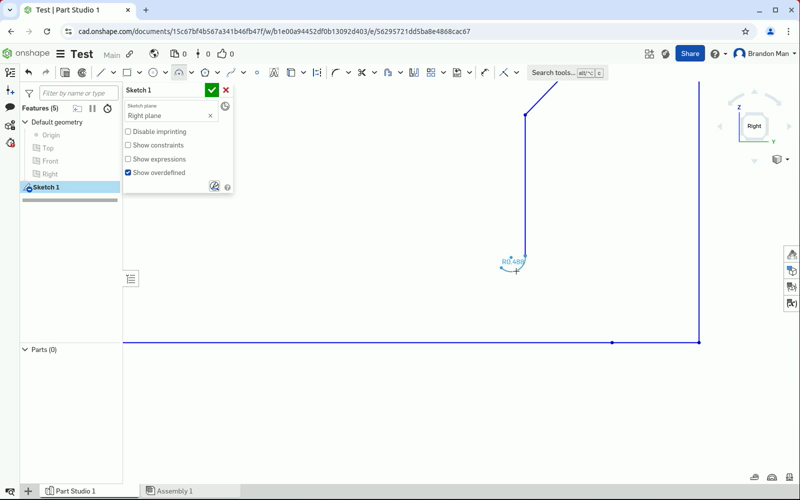
scroll(6)
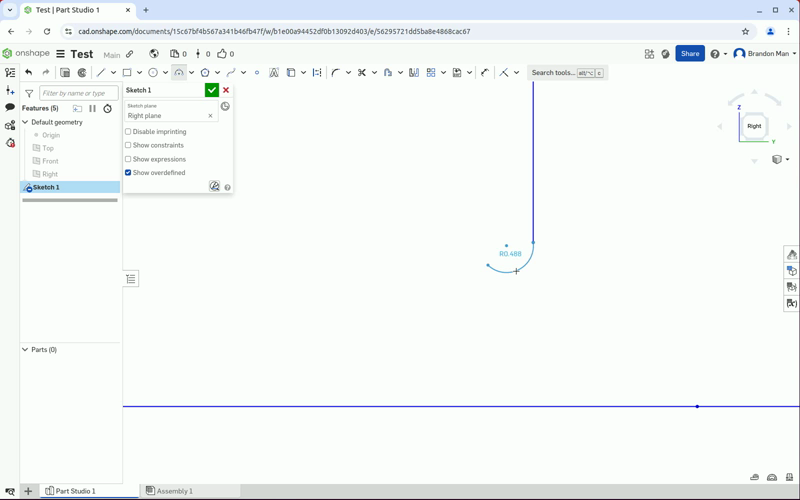
click(516, 270)
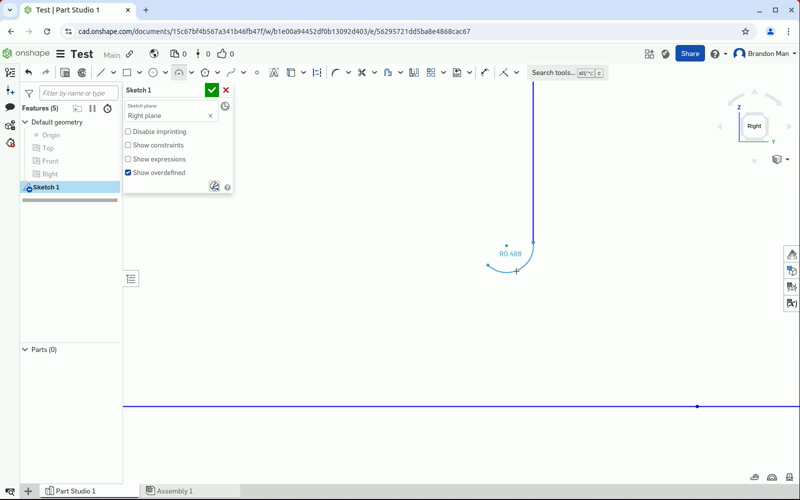
scroll(-6)
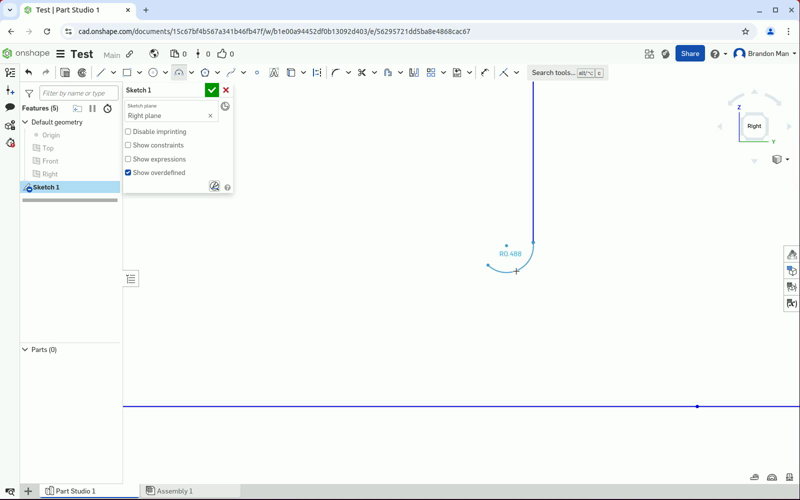
scroll(-6)
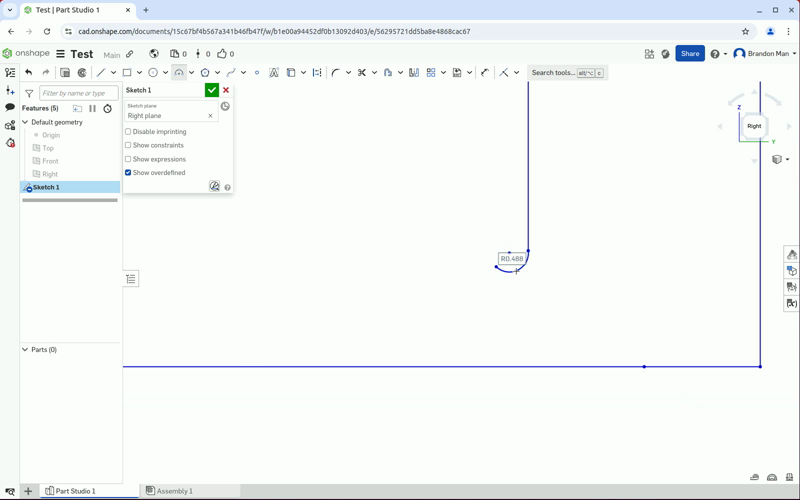
scroll(-6)
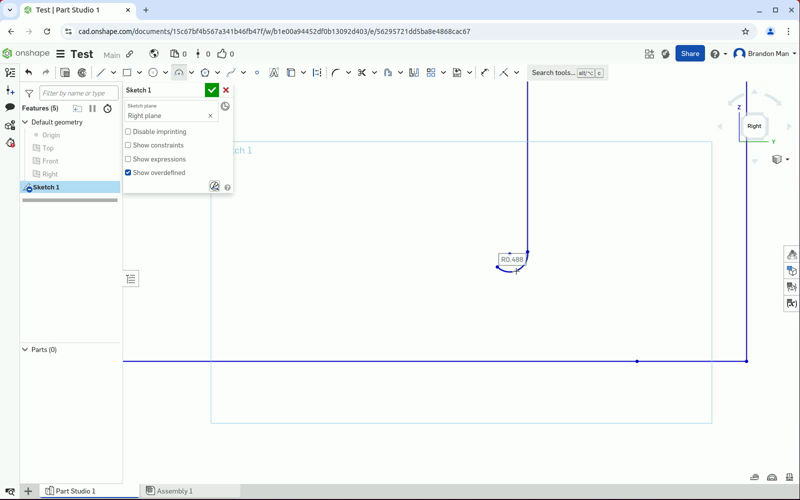
scroll(-6)
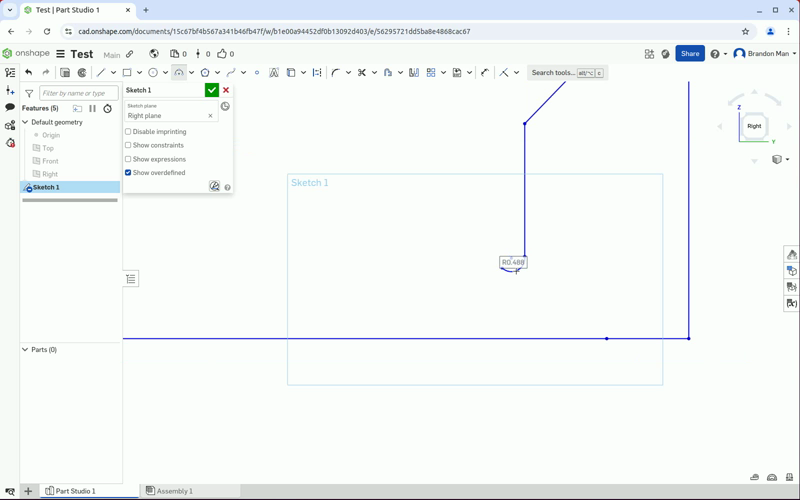
scroll(-6)
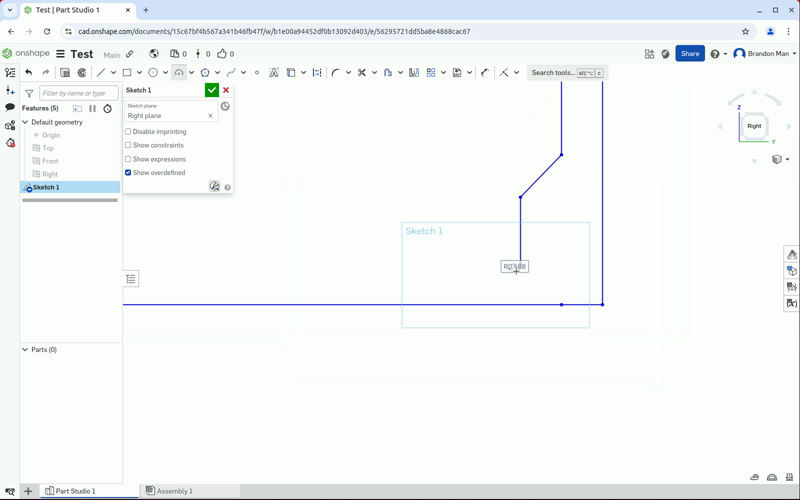
scroll(-6)
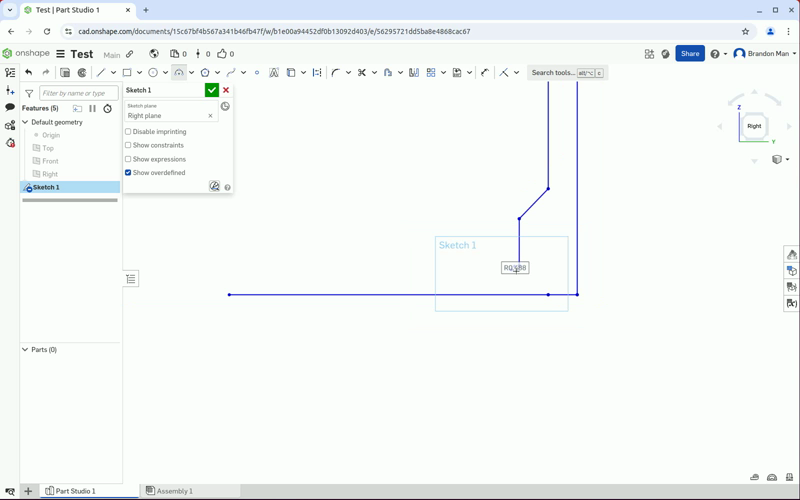
scroll(-6)
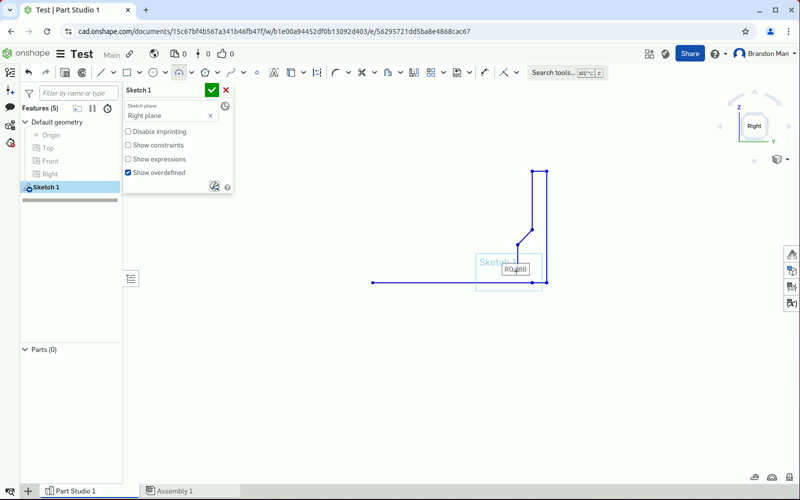
key_up(shift)
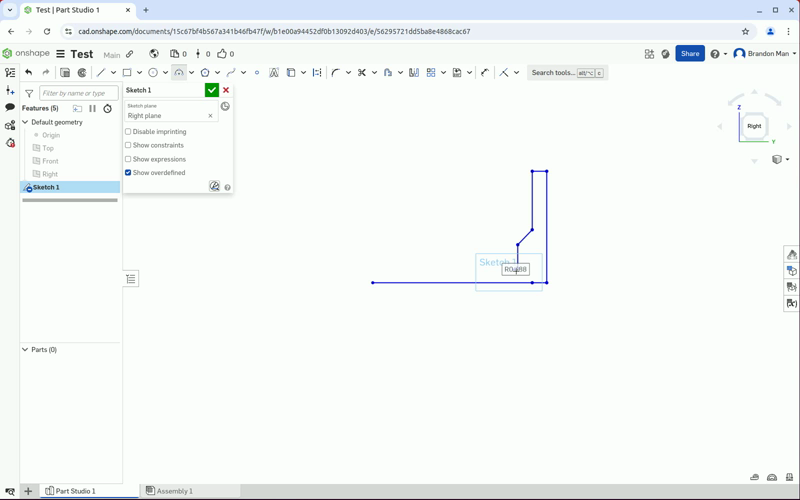
key(esc)
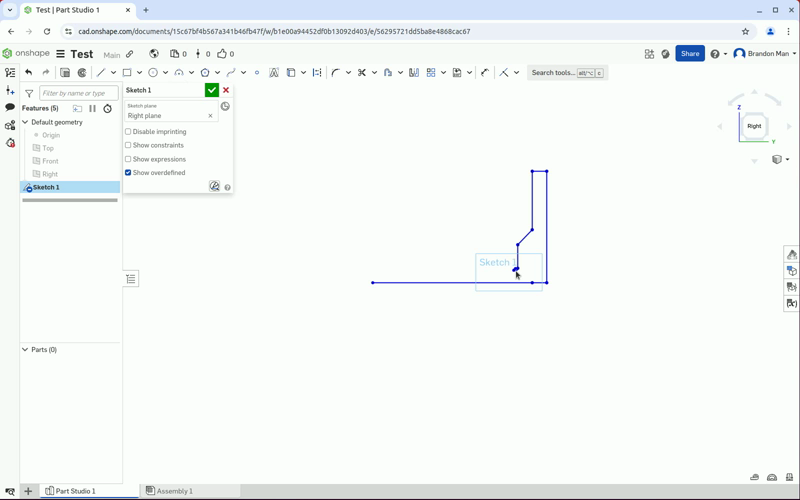
key(l)
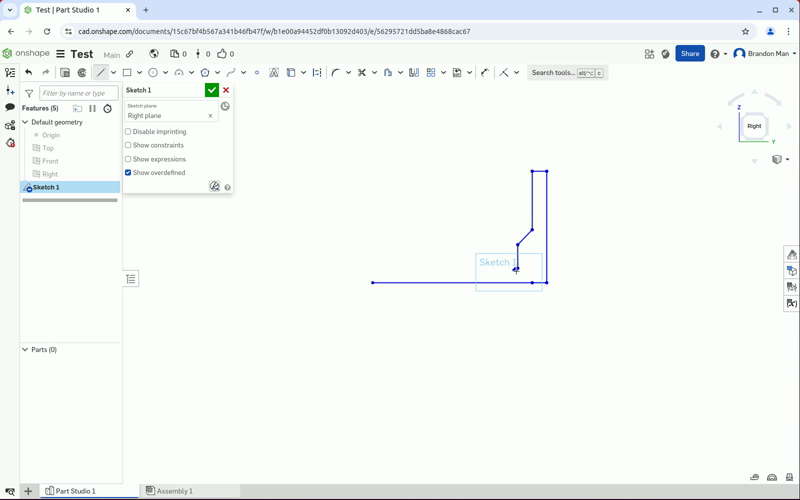
mouse_move(513, 270)
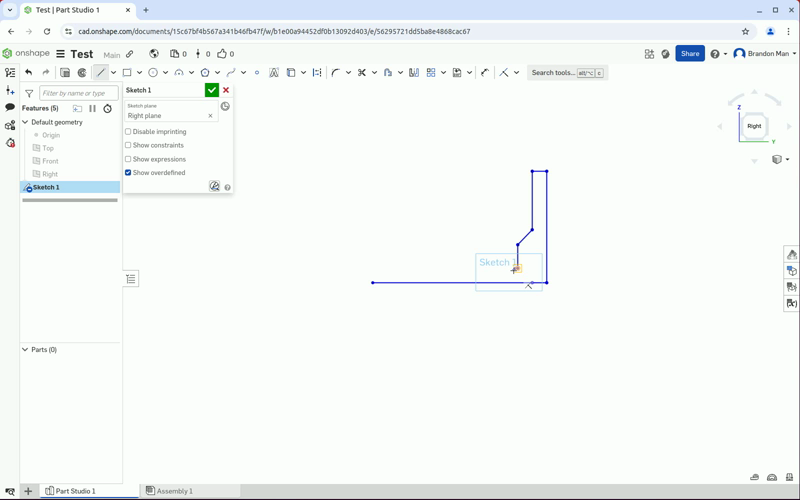
scroll(6)
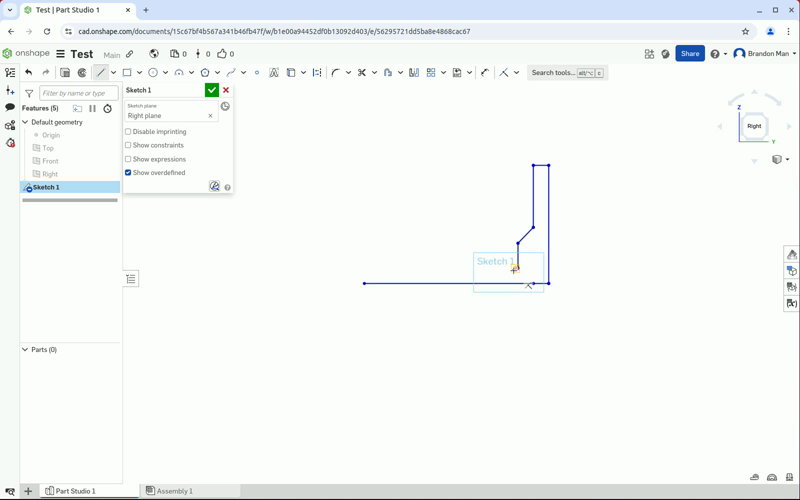
scroll(6)
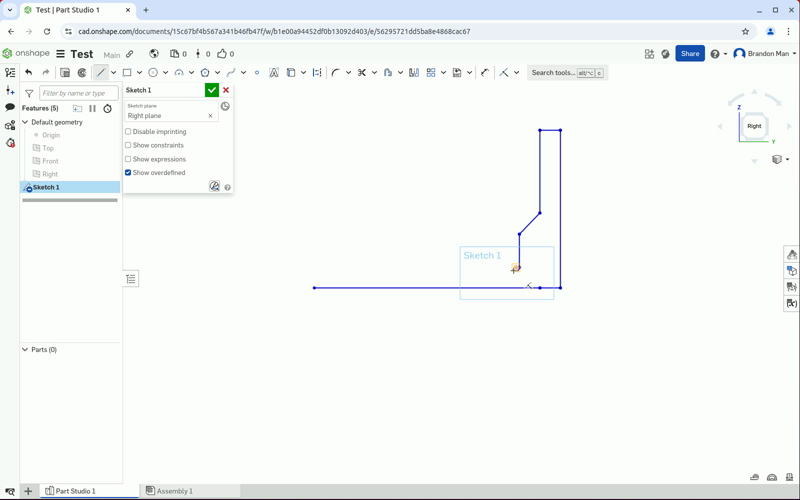
scroll(6)
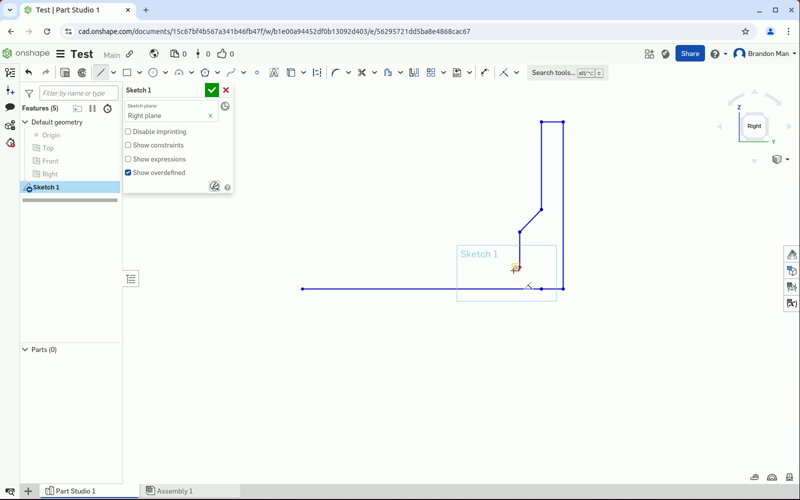
scroll(6)
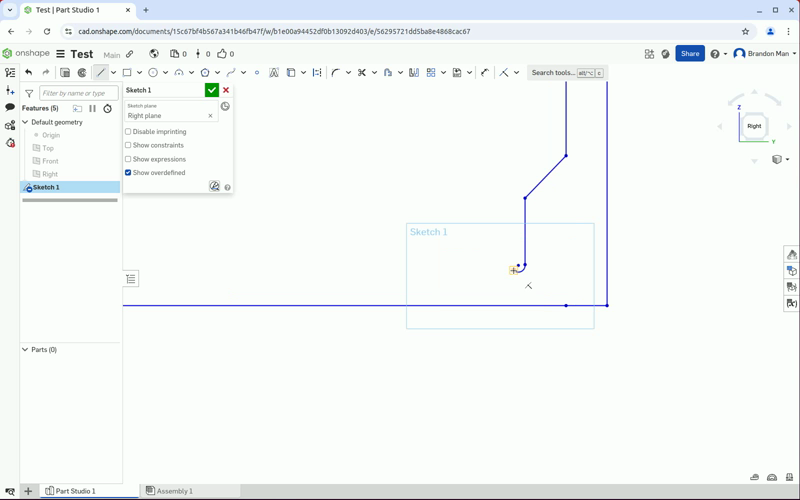
scroll(6)
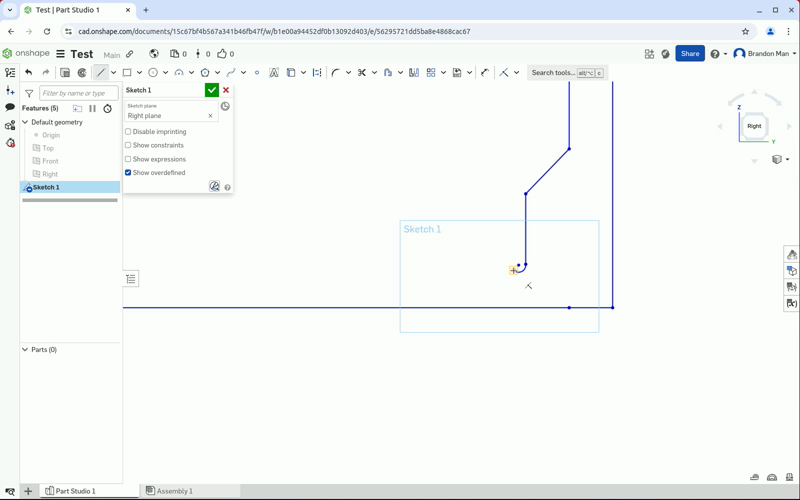
scroll(6)
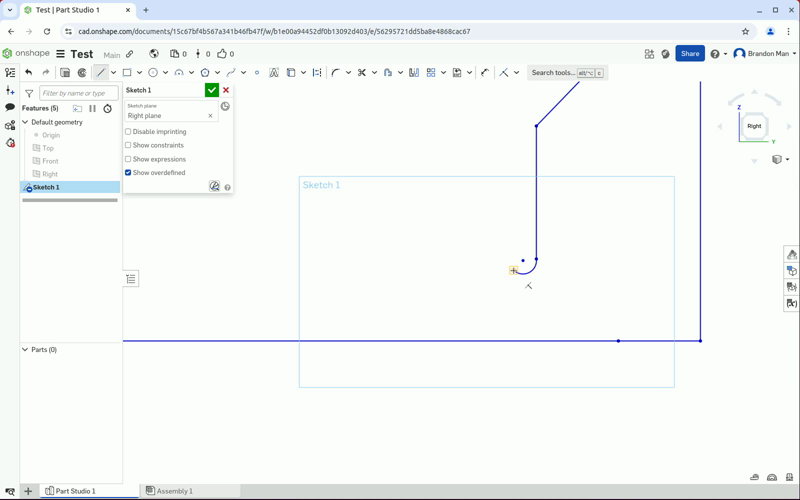
scroll(6)
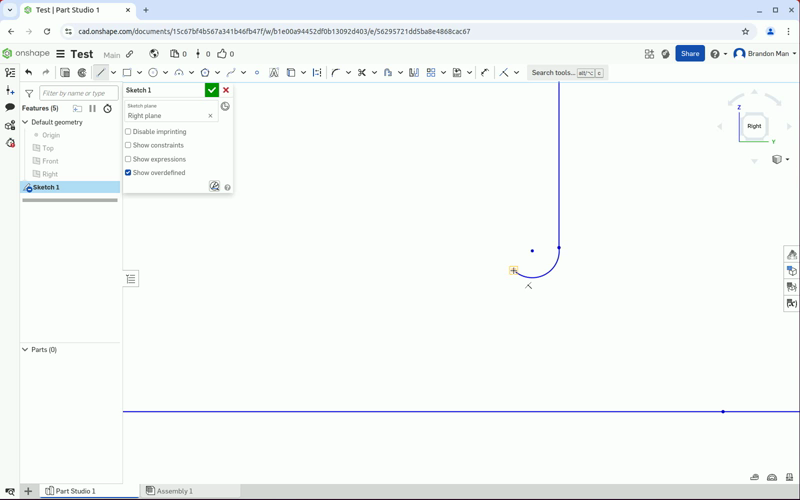
click(513, 270)
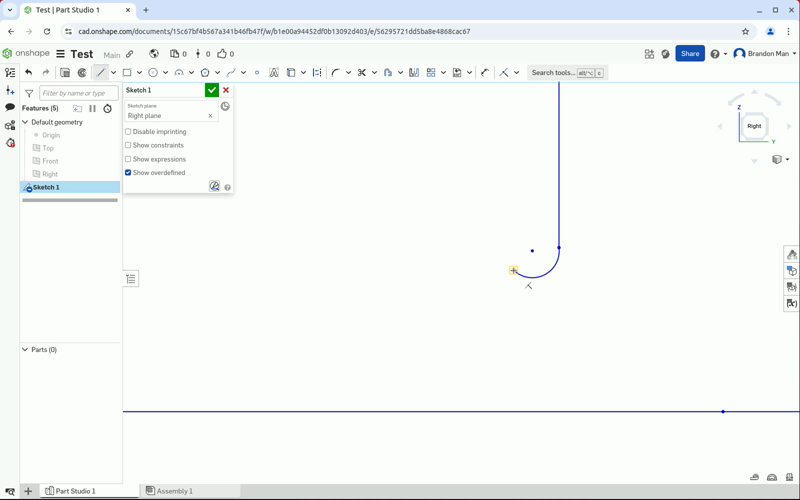
scroll(-6)
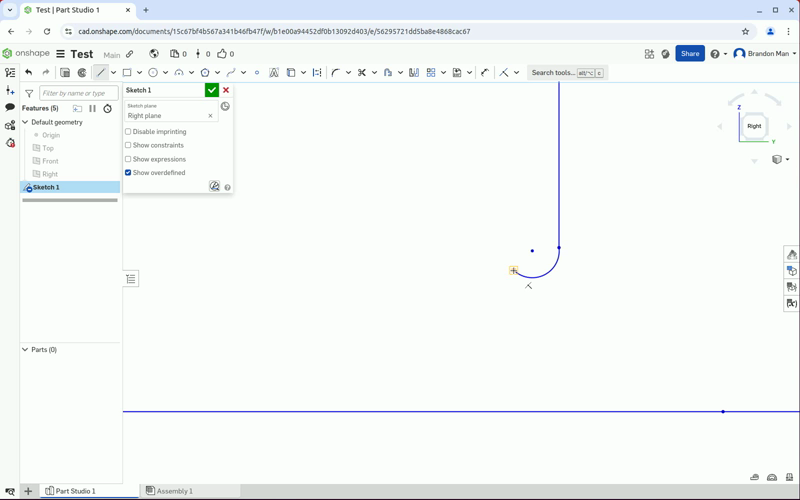
scroll(-6)
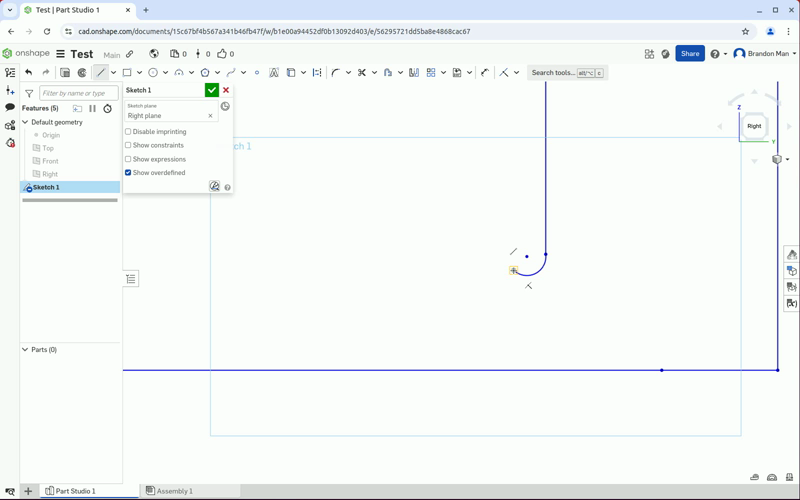
scroll(-6)
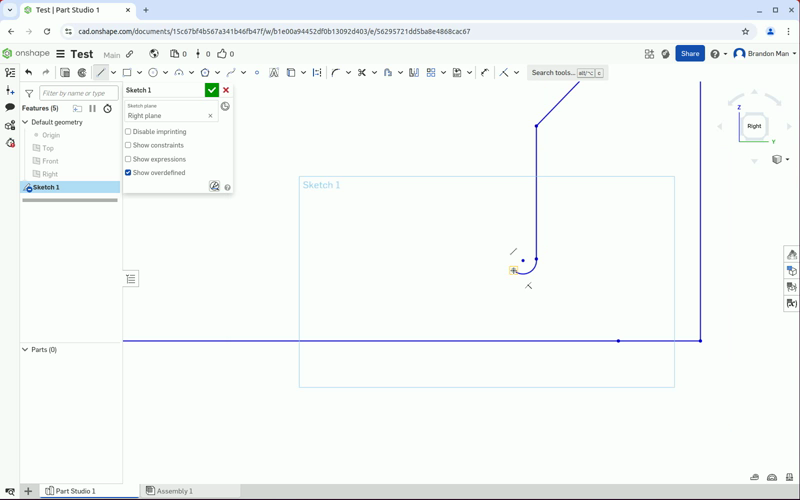
scroll(-6)
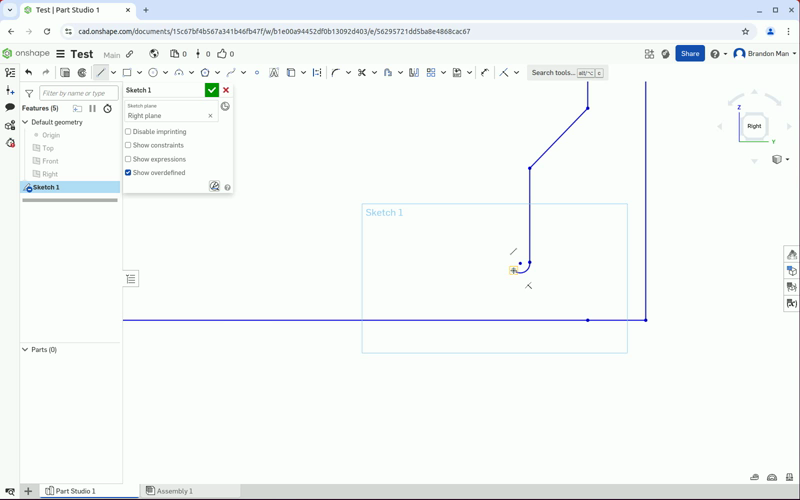
scroll(-6)
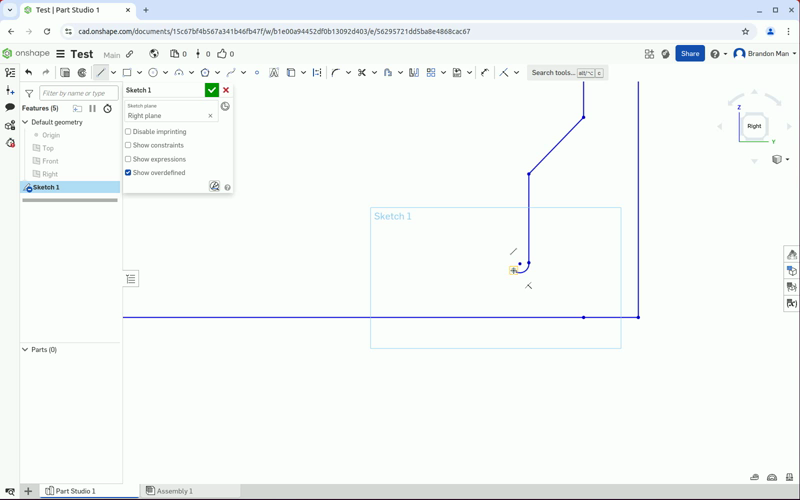
scroll(-6)
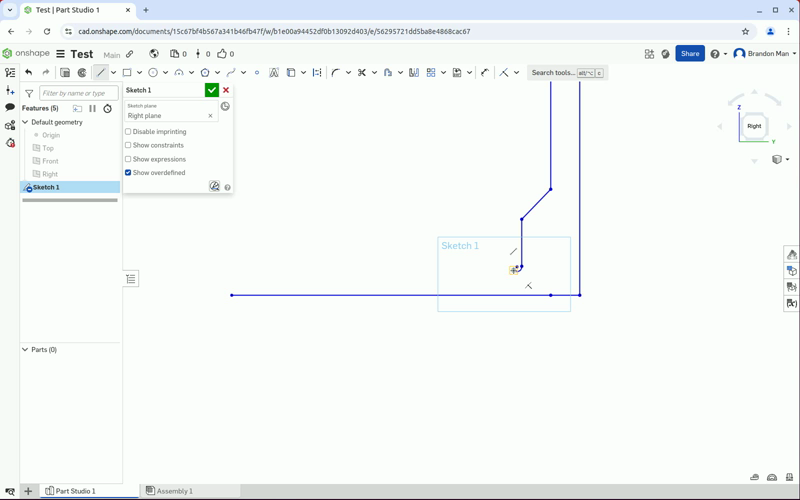
scroll(-6)
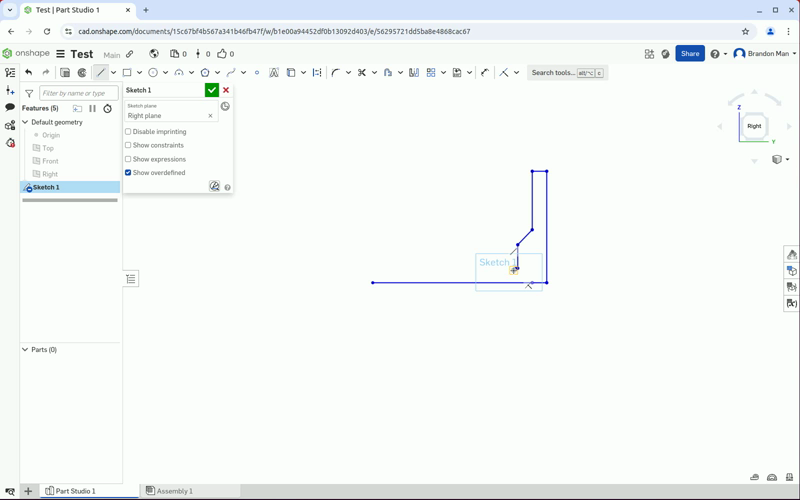
key_down(shift)
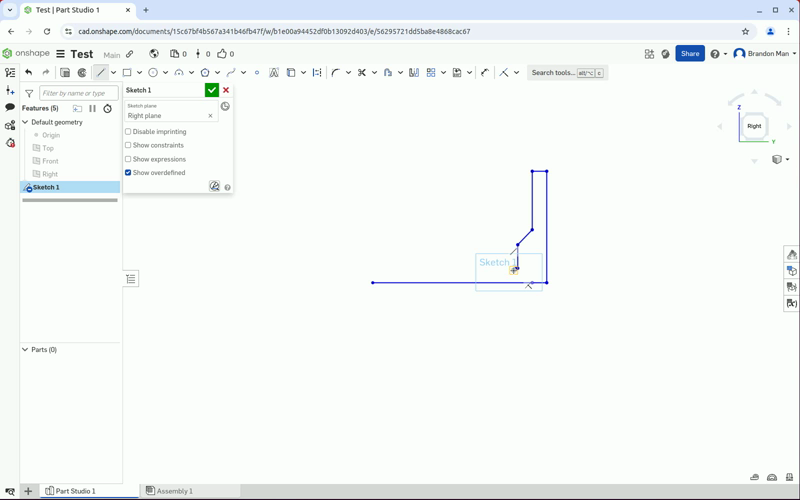
mouse_move(372, 270)
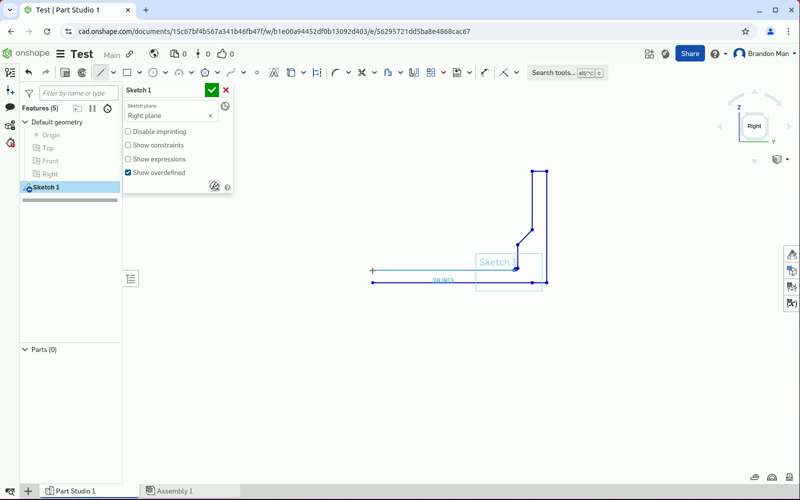
click(372, 270)
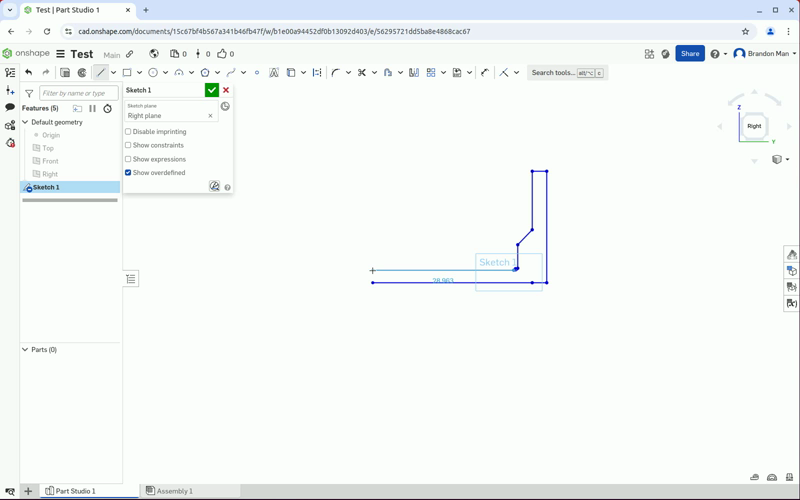
key_up(shift)
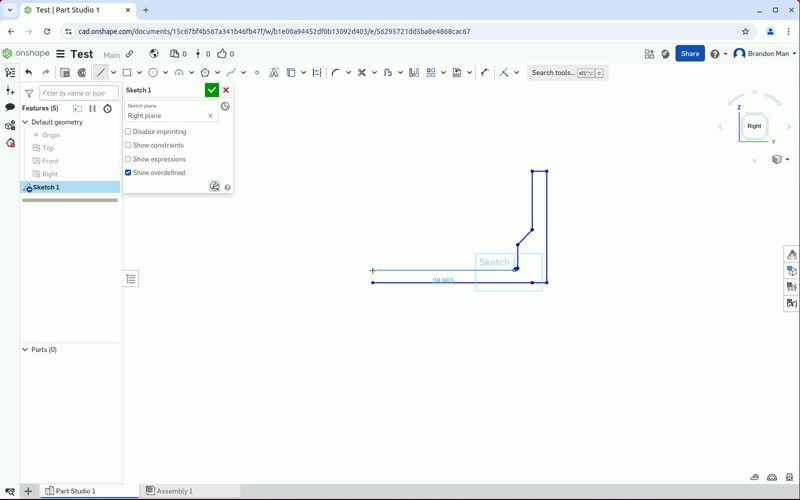
mouse_move(402, 270)
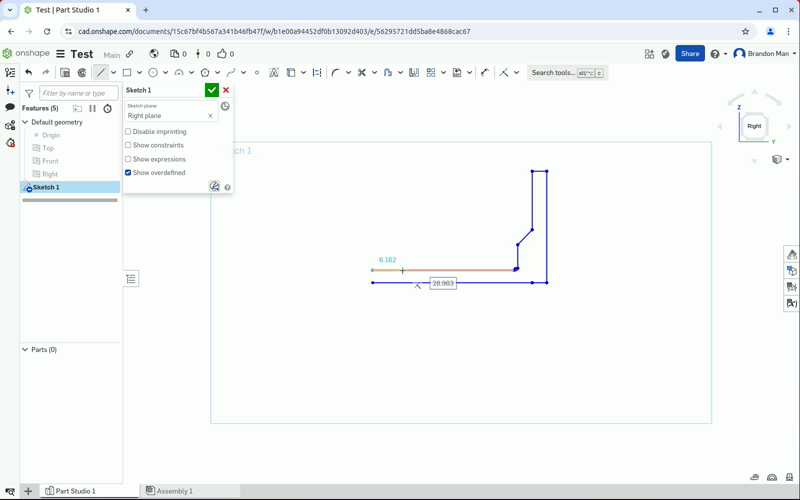
key_down(shift)
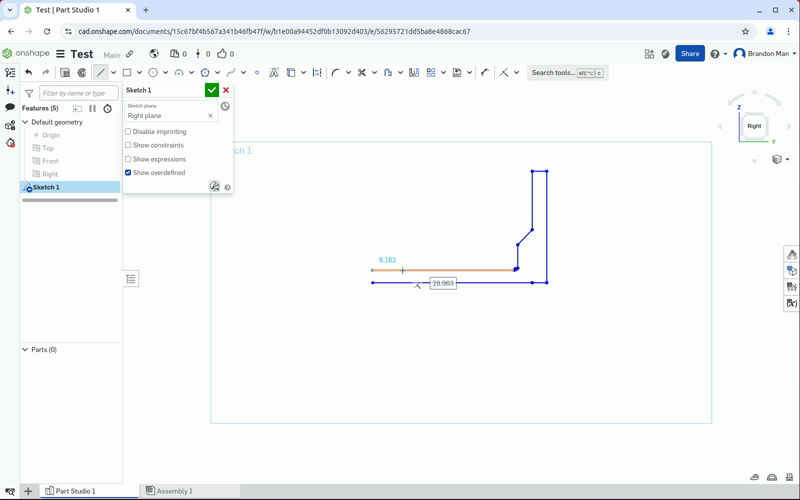
mouse_move(372, 282)
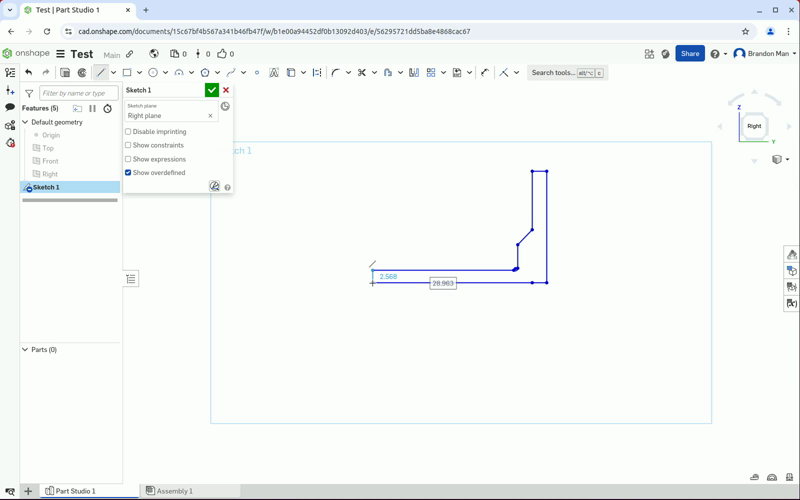
key_up(shift)
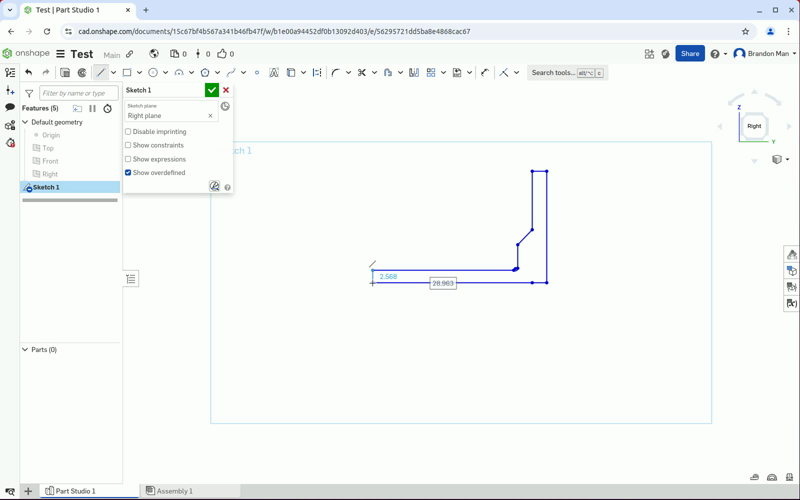
click(372, 282)
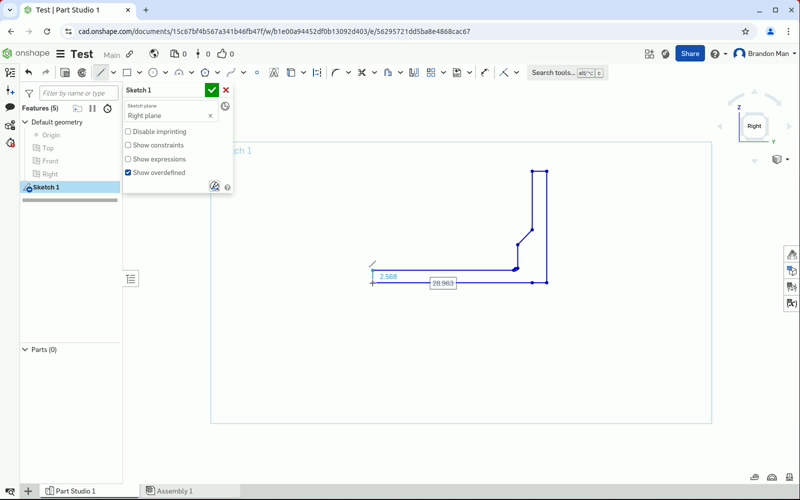
key(esc)
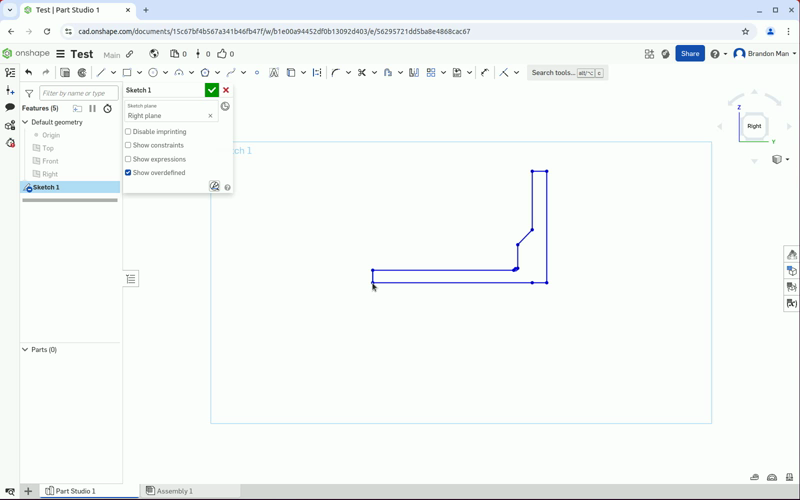
key(c)
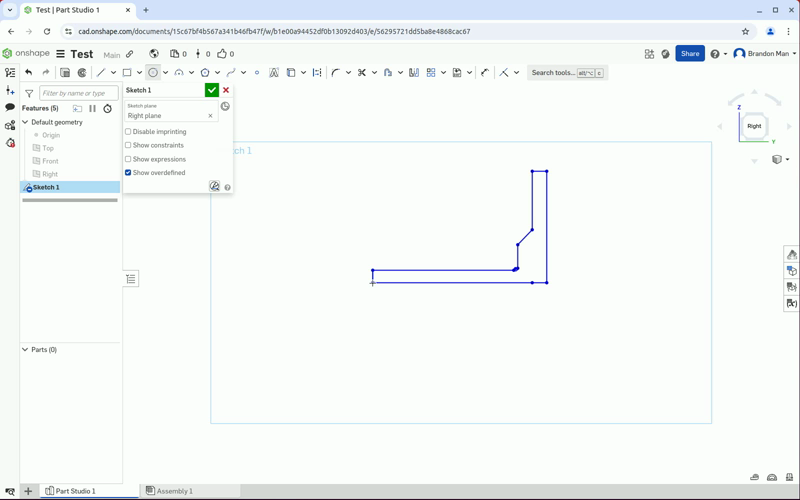
key_down(shift)
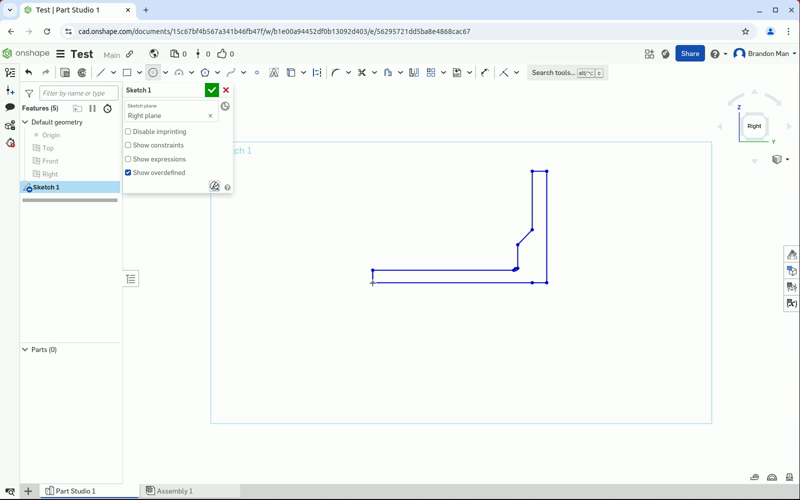
mouse_move(532, 257)
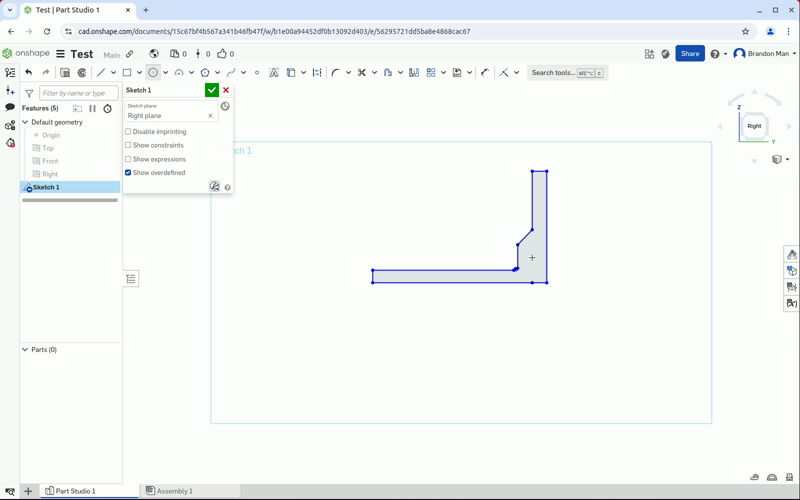
click(532, 257)
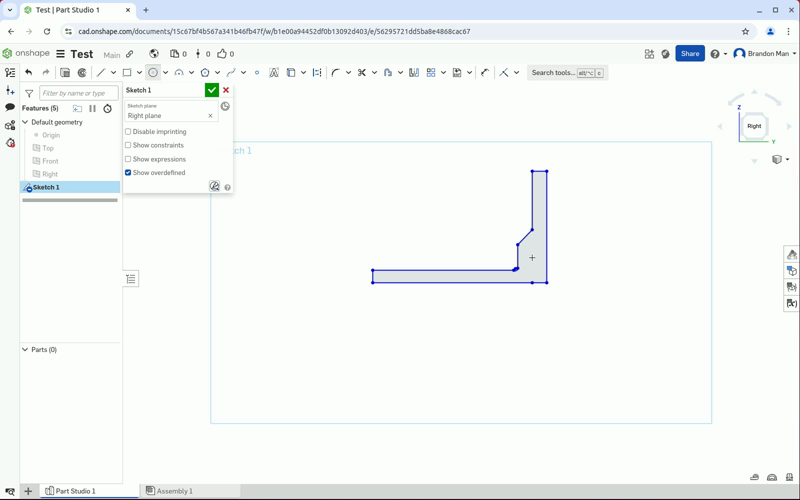
key_up(shift)
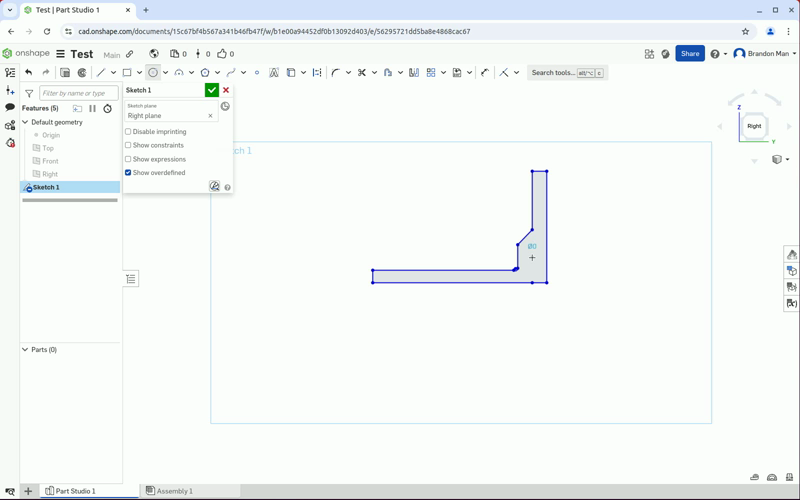
mouse_move(541, 257)
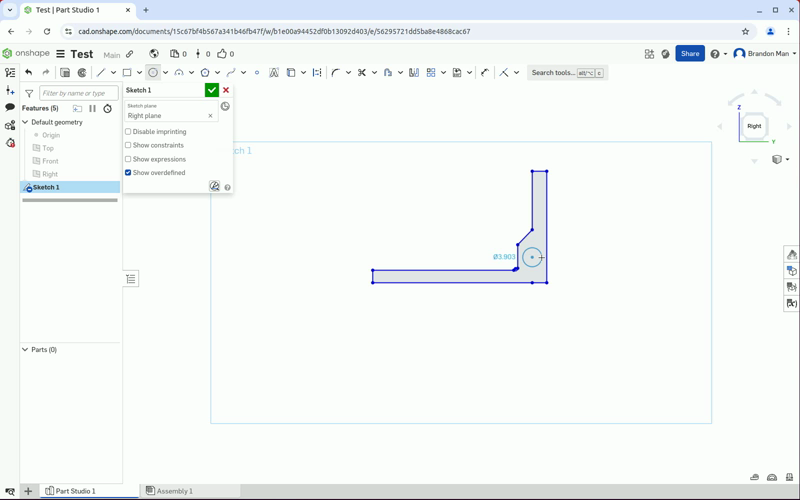
click(541, 257)
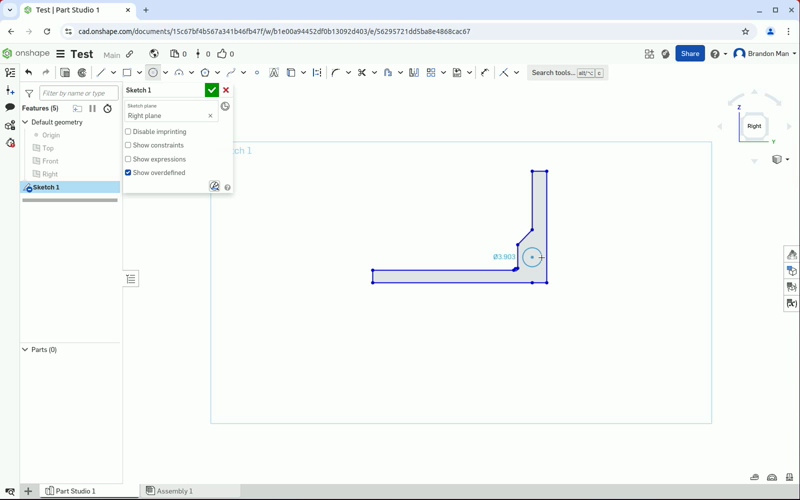
key(esc)
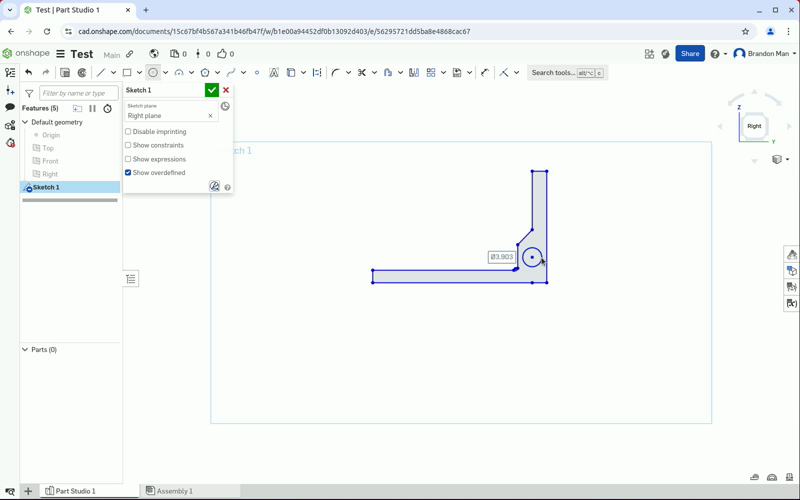
mouse_move(419, 273)
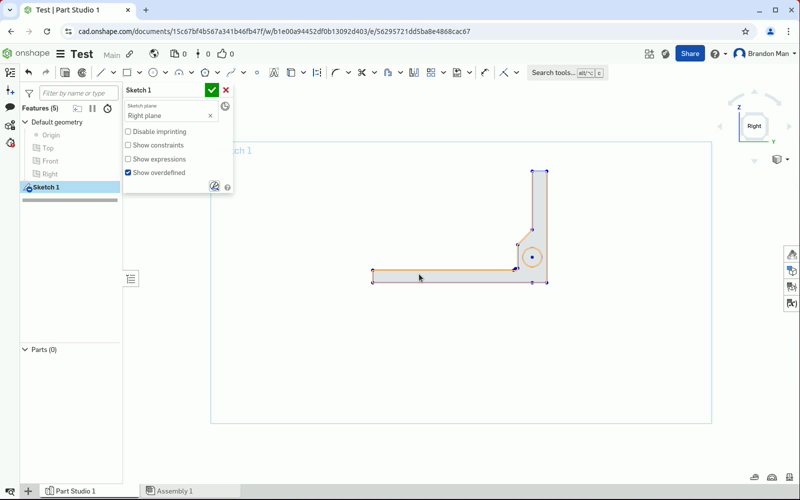
click(419, 273)
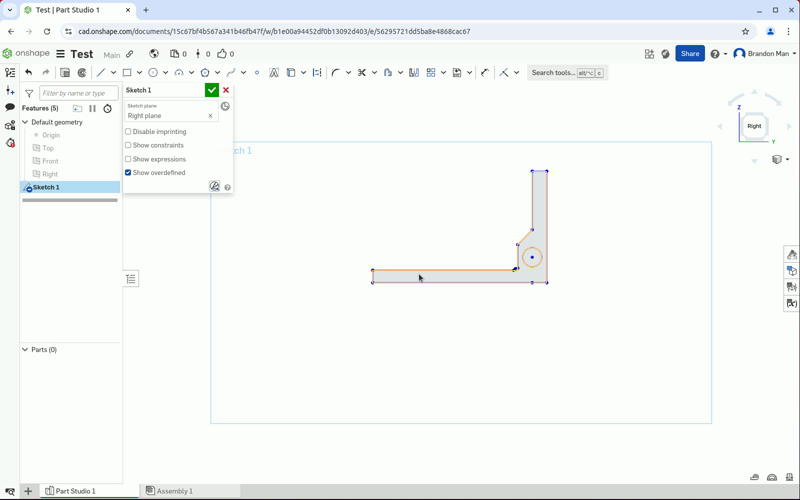
mouse_move(73, 352)
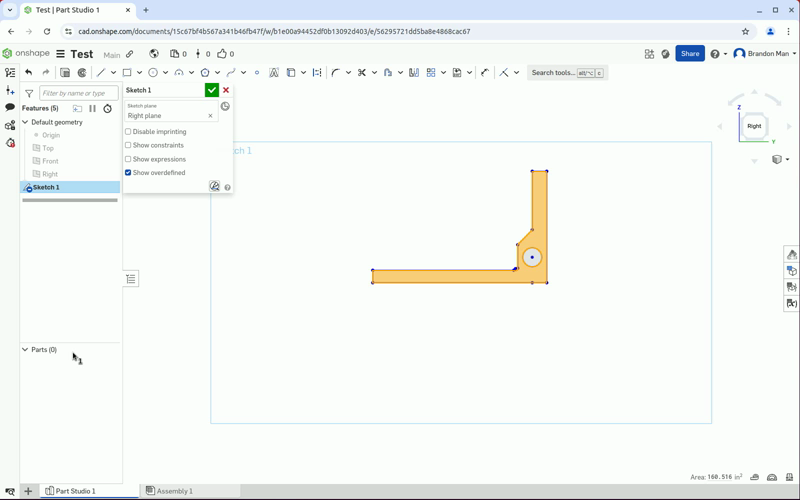
key(shift+y)
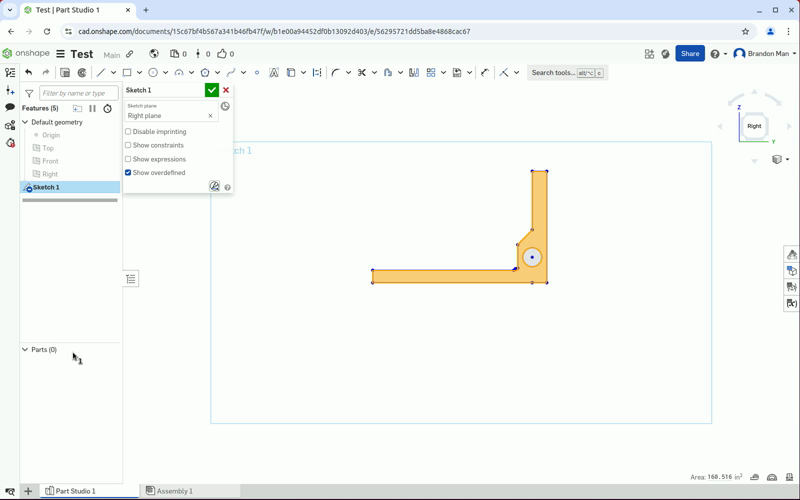
key(shift+e)
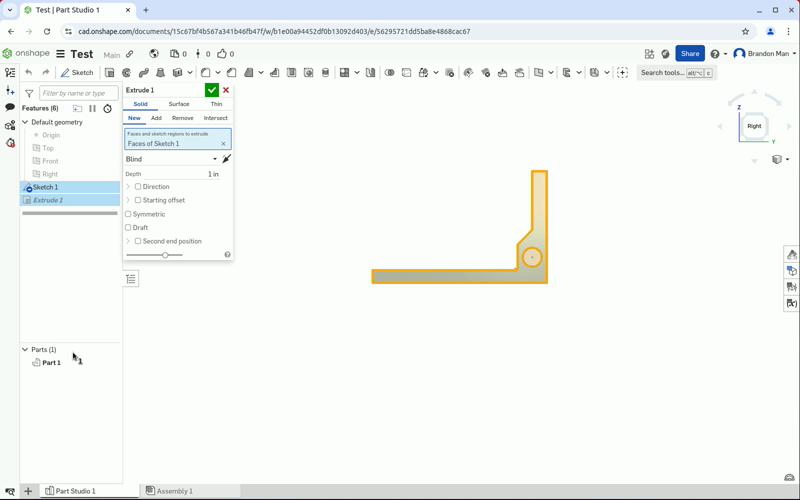
mouse_move(143, 106)
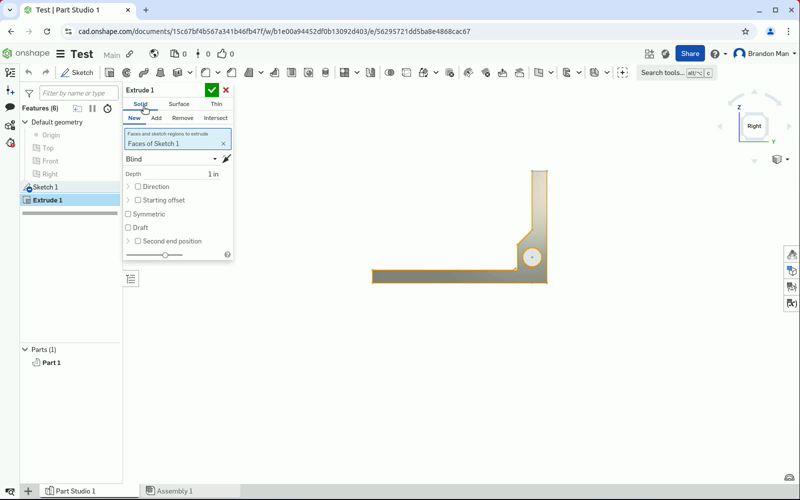
click(143, 106)
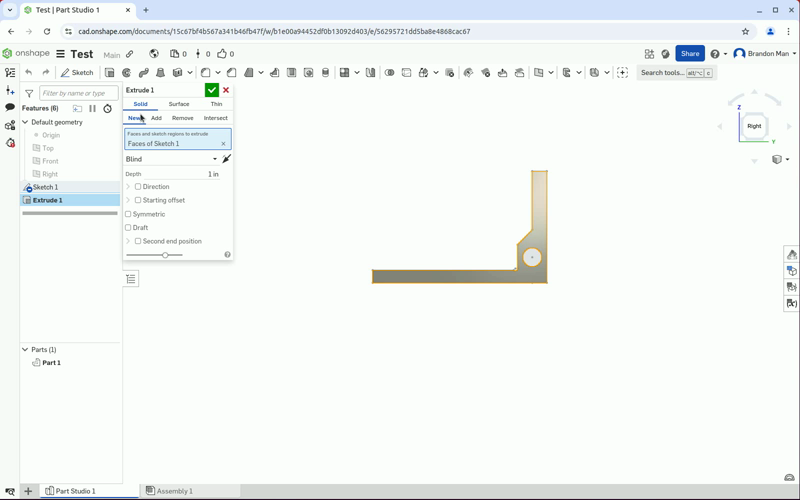
mouse_move(137, 120)
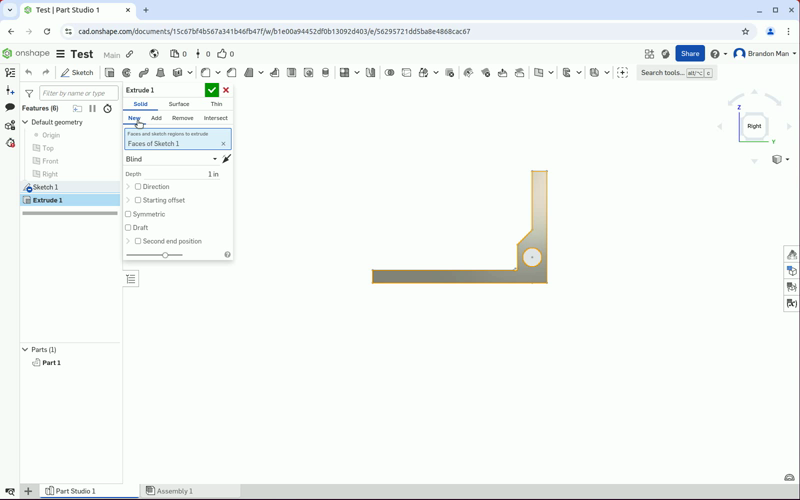
click(137, 120)
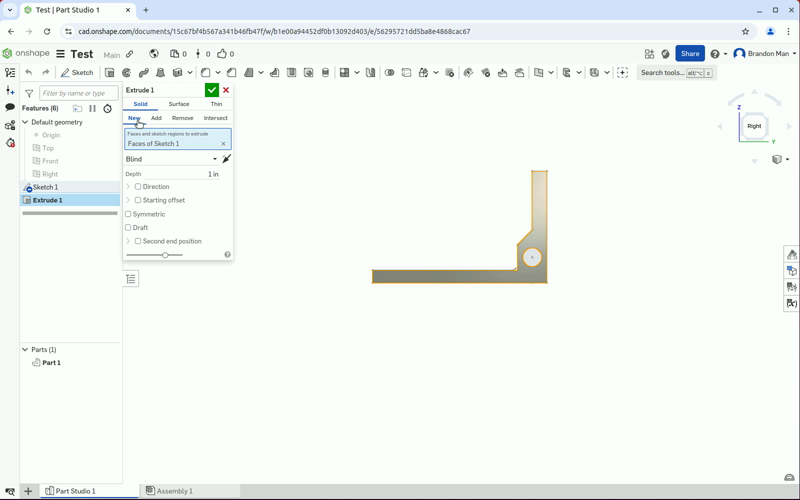
key(tab, 4)
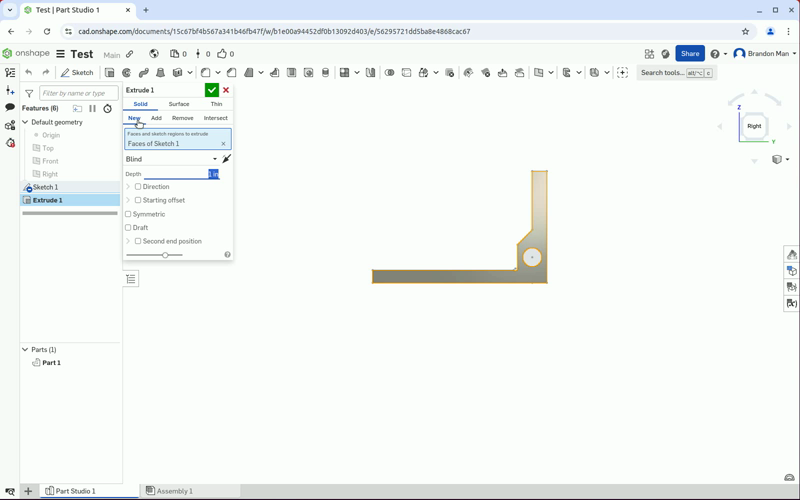
text(1.204)
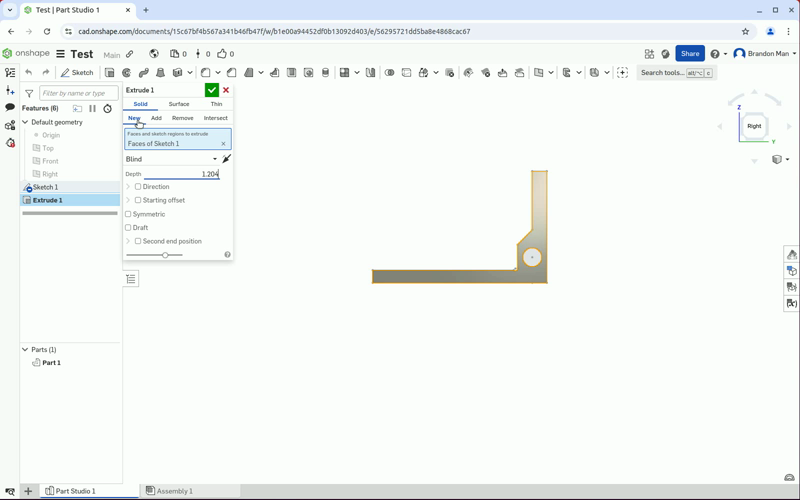
key(enter)
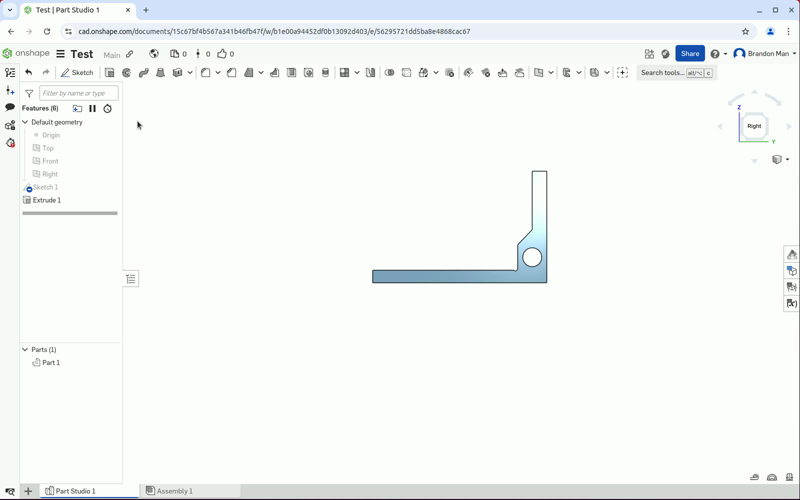
key(shift+h)
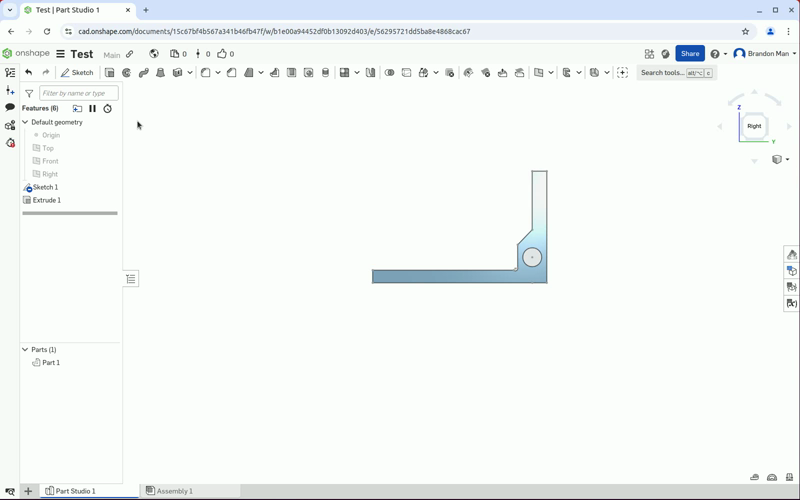
key(shift+h)
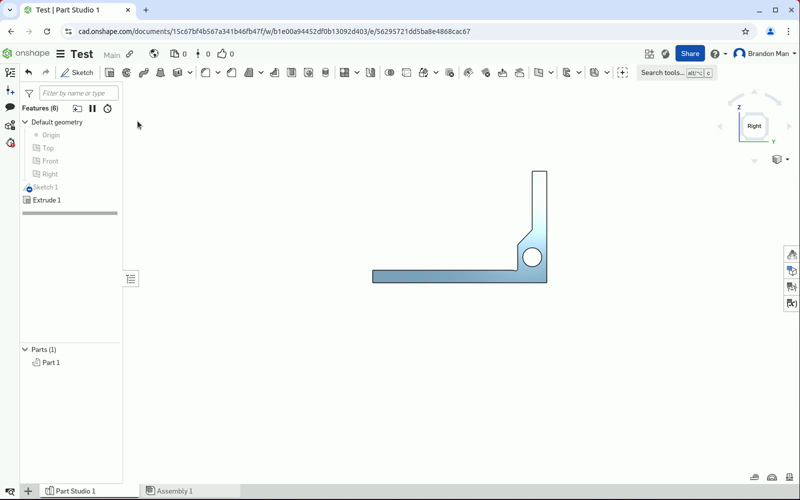
mouse_move(73, 189)
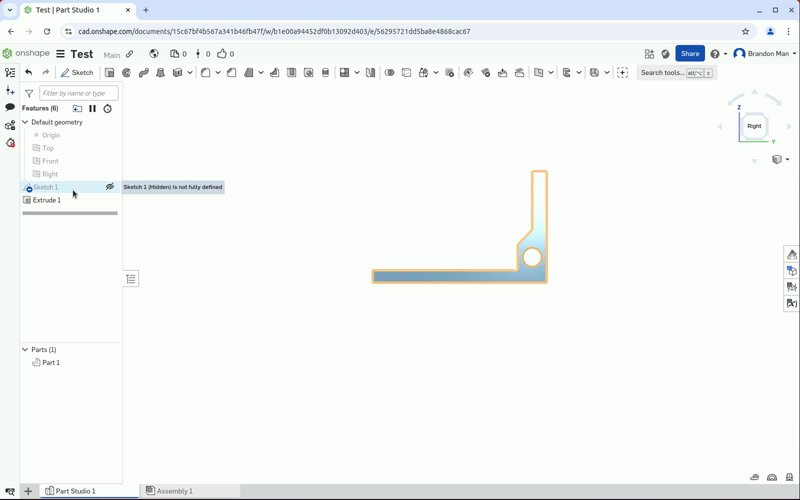
click(73, 189)
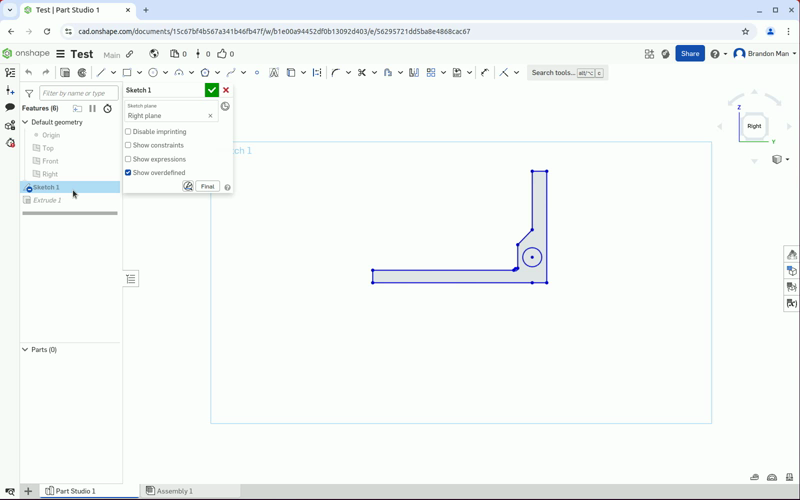
mouse_move(229, 92)
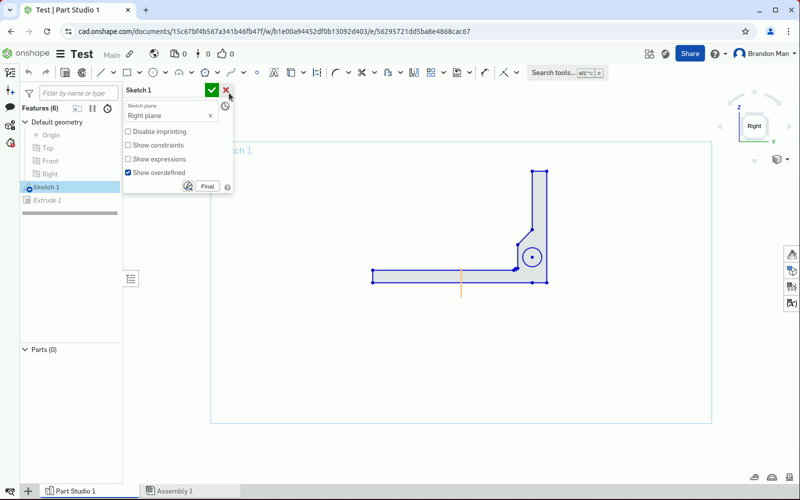
click(229, 92)
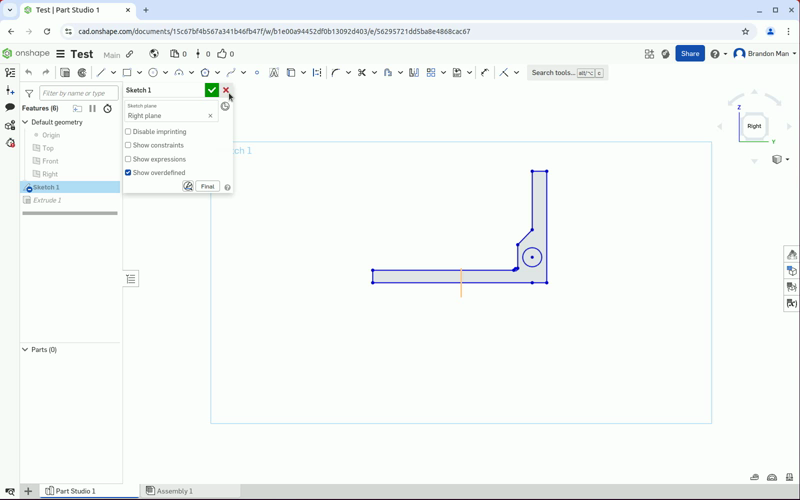
key(shift+s)
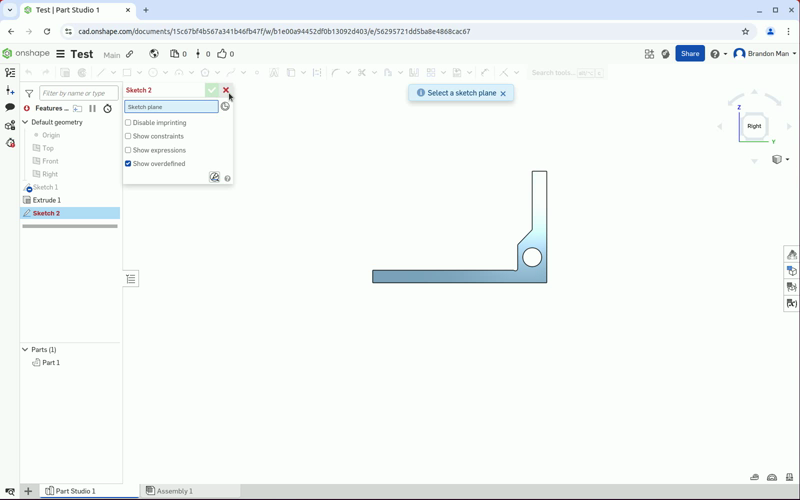
mouse_move(73, 176)
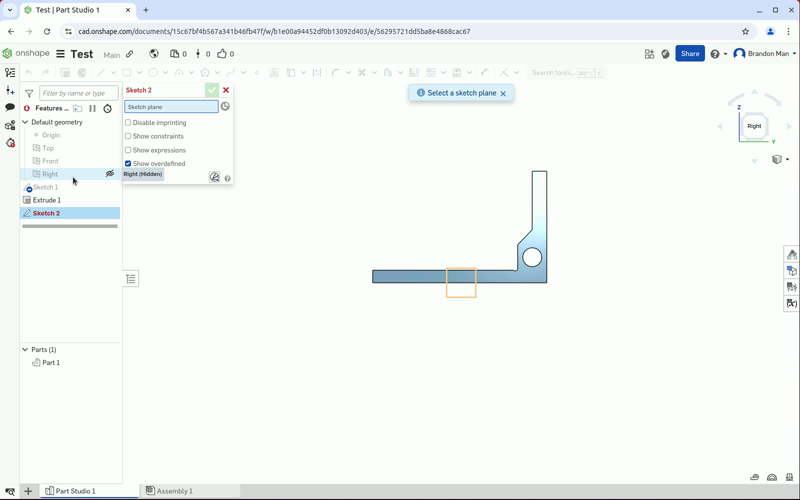
click(73, 176)
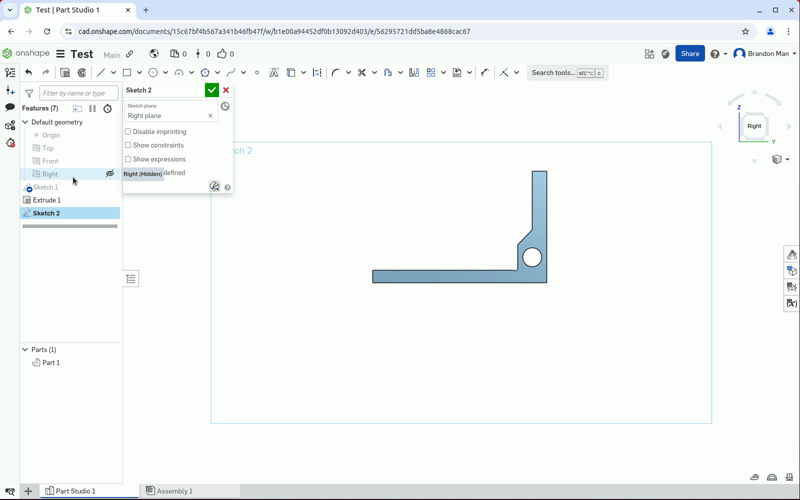
mouse_move(73, 352)
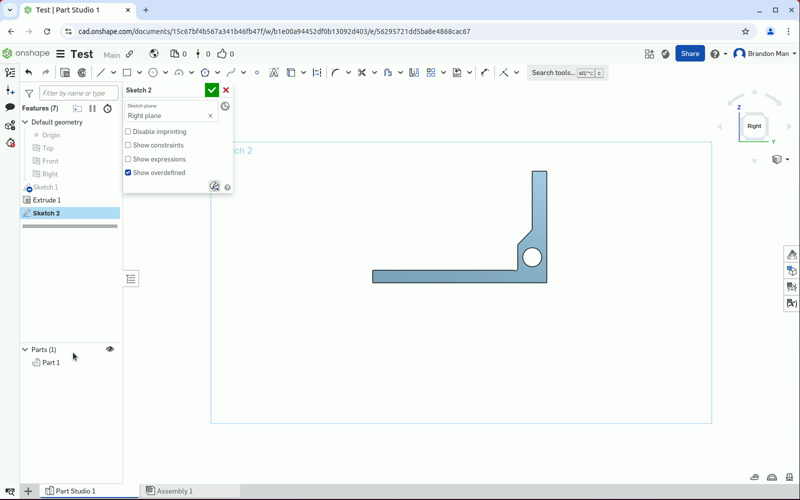
key(y)
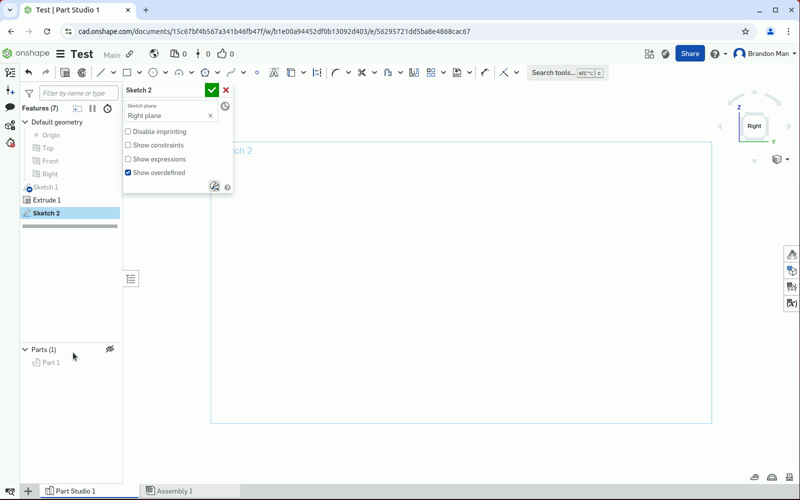
key(l)
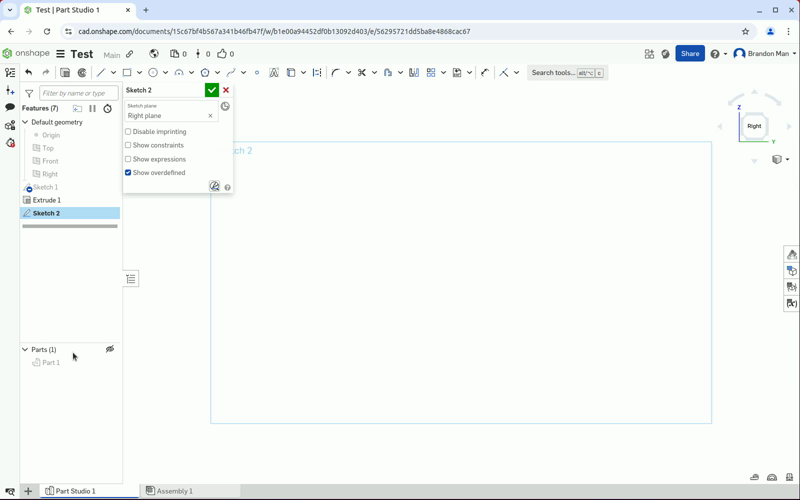
key_down(shift)
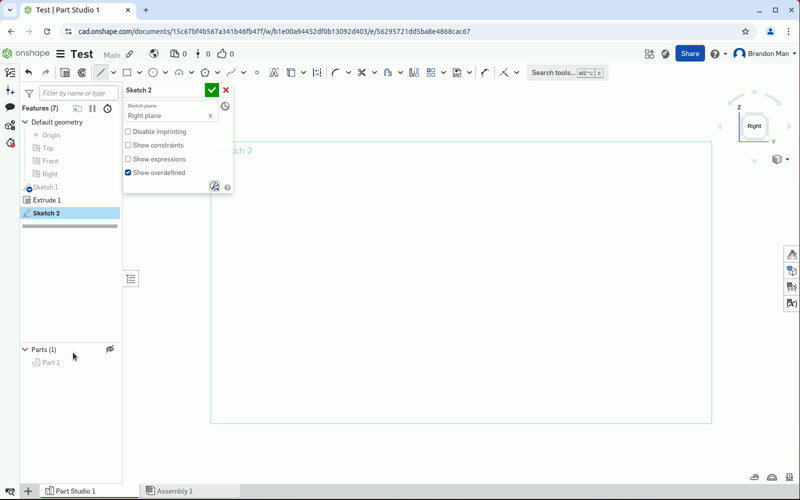
mouse_move(372, 282)
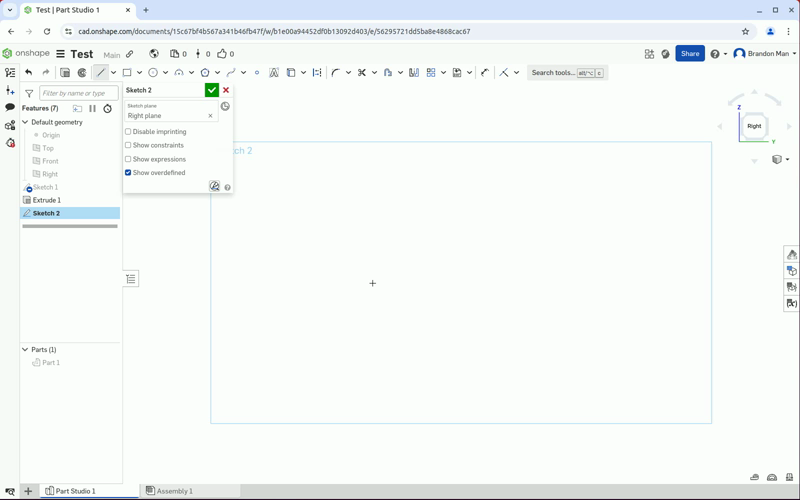
click(372, 282)
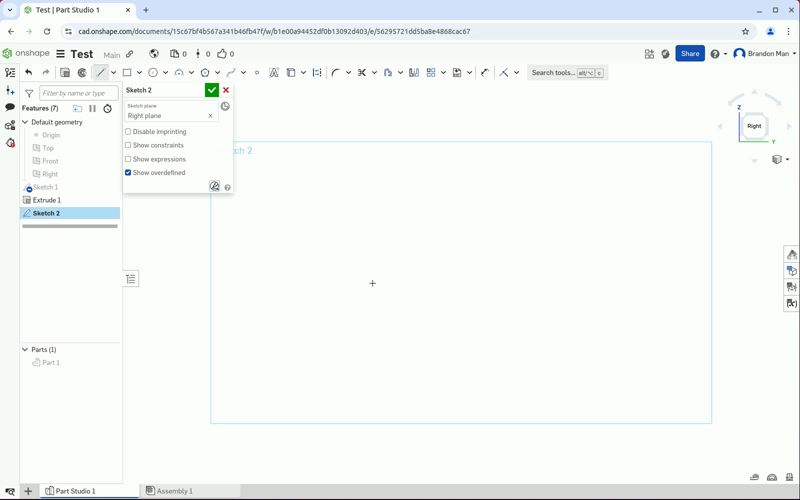
key_up(shift)
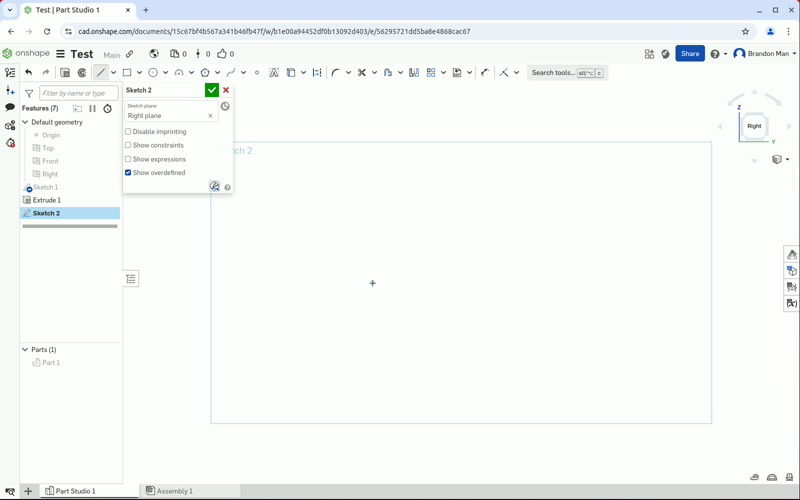
key_down(shift)
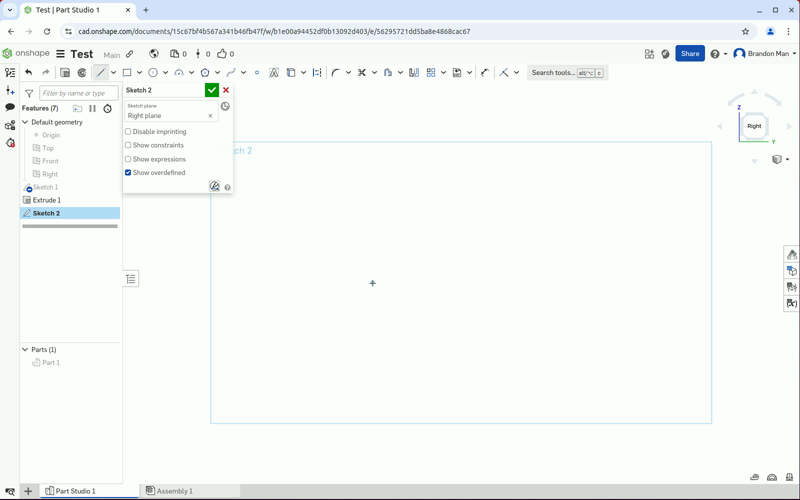
mouse_move(532, 282)
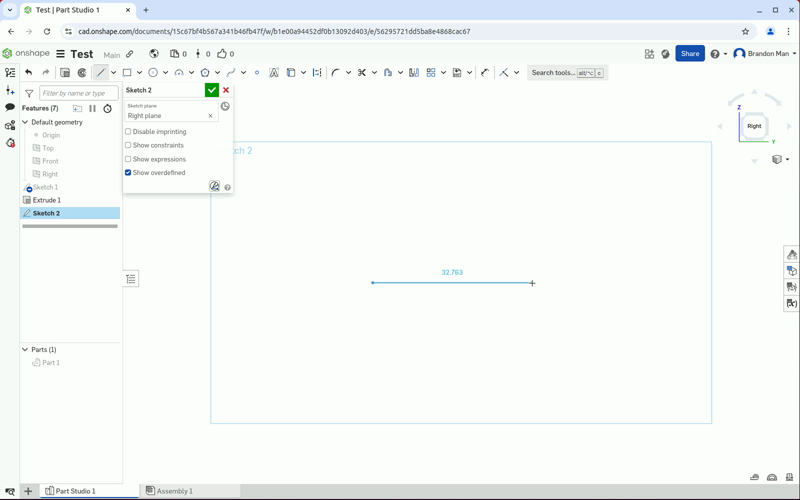
click(532, 282)
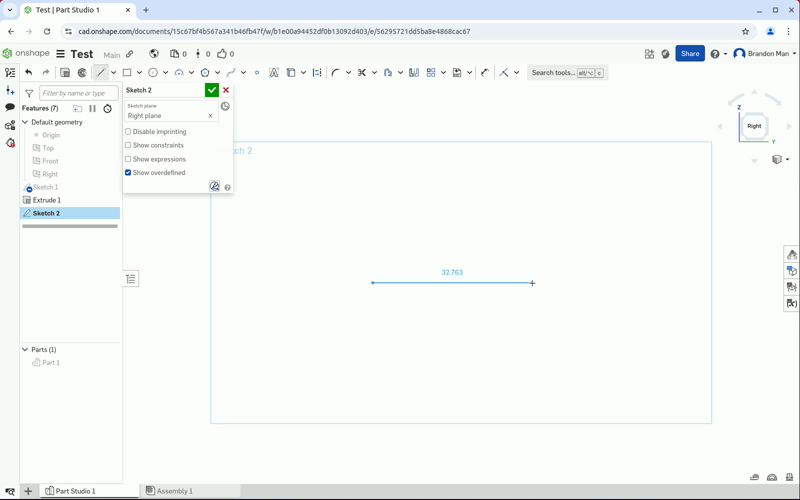
key_up(shift)
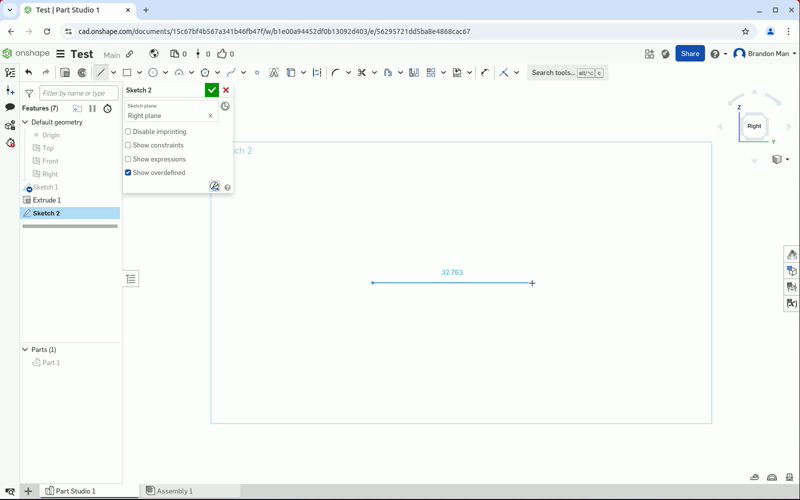
key_down(shift)
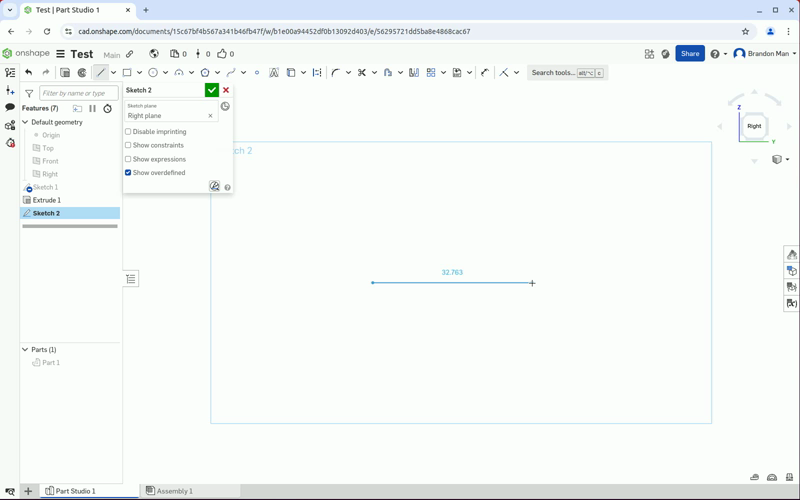
mouse_move(562, 282)
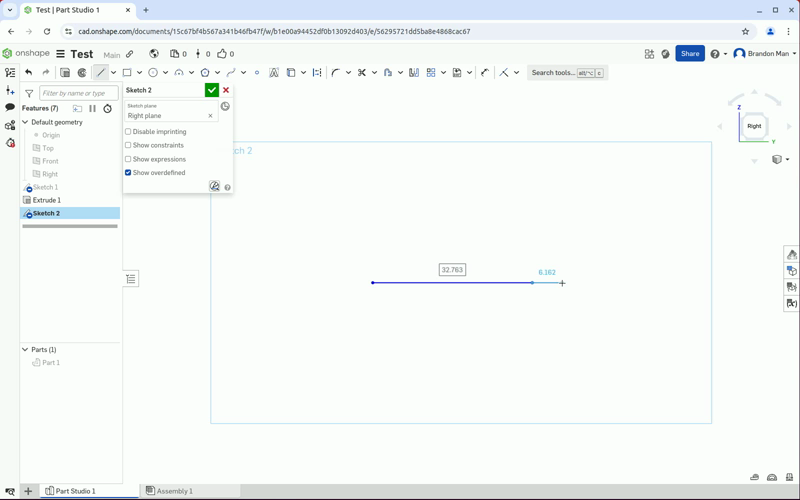
mouse_move(546, 282)
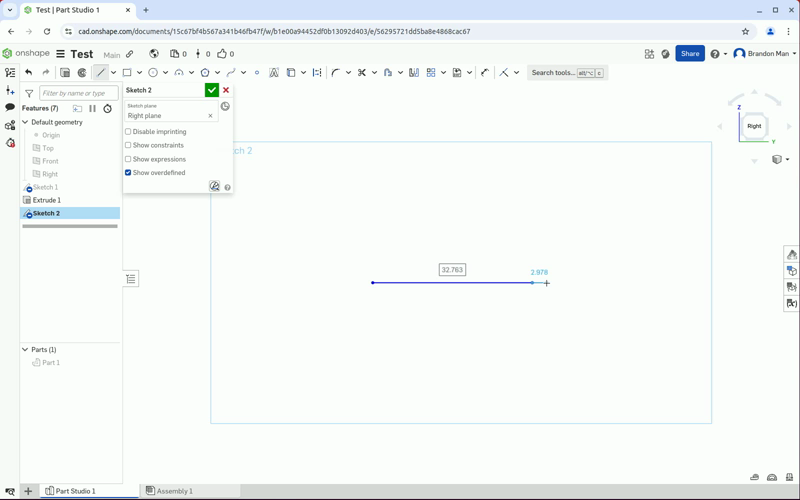
click(546, 282)
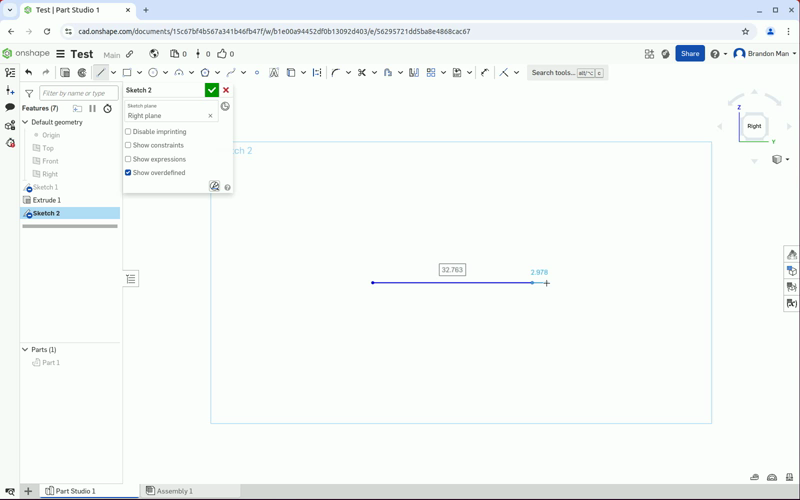
key_up(shift)
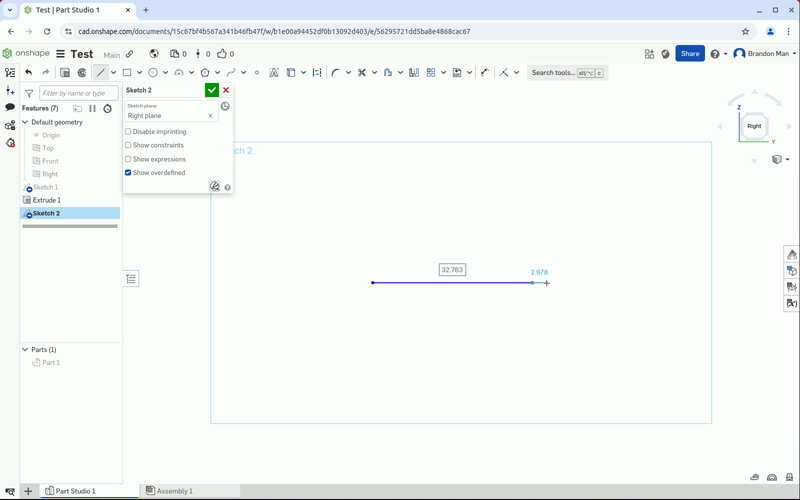
key_down(shift)
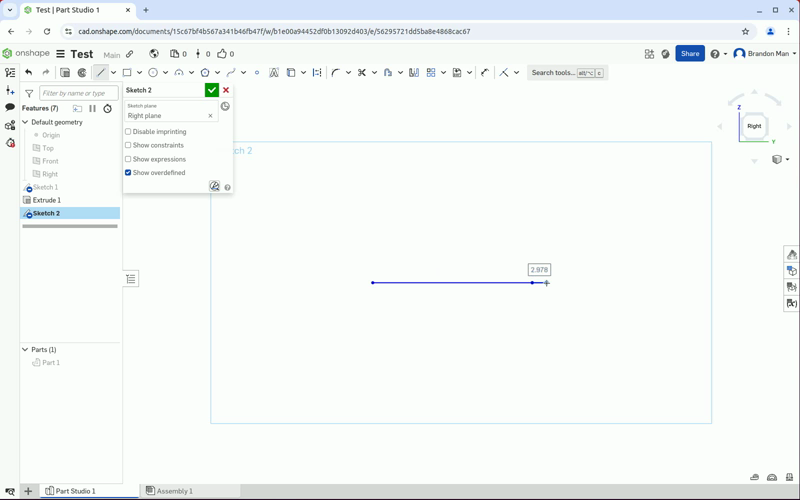
mouse_move(546, 171)
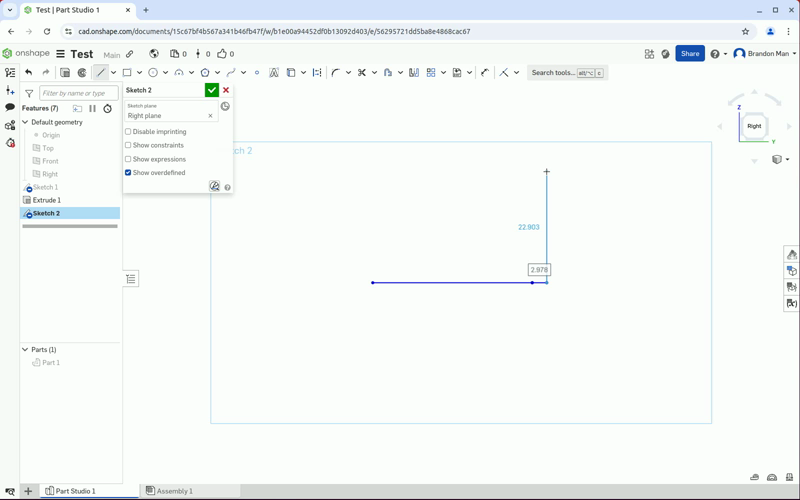
click(546, 171)
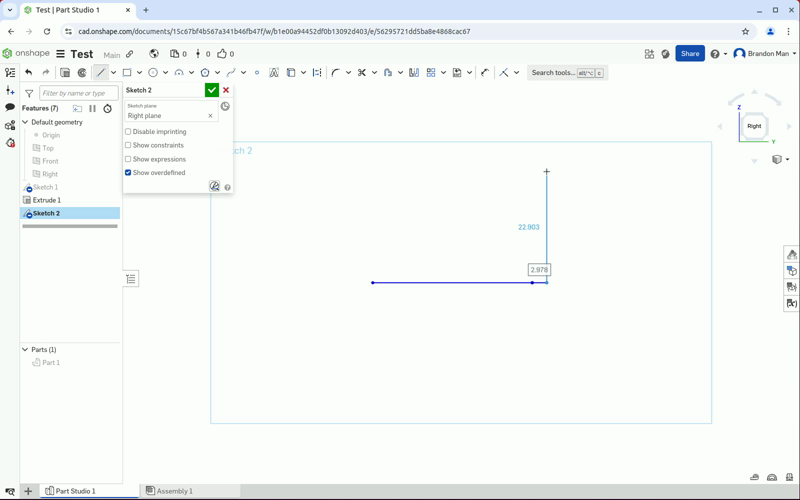
key_up(shift)
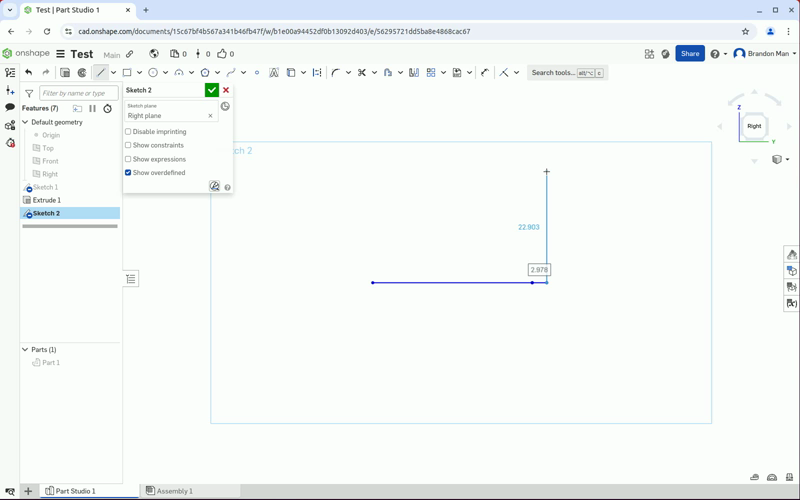
key_down(shift)
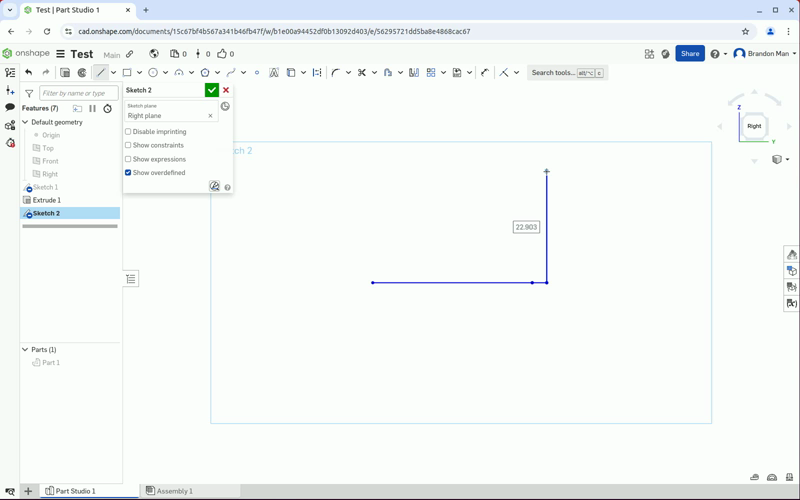
mouse_move(576, 171)
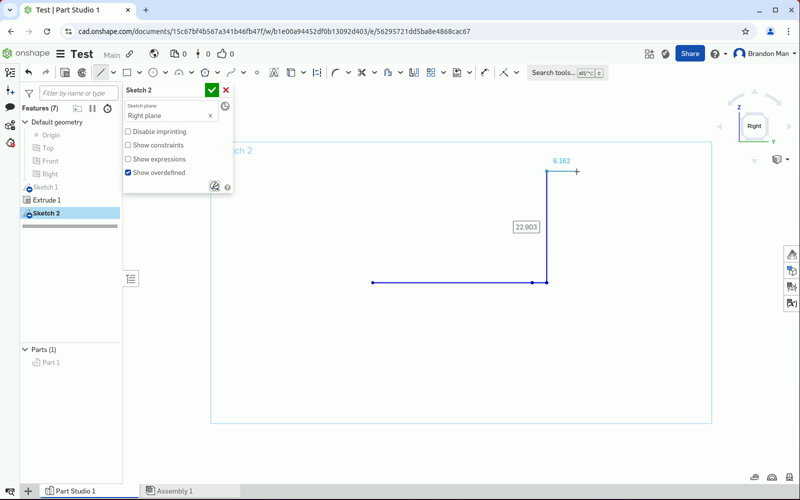
mouse_move(532, 171)
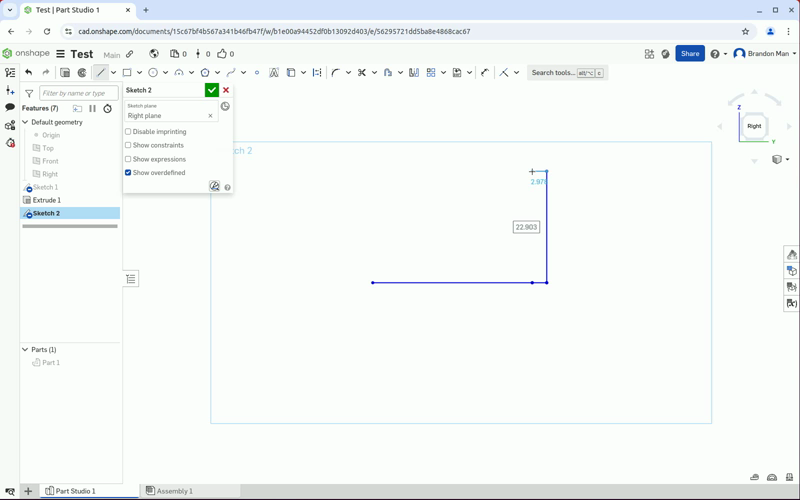
click(532, 171)
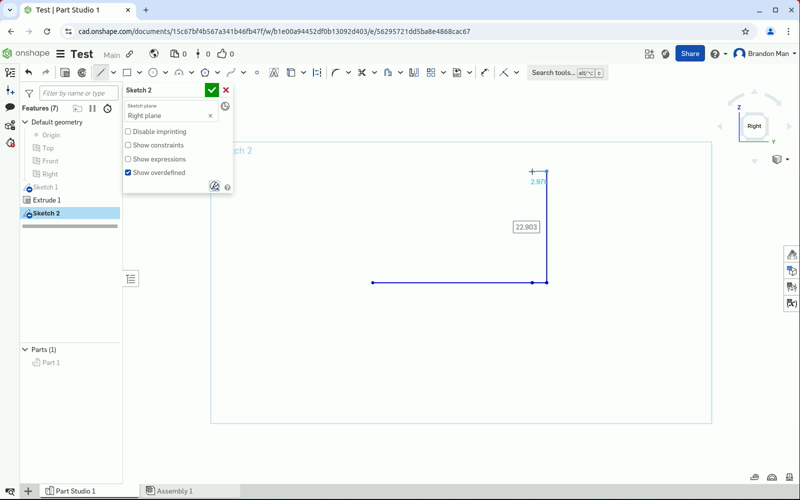
key_up(shift)
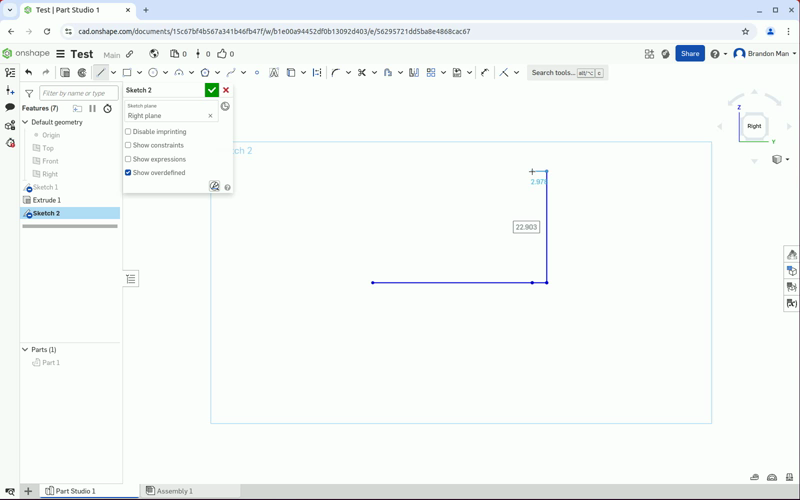
key_down(shift)
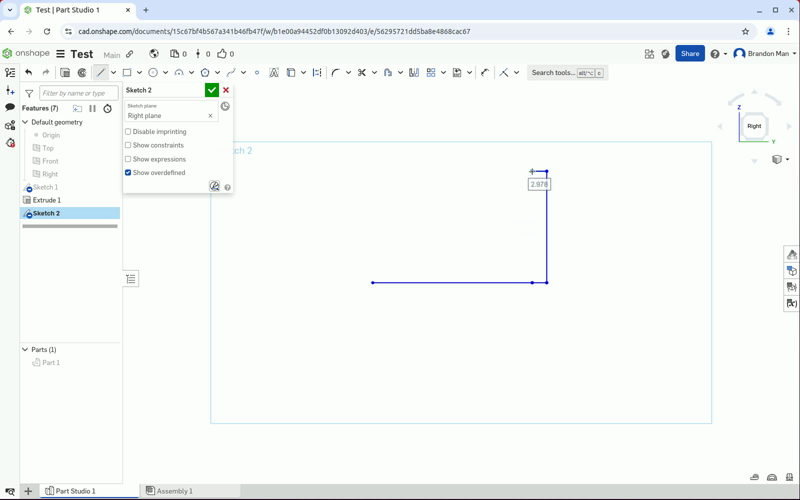
mouse_move(562, 171)
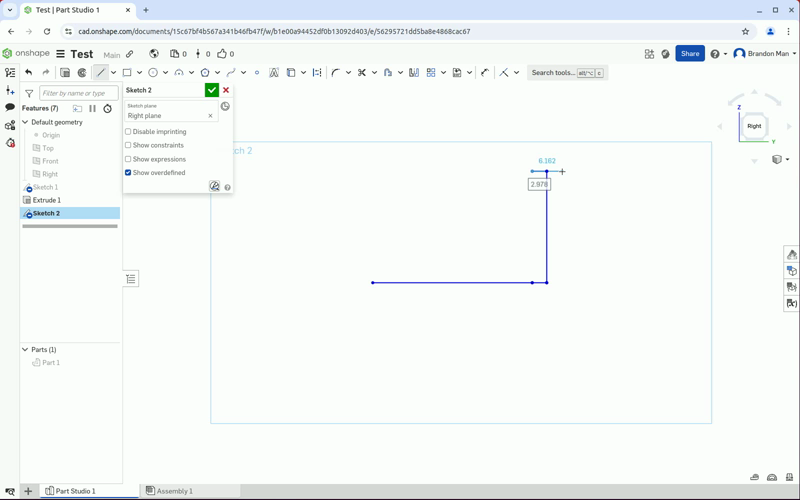
mouse_move(532, 229)
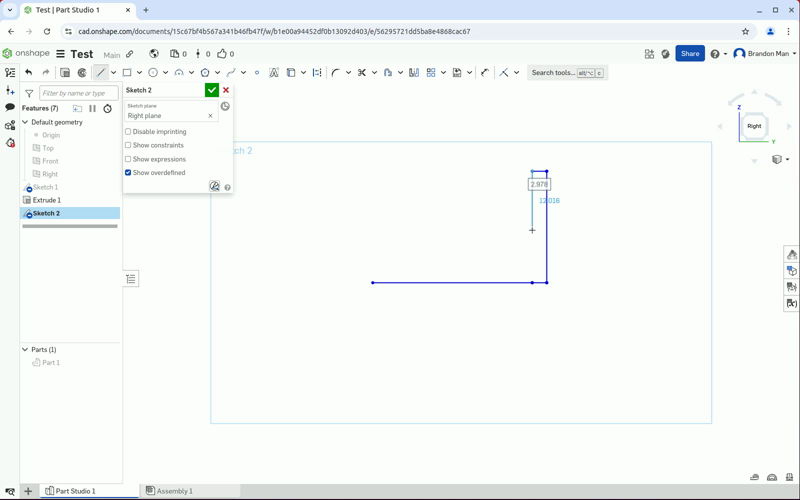
click(532, 229)
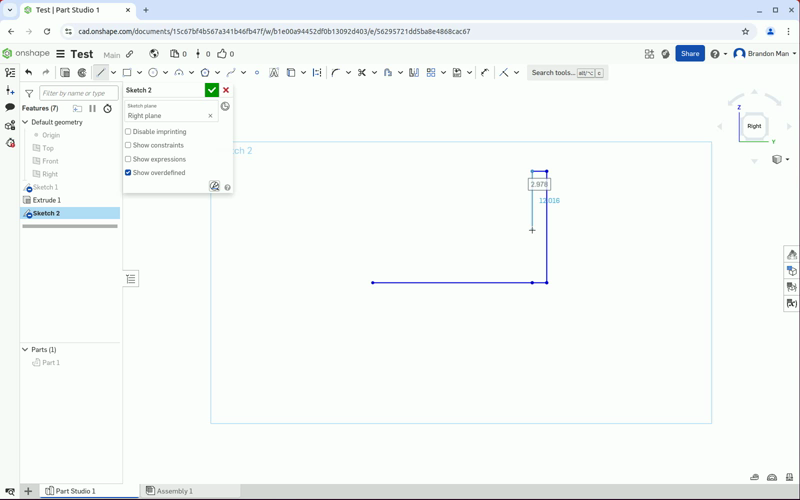
key_up(shift)
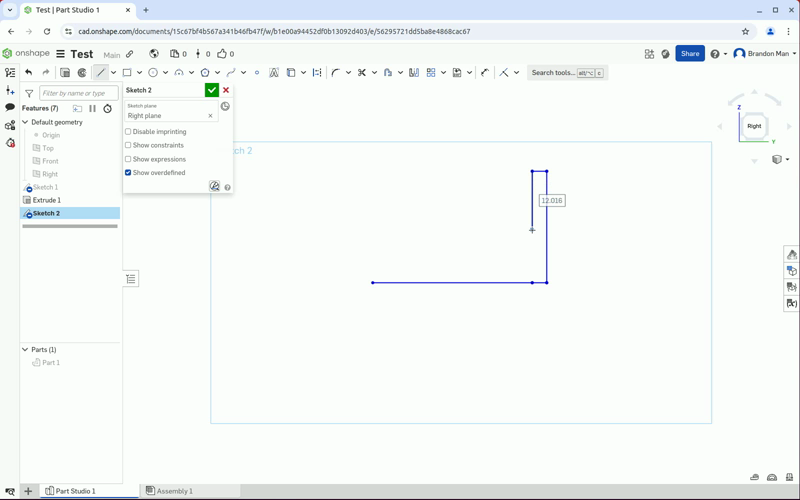
key_down(shift)
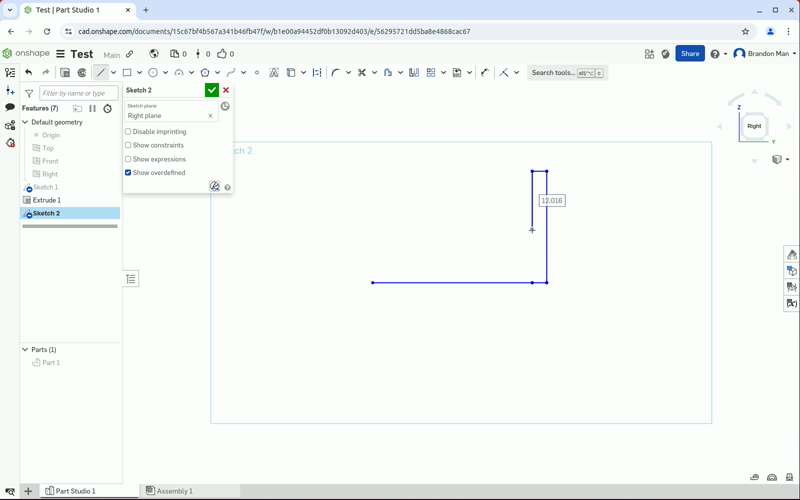
mouse_move(562, 229)
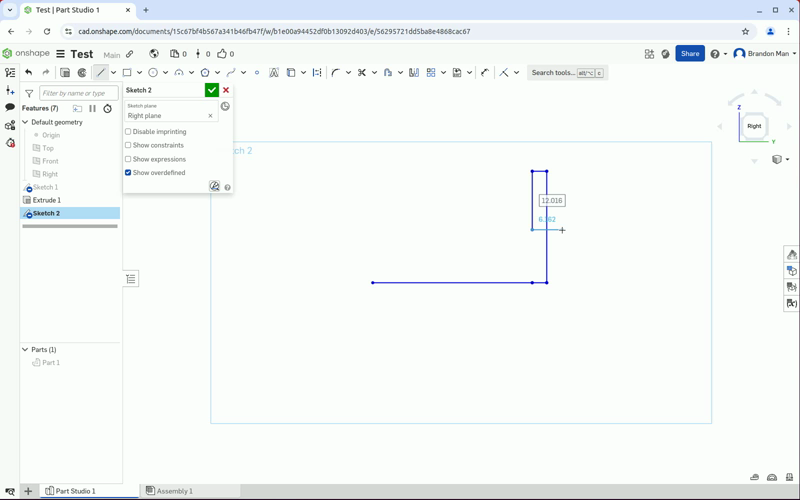
mouse_move(517, 244)
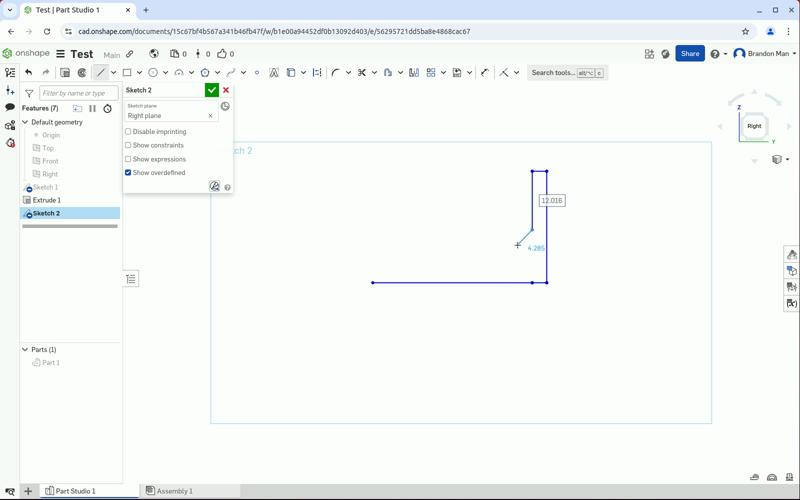
click(517, 244)
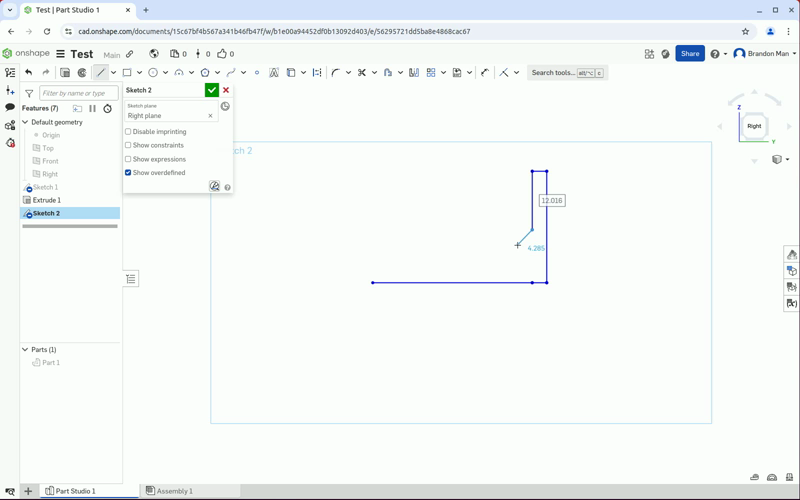
key_up(shift)
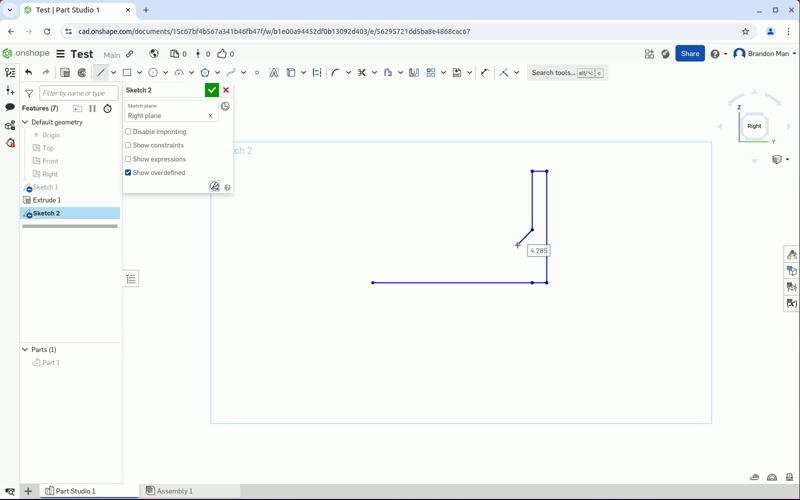
key_down(shift)
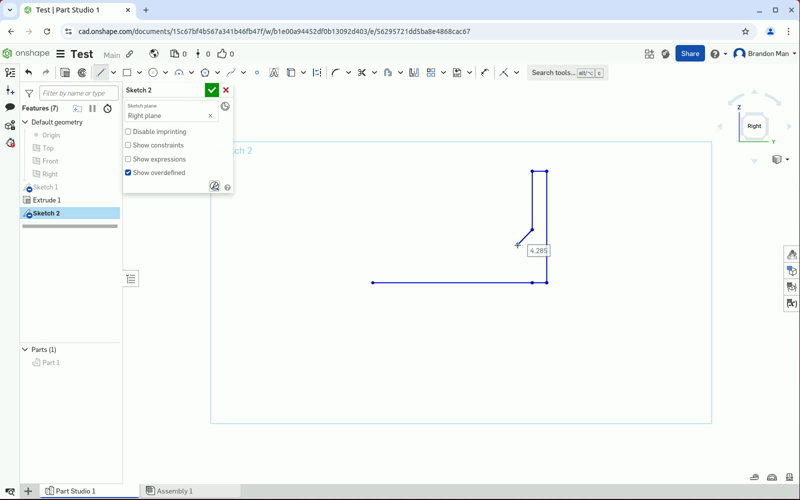
mouse_move(547, 244)
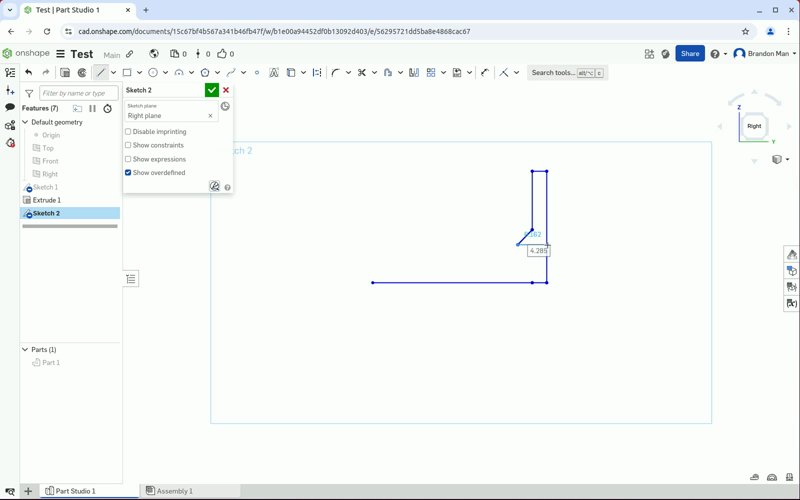
mouse_move(517, 268)
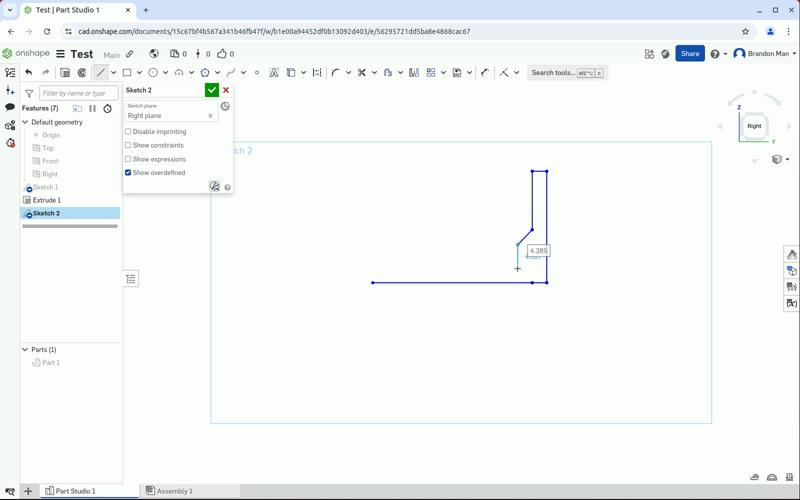
click(517, 268)
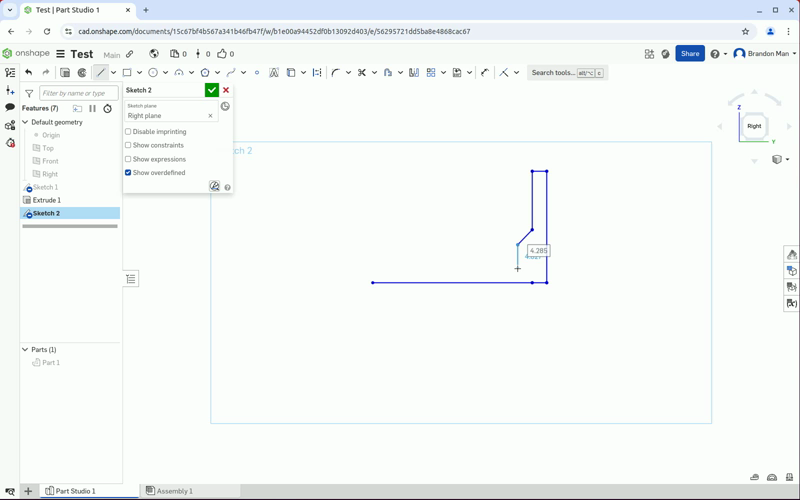
key_up(shift)
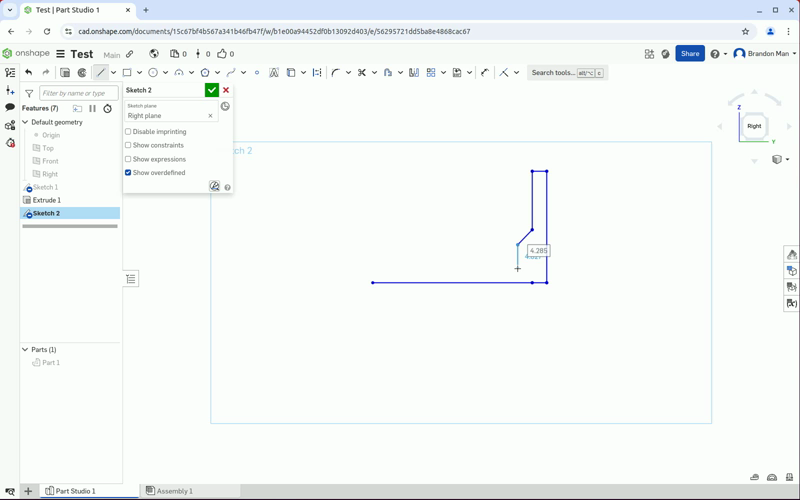
key(esc)
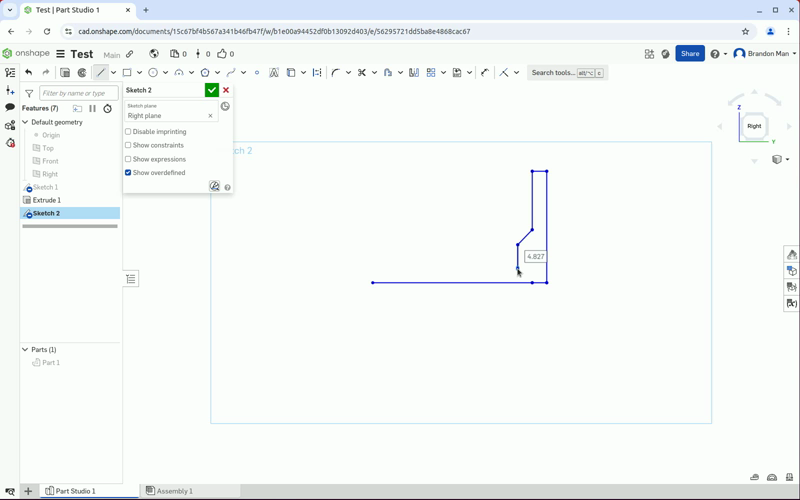
key(a)
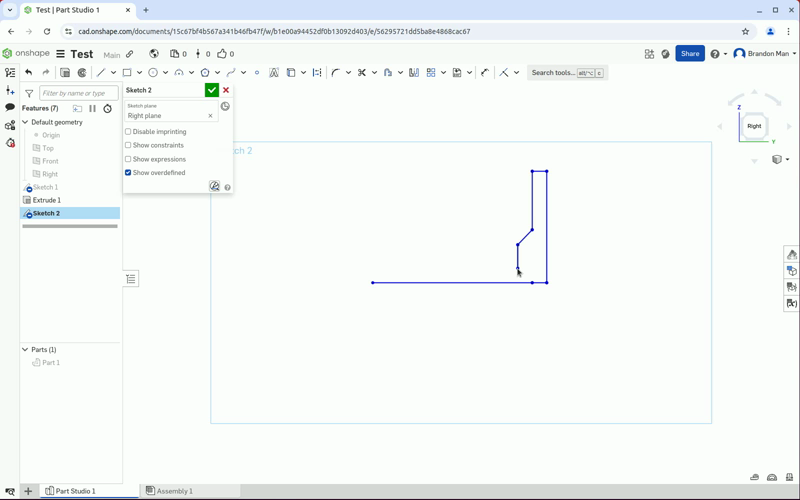
mouse_move(517, 268)
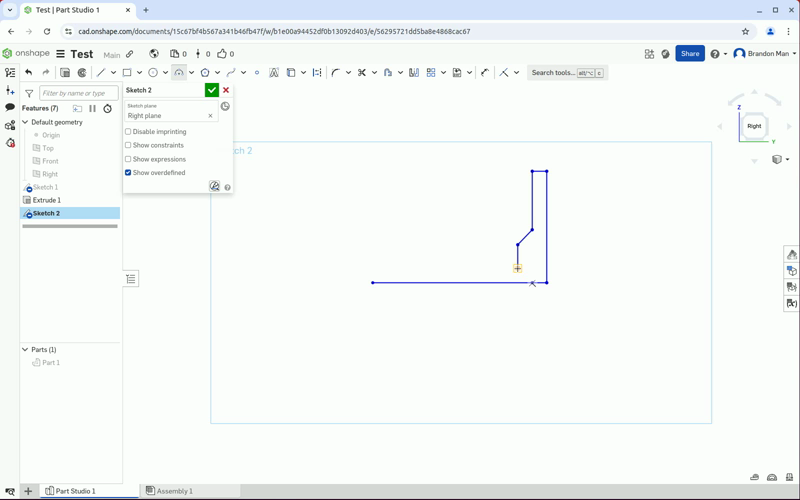
click(517, 268)
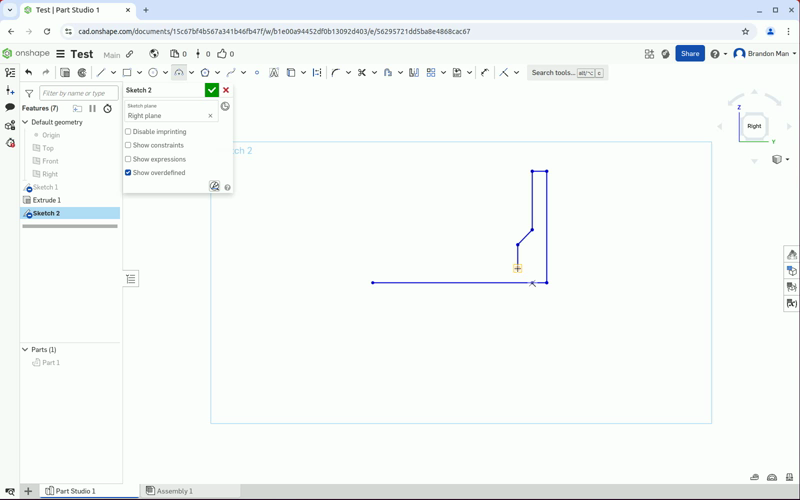
key_down(shift)
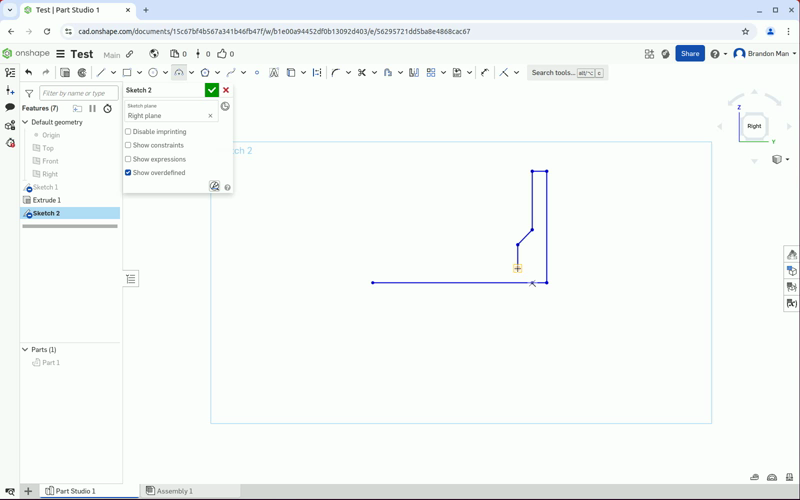
mouse_move(513, 270)
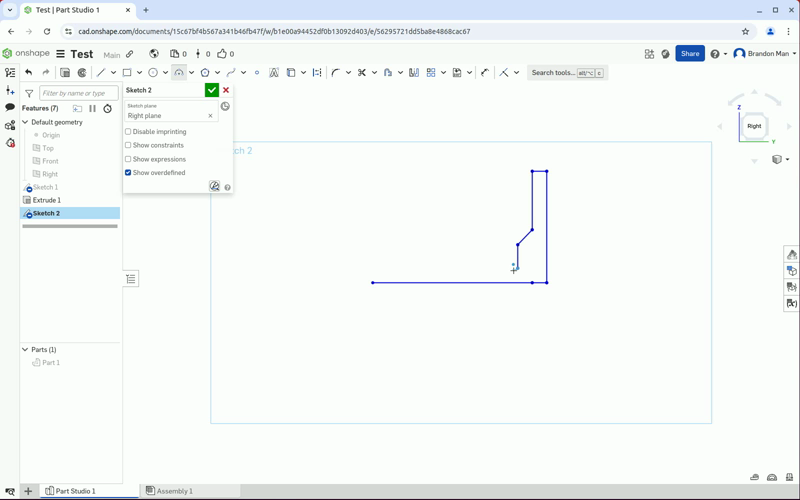
scroll(6)
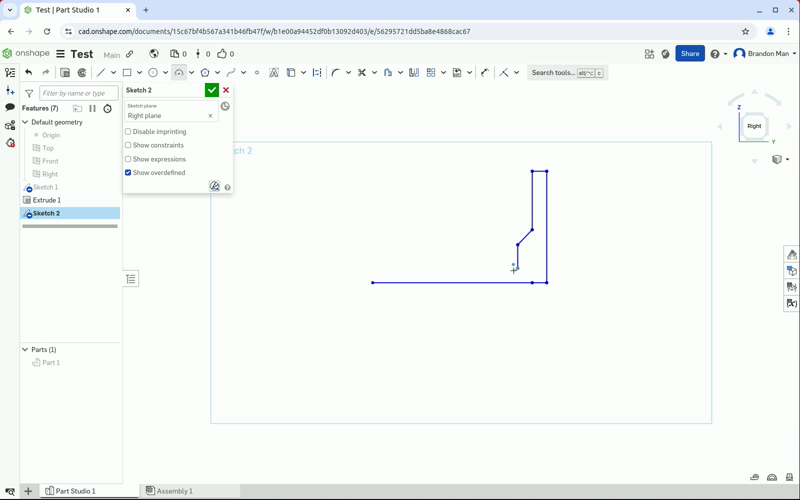
scroll(6)
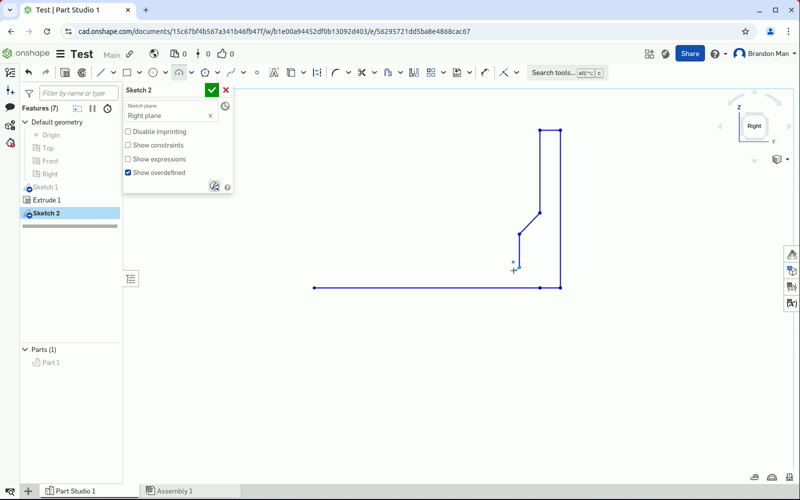
scroll(6)
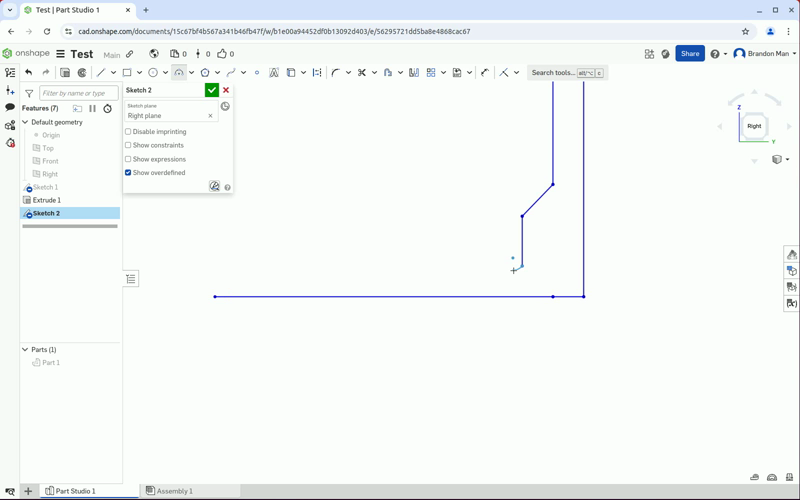
scroll(6)
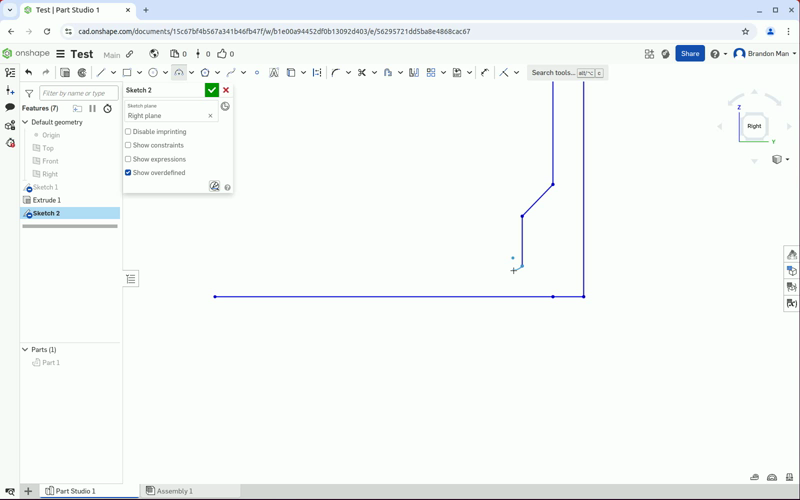
scroll(6)
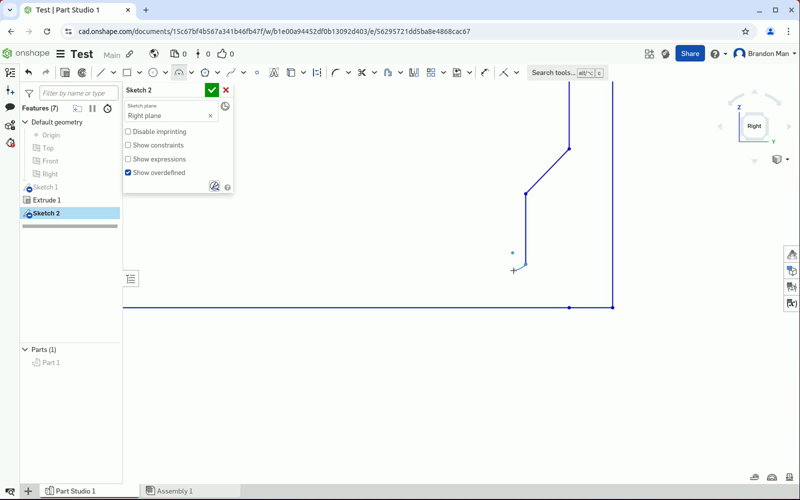
scroll(6)
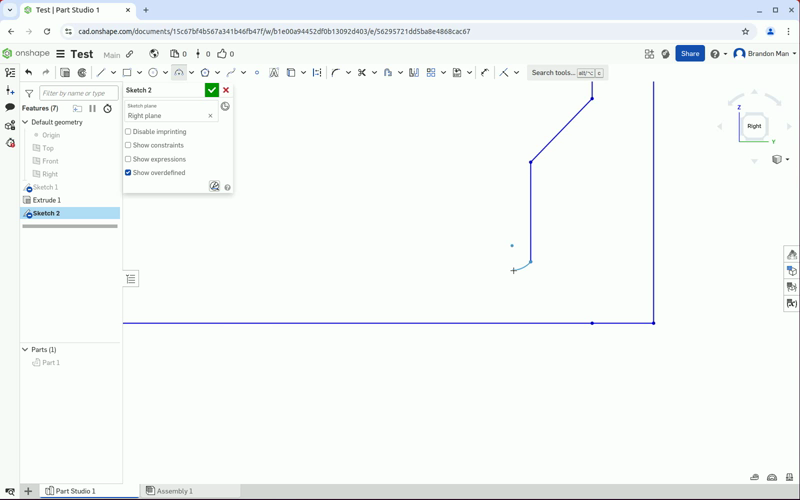
scroll(6)
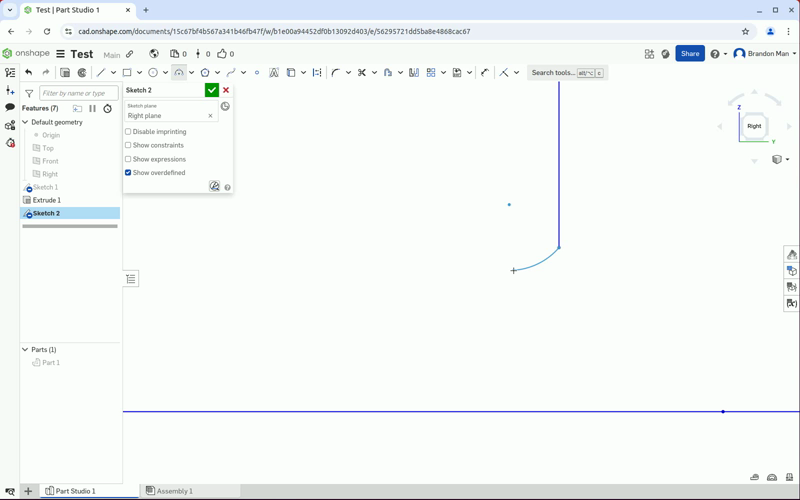
click(513, 270)
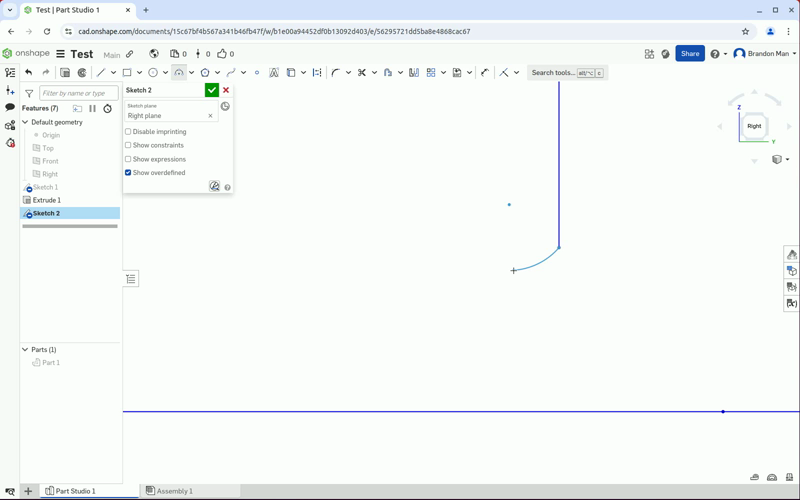
scroll(-6)
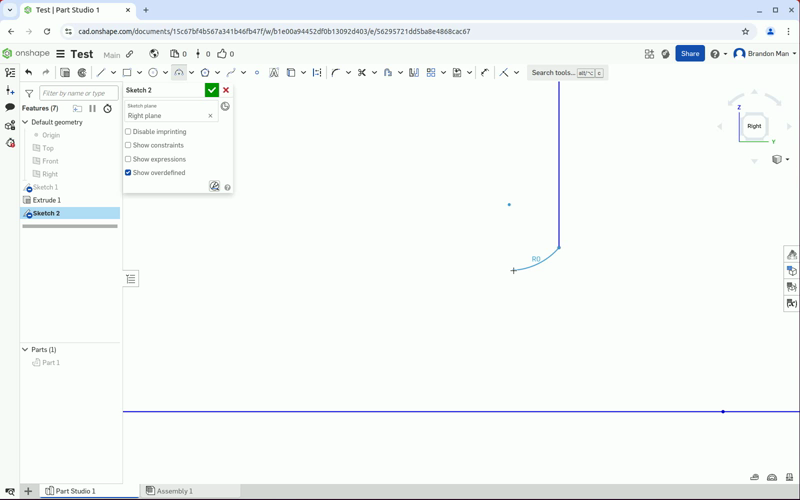
scroll(-6)
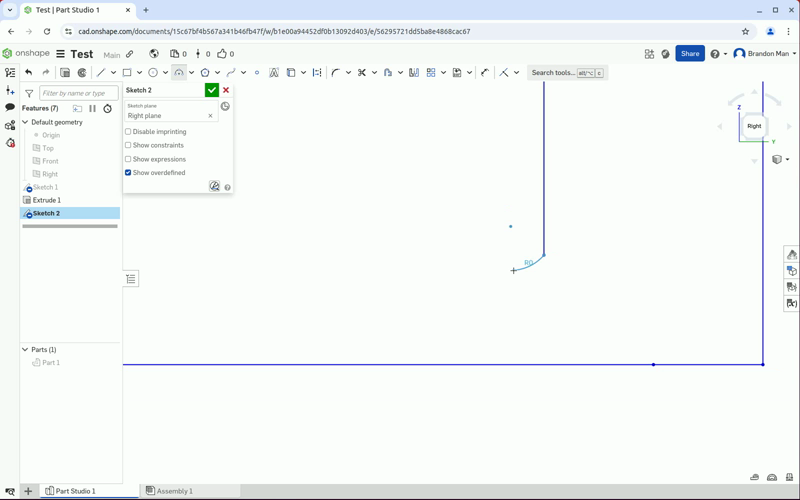
scroll(-6)
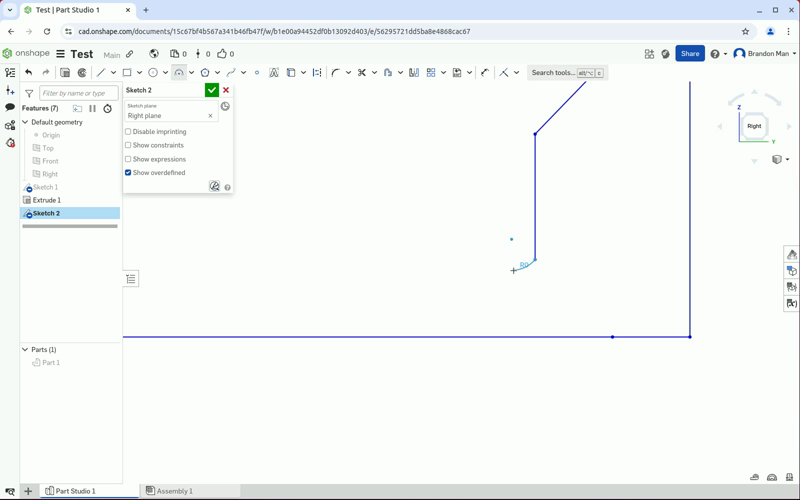
scroll(-6)
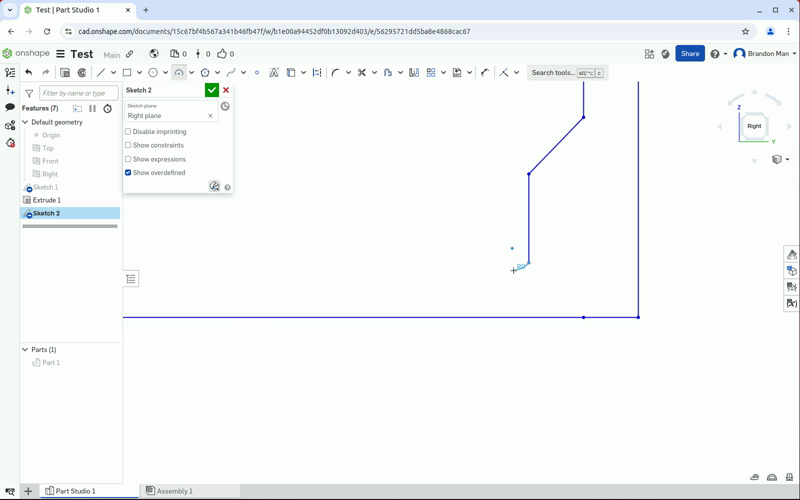
scroll(-6)
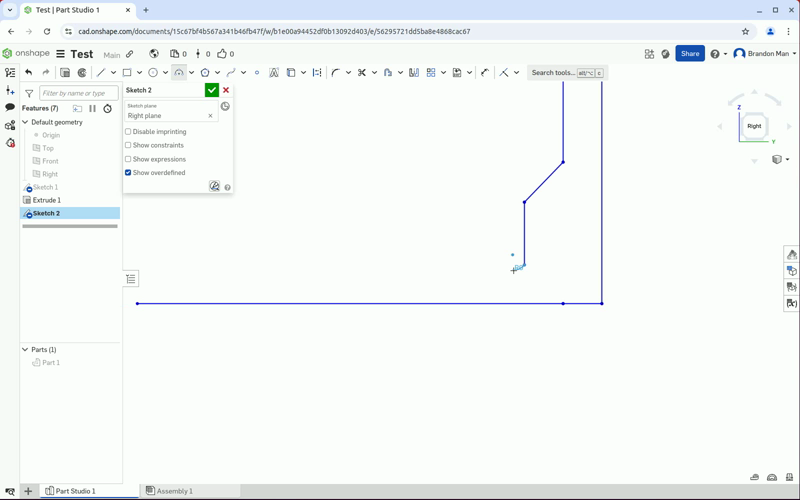
scroll(-6)
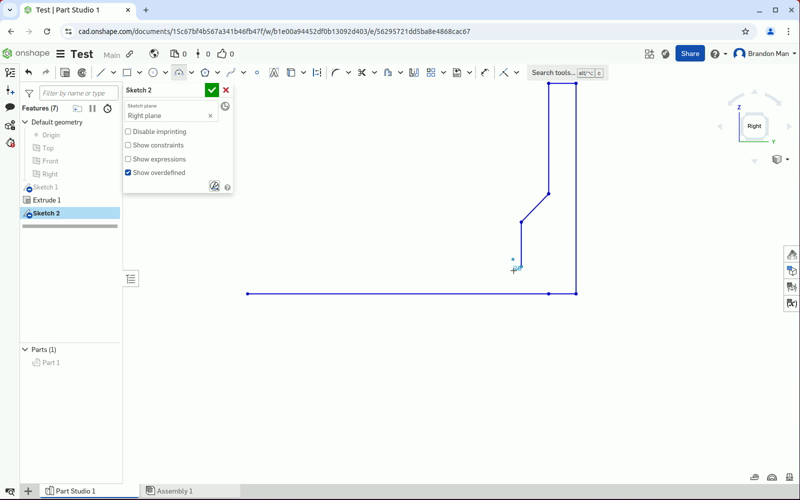
scroll(-6)
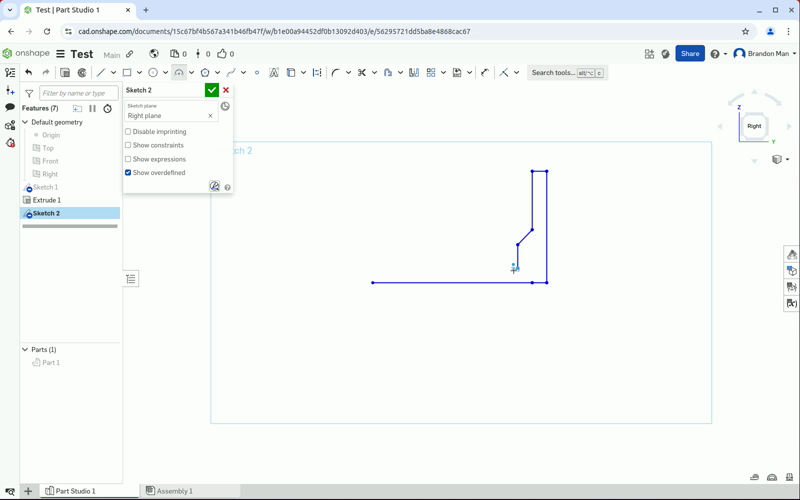
mouse_move(516, 270)
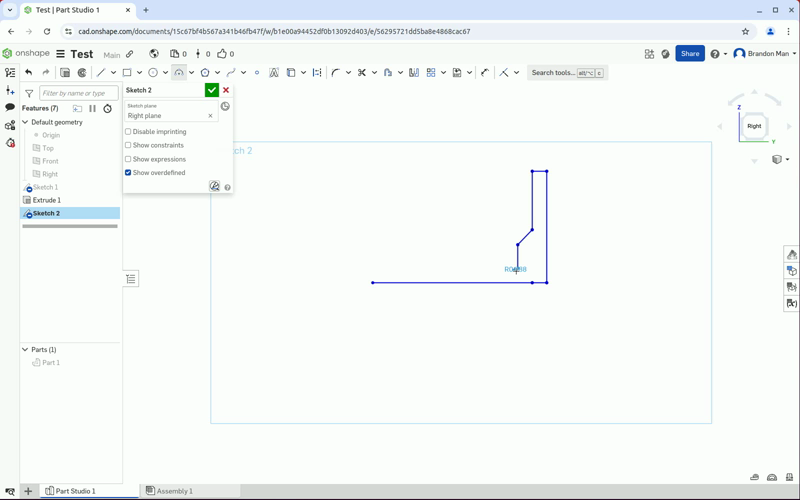
scroll(6)
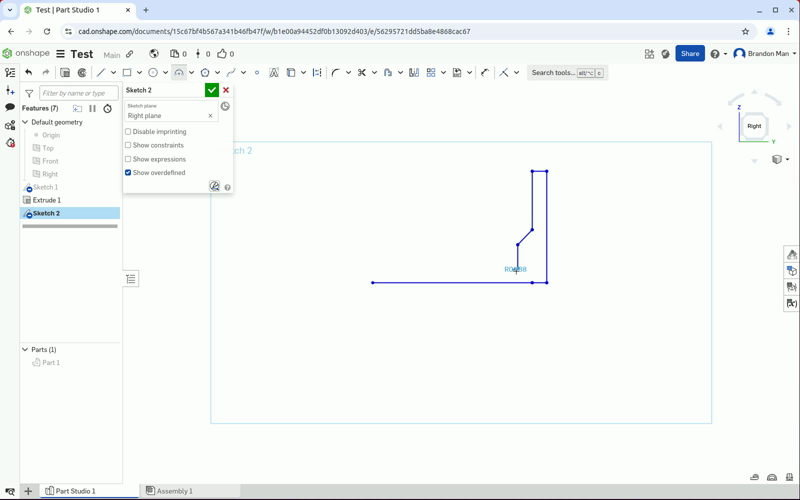
scroll(6)
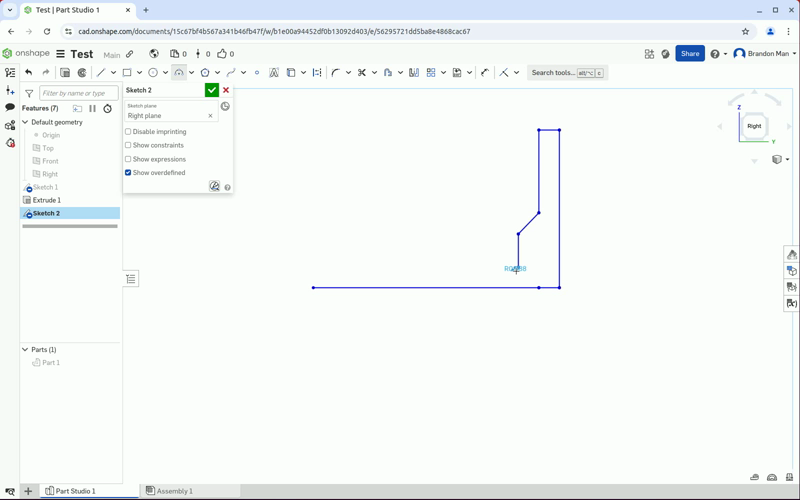
scroll(6)
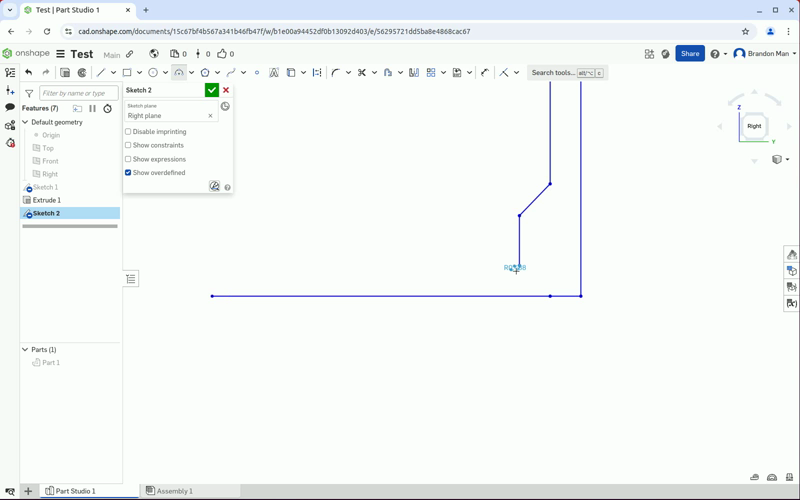
scroll(6)
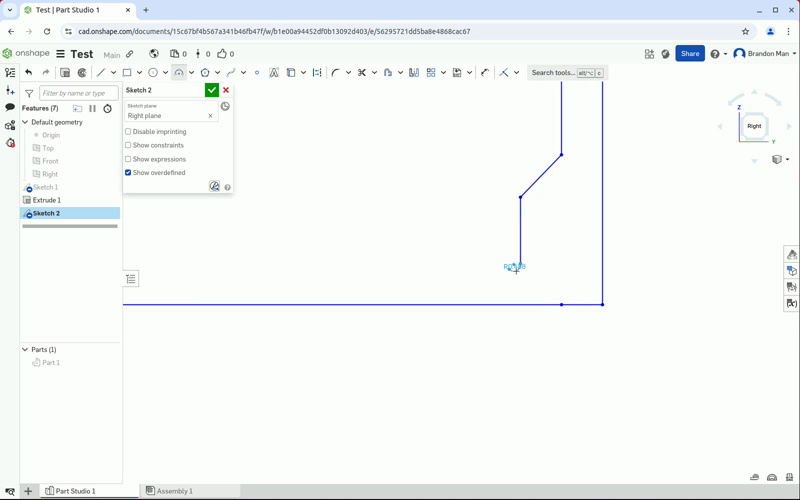
scroll(6)
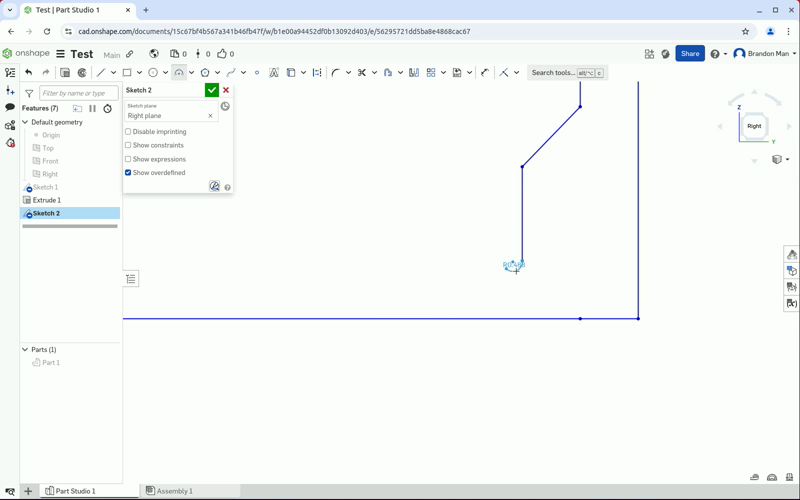
scroll(6)
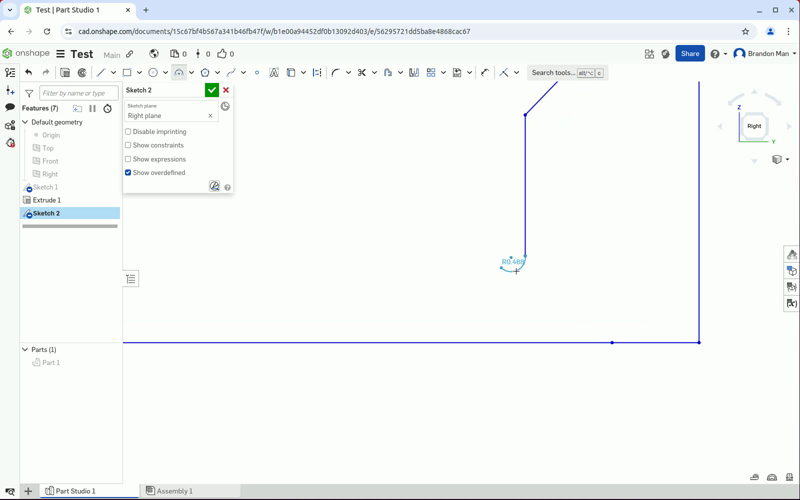
scroll(6)
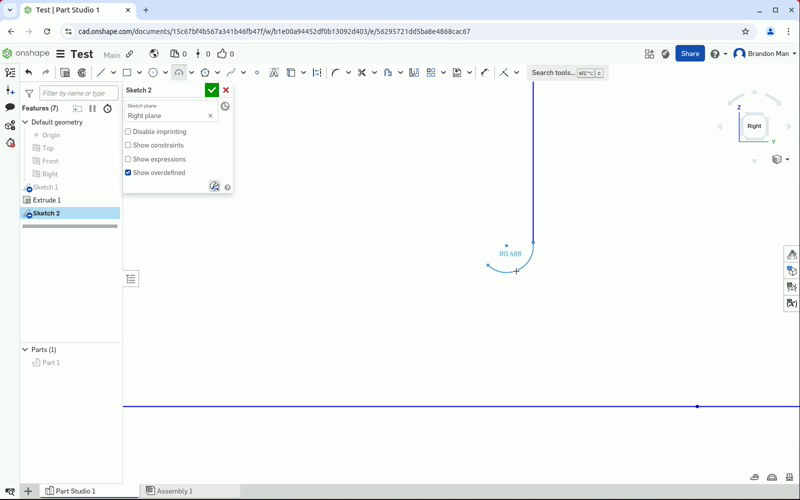
click(516, 270)
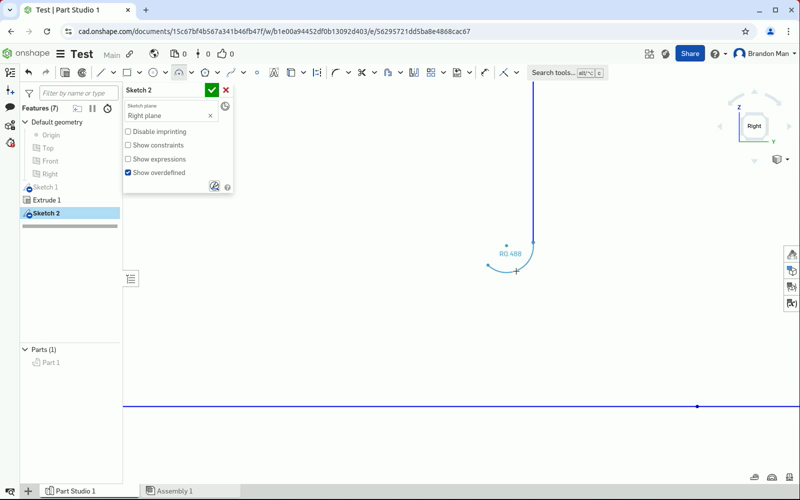
scroll(-6)
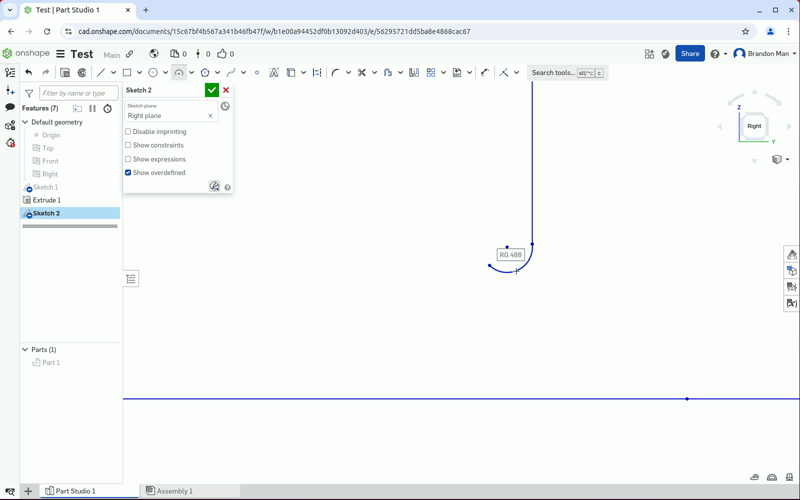
scroll(-6)
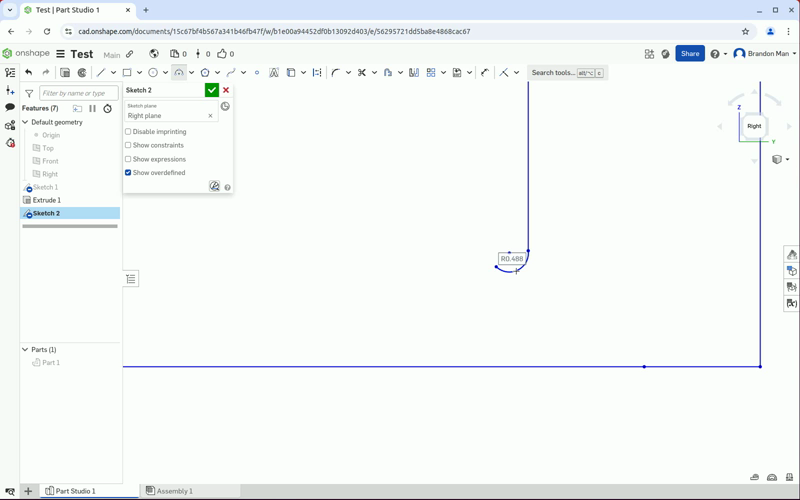
scroll(-6)
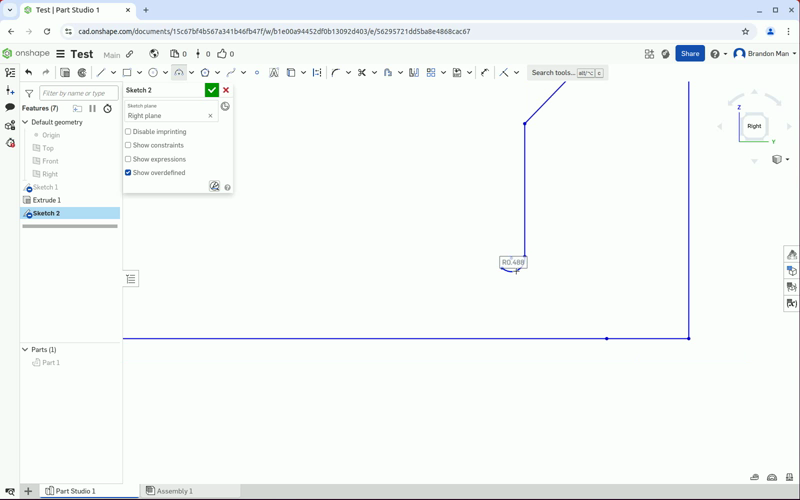
scroll(-6)
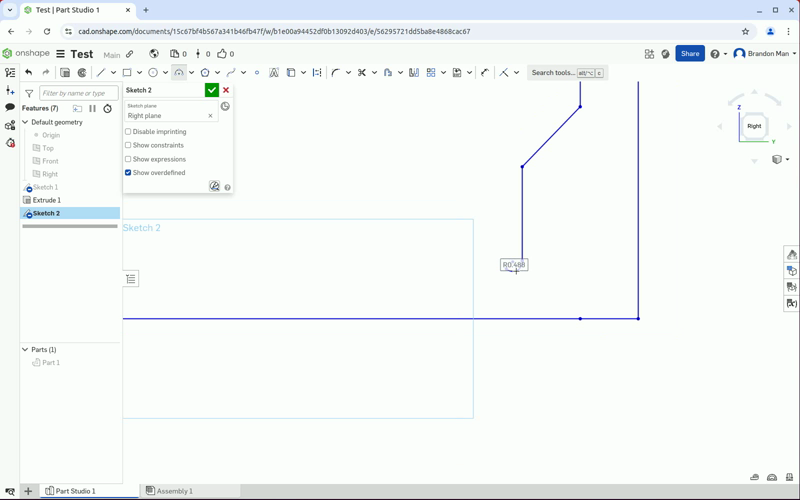
scroll(-6)
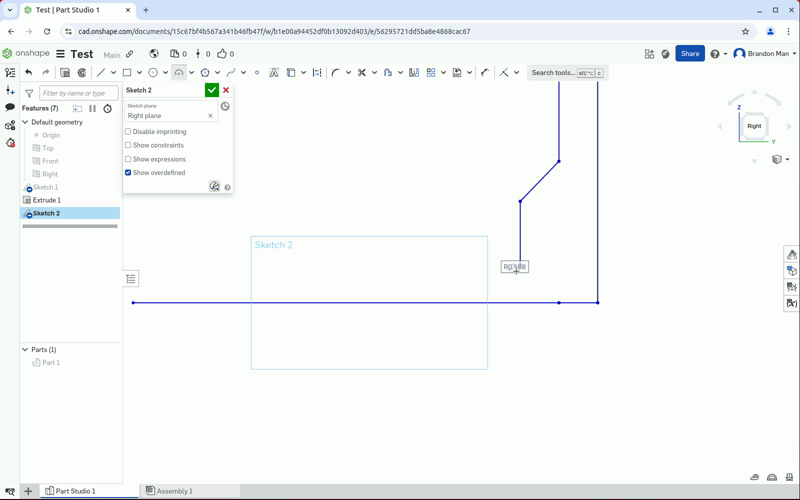
scroll(-6)
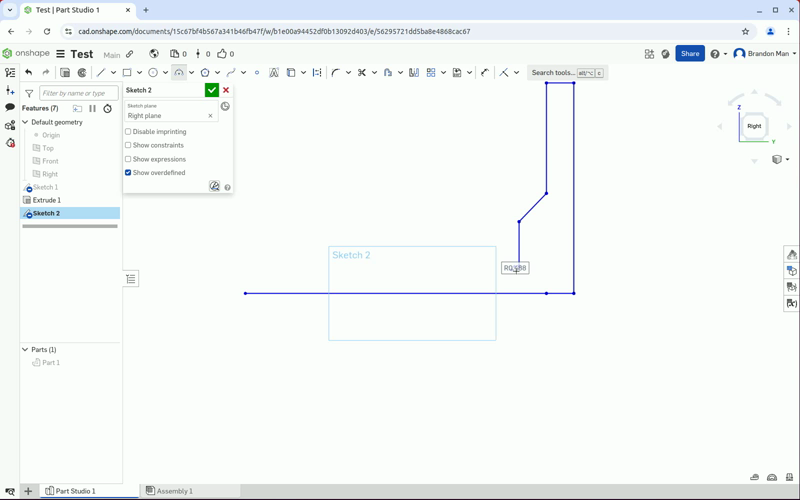
scroll(-6)
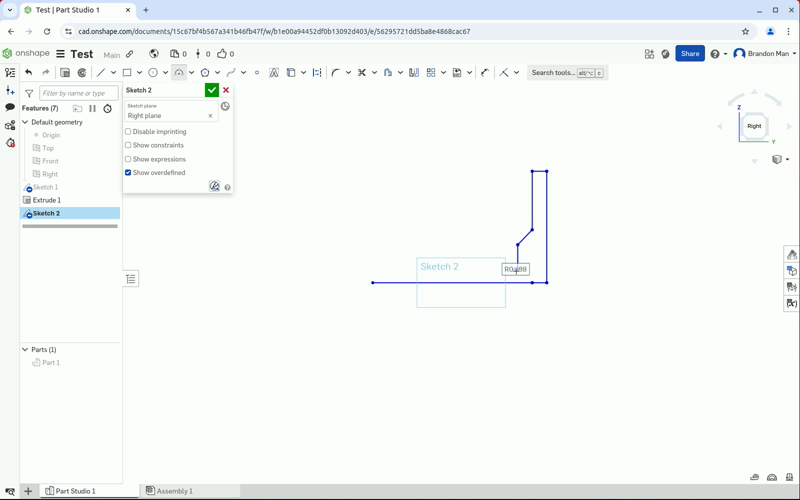
key_up(shift)
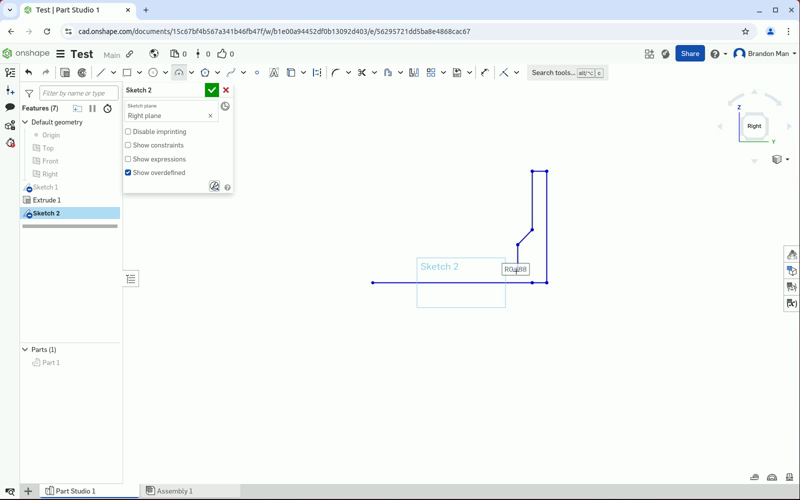
key(esc)
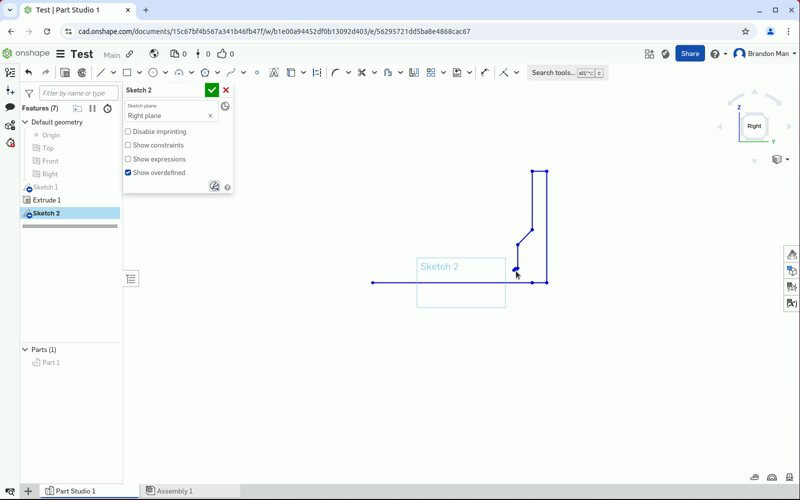
key(l)
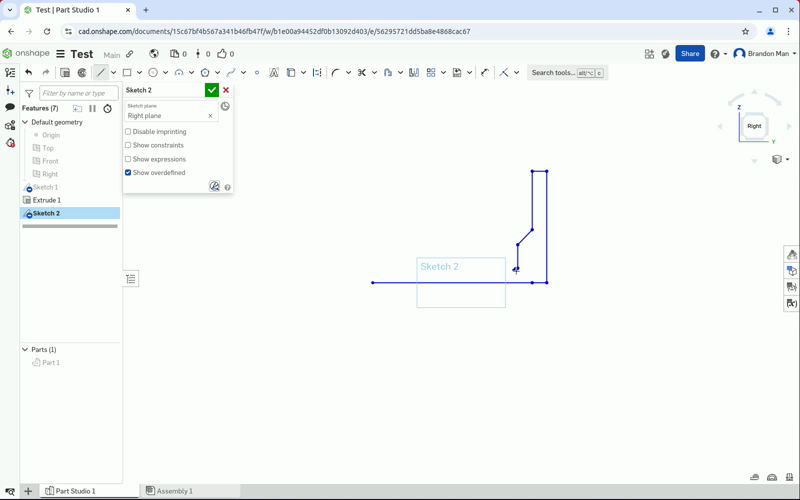
mouse_move(513, 270)
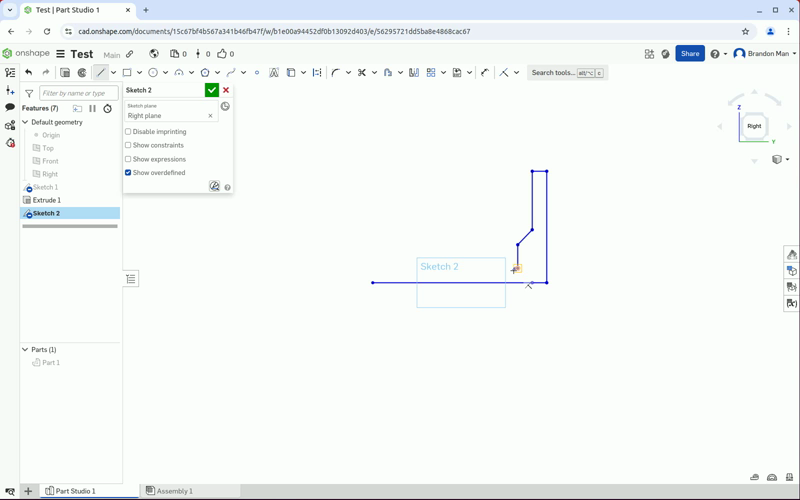
scroll(6)
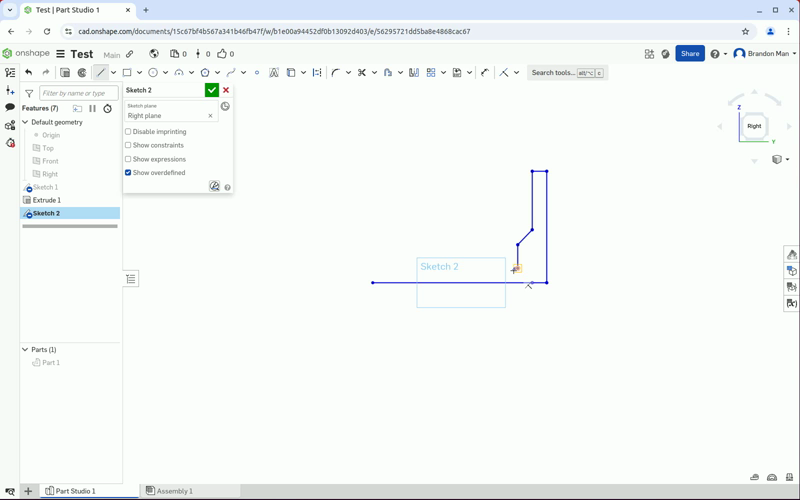
scroll(6)
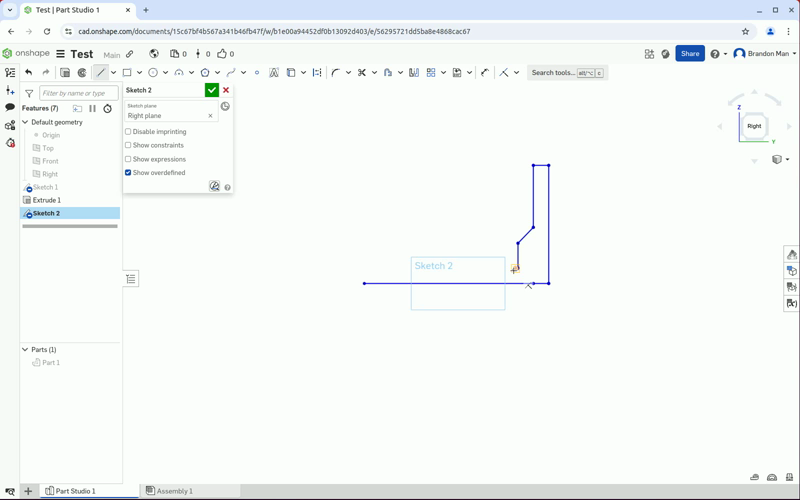
scroll(6)
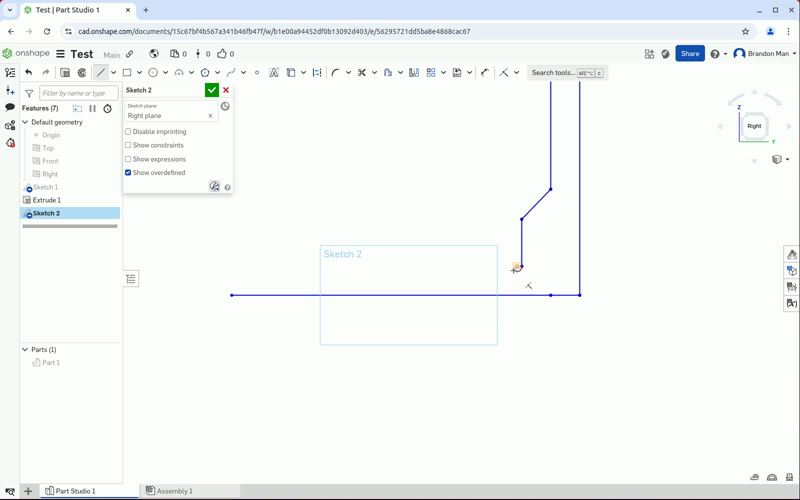
scroll(6)
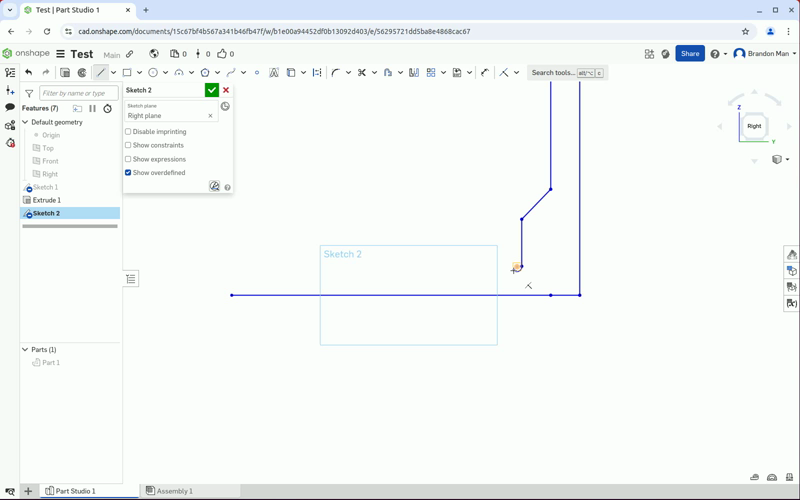
scroll(6)
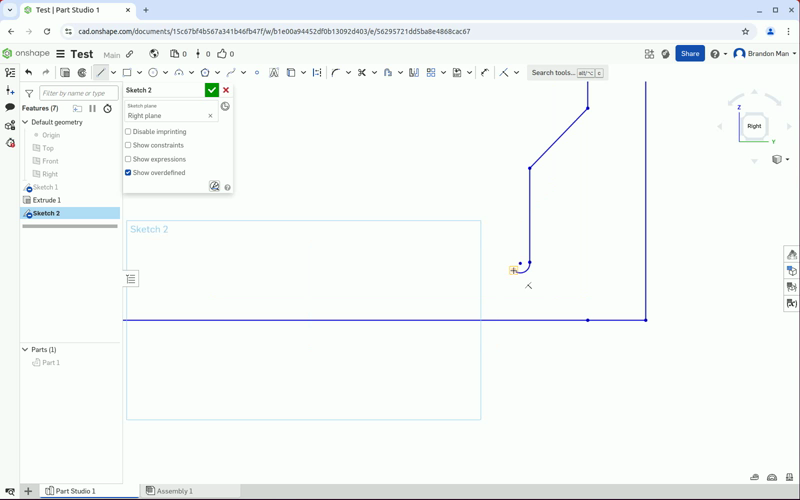
scroll(6)
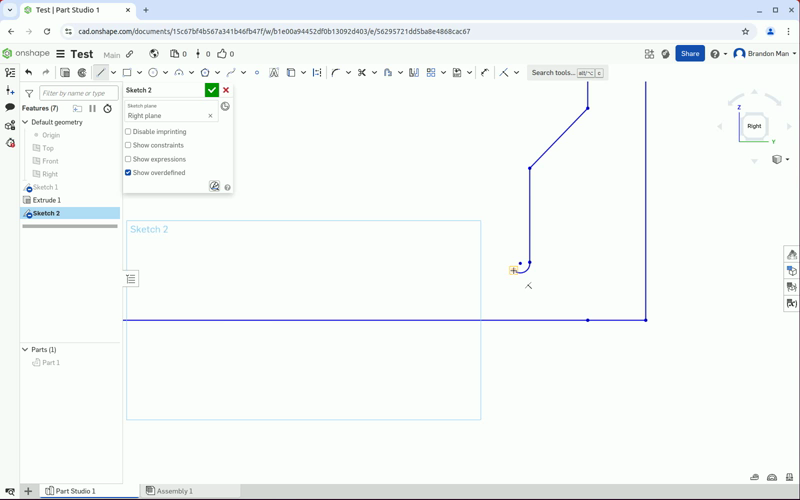
scroll(6)
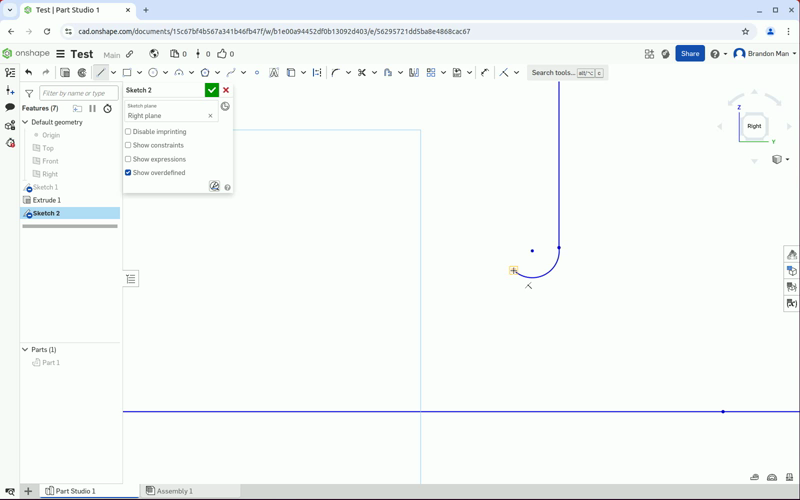
click(513, 270)
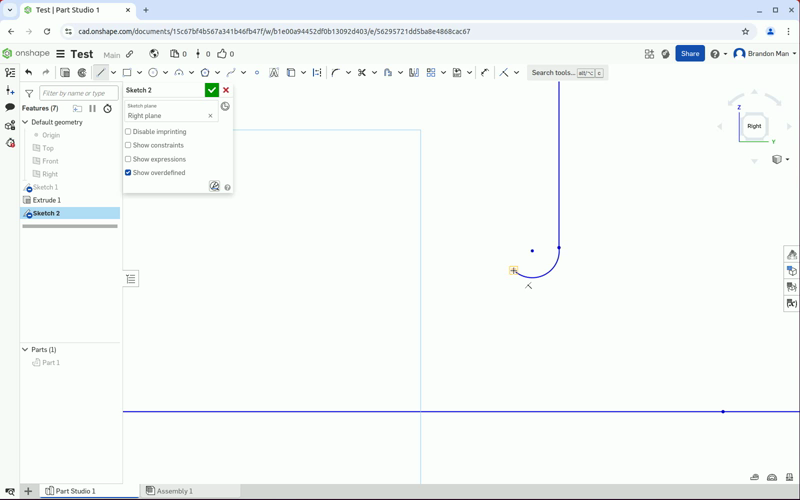
scroll(-6)
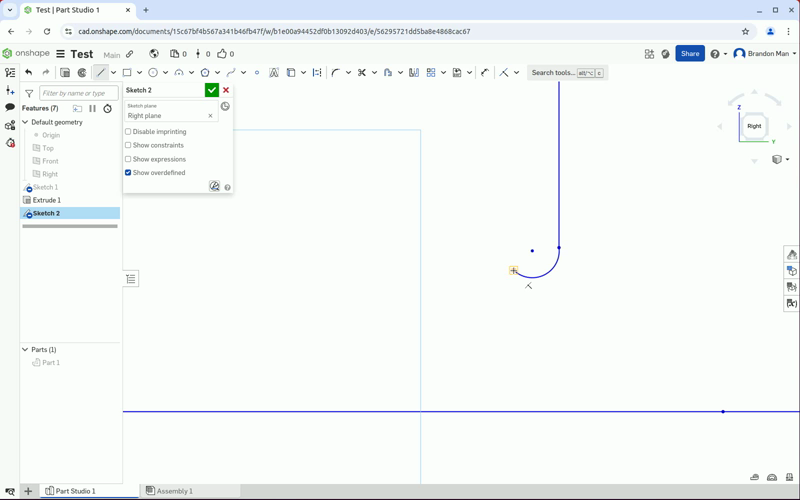
scroll(-6)
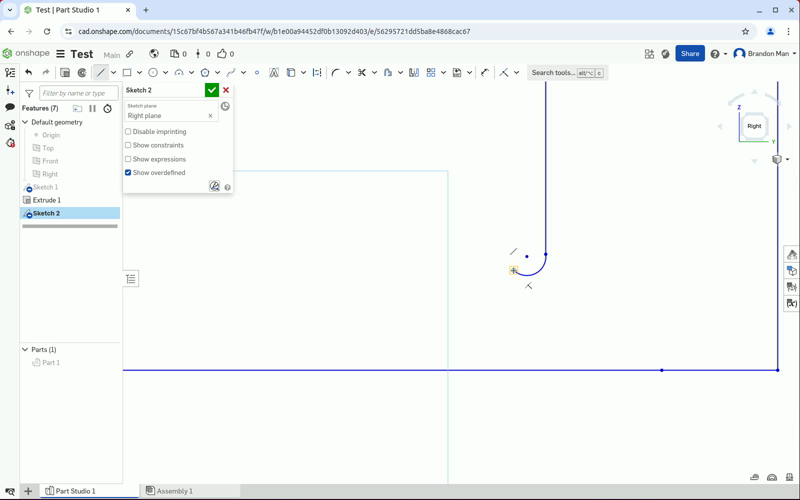
scroll(-6)
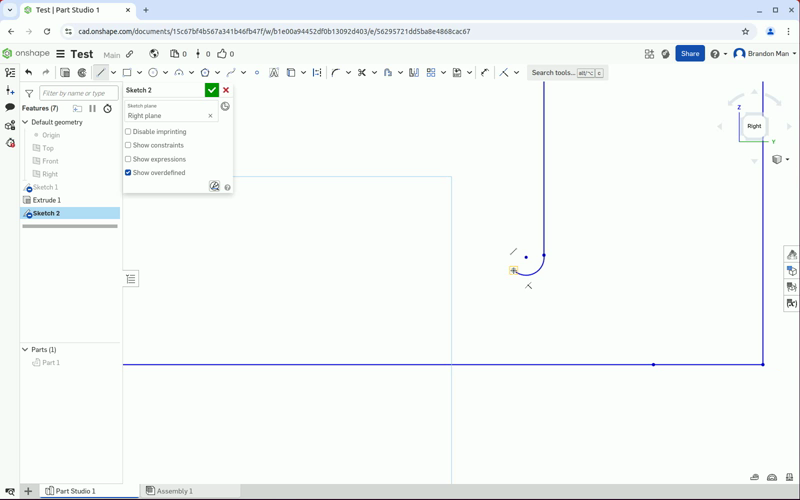
scroll(-6)
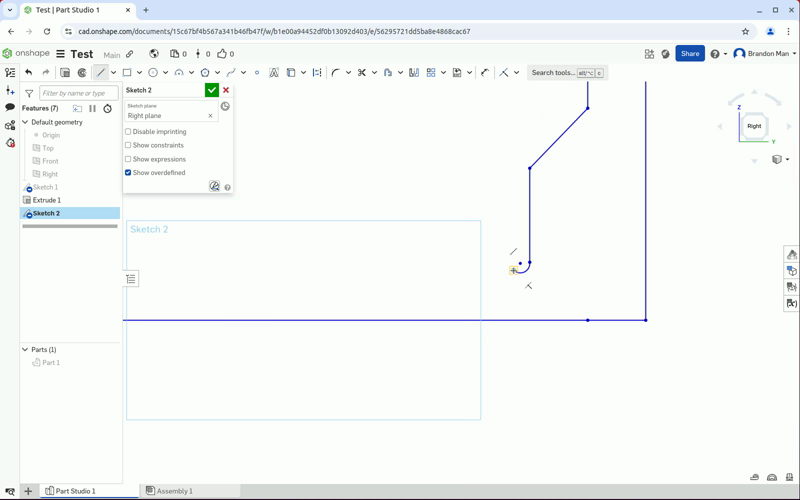
scroll(-6)
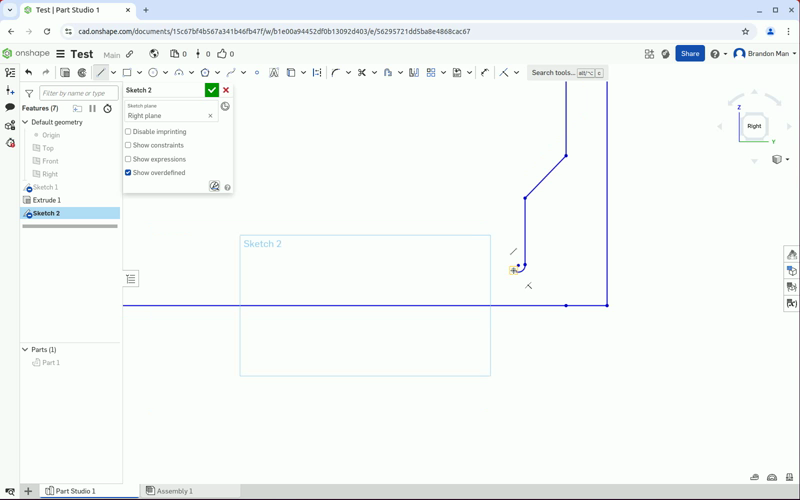
scroll(-6)
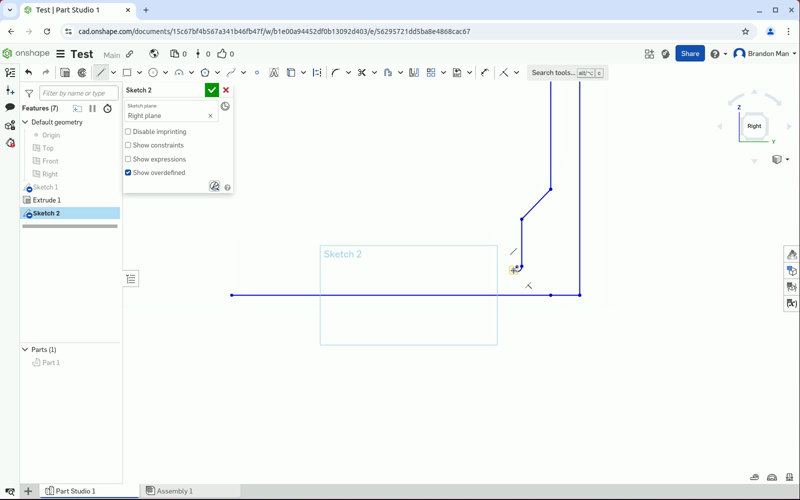
scroll(-6)
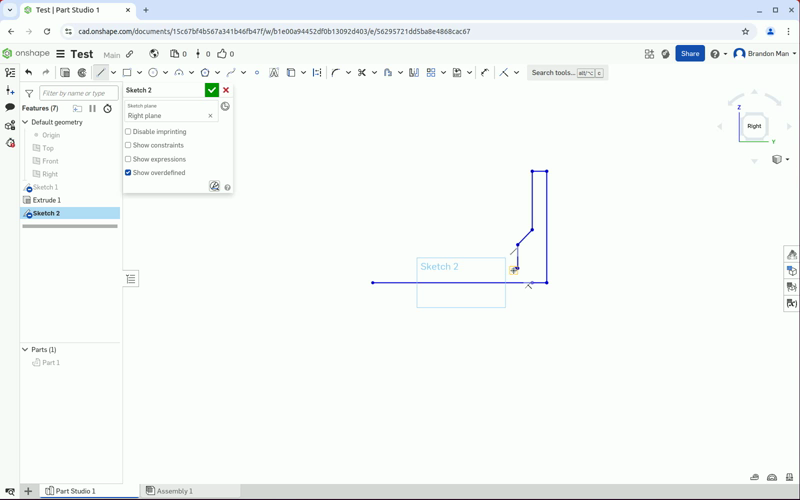
key_down(shift)
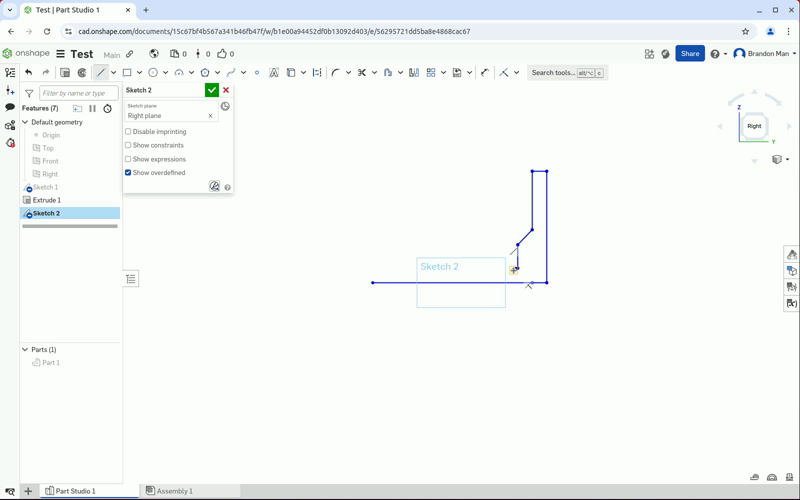
mouse_move(372, 270)
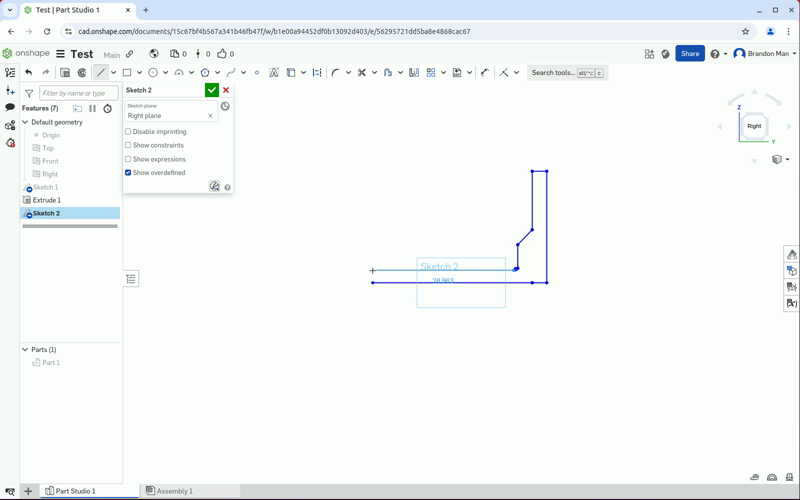
click(372, 270)
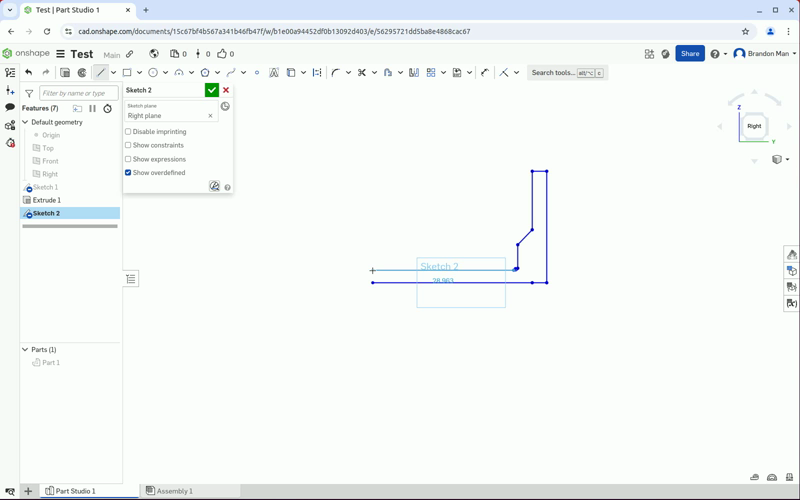
key_up(shift)
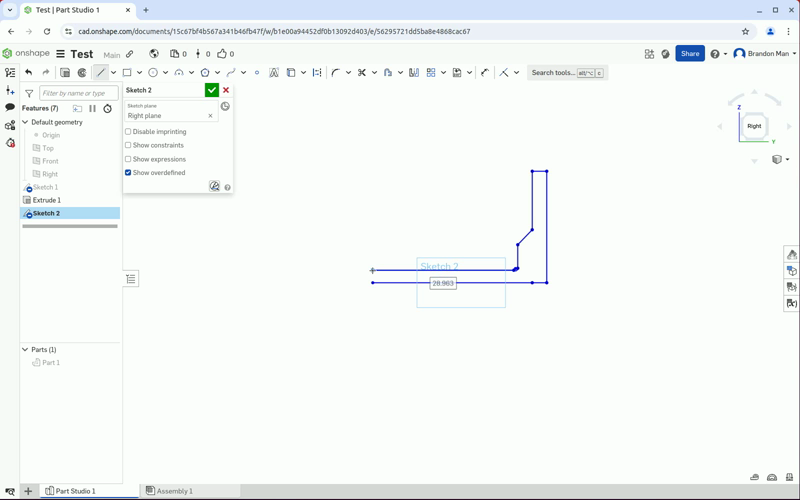
mouse_move(402, 270)
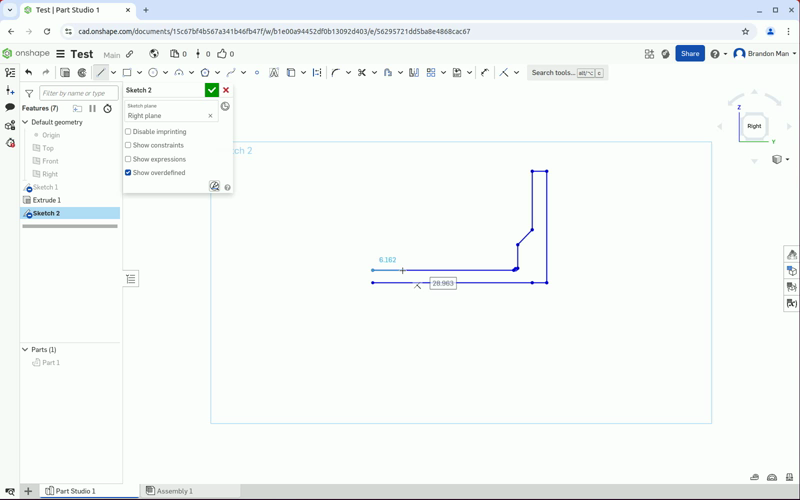
key_down(shift)
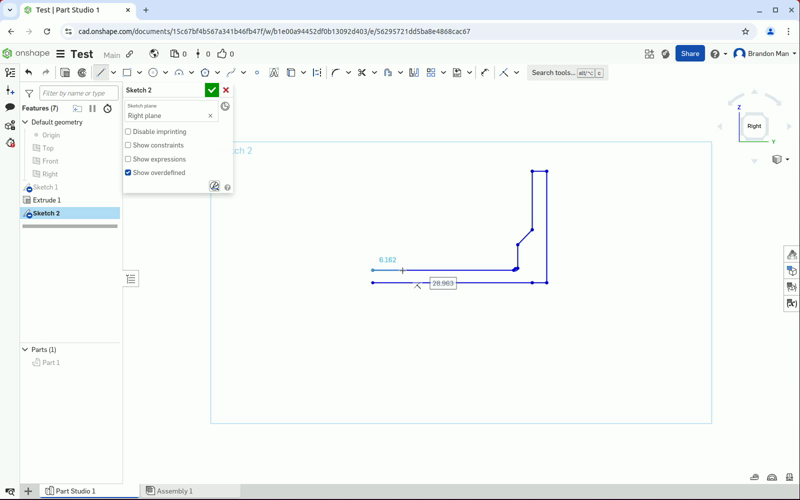
mouse_move(372, 282)
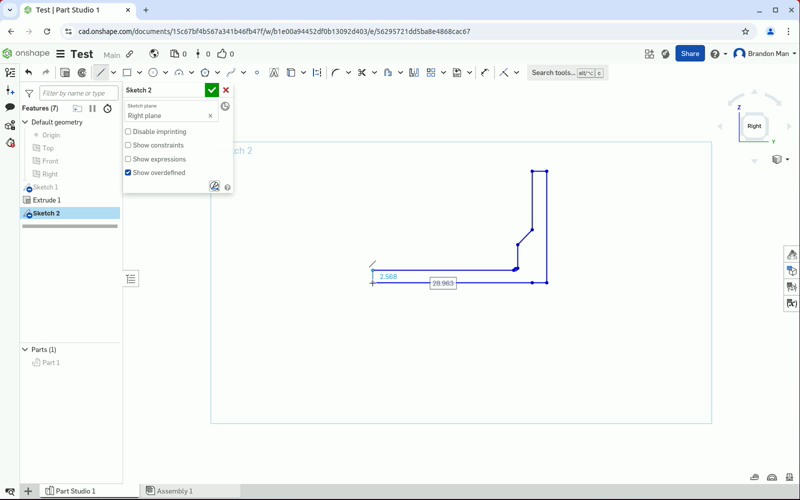
key_up(shift)
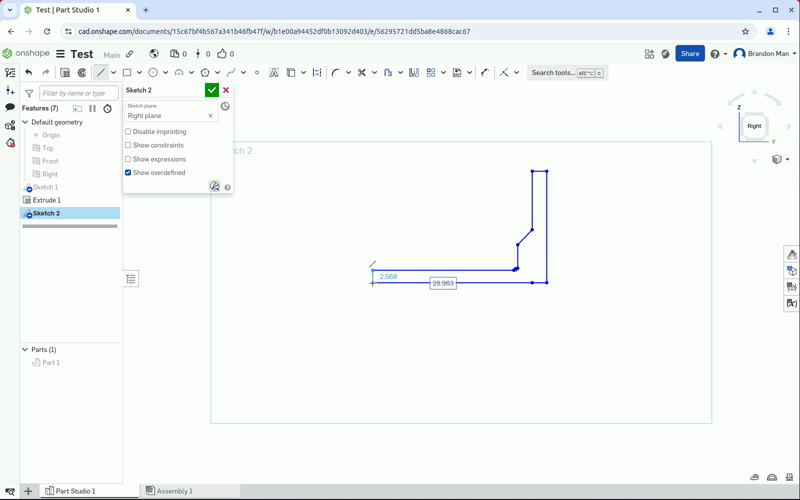
click(372, 282)
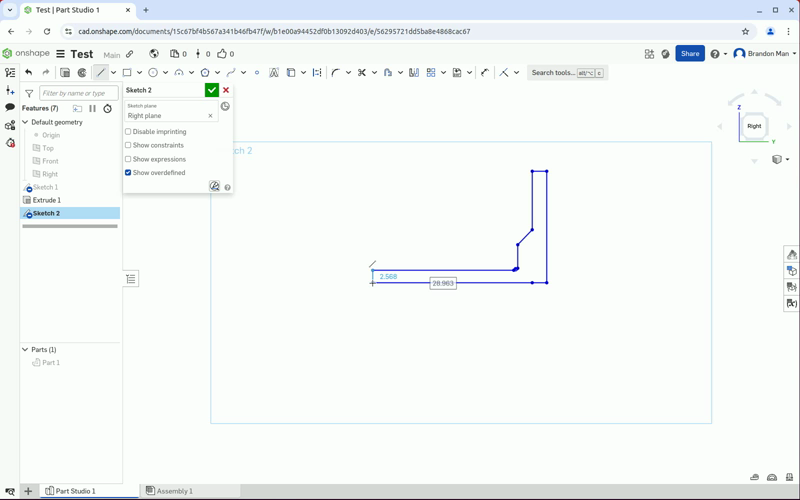
key(esc)
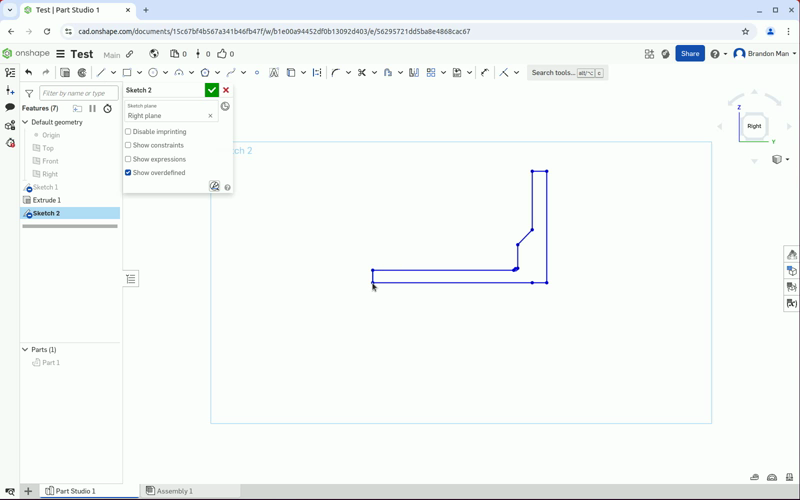
key(c)
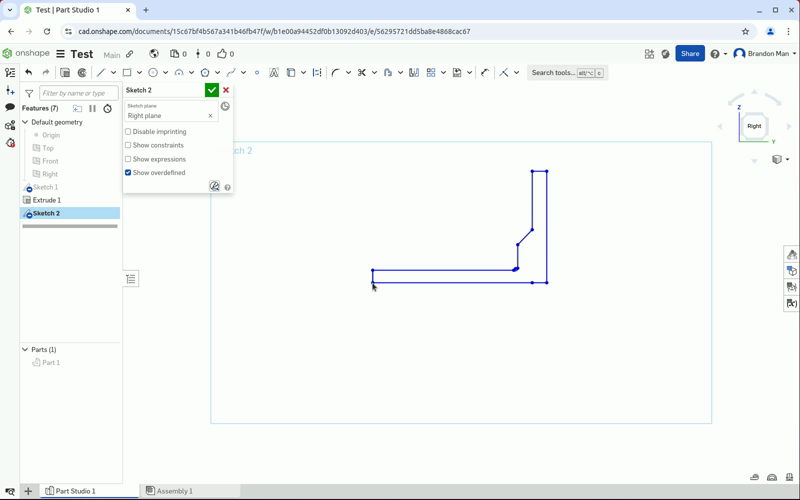
key_down(shift)
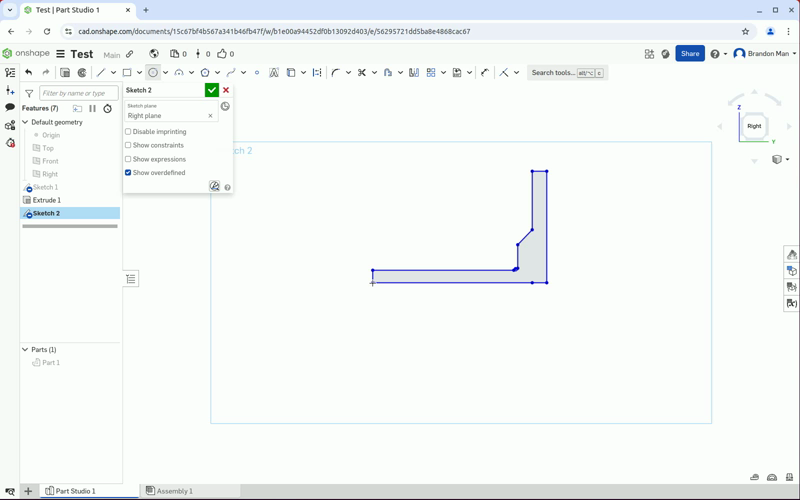
mouse_move(532, 257)
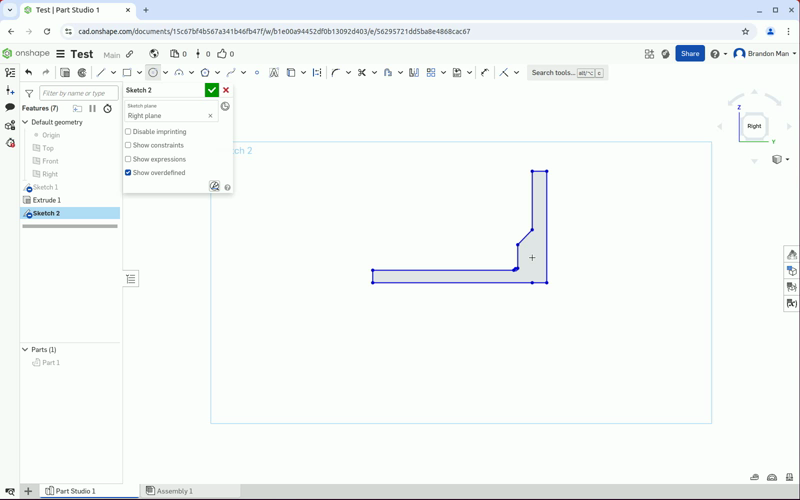
click(532, 257)
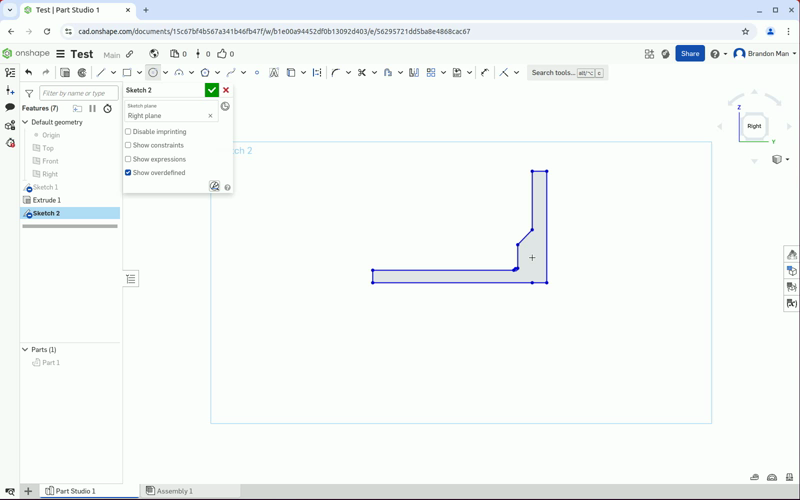
key_up(shift)
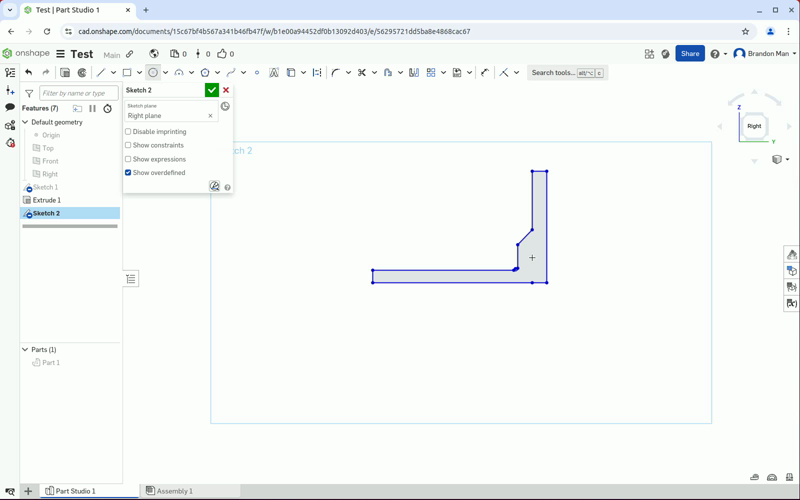
mouse_move(541, 257)
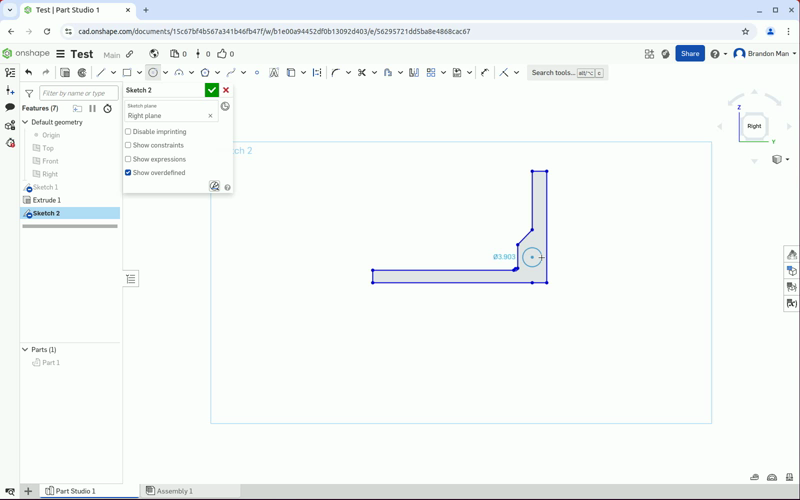
click(541, 257)
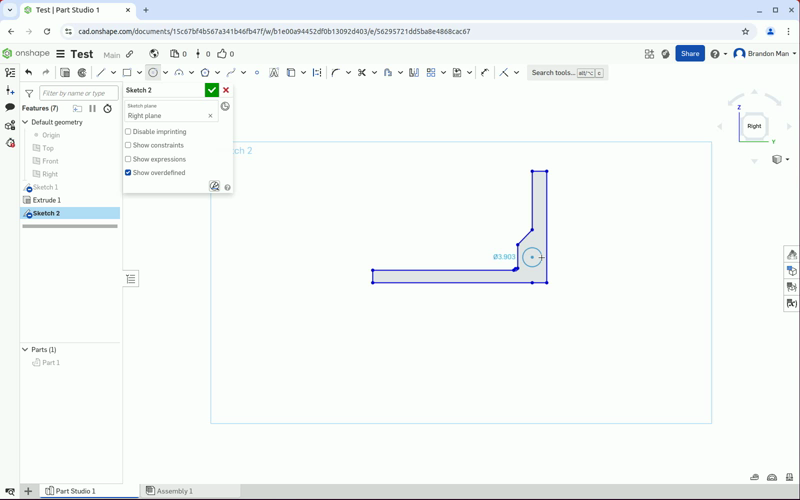
key(esc)
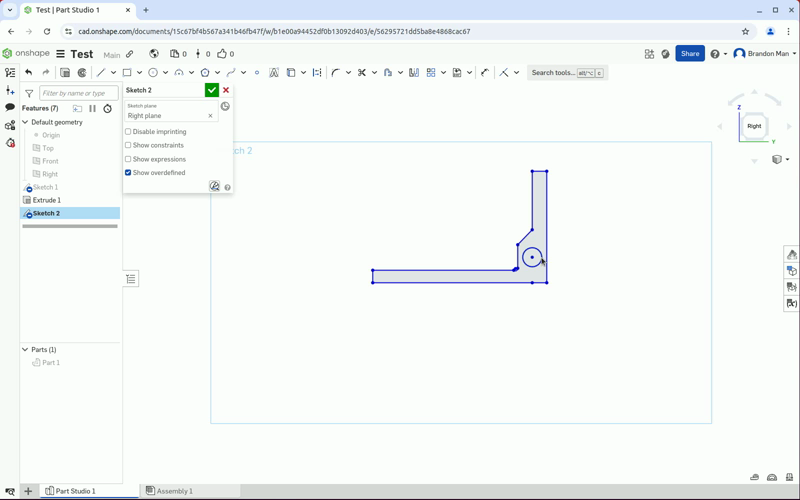
mouse_move(419, 279)
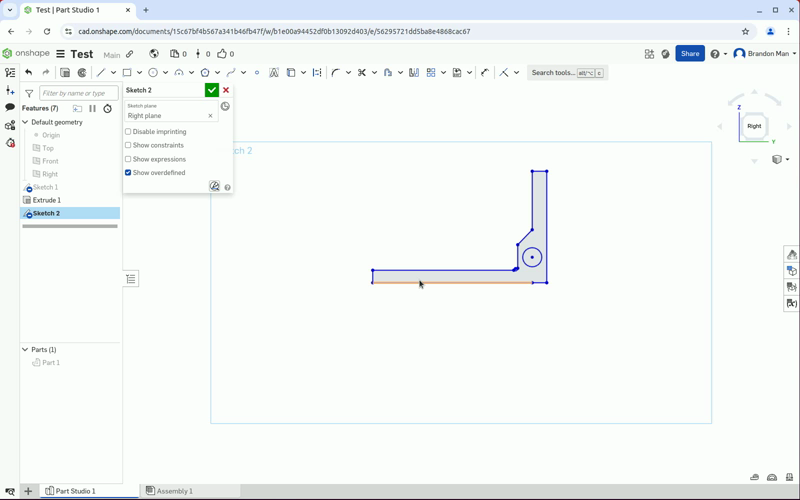
click(419, 279)
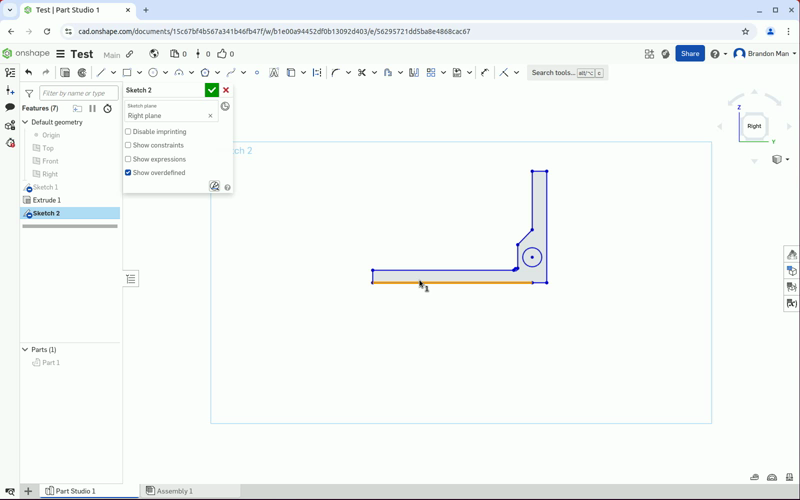
mouse_move(73, 352)
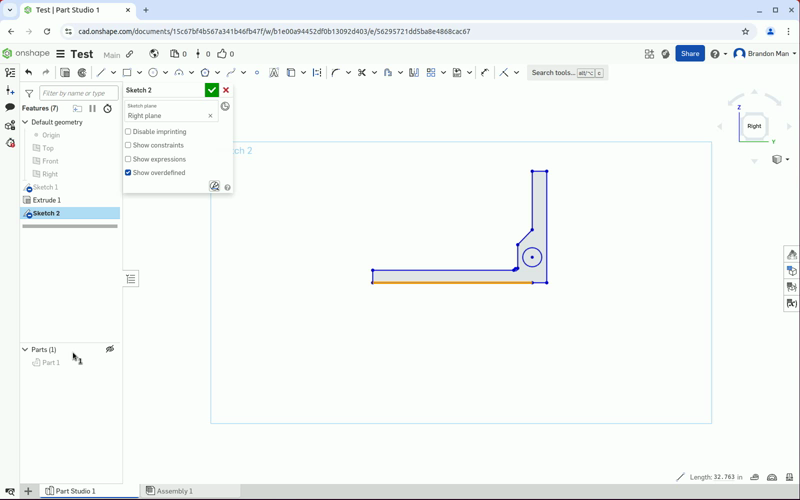
key(shift+y)
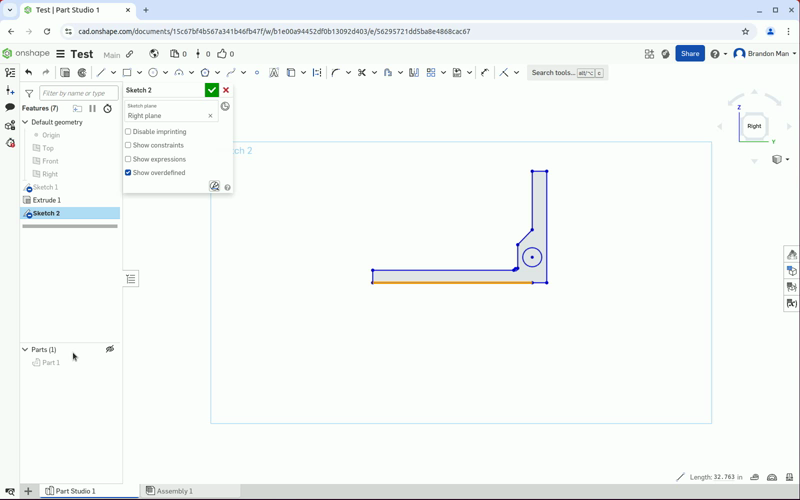
key(shift+e)
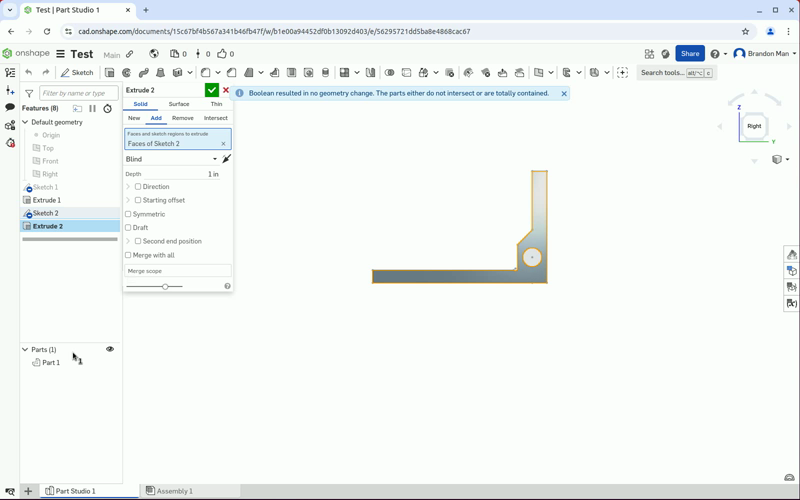
mouse_move(143, 106)
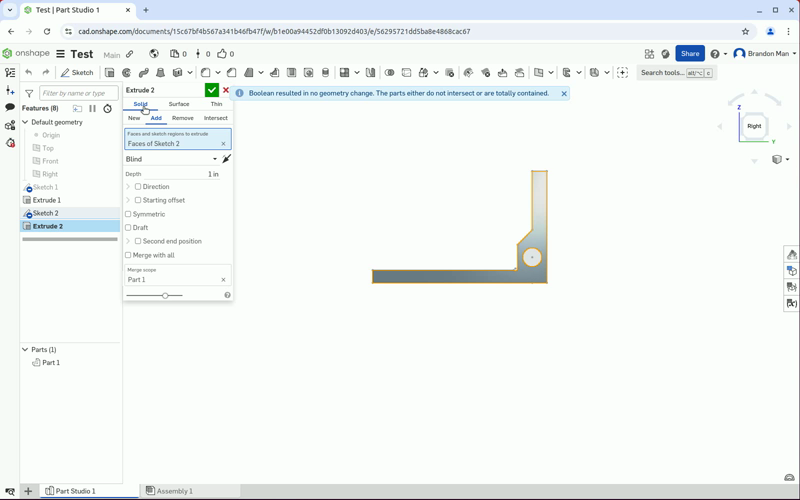
click(143, 106)
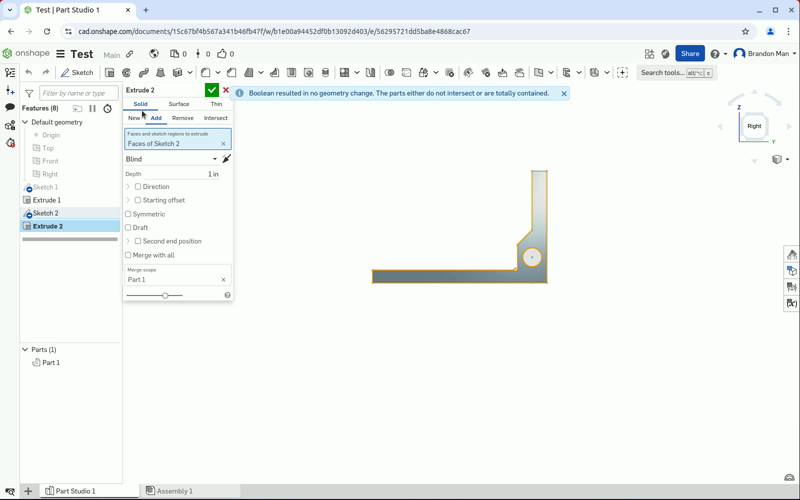
mouse_move(137, 120)
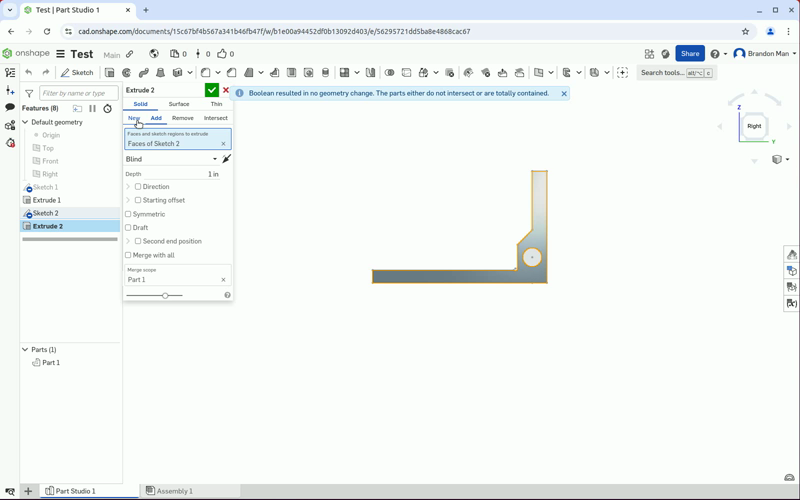
click(137, 120)
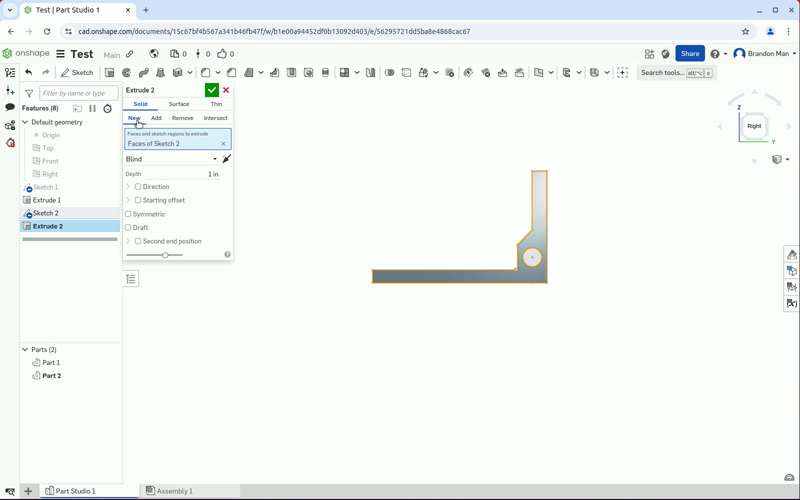
key(tab, 4)
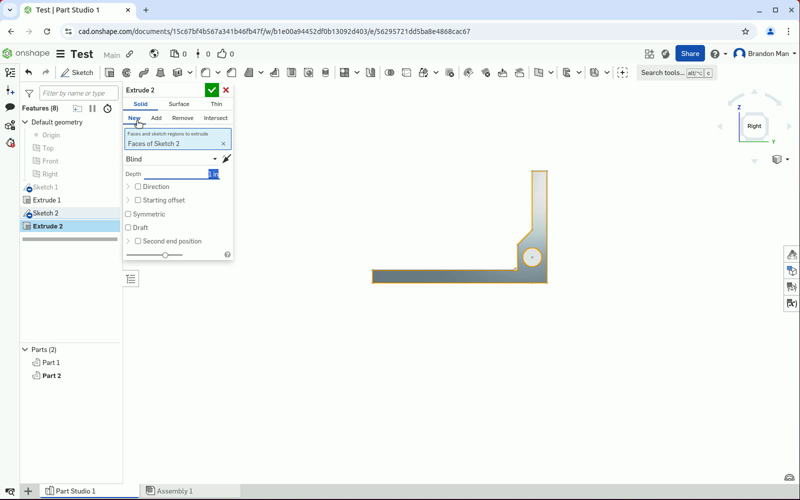
text(1.204)
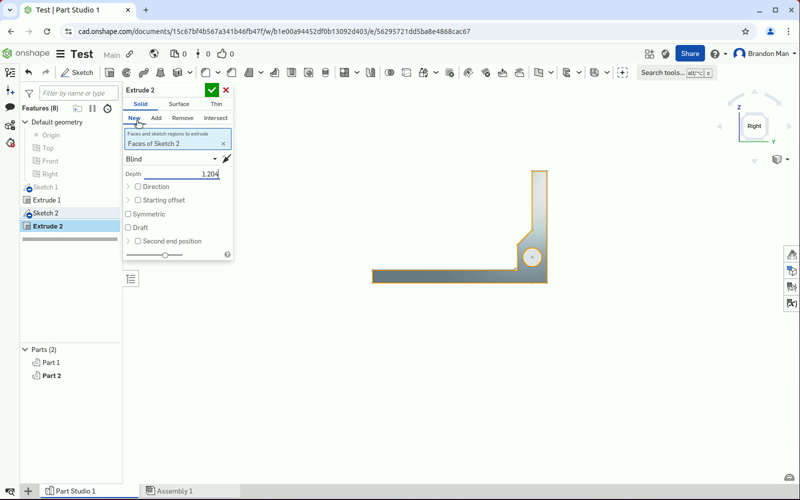
key(enter)
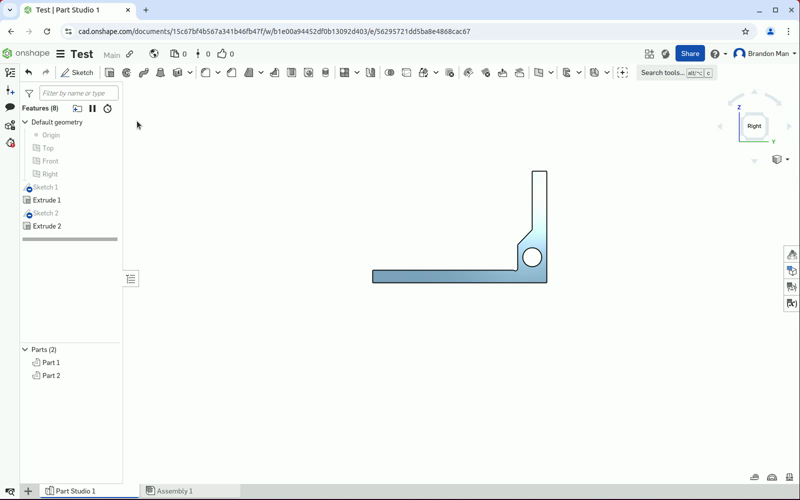
key(shift+h)
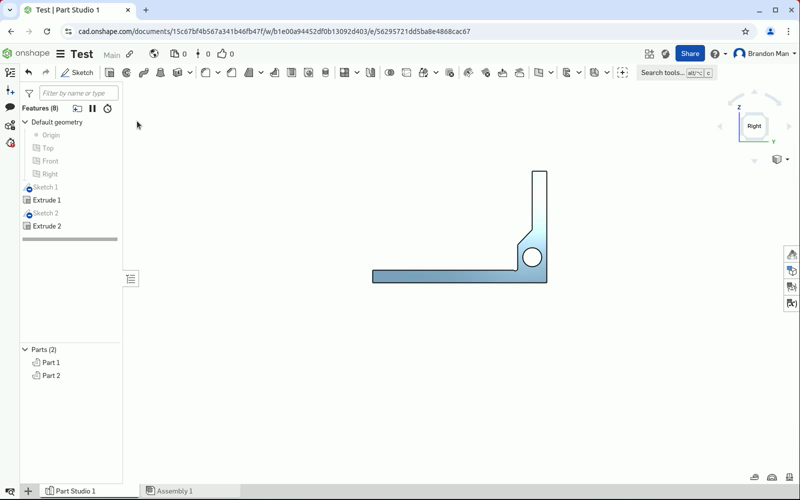
key(shift+h)
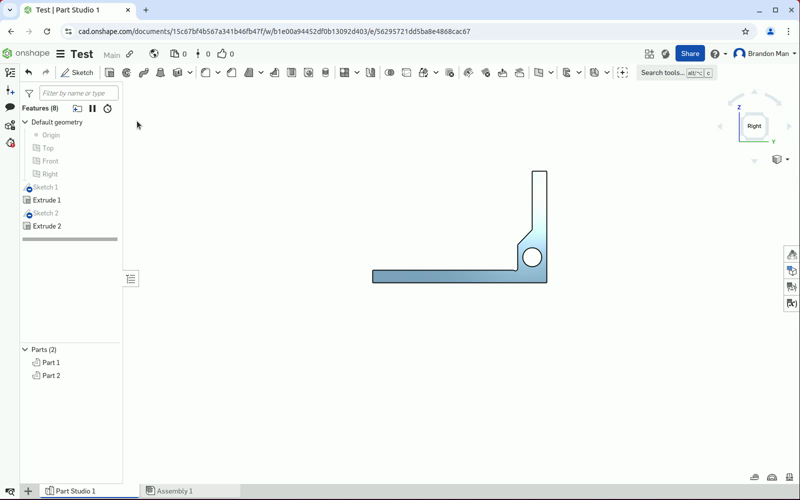
mouse_move(73, 189)
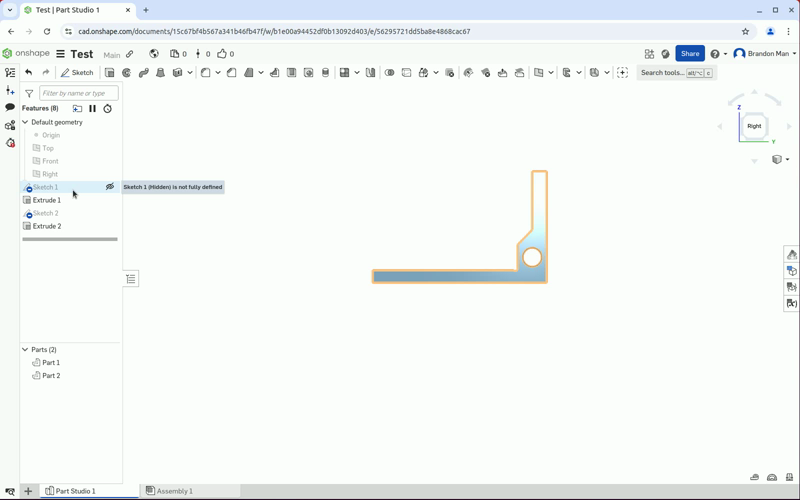
click(73, 189)
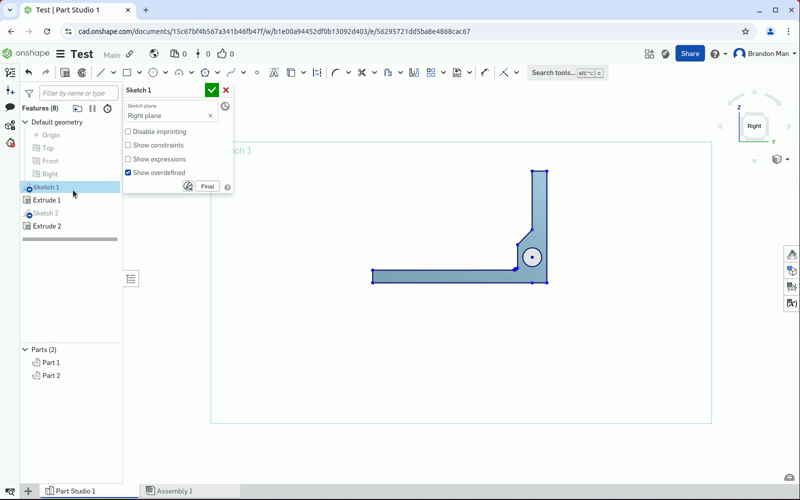
mouse_move(229, 92)
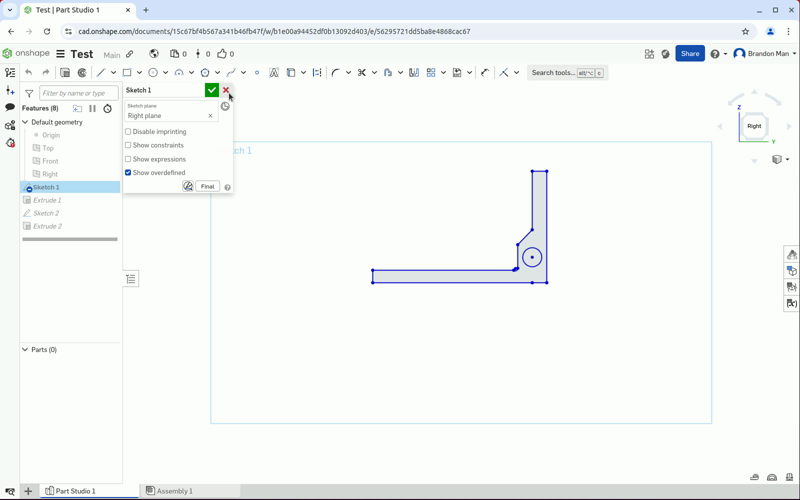
click(229, 92)
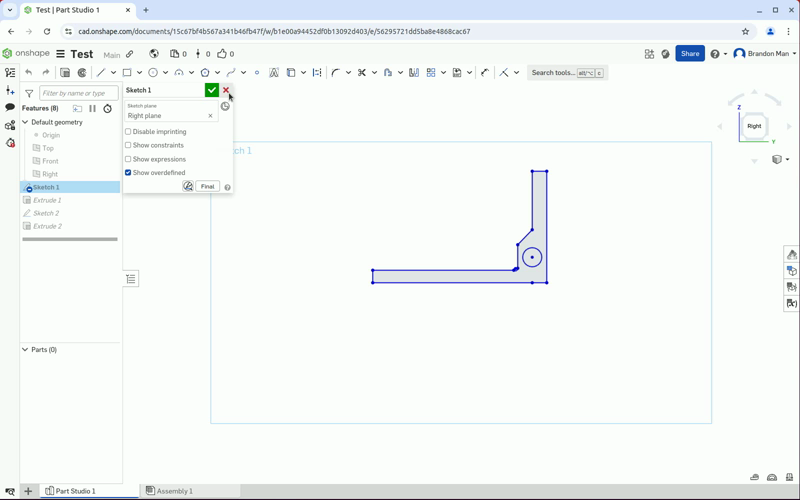
key(shift+s)
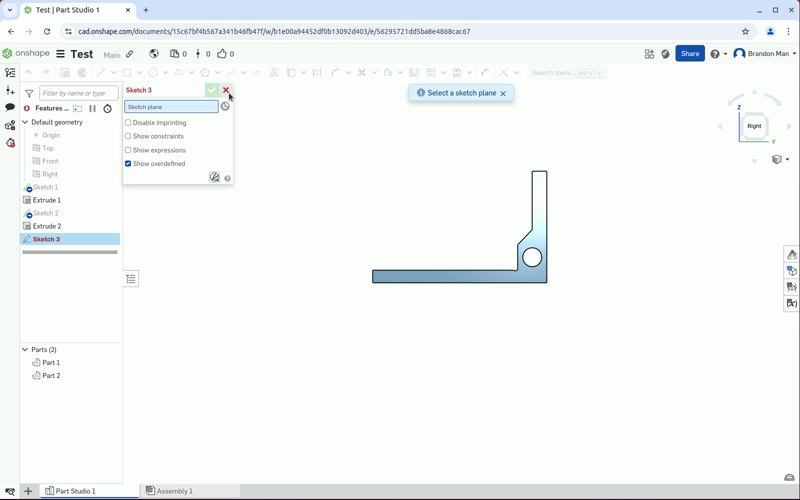
mouse_move(73, 176)
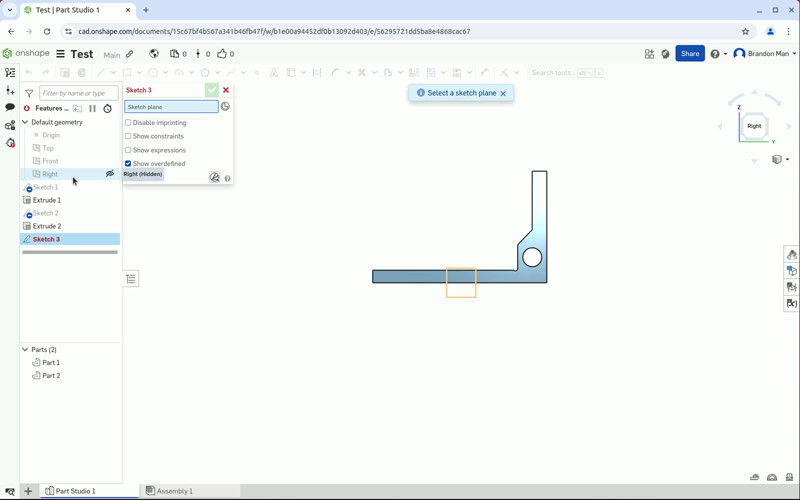
click(73, 176)
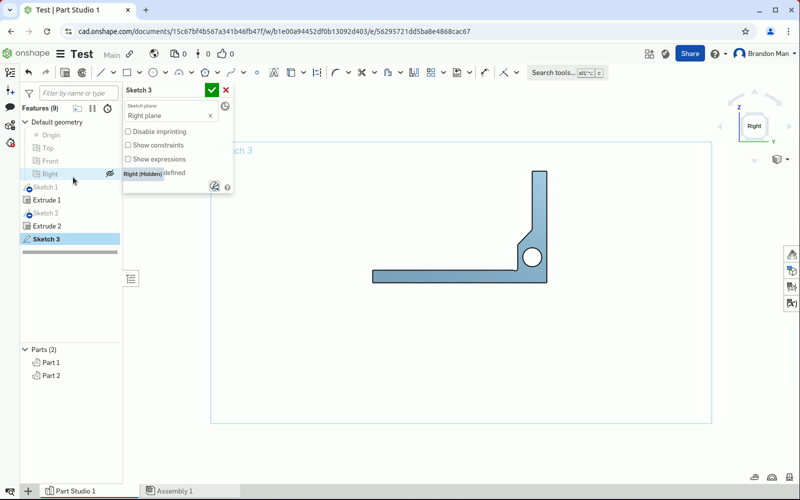
mouse_move(73, 352)
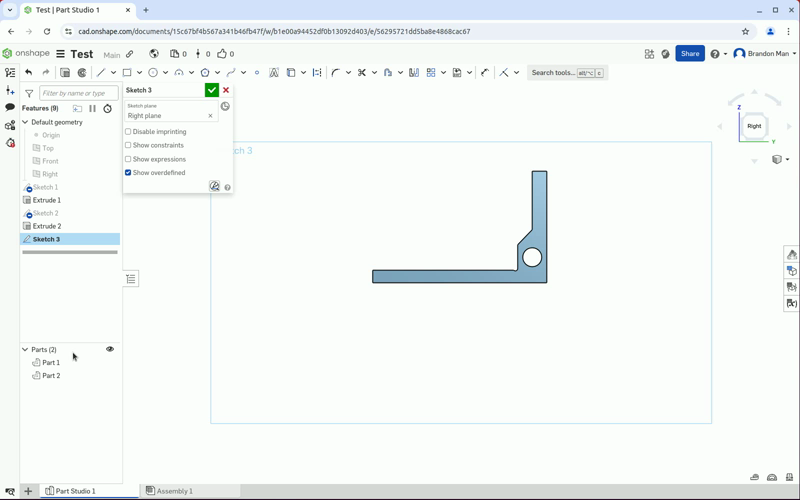
key(y)
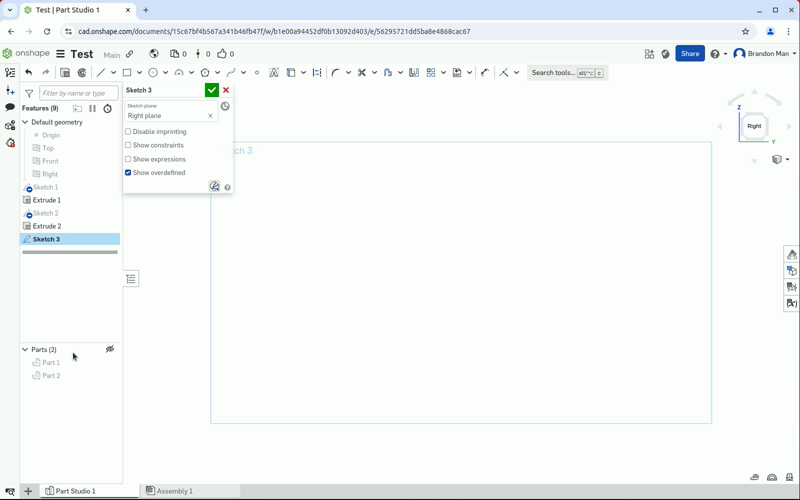
key(l)
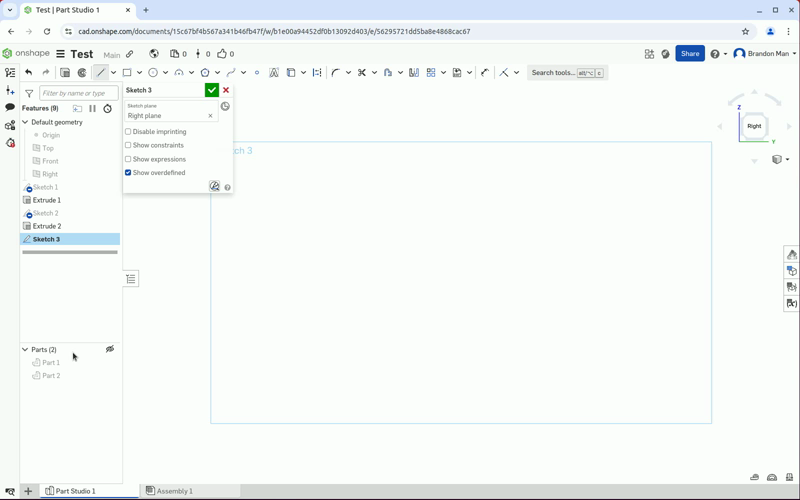
key_down(shift)
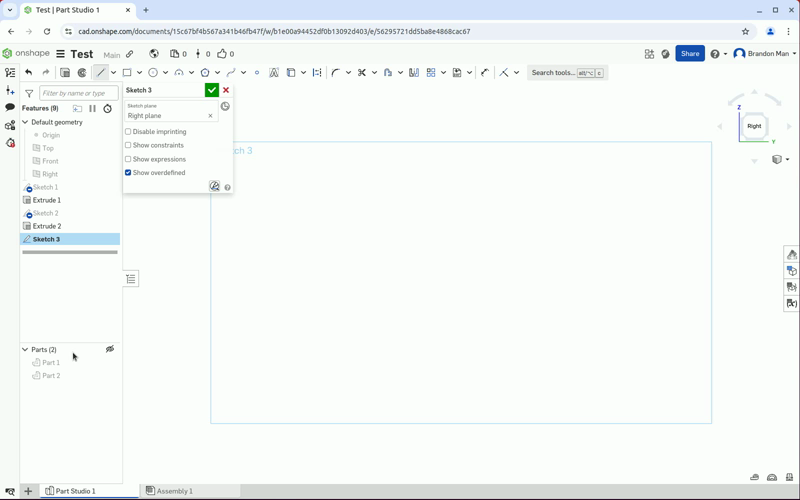
mouse_move(372, 282)
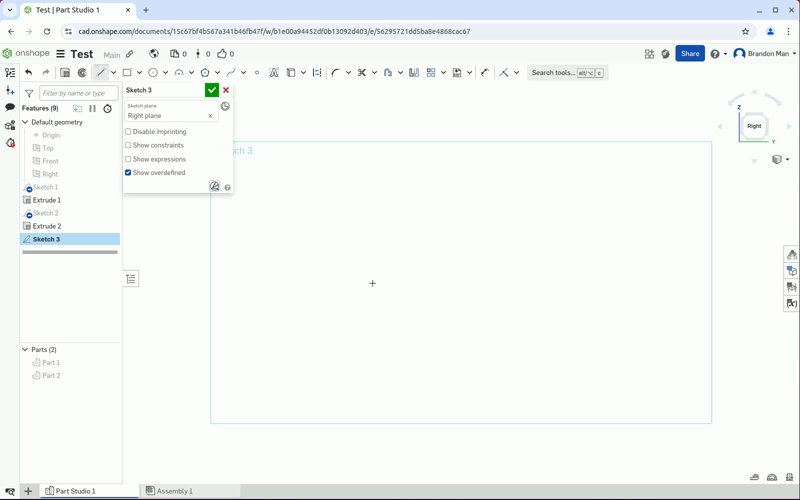
click(372, 282)
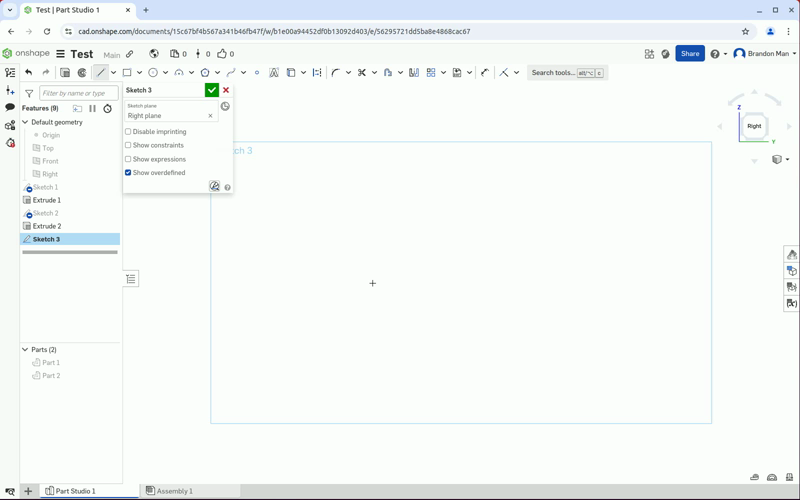
key_up(shift)
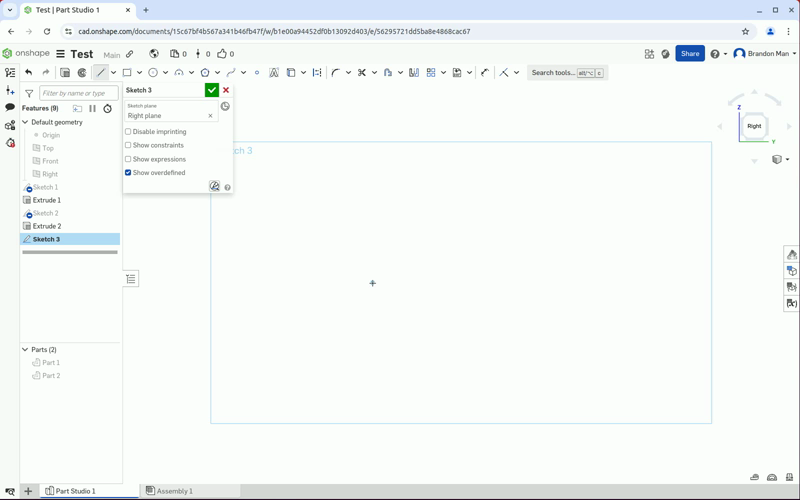
key_down(shift)
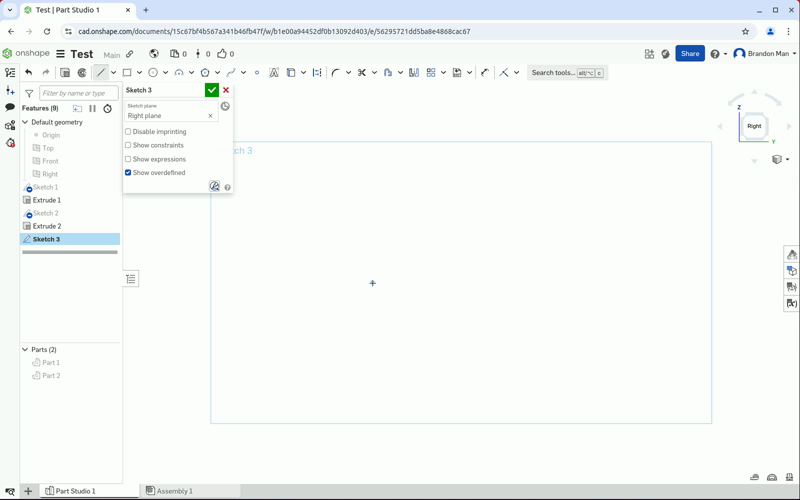
mouse_move(532, 282)
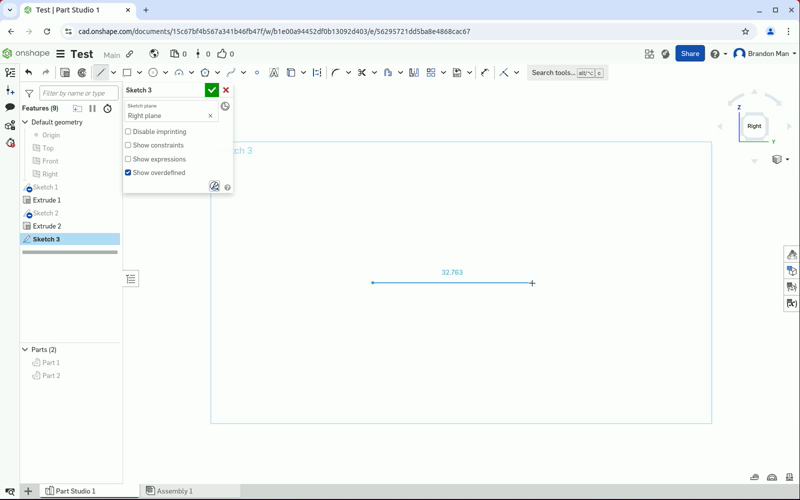
click(532, 282)
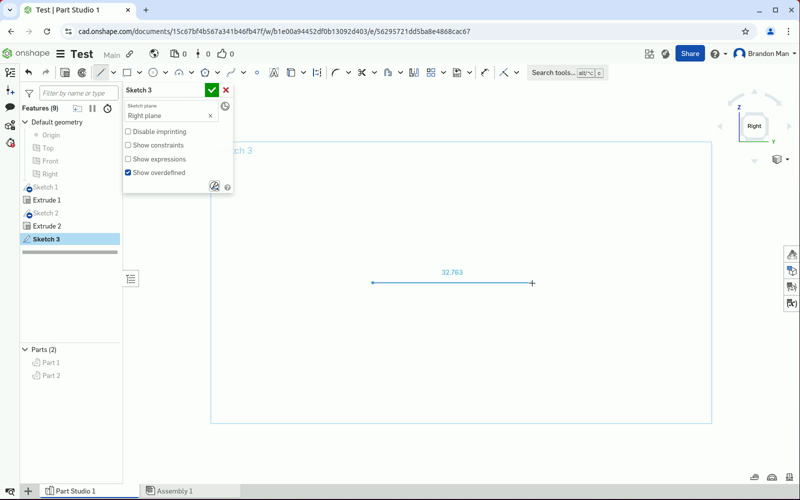
key_up(shift)
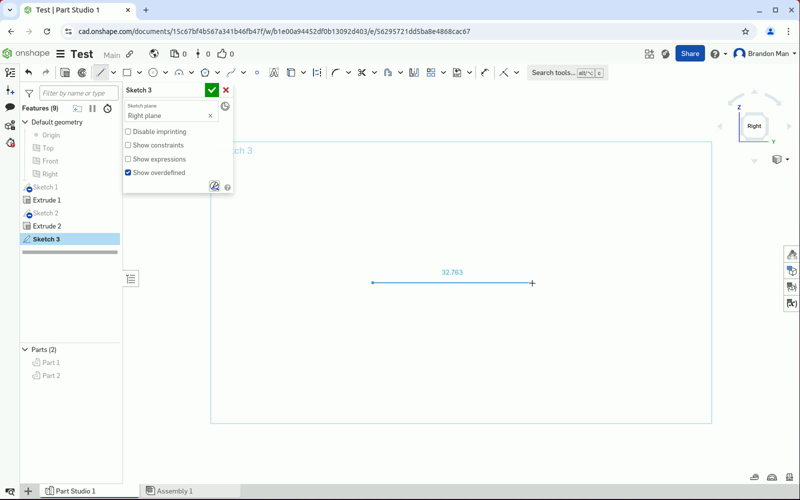
key_down(shift)
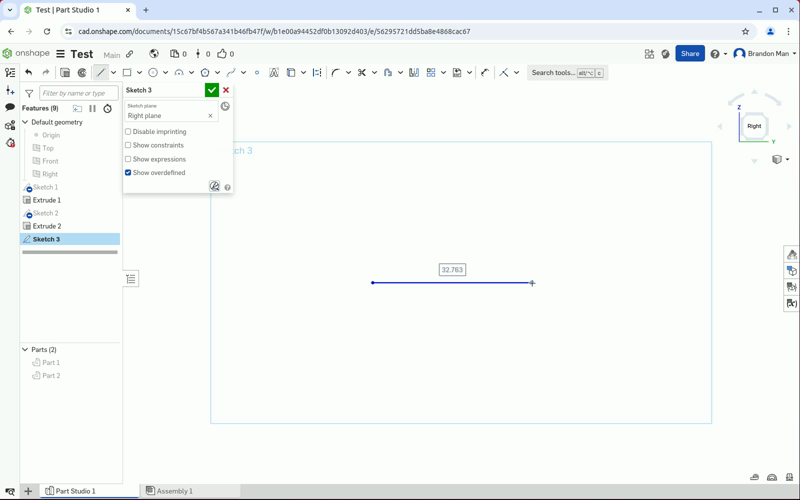
mouse_move(562, 282)
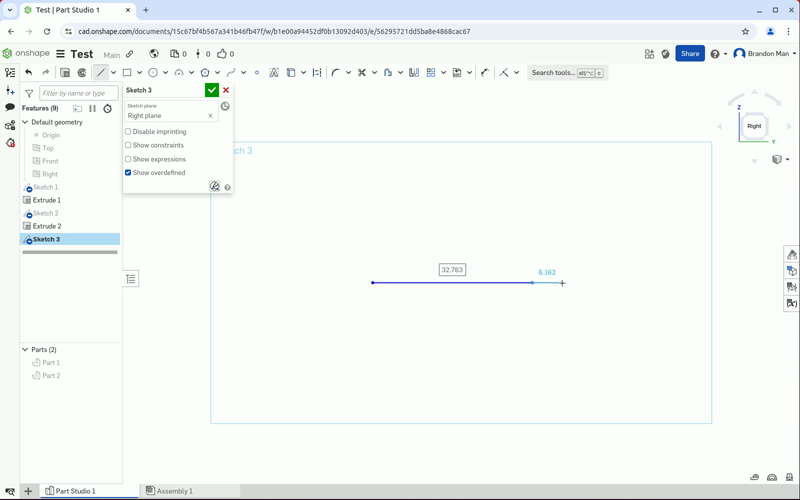
mouse_move(546, 282)
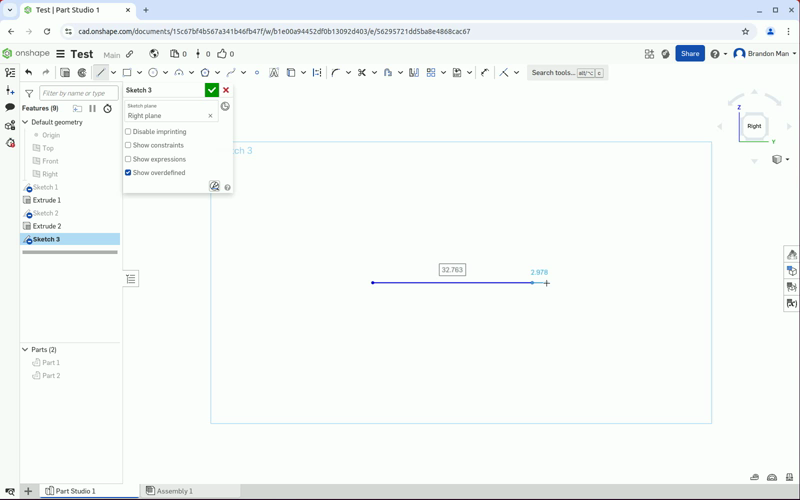
click(546, 282)
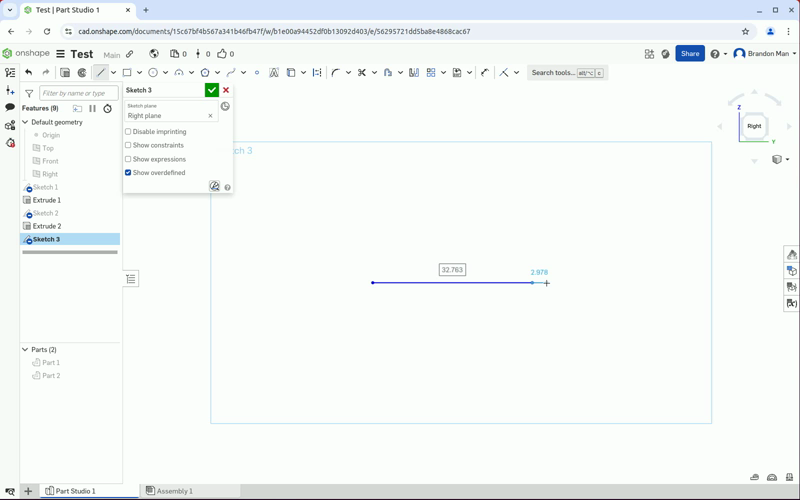
key_up(shift)
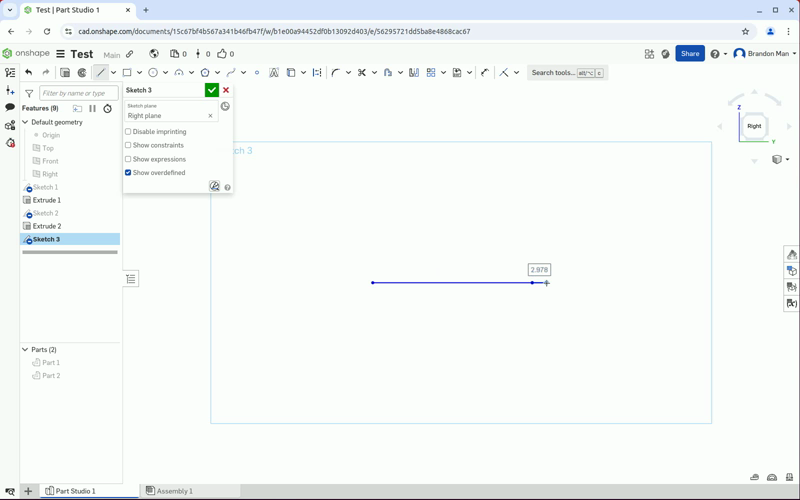
key_down(shift)
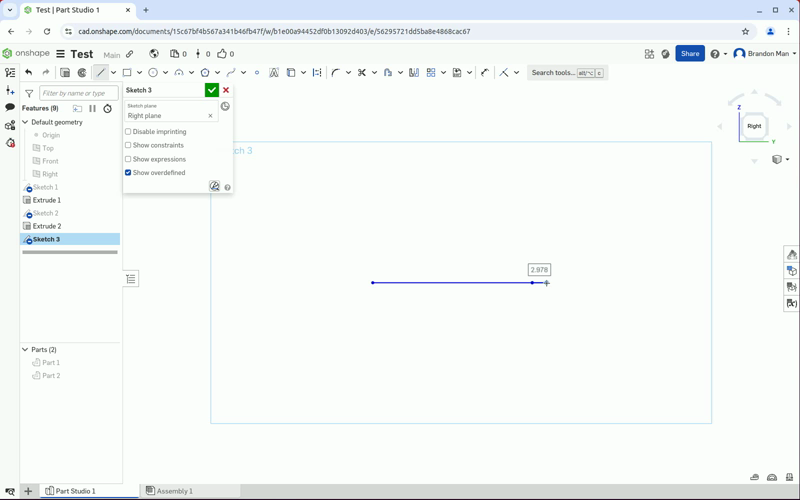
mouse_move(546, 171)
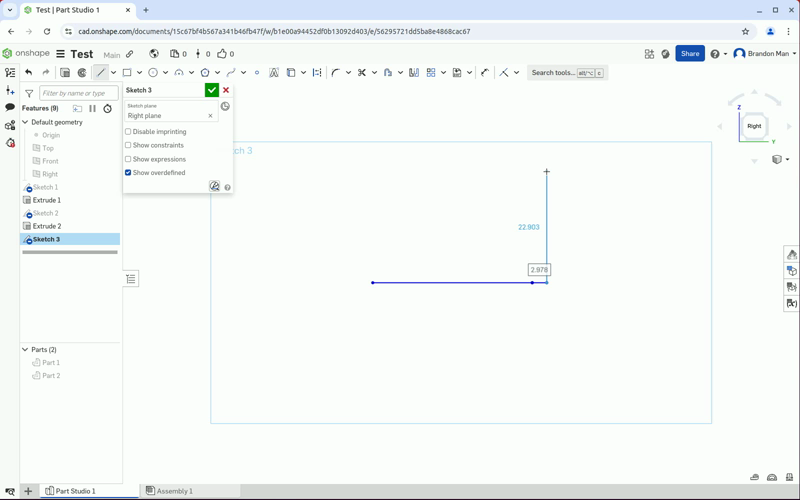
click(546, 171)
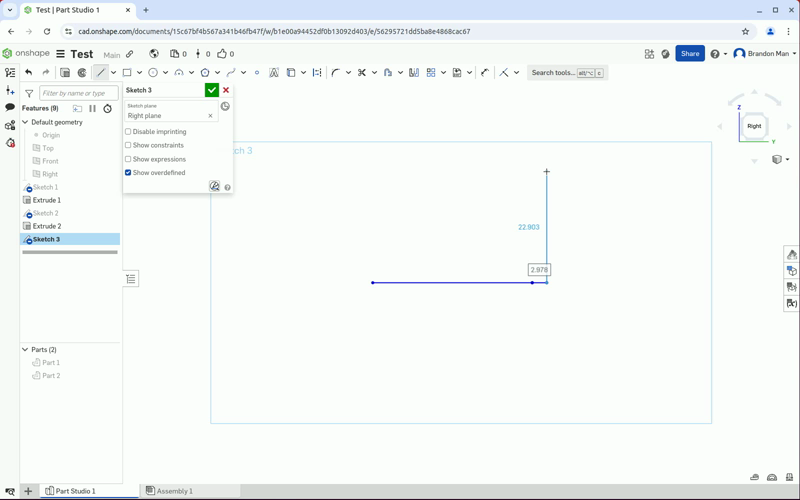
key_up(shift)
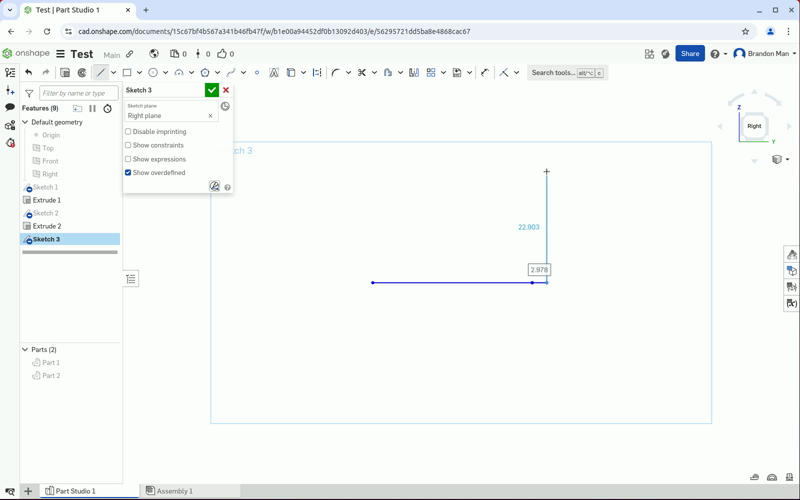
key_down(shift)
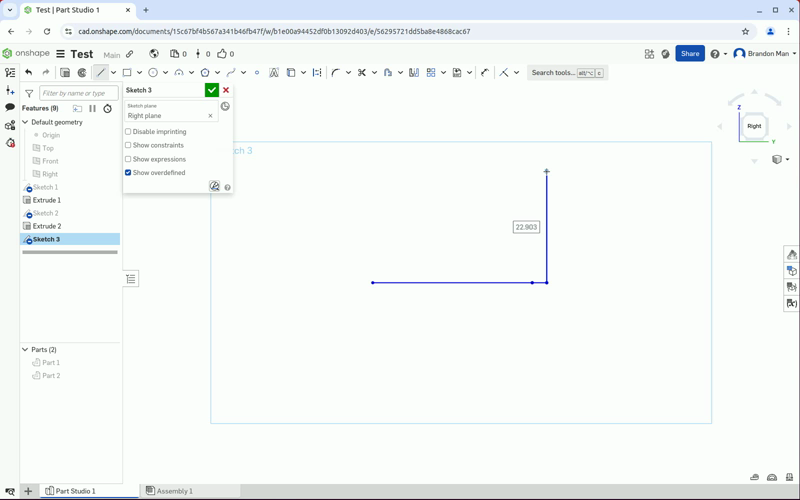
mouse_move(576, 171)
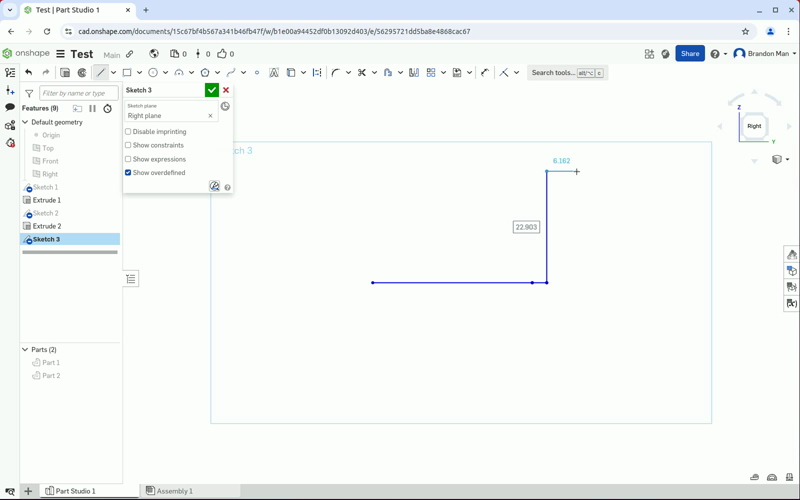
mouse_move(532, 171)
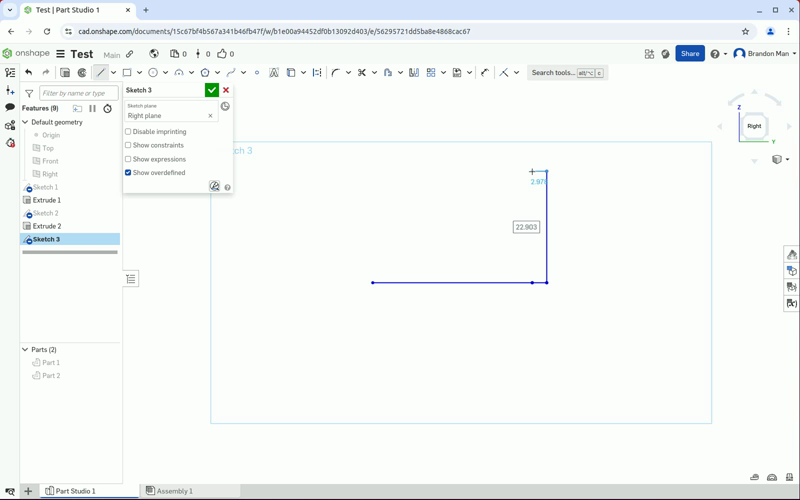
click(532, 171)
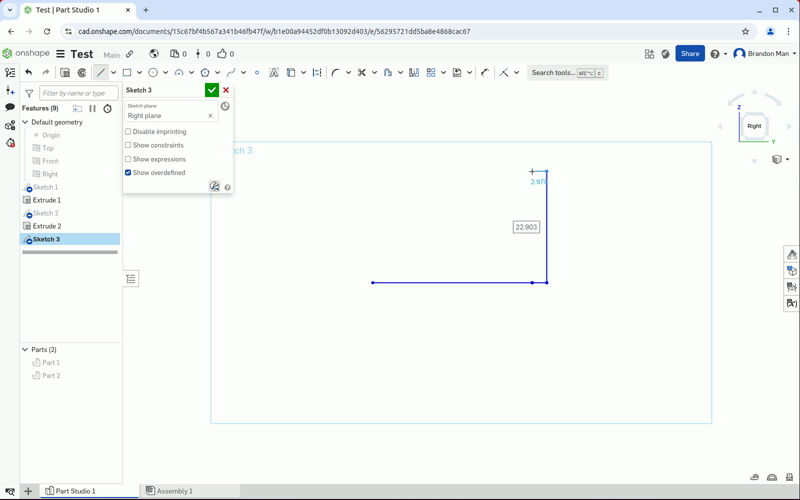
key_up(shift)
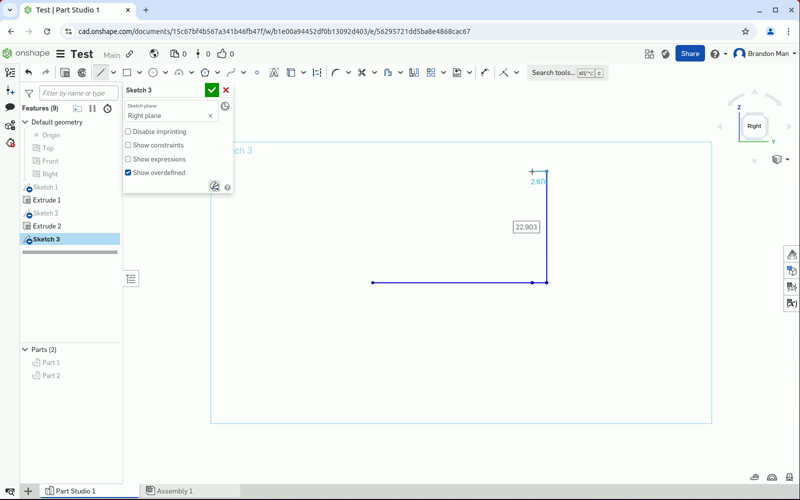
key_down(shift)
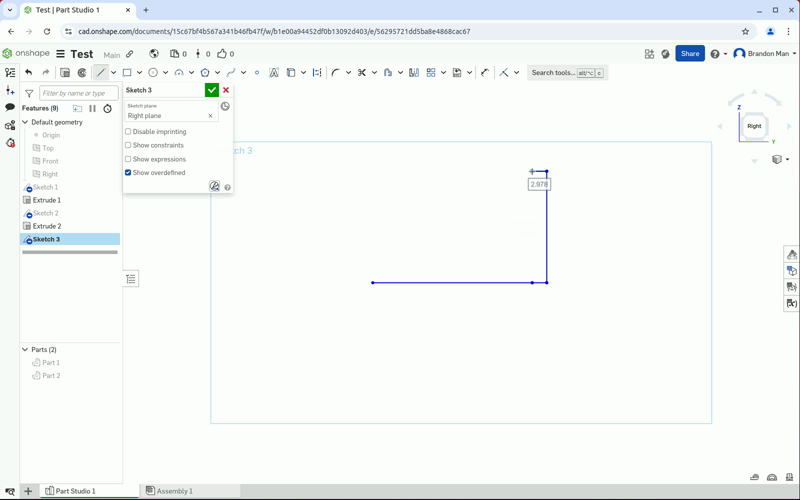
mouse_move(562, 171)
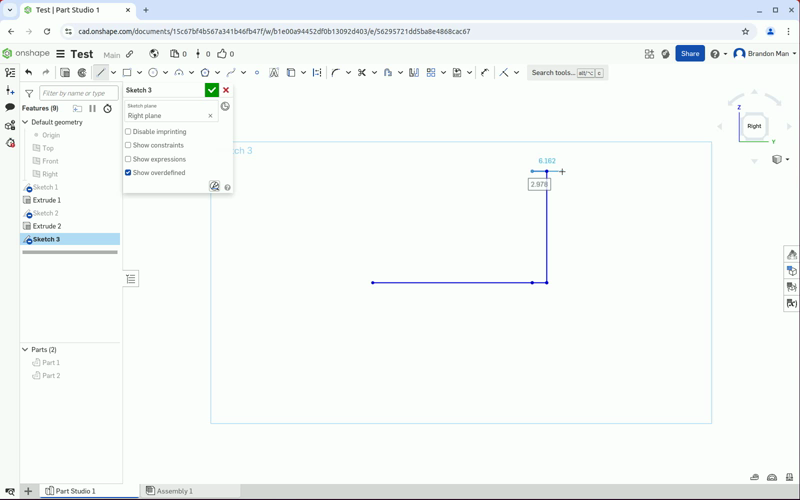
mouse_move(532, 229)
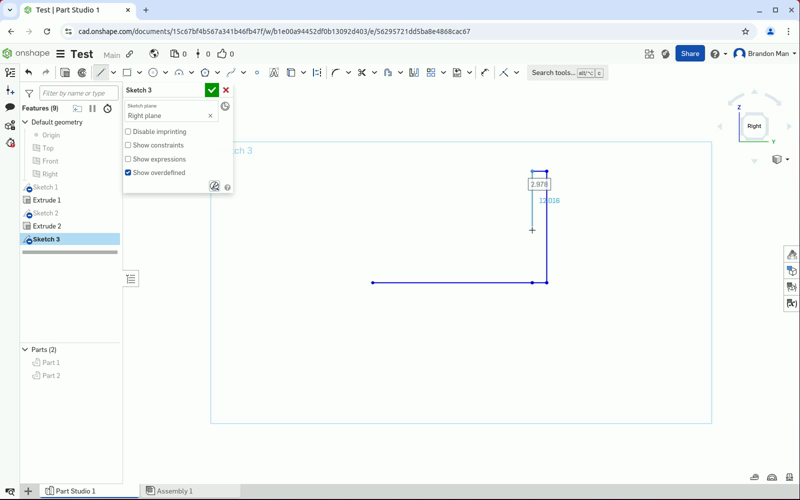
click(532, 229)
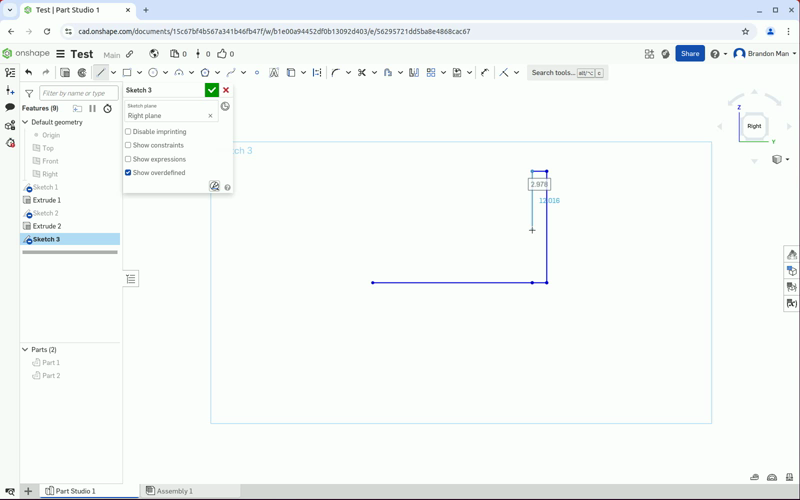
key_up(shift)
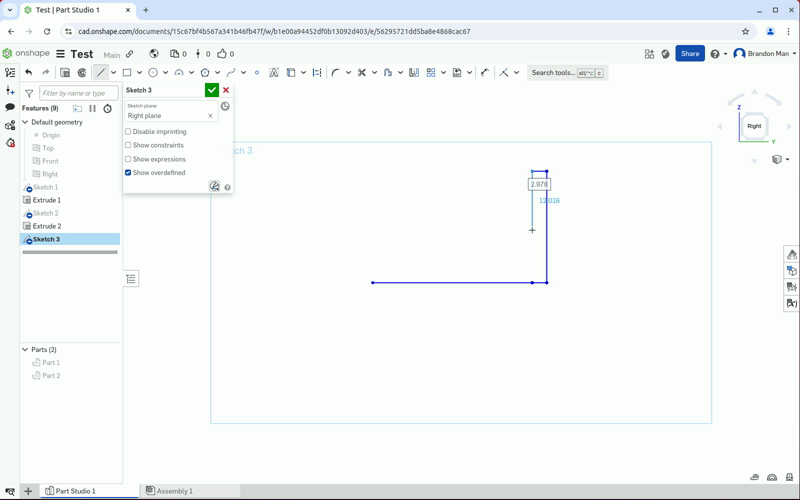
key_down(shift)
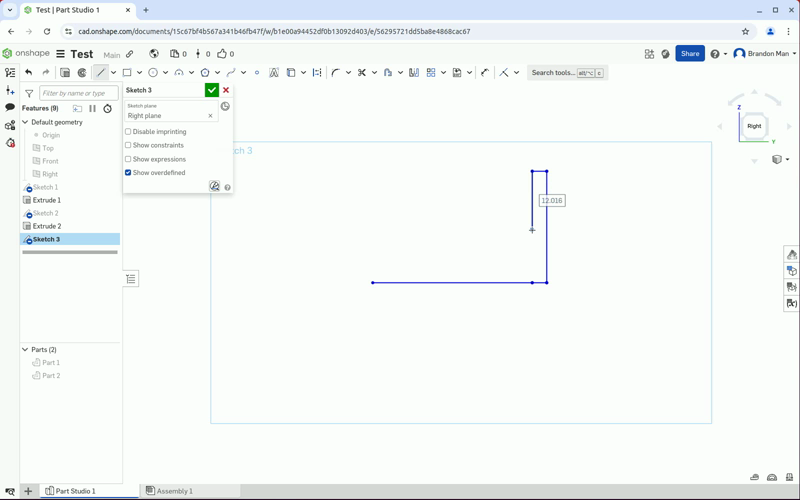
mouse_move(562, 229)
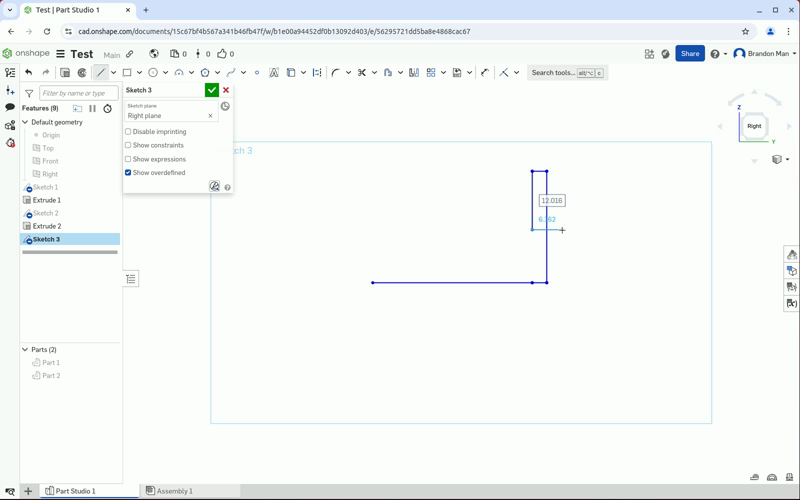
mouse_move(517, 244)
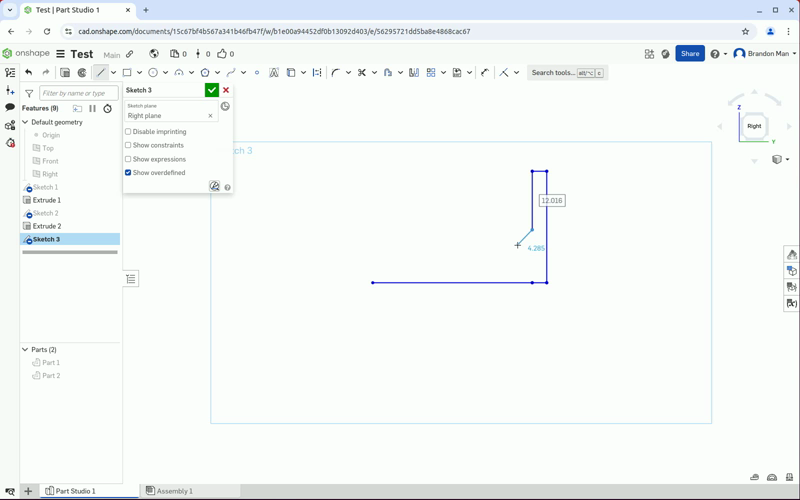
click(517, 244)
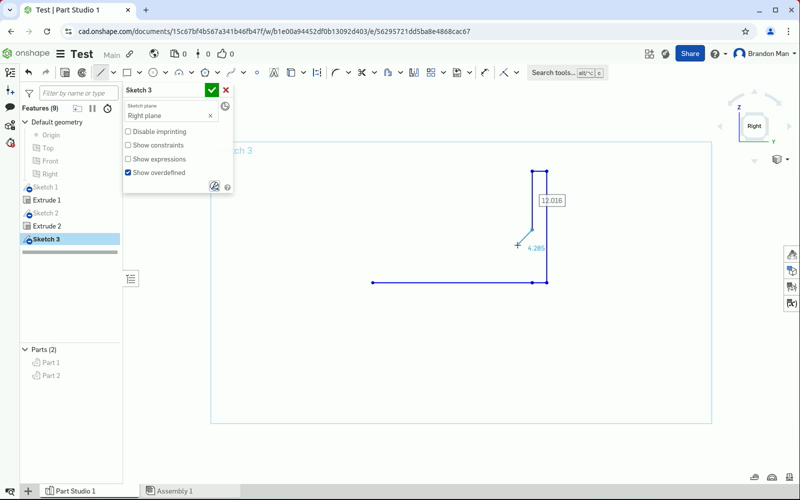
key_up(shift)
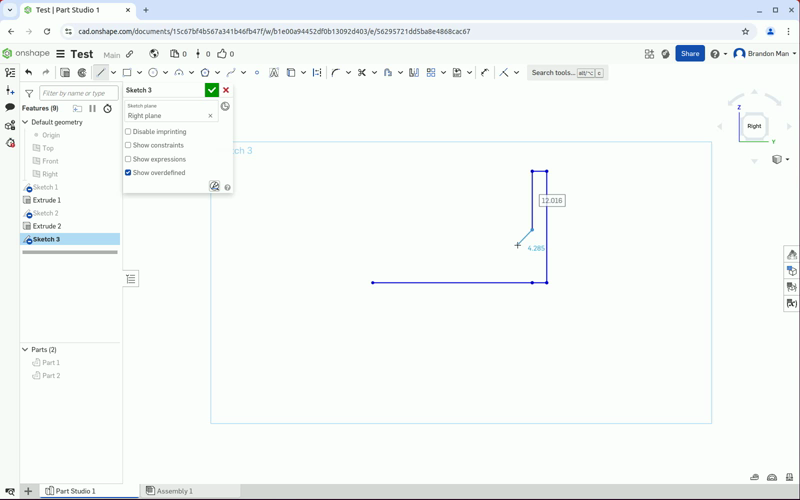
key_down(shift)
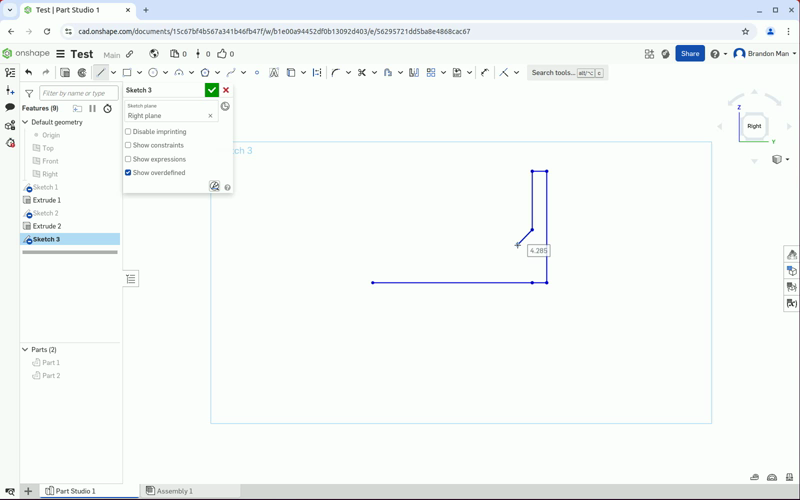
mouse_move(547, 244)
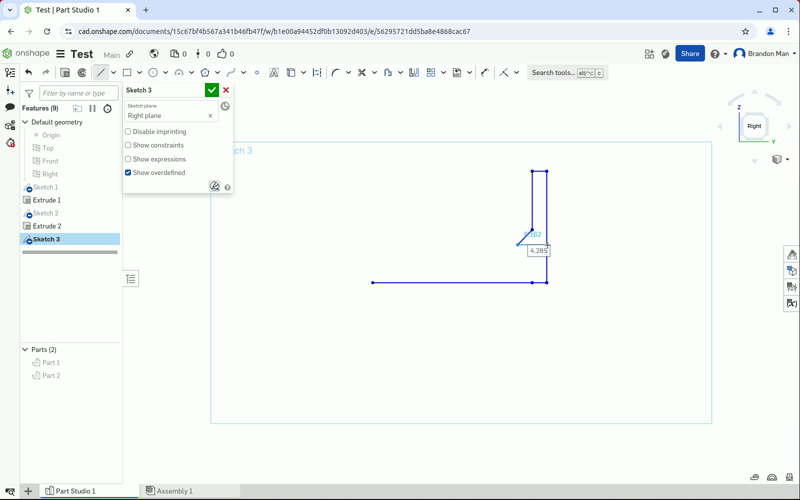
mouse_move(517, 268)
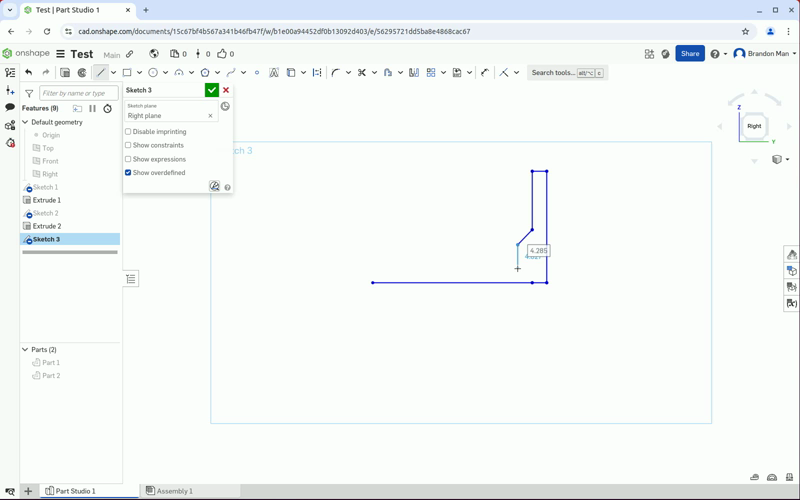
click(517, 268)
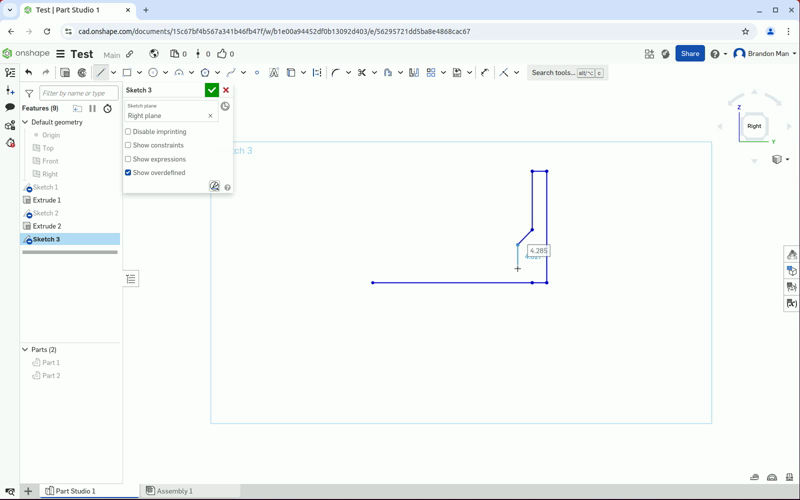
key_up(shift)
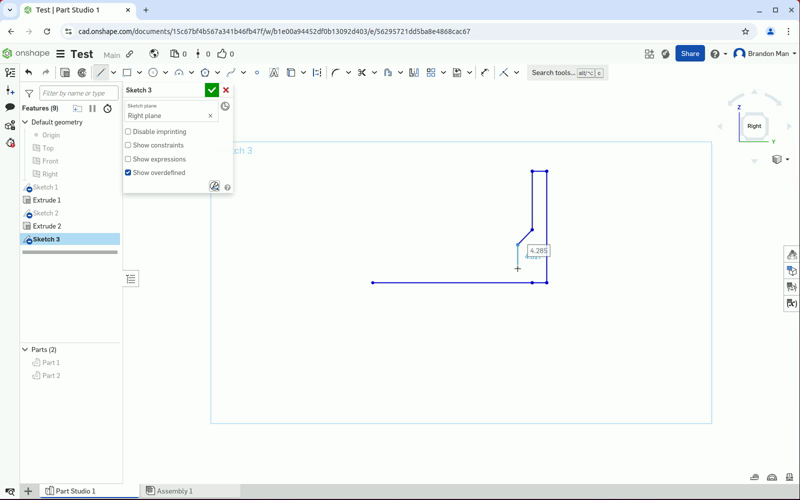
key(esc)
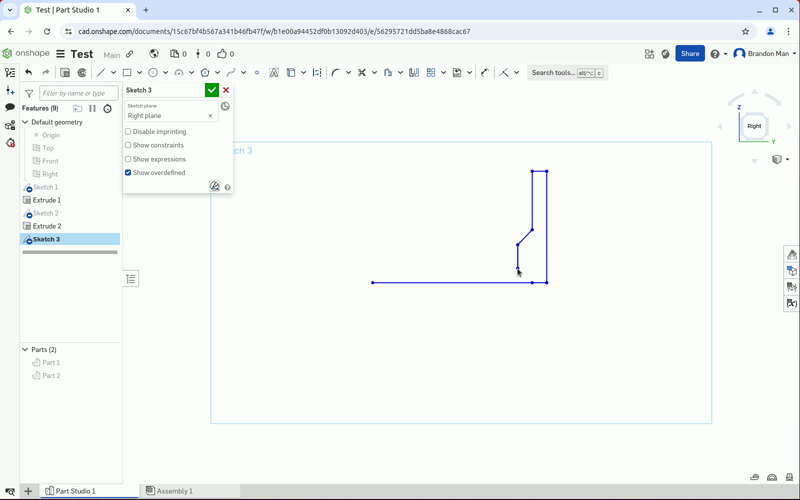
key(a)
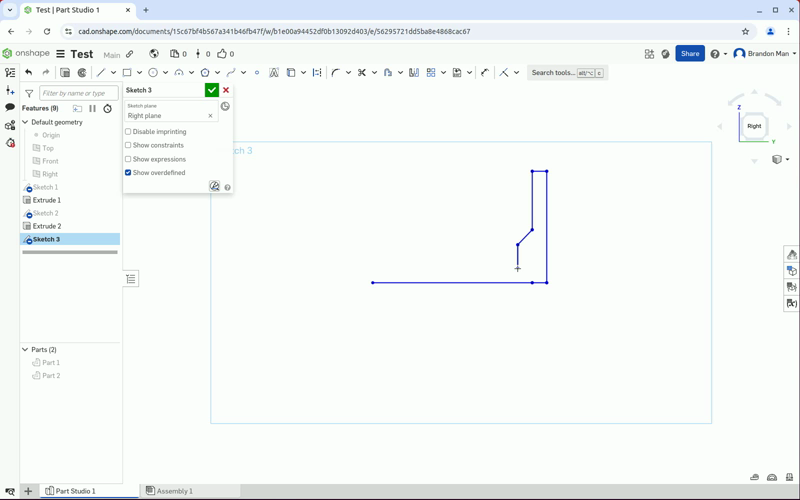
mouse_move(517, 268)
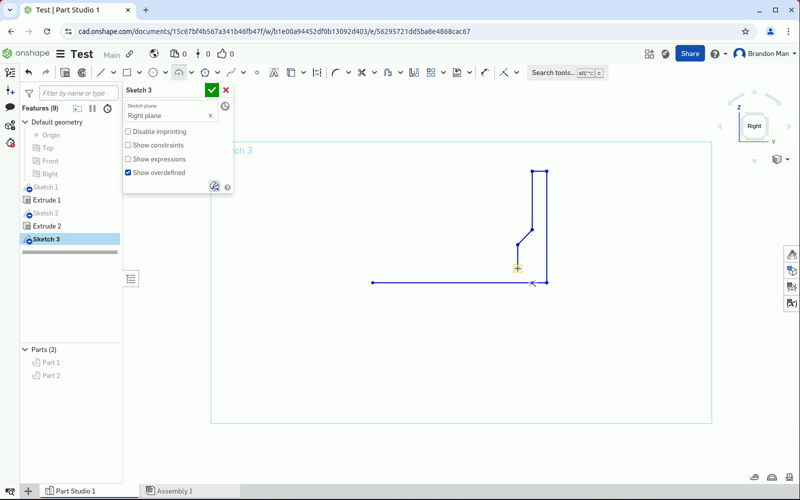
click(517, 268)
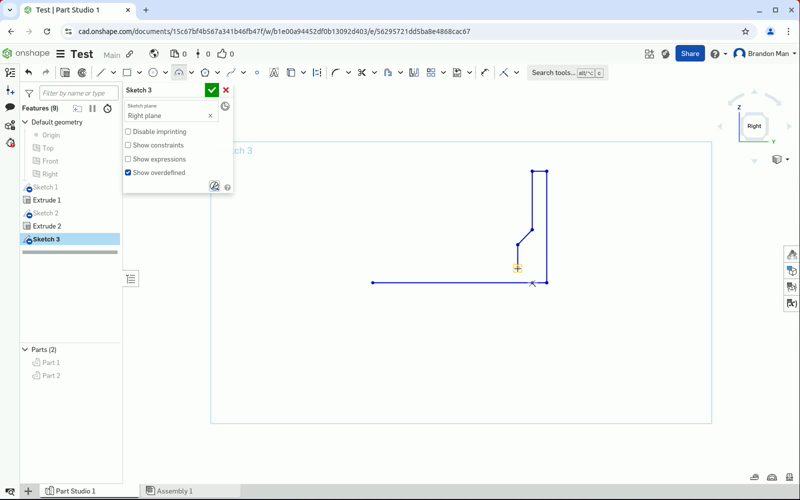
key_down(shift)
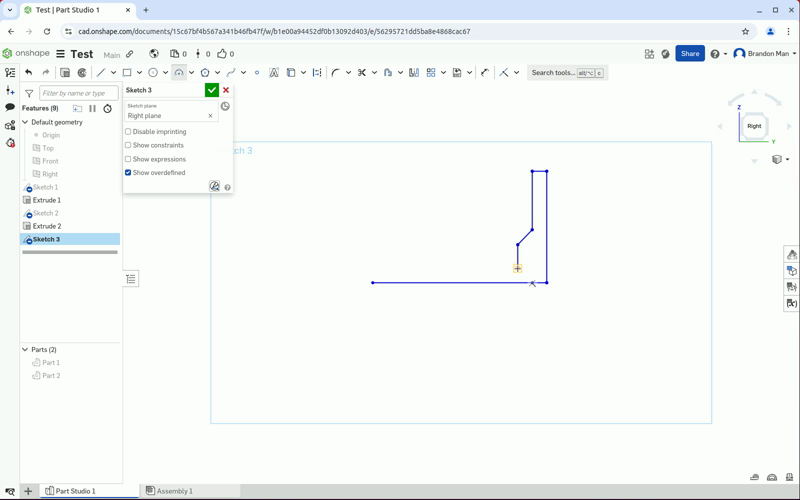
mouse_move(513, 270)
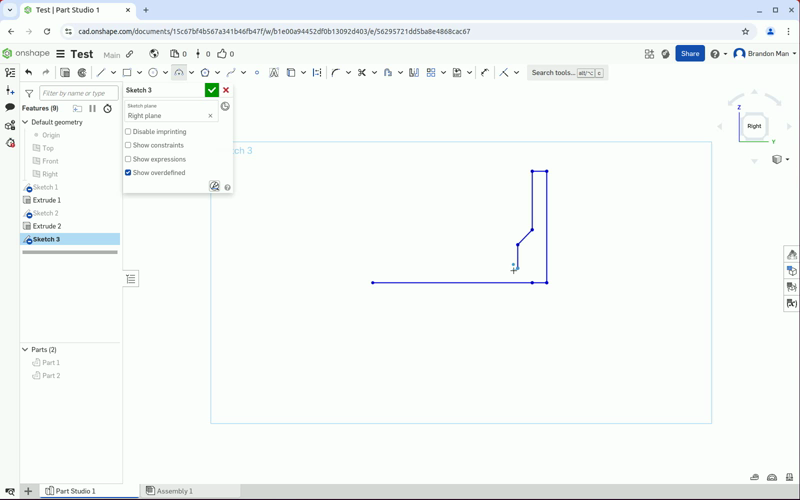
scroll(6)
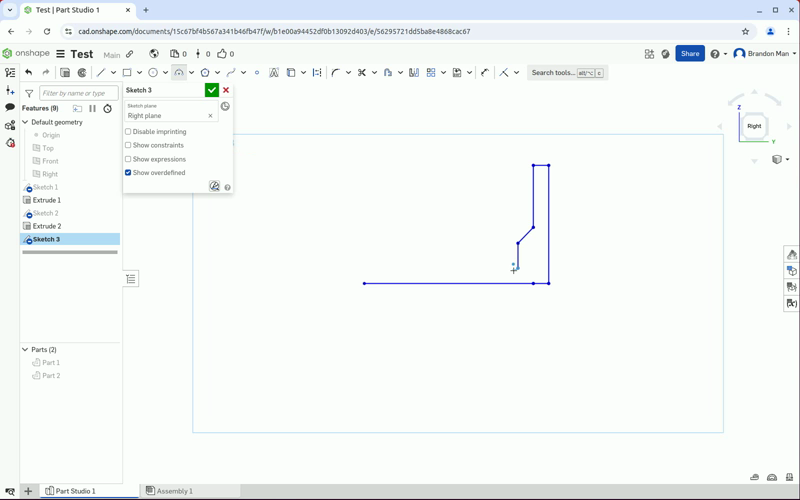
scroll(6)
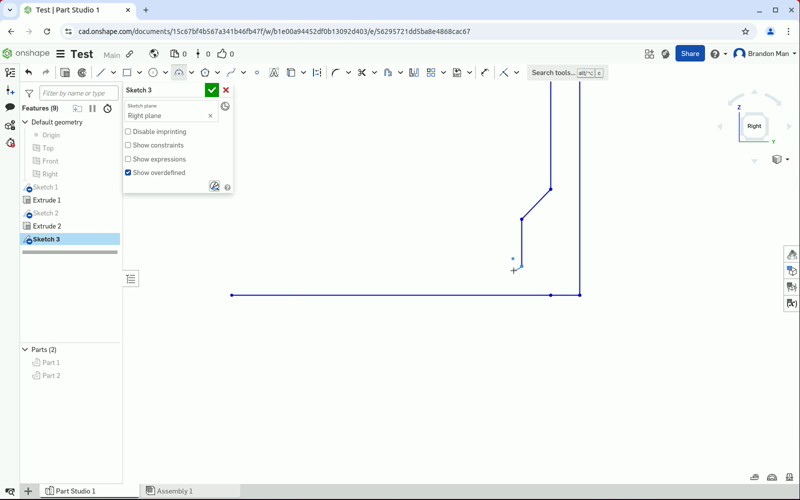
scroll(6)
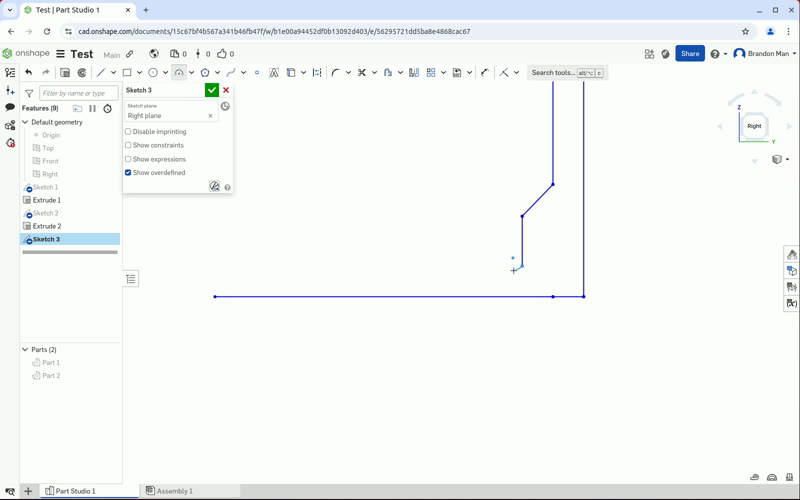
scroll(6)
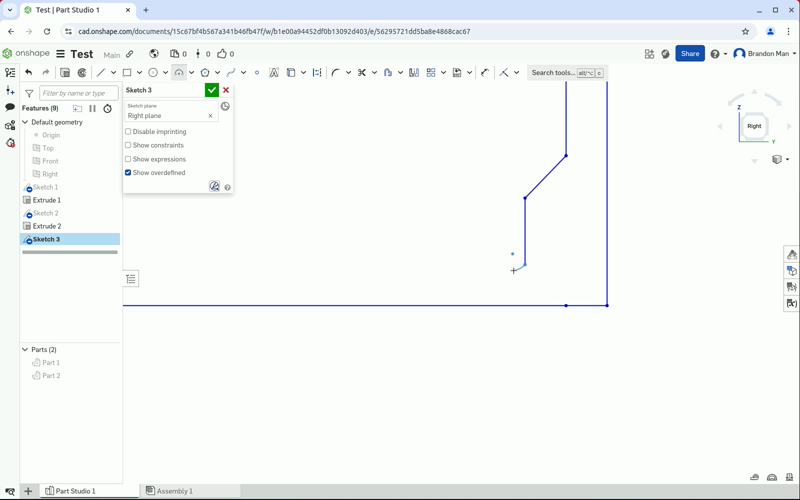
scroll(6)
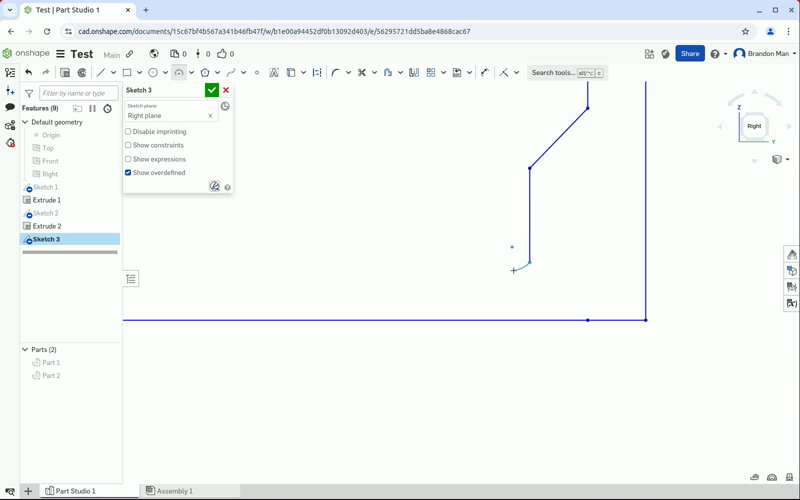
scroll(6)
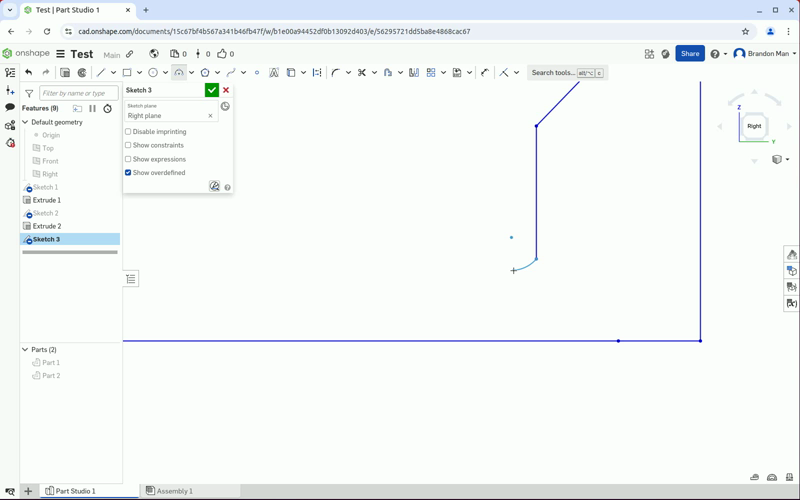
scroll(6)
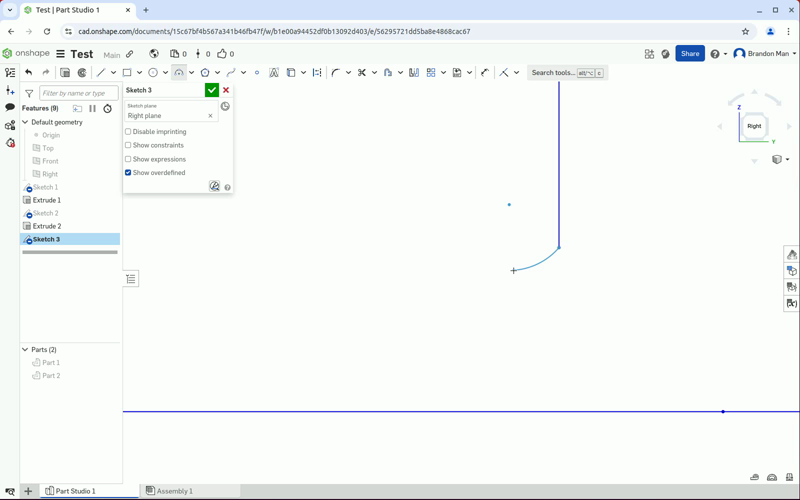
click(513, 270)
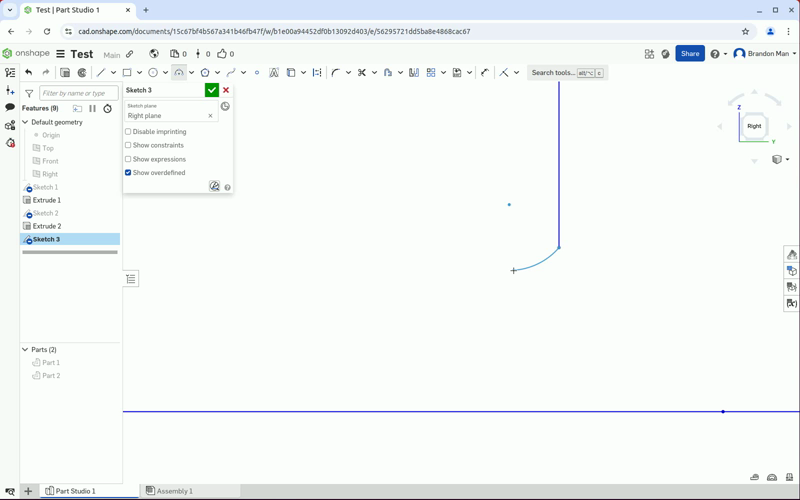
scroll(-6)
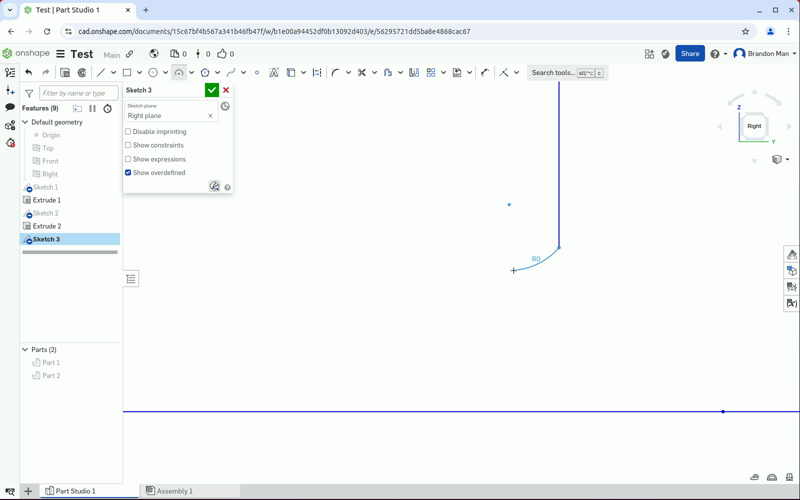
scroll(-6)
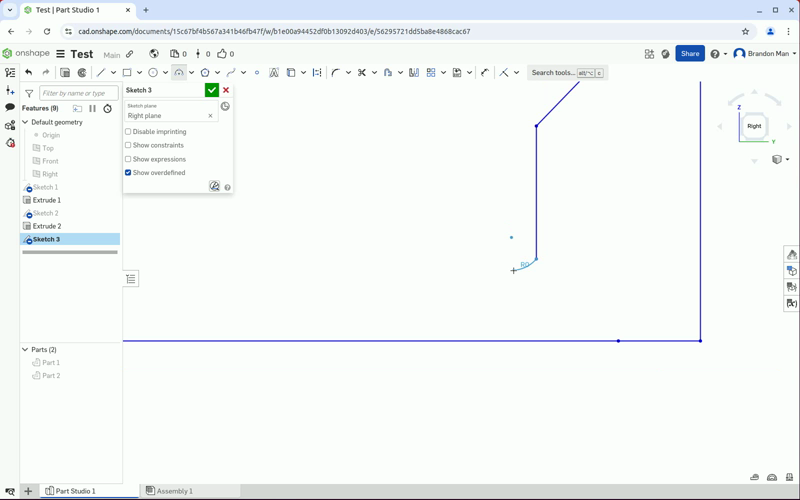
scroll(-6)
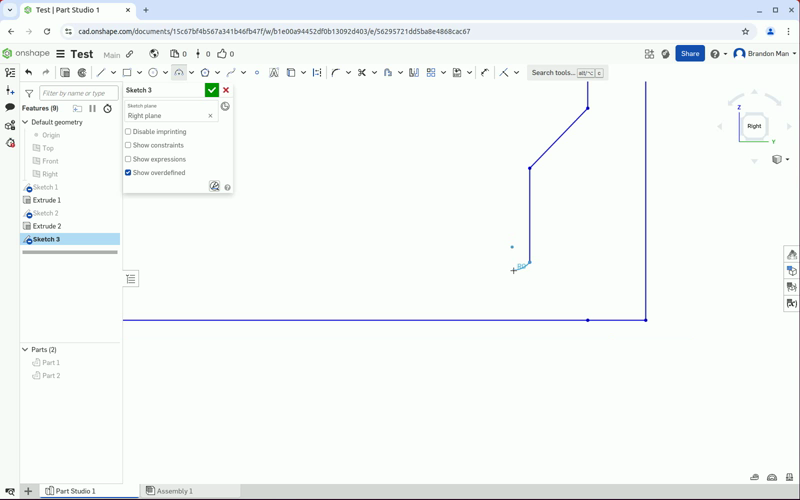
scroll(-6)
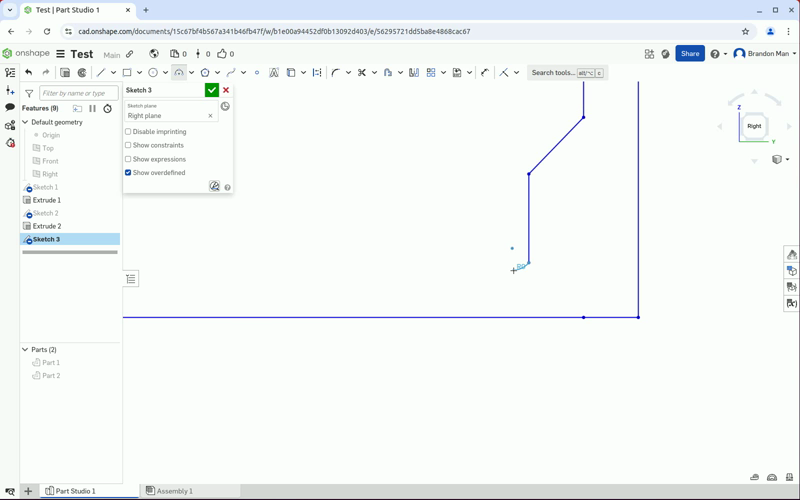
scroll(-6)
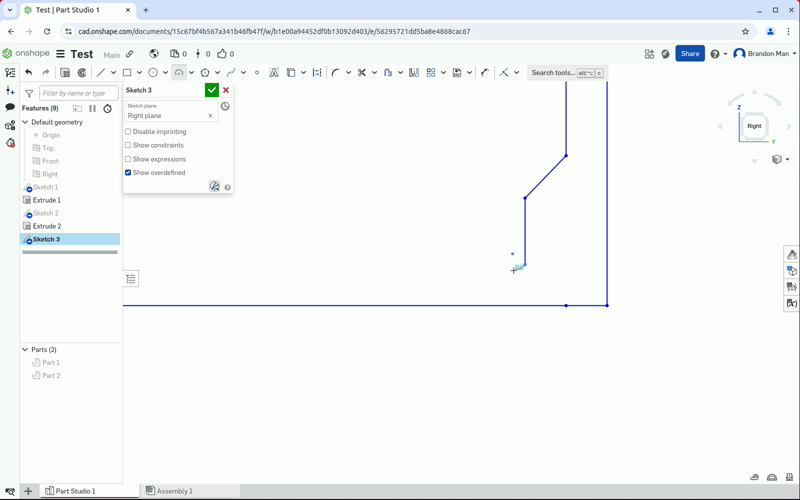
scroll(-6)
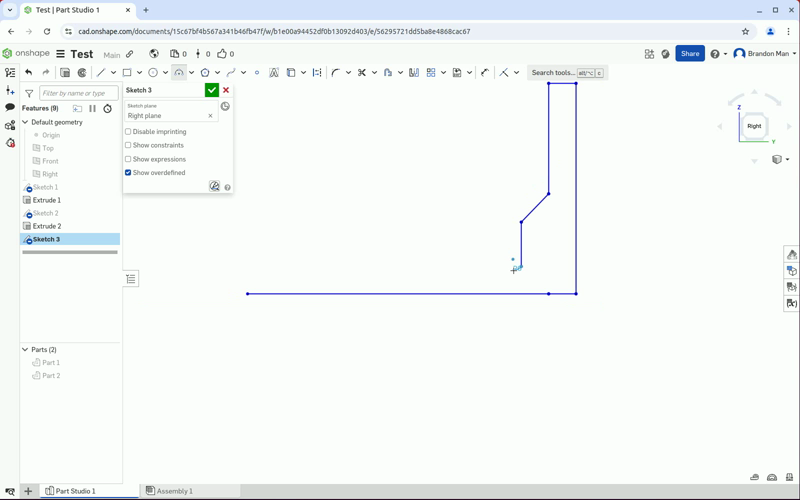
scroll(-6)
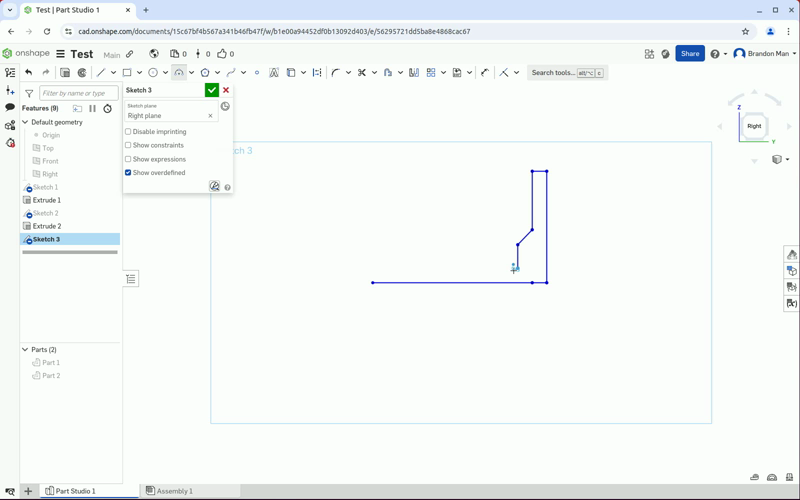
mouse_move(516, 270)
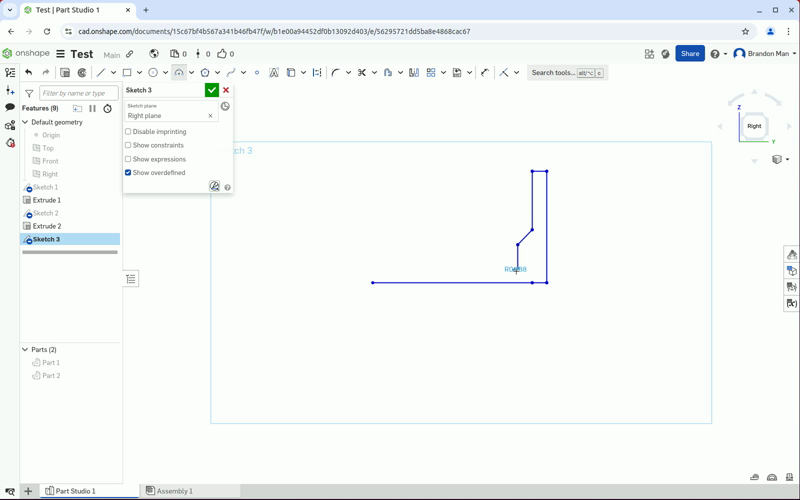
scroll(6)
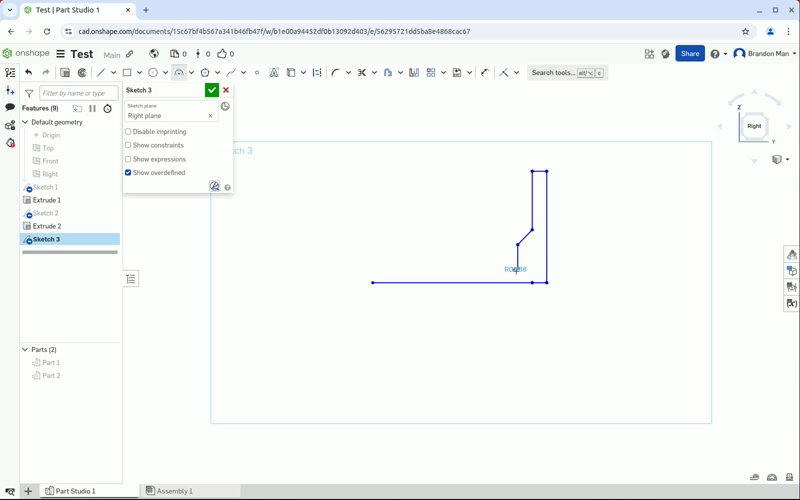
scroll(6)
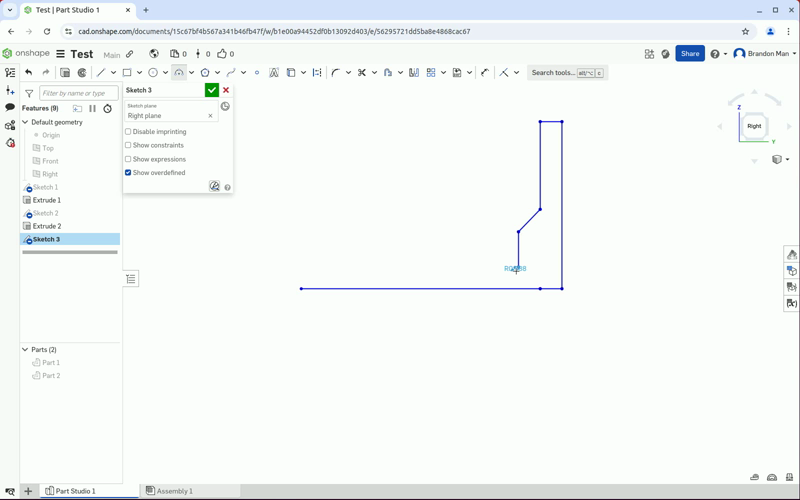
scroll(6)
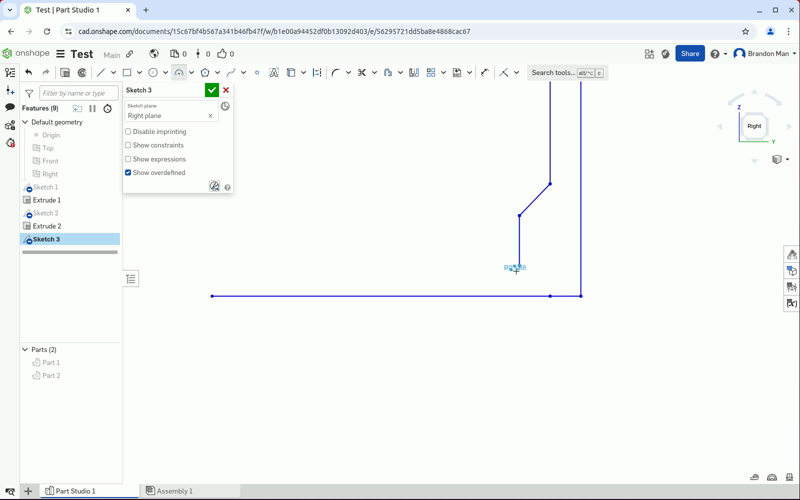
scroll(6)
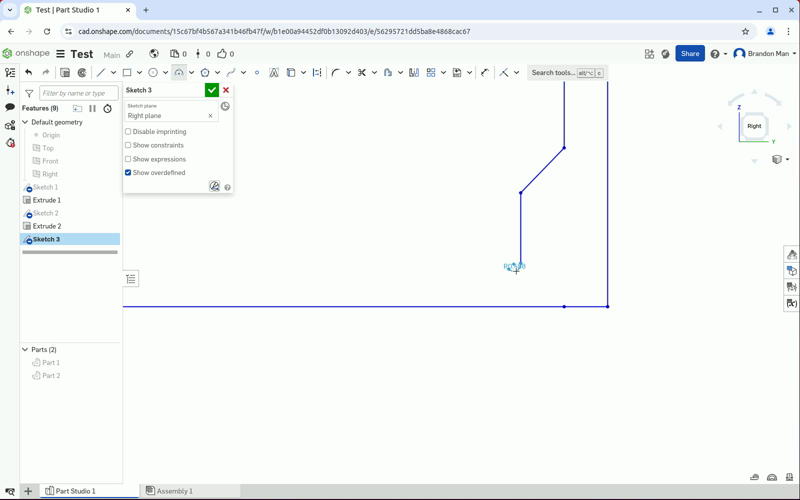
scroll(6)
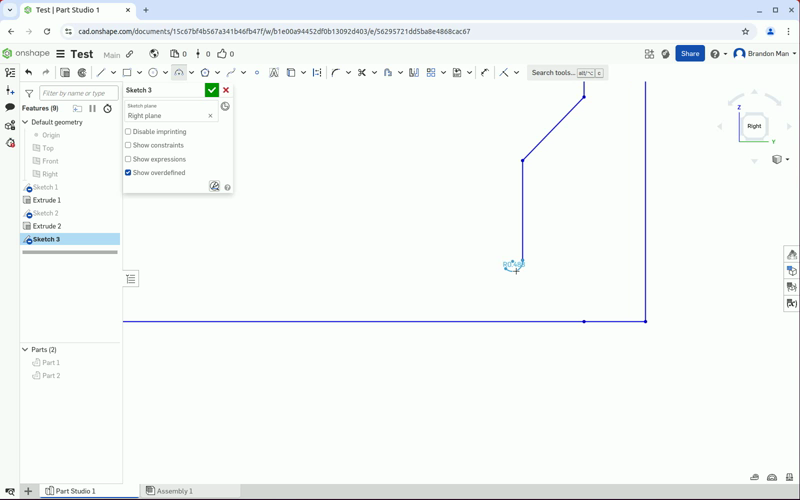
scroll(6)
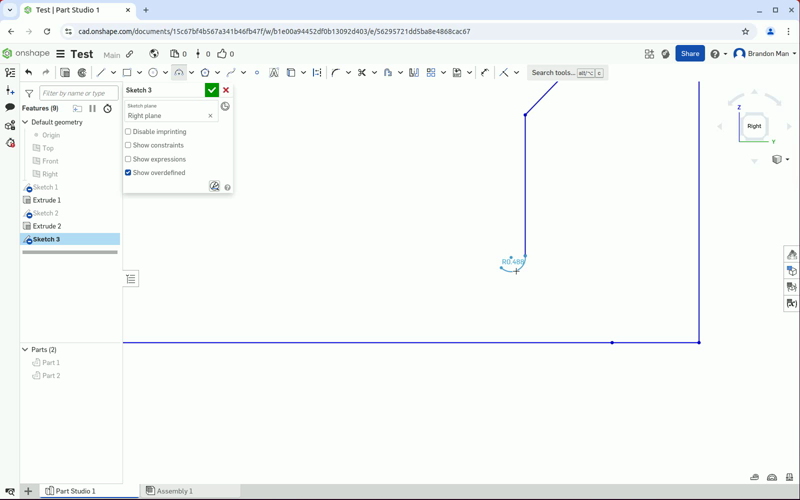
scroll(6)
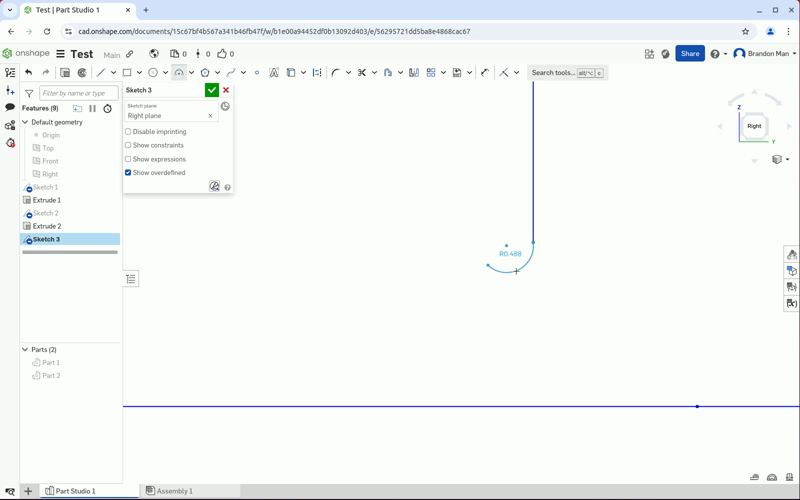
click(516, 270)
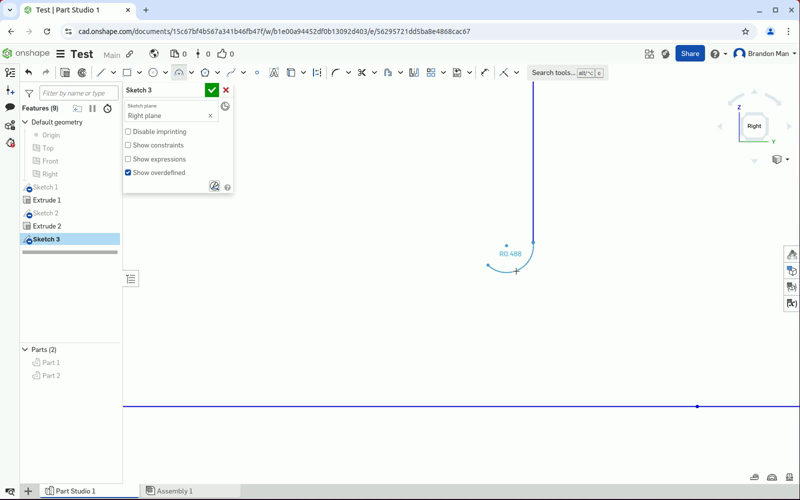
scroll(-6)
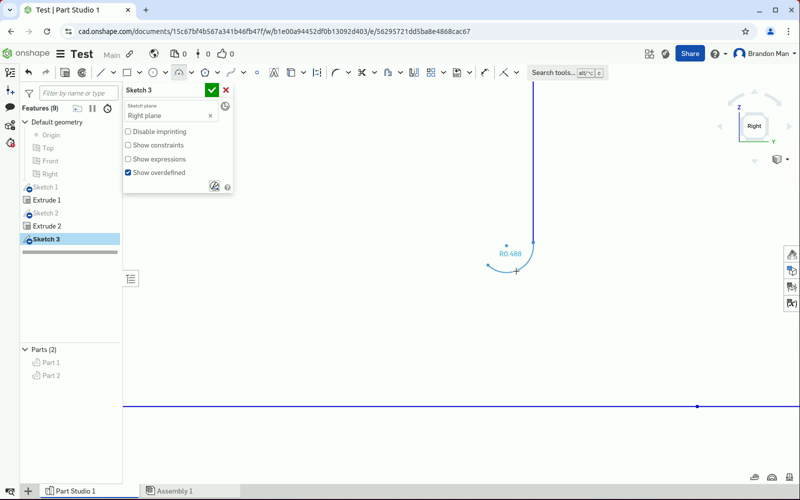
scroll(-6)
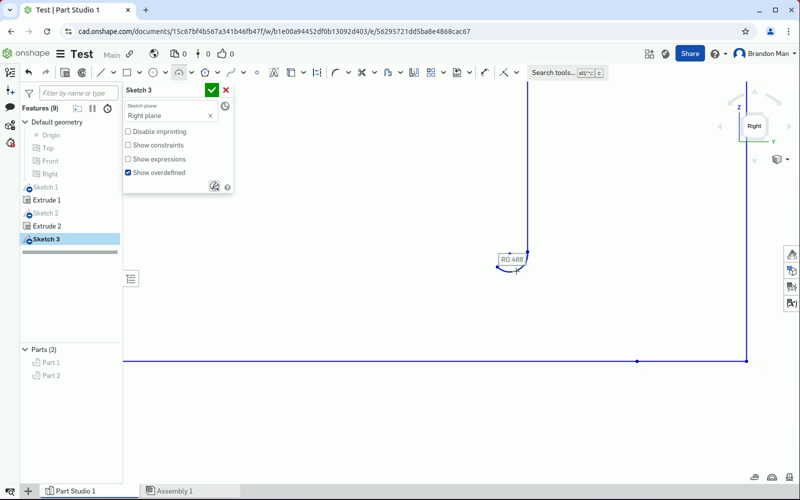
scroll(-6)
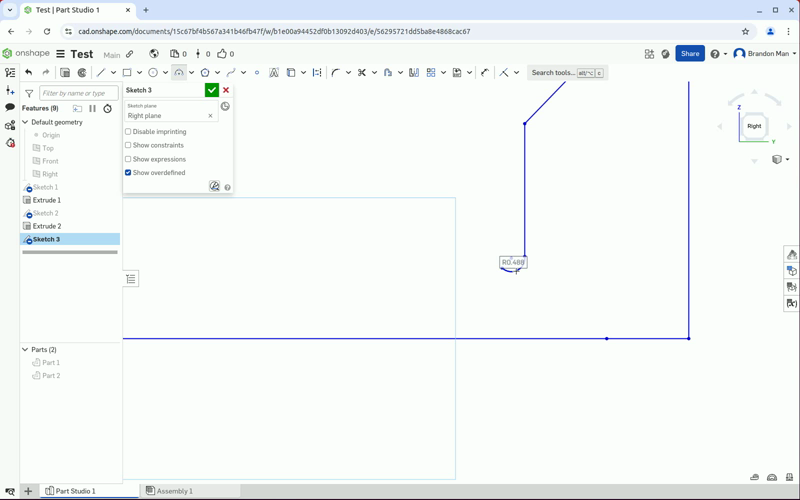
scroll(-6)
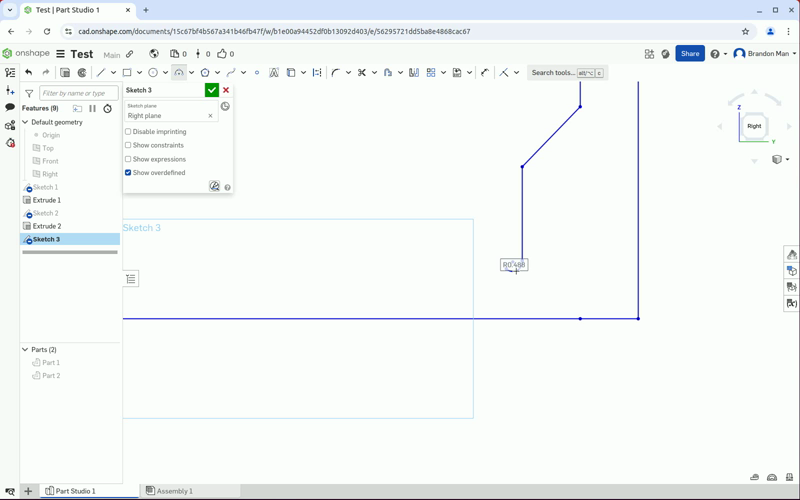
scroll(-6)
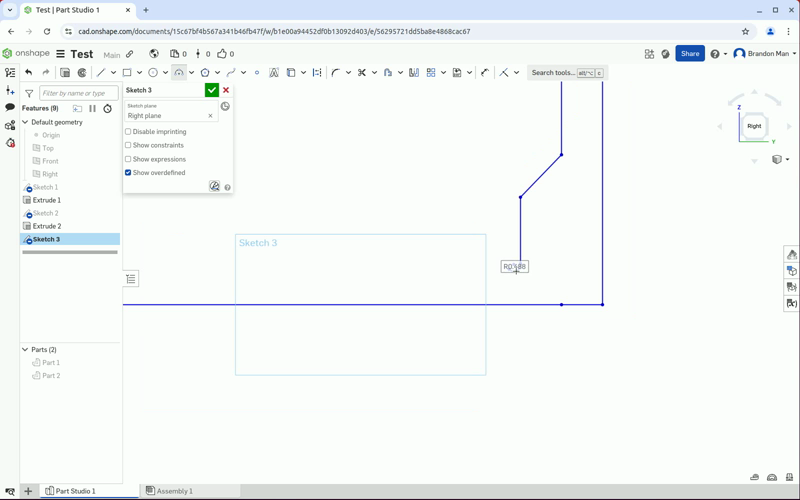
scroll(-6)
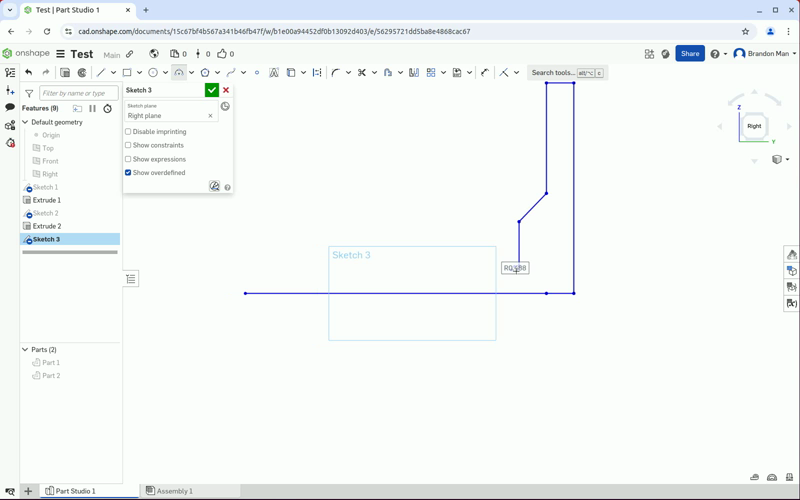
scroll(-6)
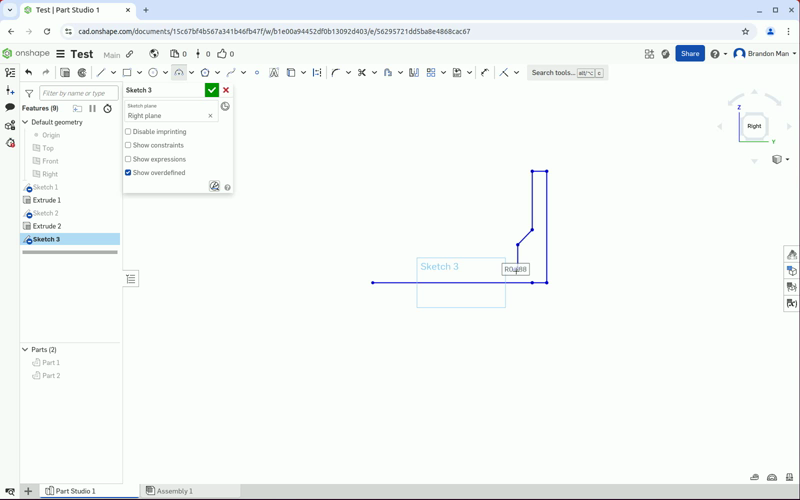
key_up(shift)
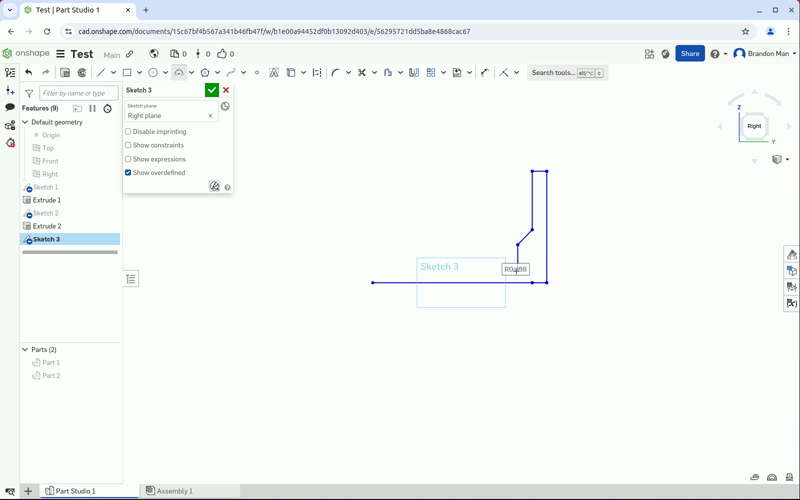
key(esc)
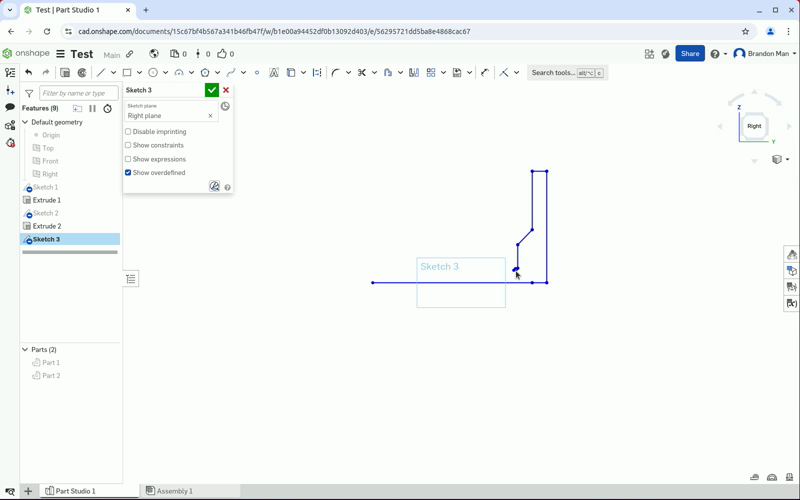
key(l)
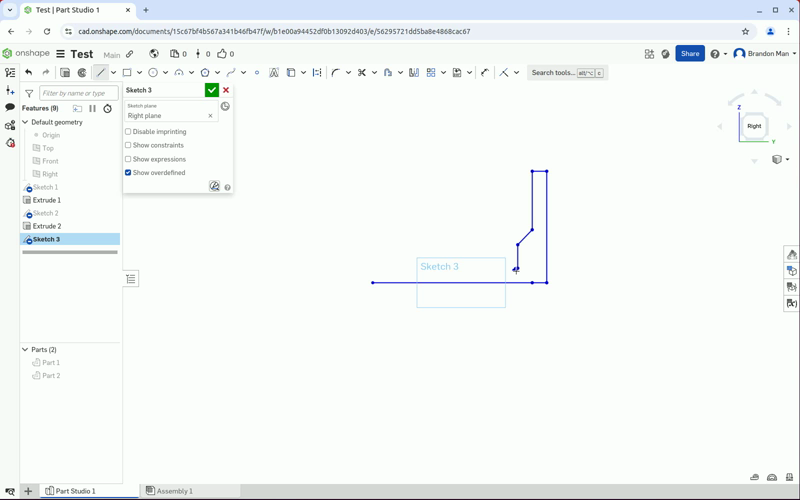
mouse_move(513, 270)
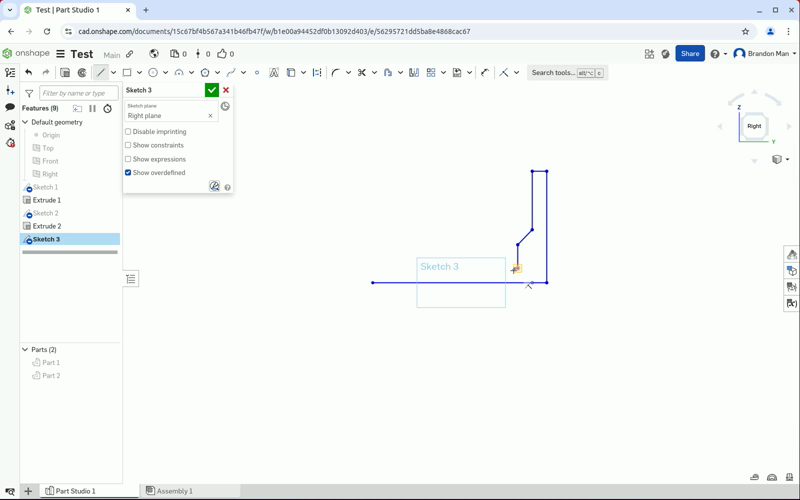
scroll(6)
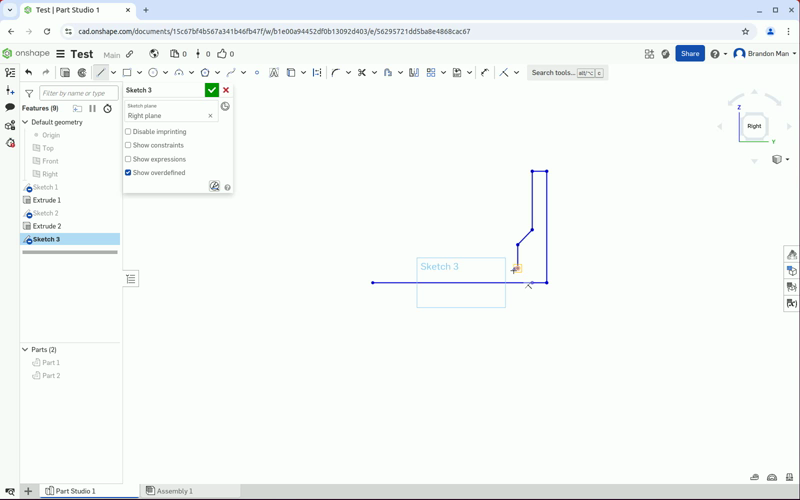
scroll(6)
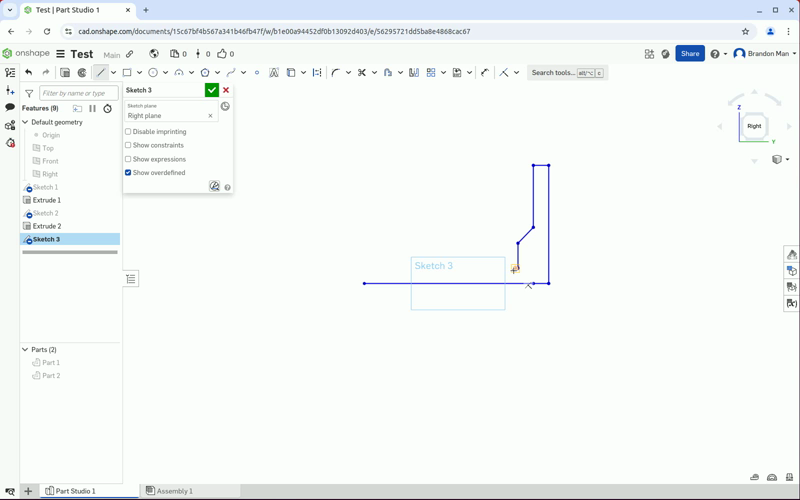
scroll(6)
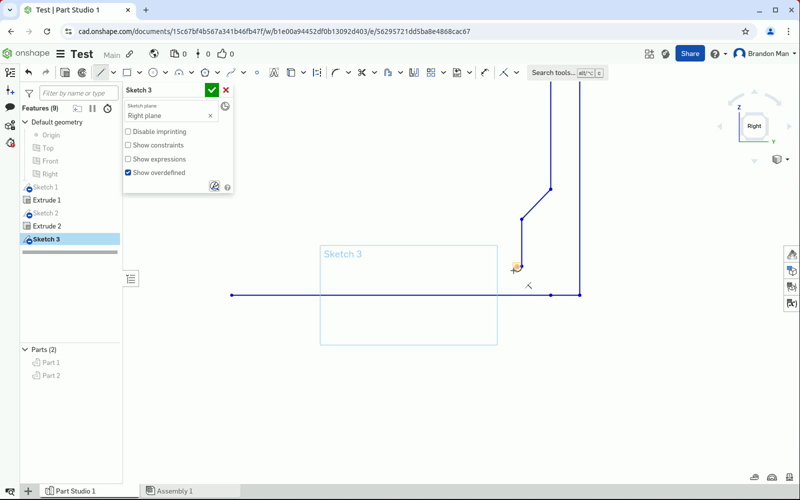
scroll(6)
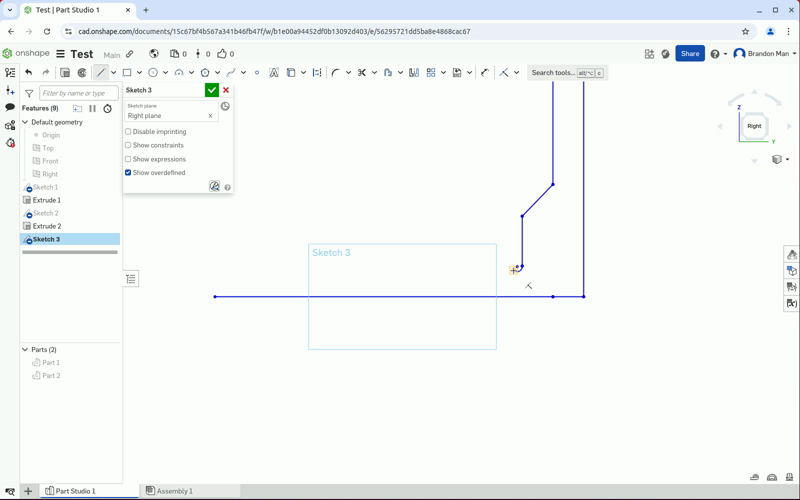
scroll(6)
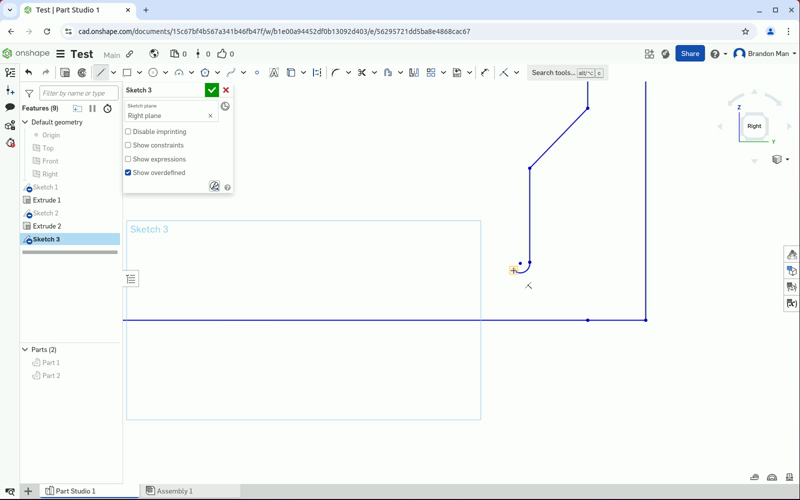
scroll(6)
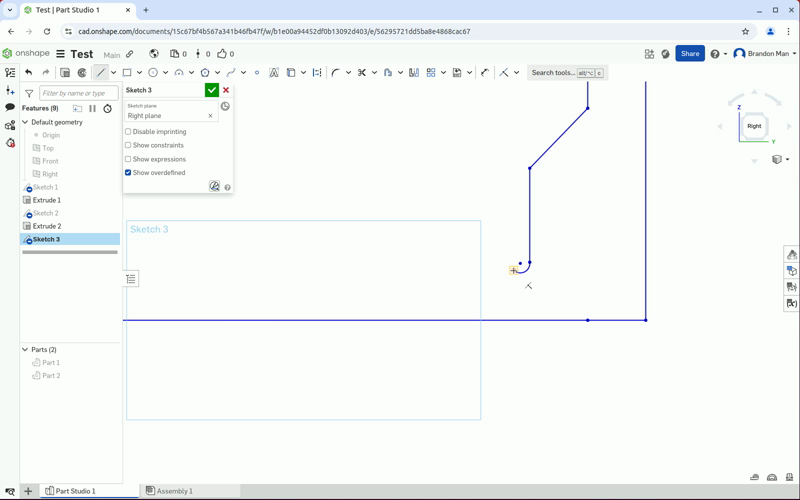
scroll(6)
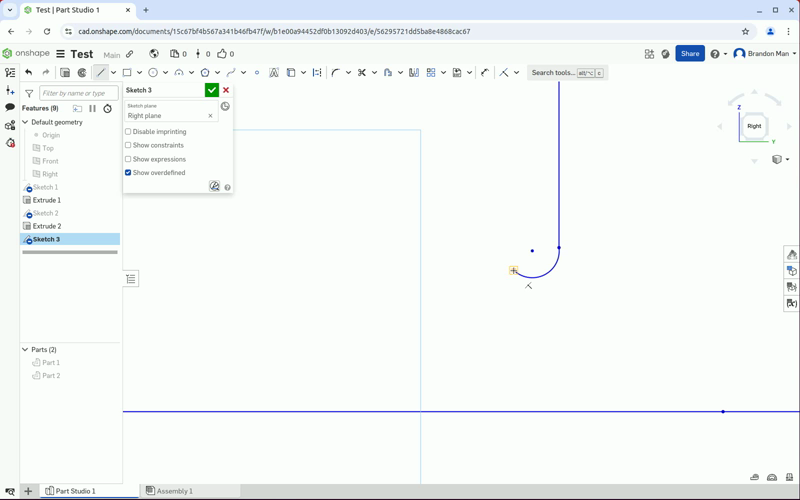
click(513, 270)
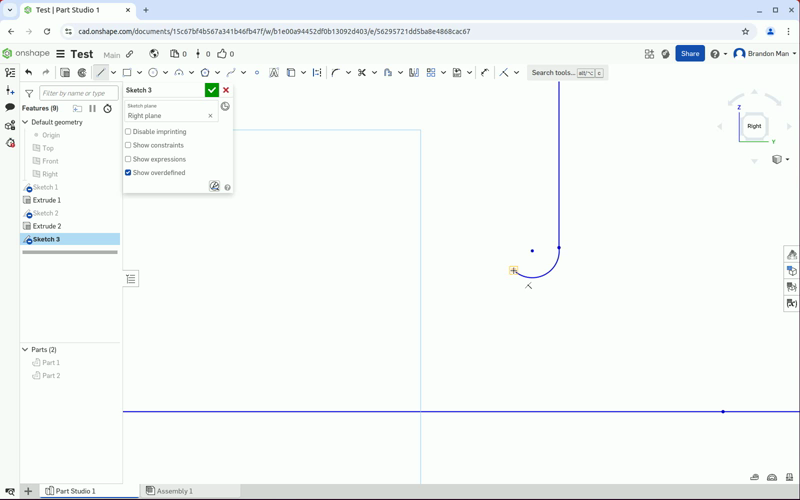
scroll(-6)
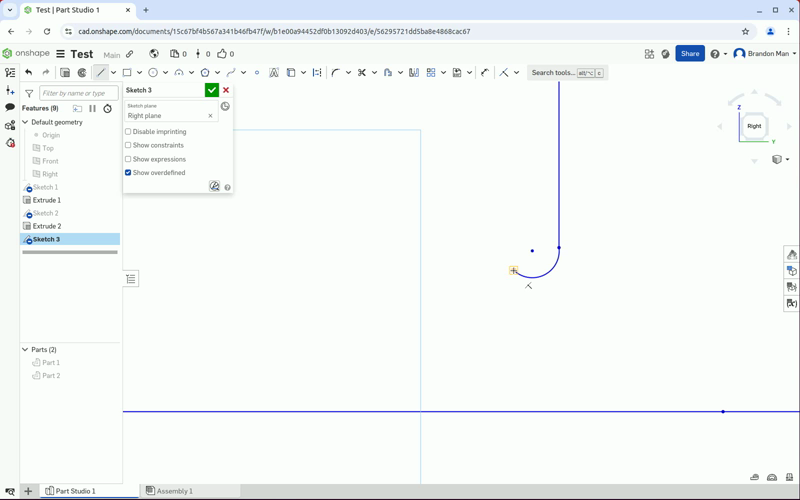
scroll(-6)
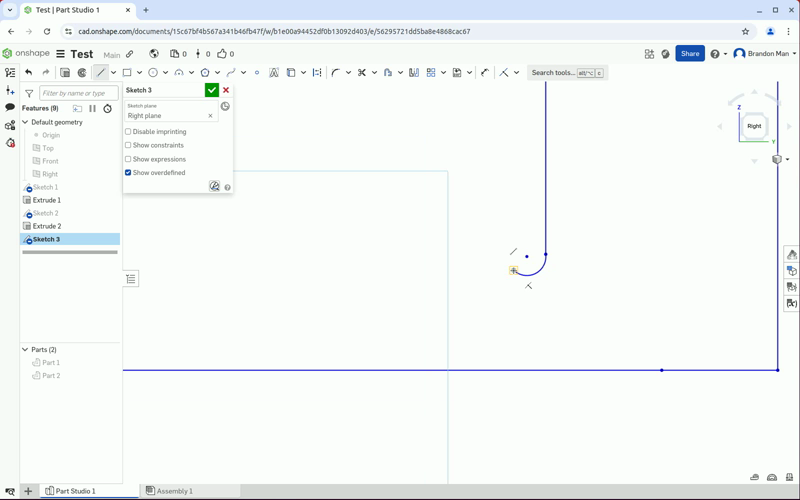
scroll(-6)
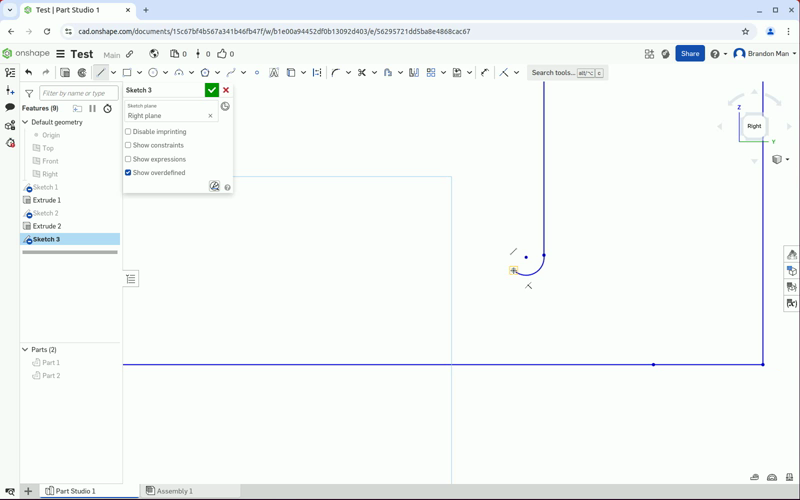
scroll(-6)
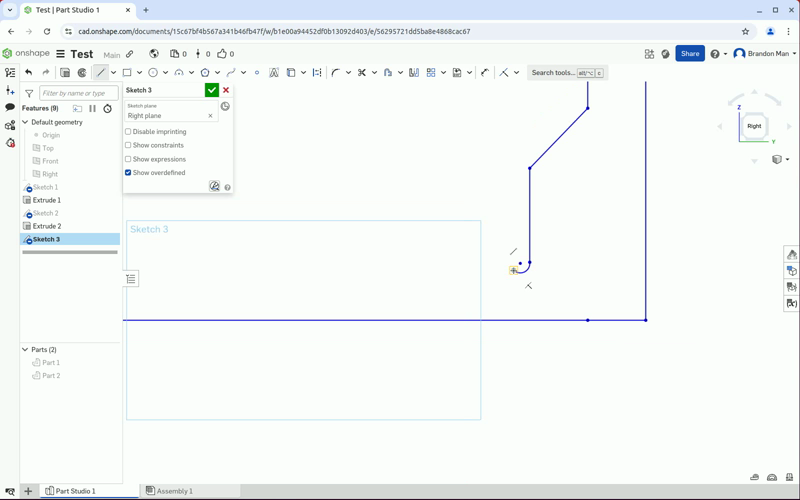
scroll(-6)
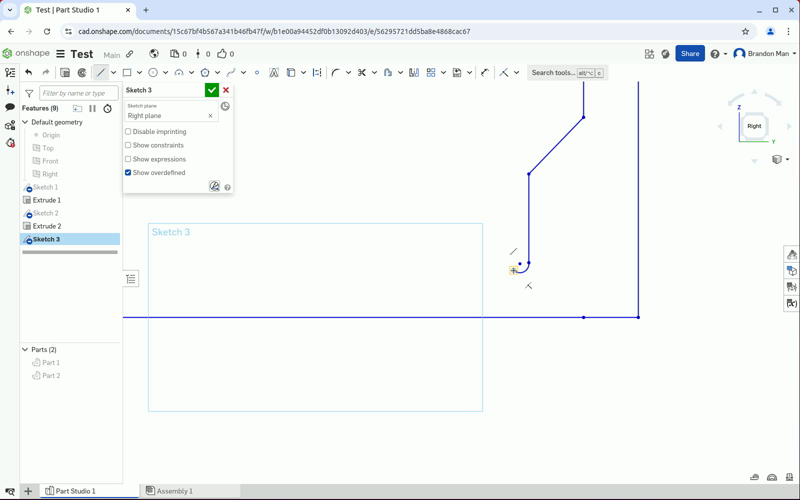
scroll(-6)
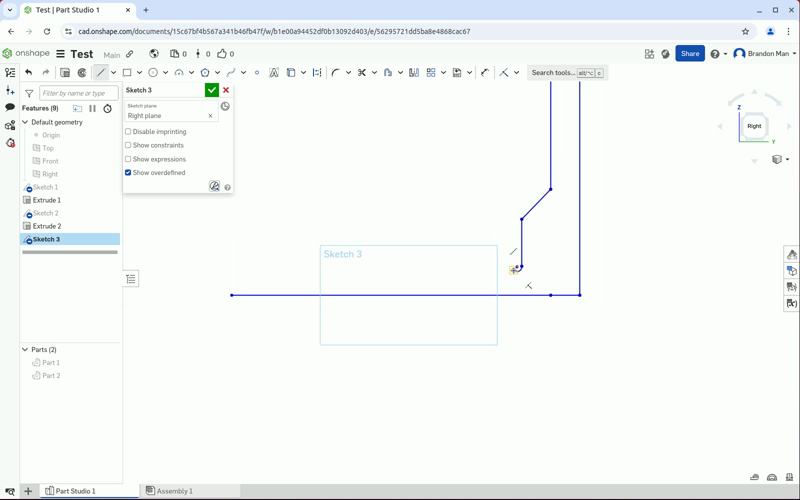
scroll(-6)
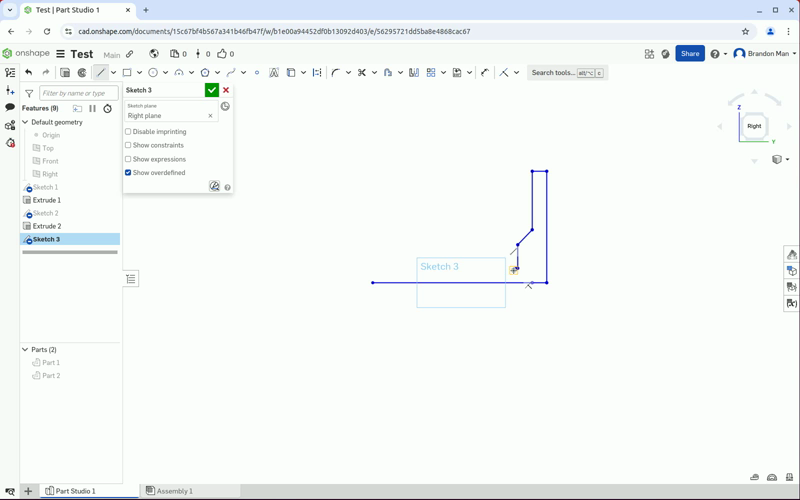
key_down(shift)
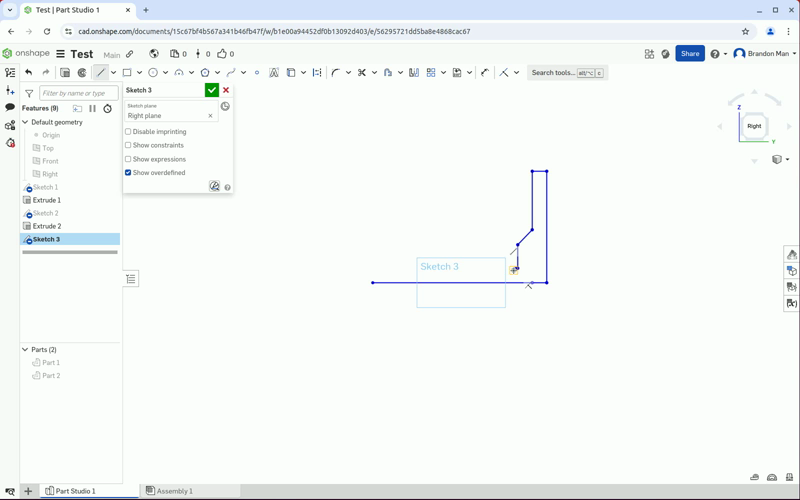
mouse_move(372, 270)
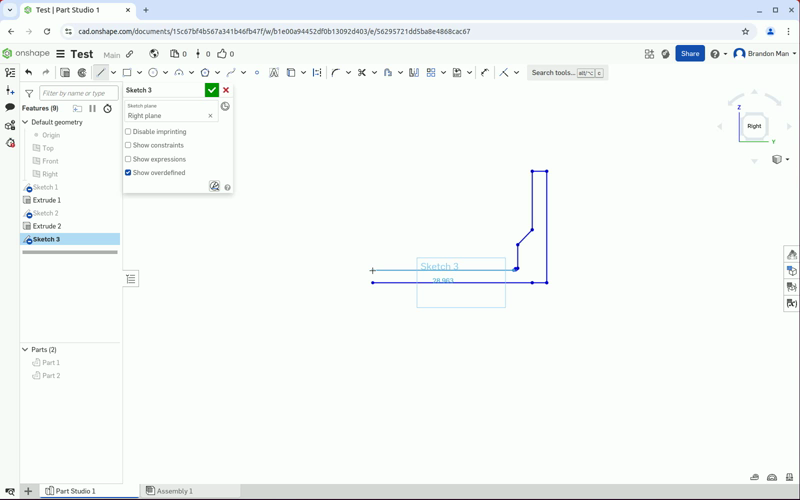
click(372, 270)
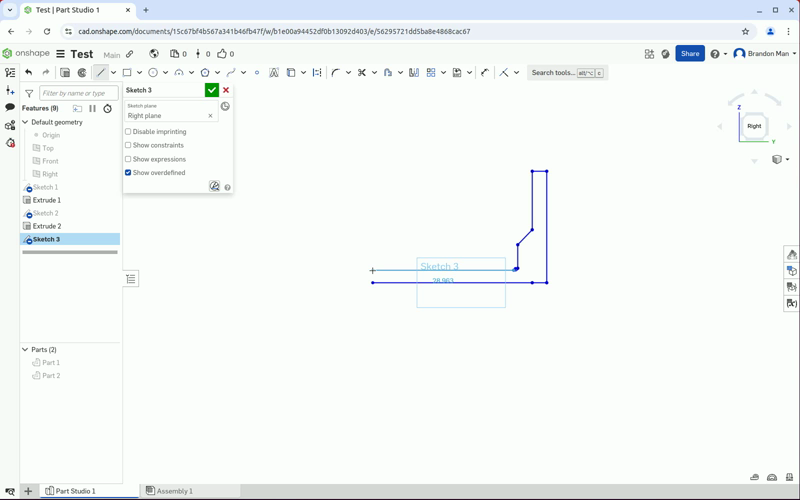
key_up(shift)
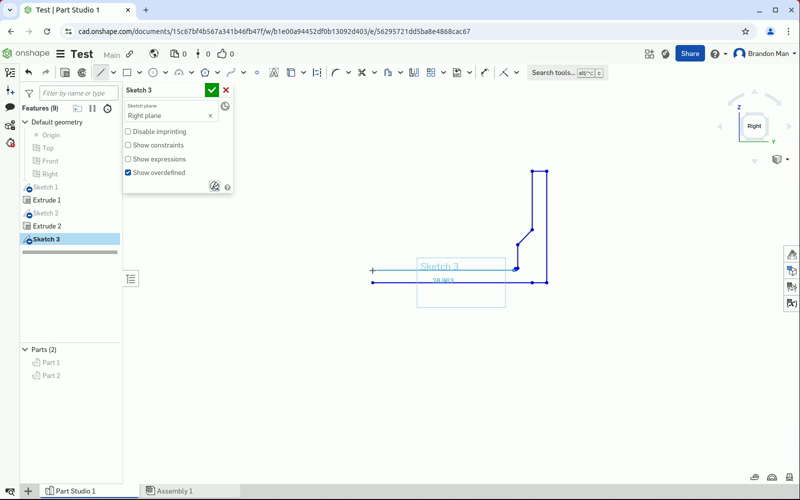
mouse_move(402, 270)
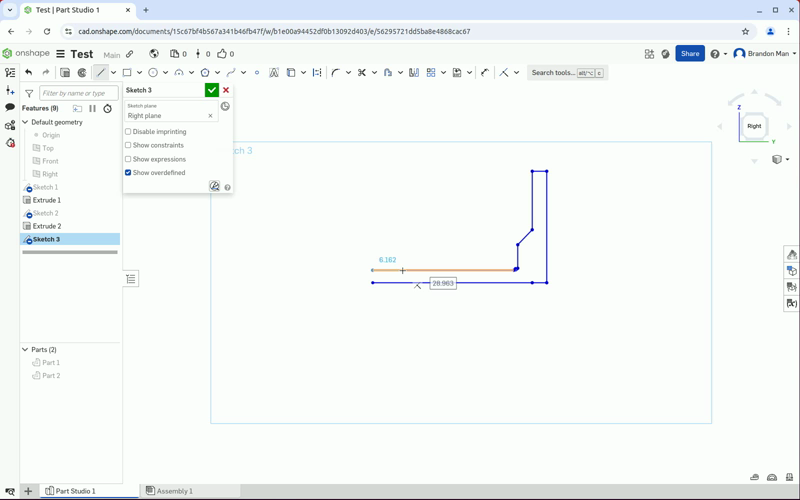
key_down(shift)
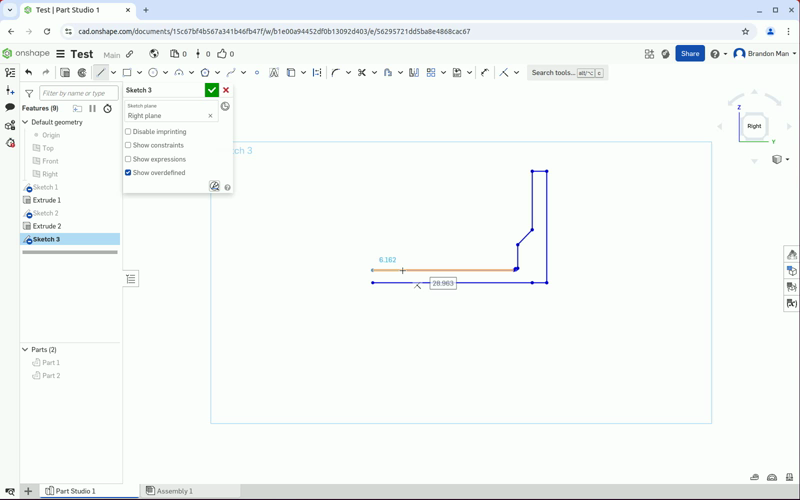
mouse_move(372, 282)
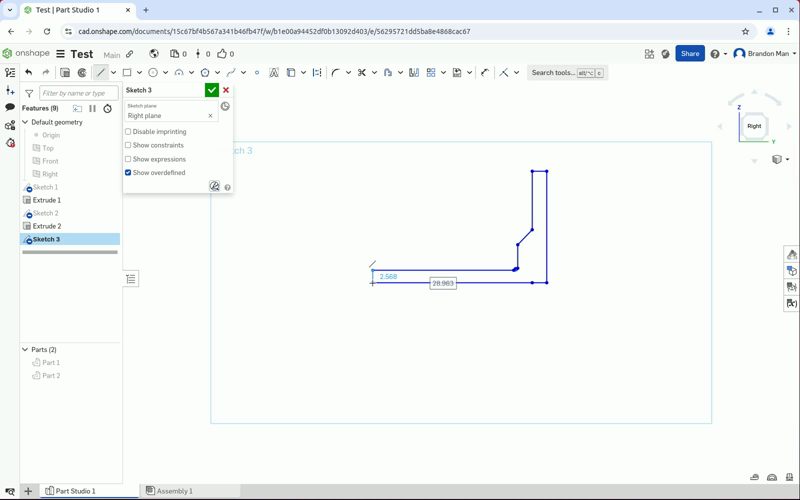
key_up(shift)
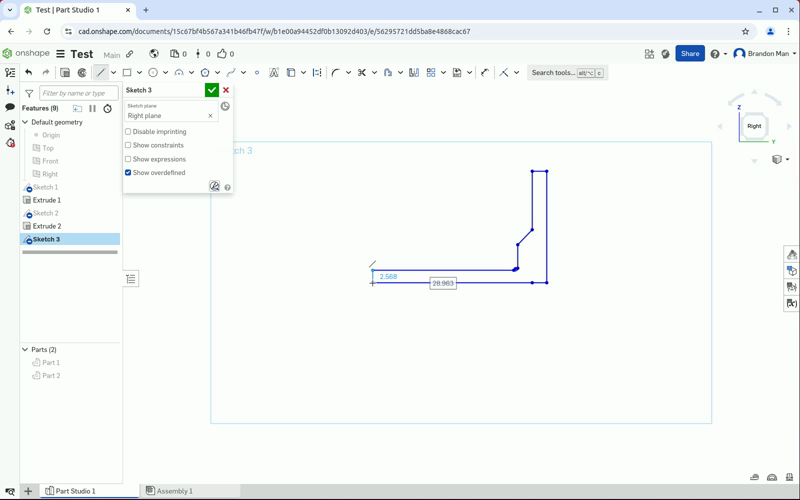
click(372, 282)
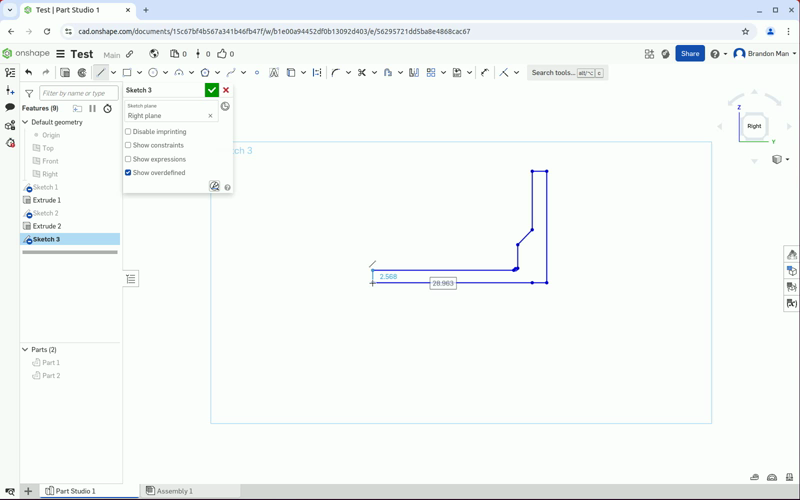
key(esc)
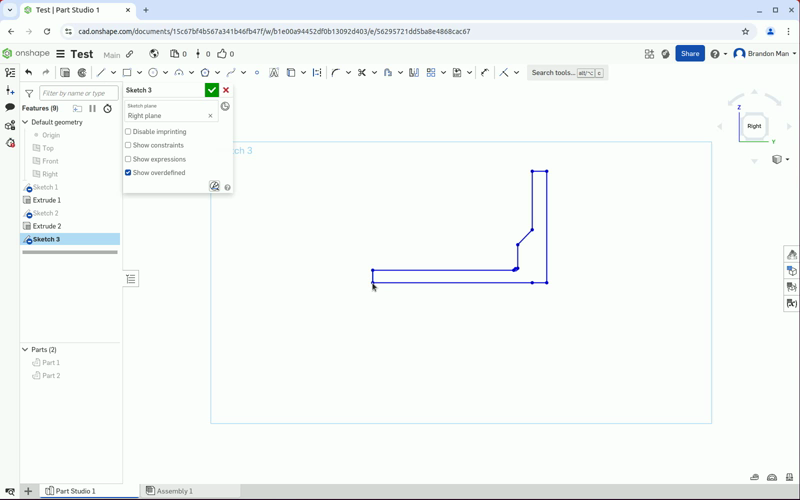
key(c)
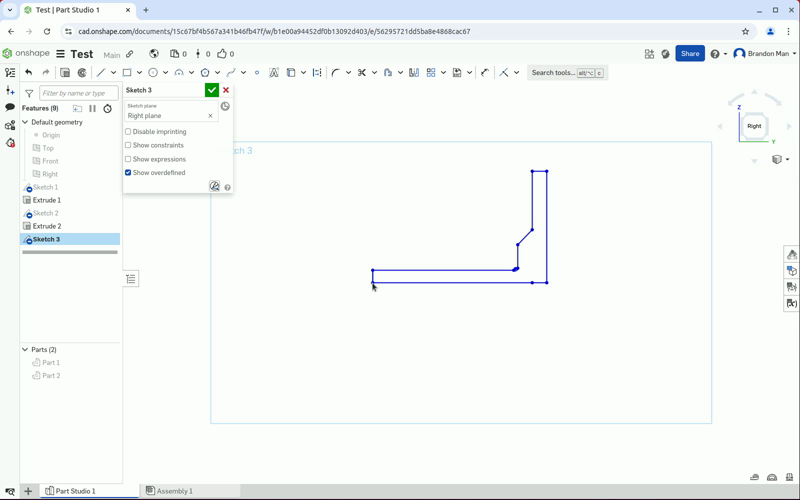
key_down(shift)
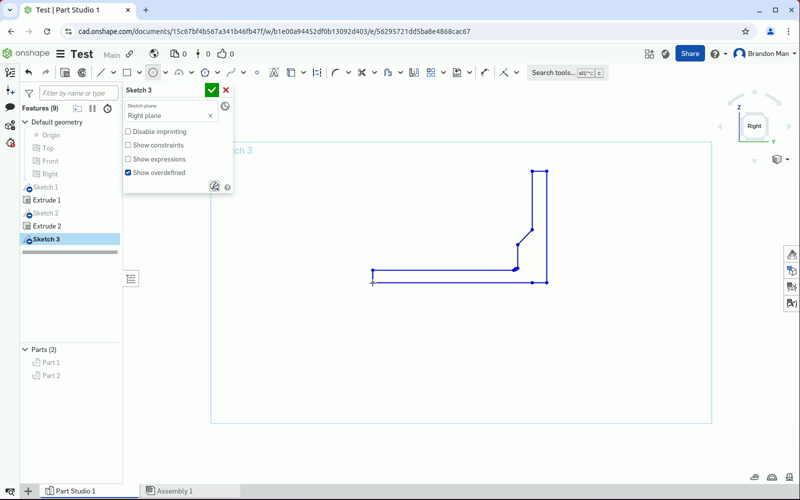
mouse_move(532, 257)
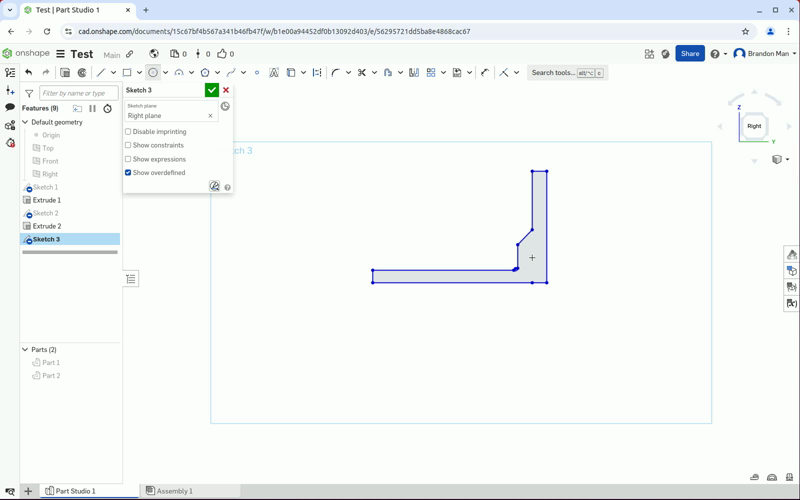
click(532, 257)
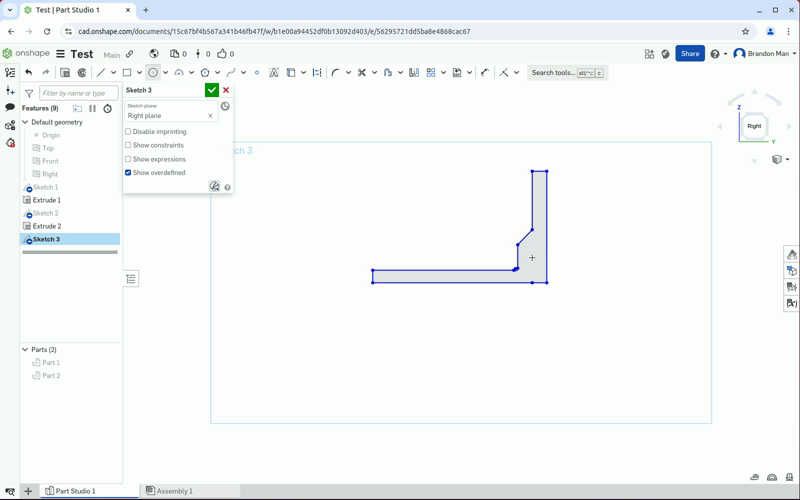
key_up(shift)
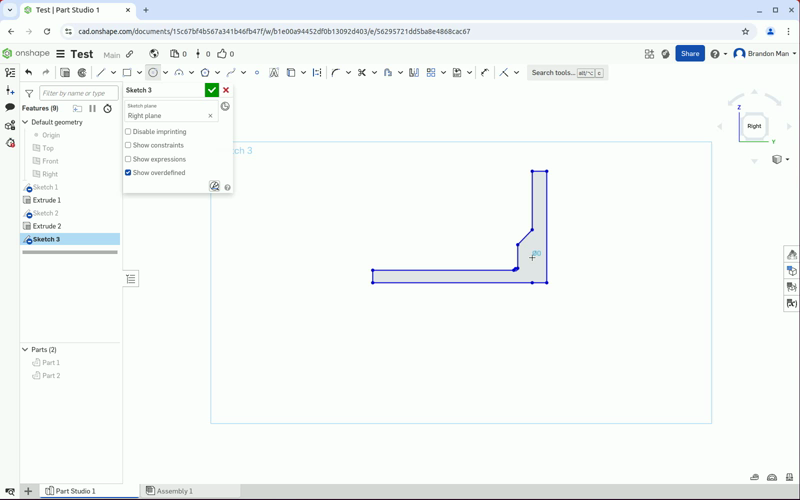
mouse_move(541, 257)
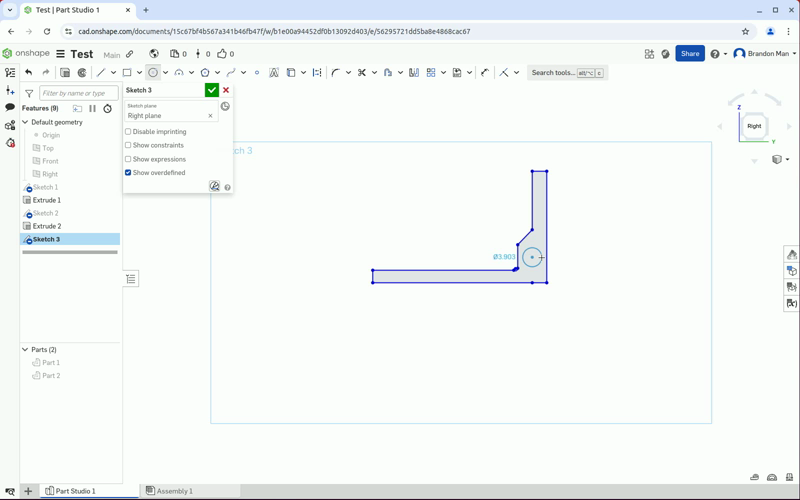
click(541, 257)
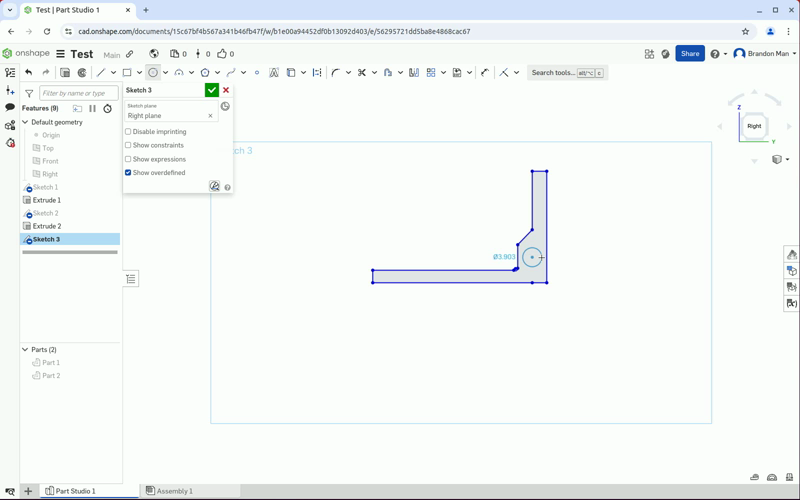
key(esc)
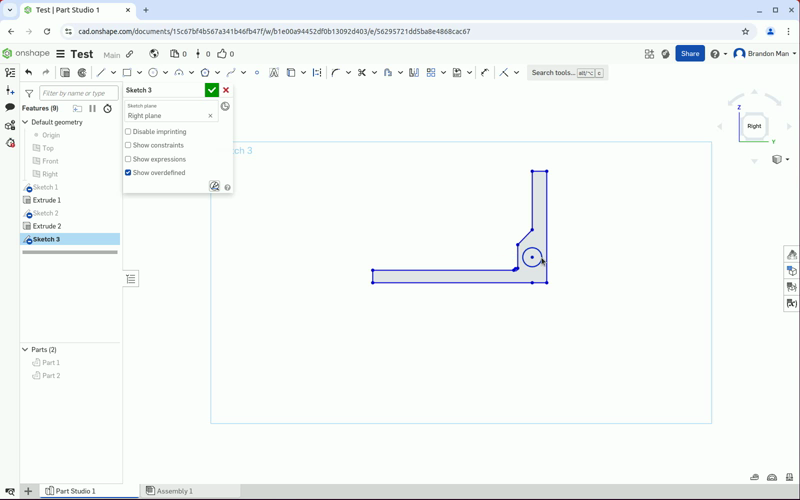
mouse_move(451, 277)
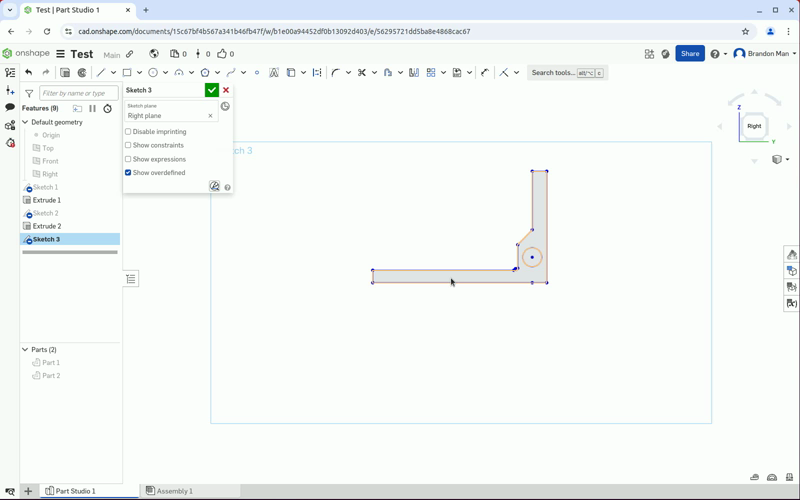
click(451, 277)
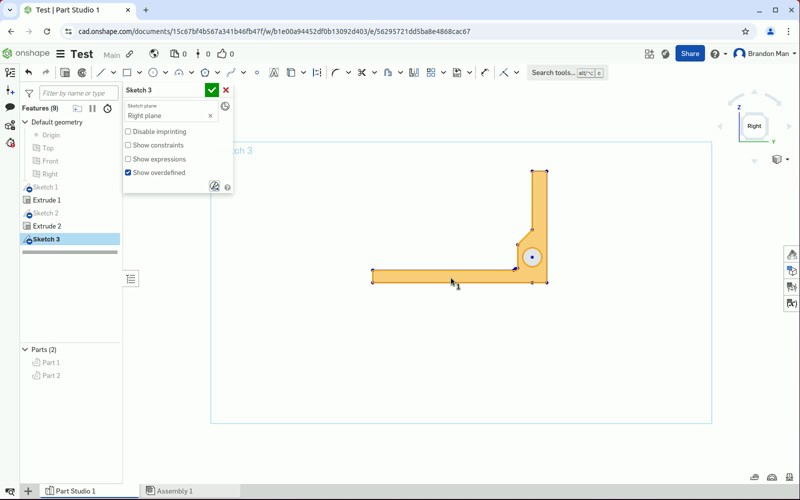
mouse_move(73, 352)
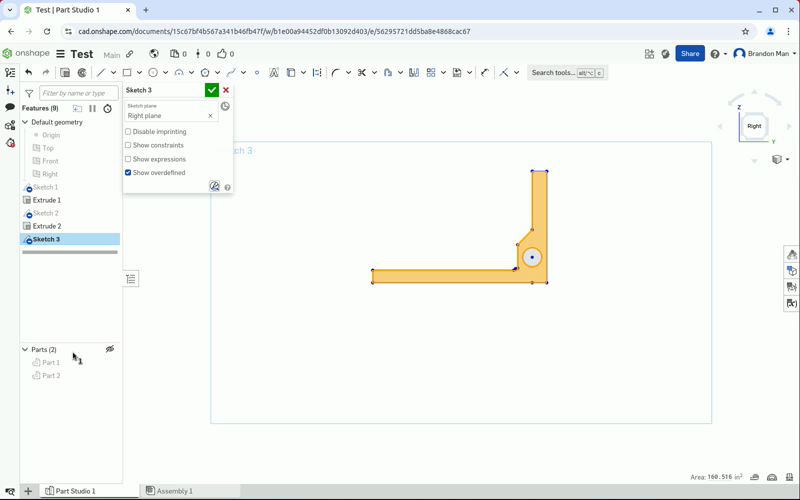
key(shift+y)
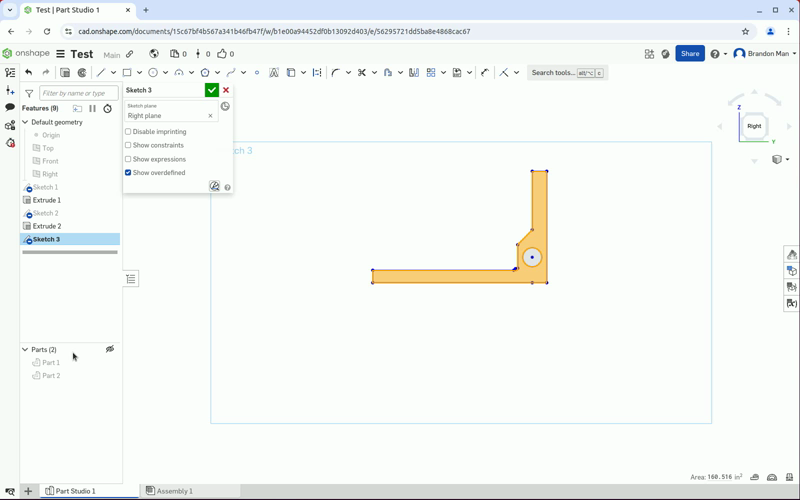
key(shift+e)
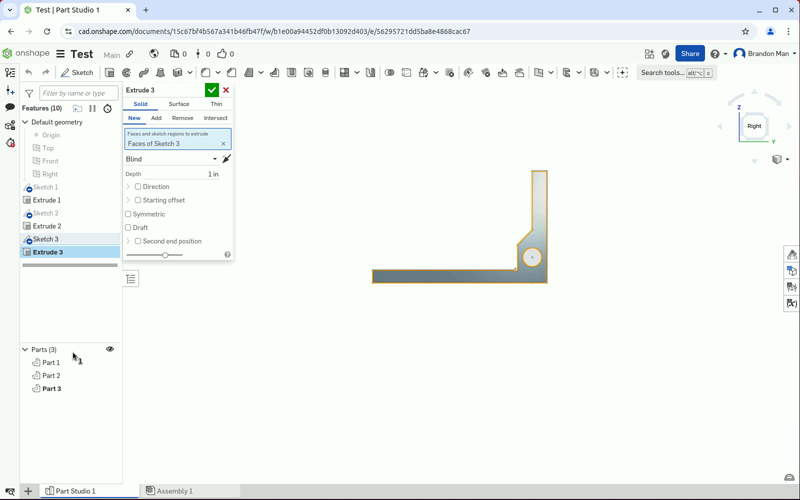
mouse_move(143, 106)
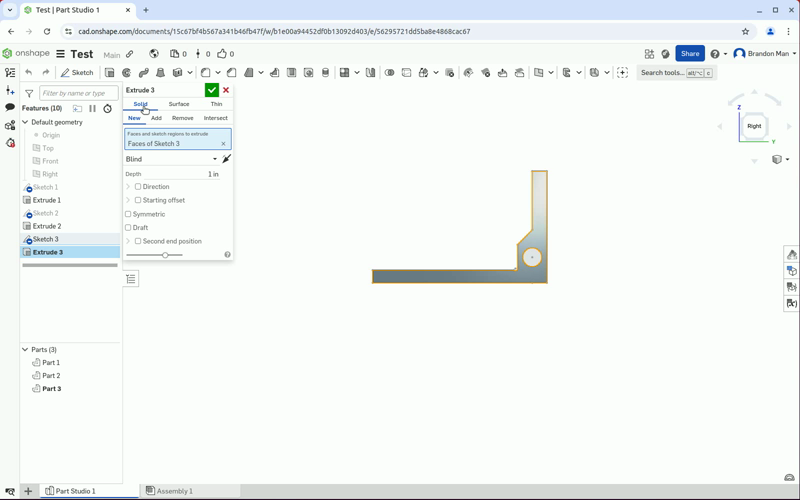
click(143, 106)
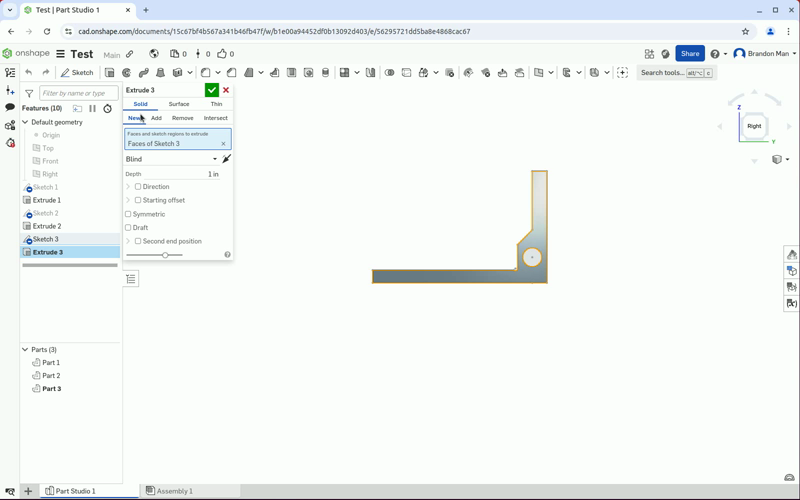
mouse_move(137, 120)
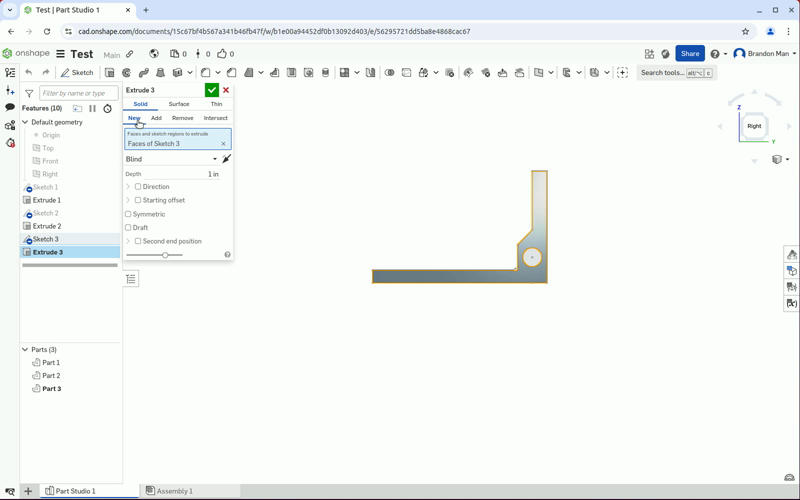
click(137, 120)
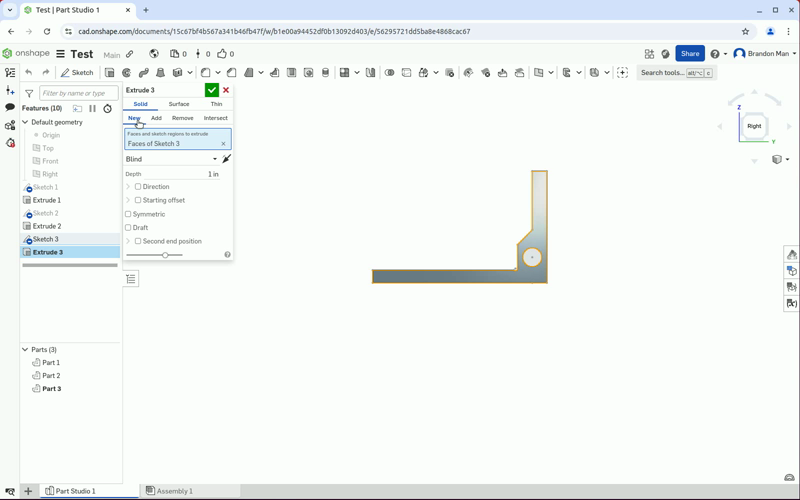
key(tab, 4)
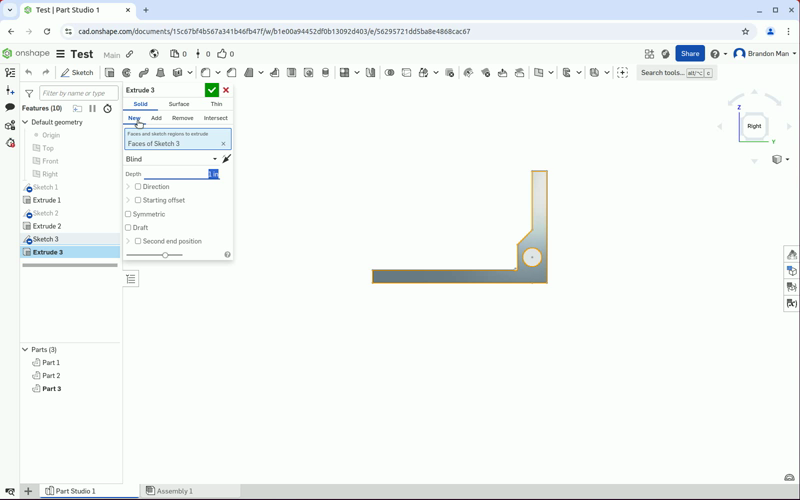
text(1.204)
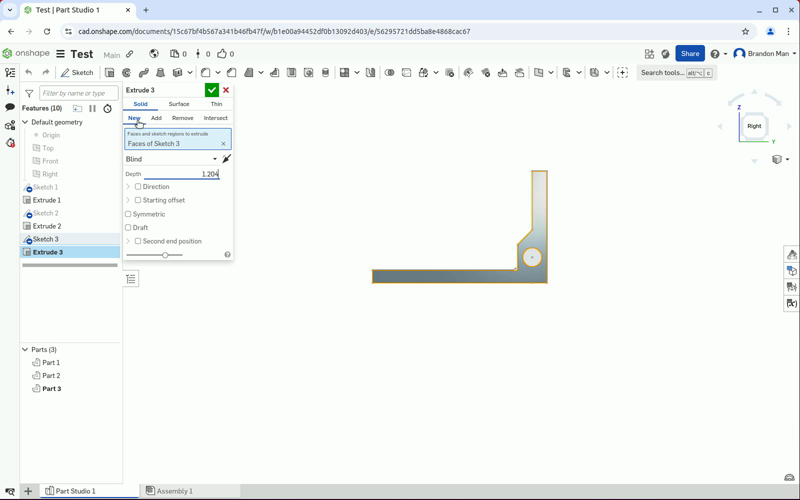
key(enter)
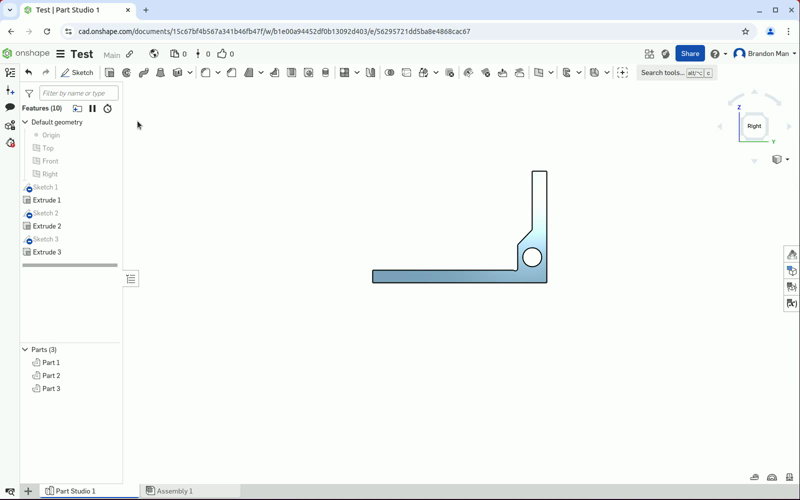
key(shift+h)
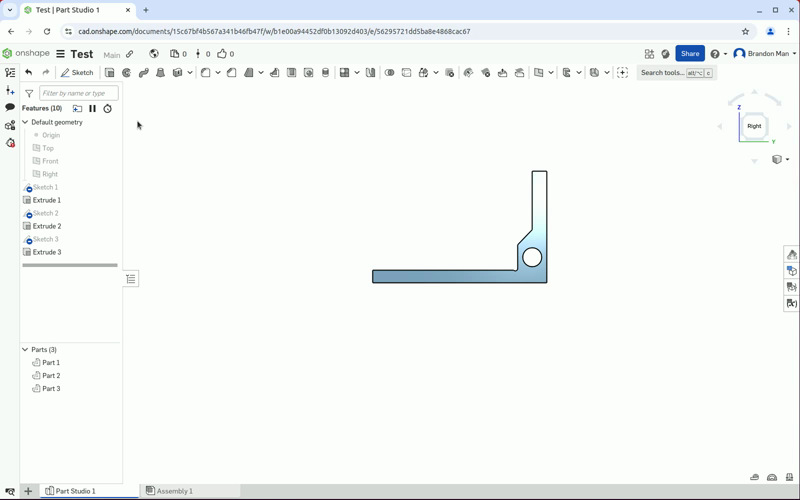
key(shift+h)
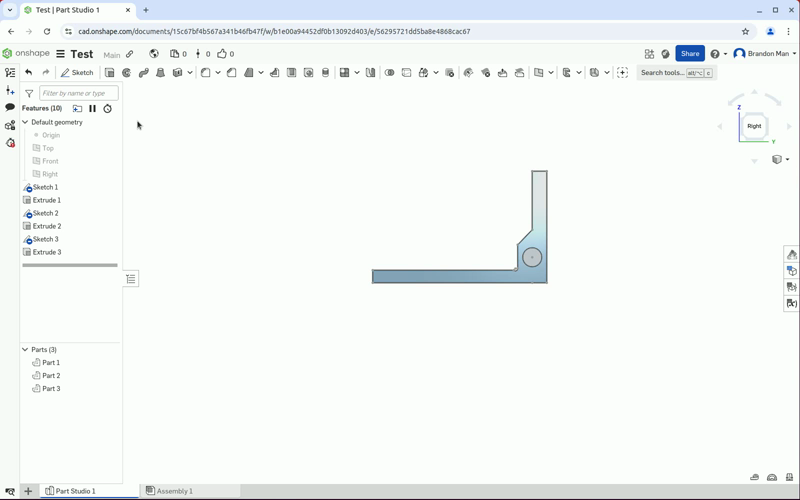
key(shift+7)
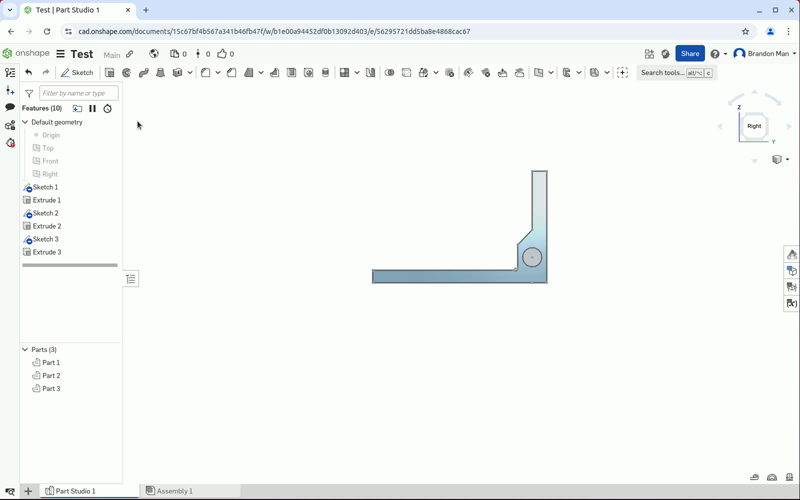
key(right, 2)
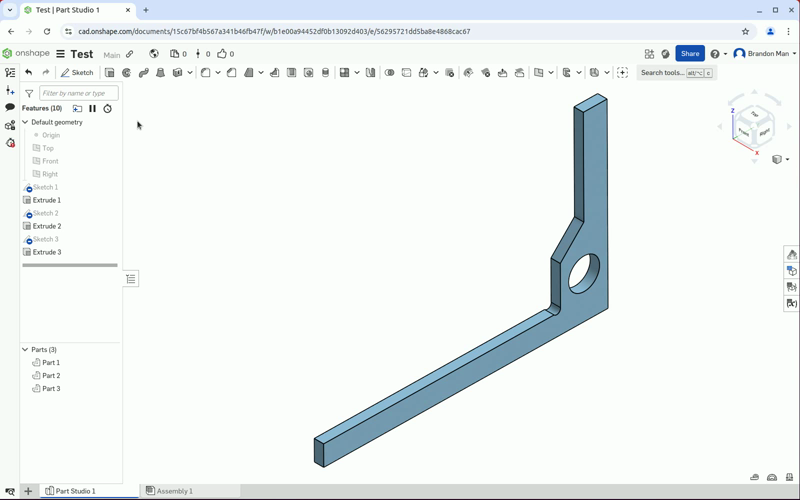
key(down, 2)
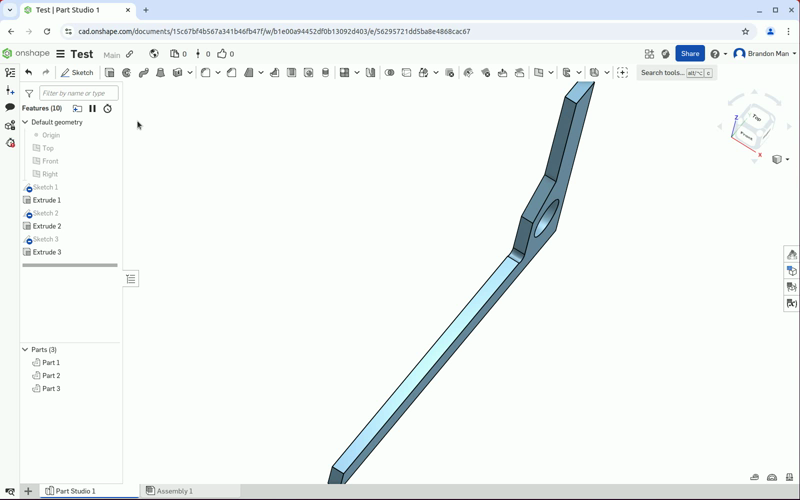
key(up, 2)
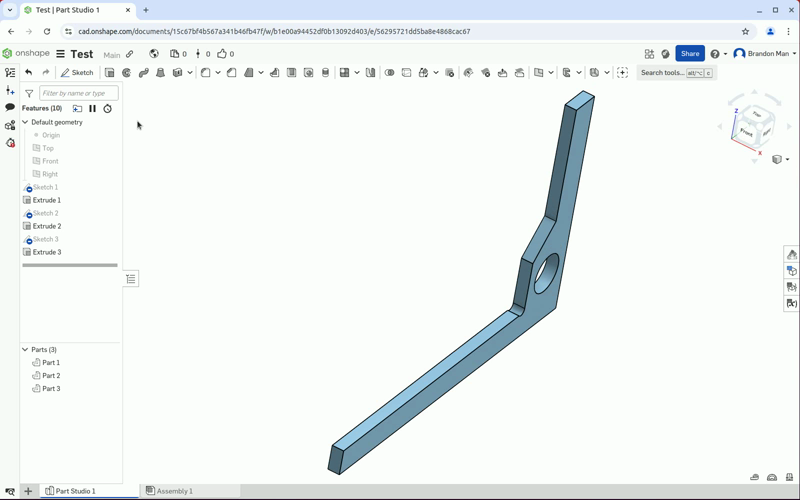
key(left, 2)
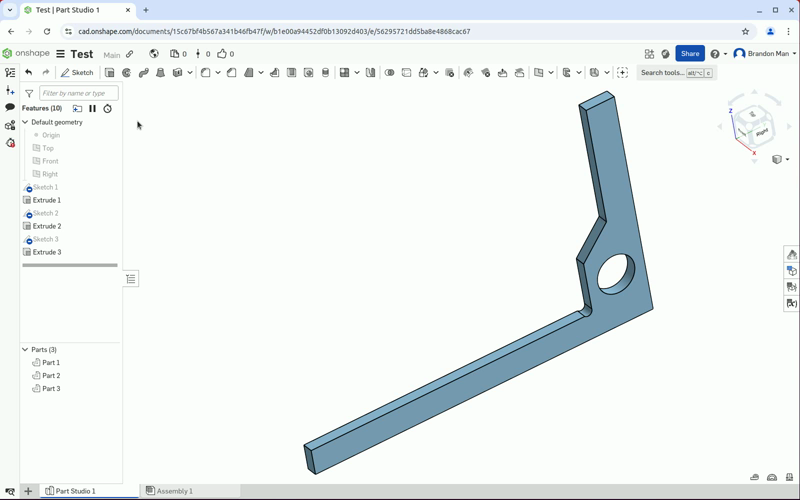
mouse_move(73, 189)
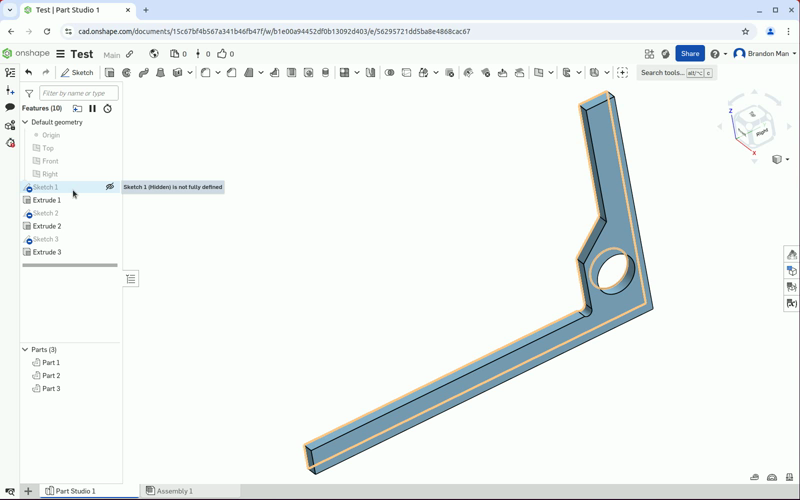
click(73, 189)